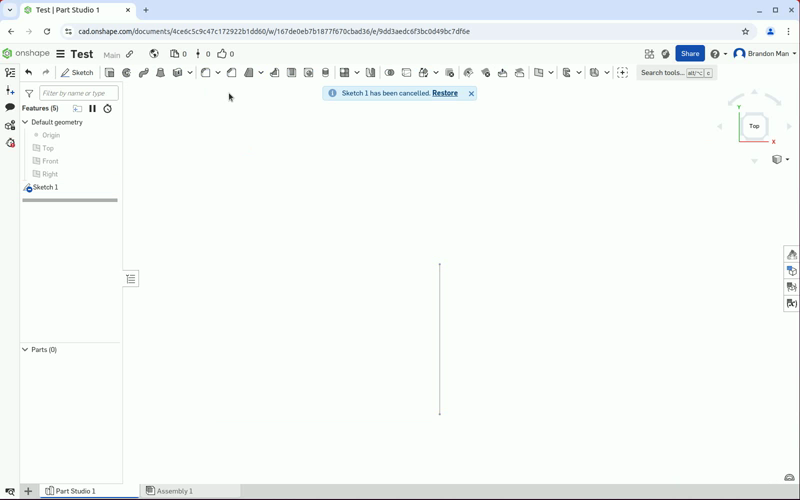
key(shift+h)
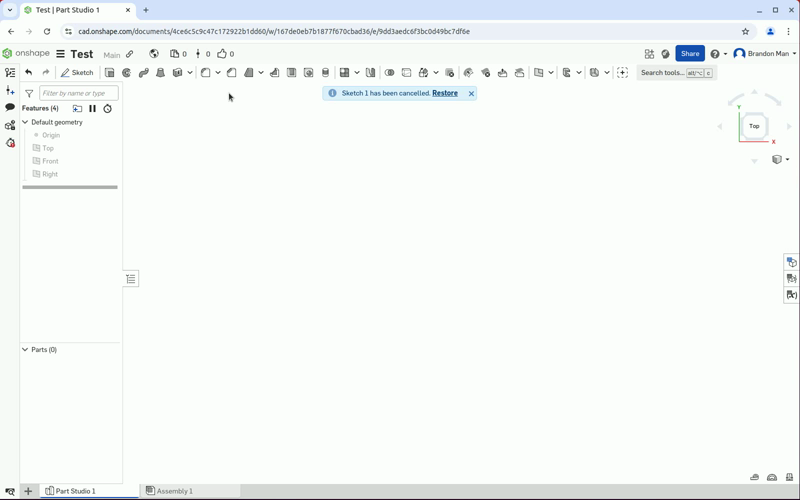
mouse_move(73, 352)
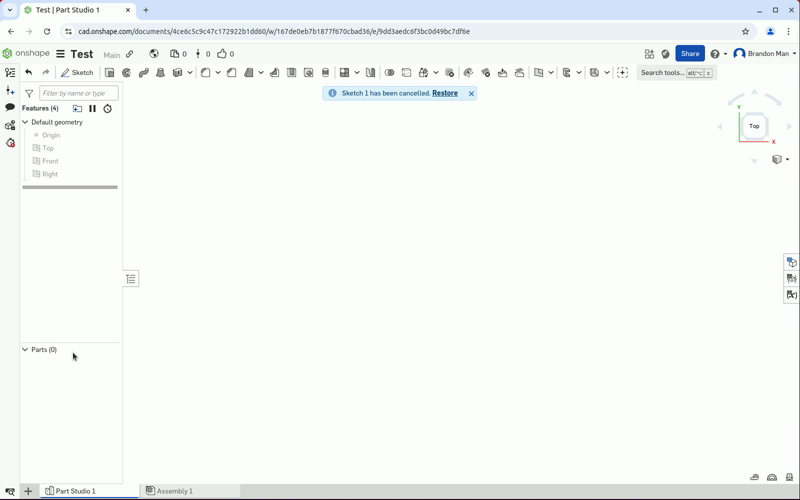
key(y)
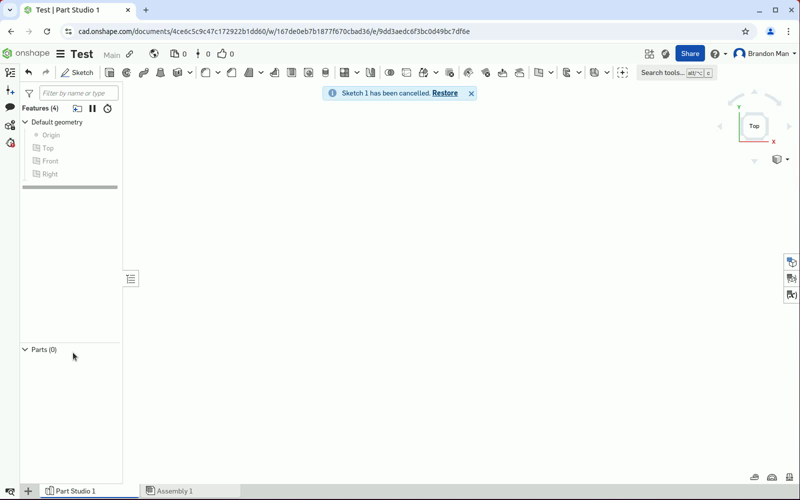
key(shift+p)
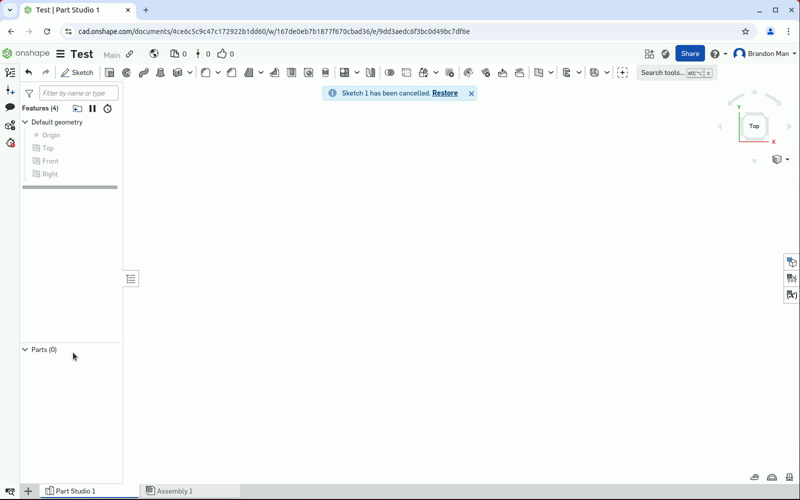
key(space)
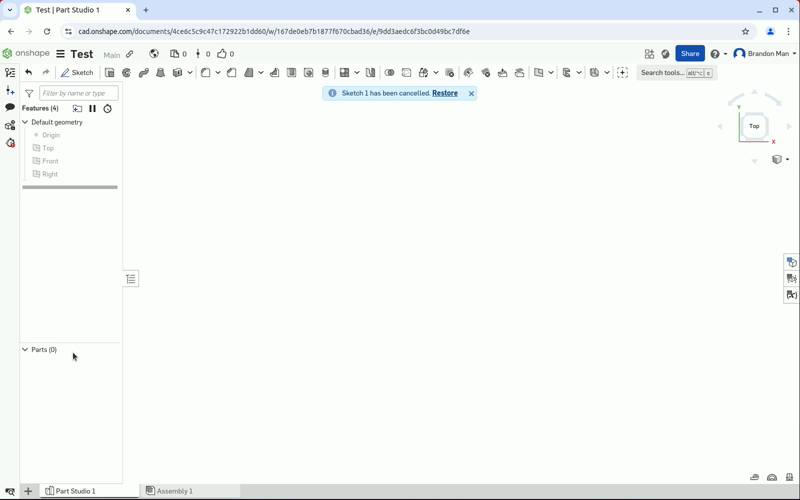
key_down(shift)
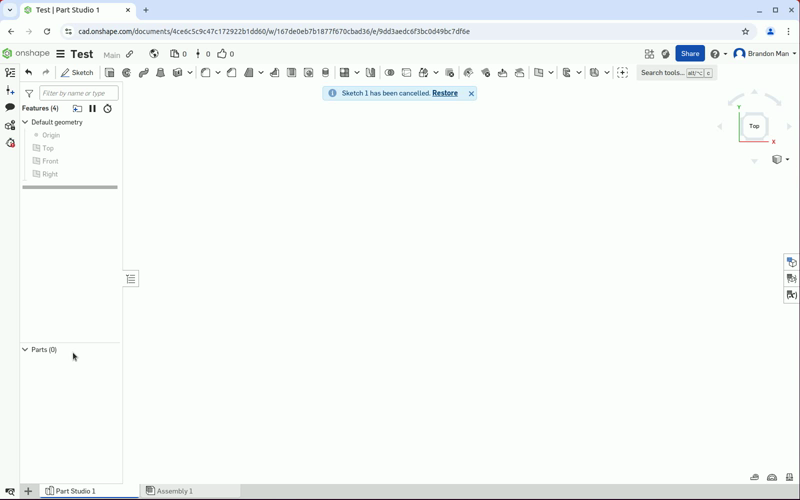
key(up)
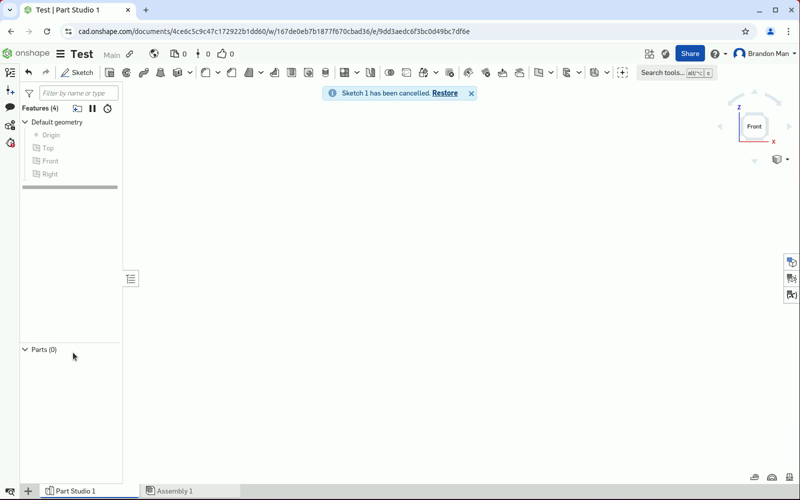
key_up(shift)
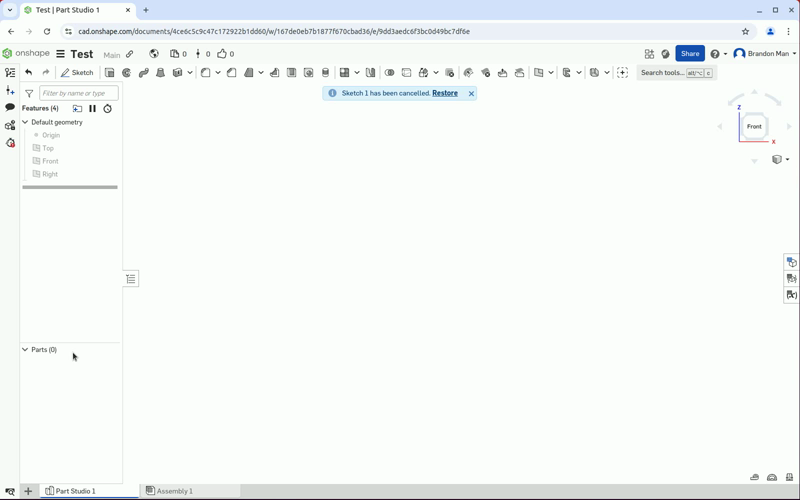
mouse_move(73, 352)
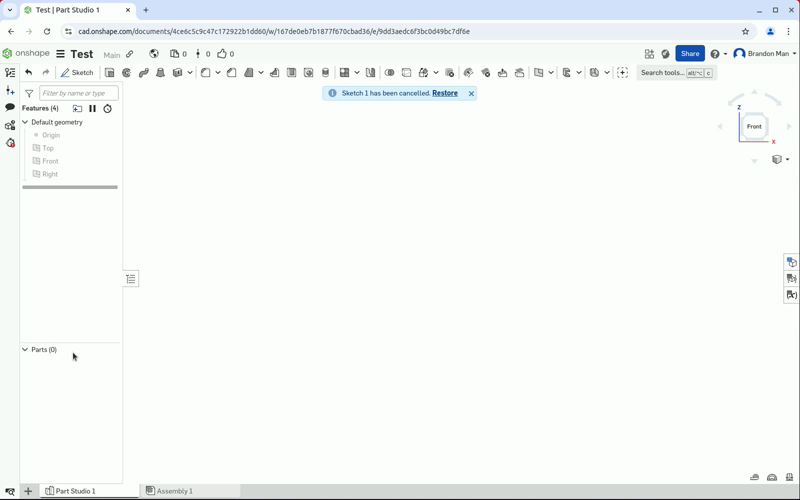
key(shift+y)
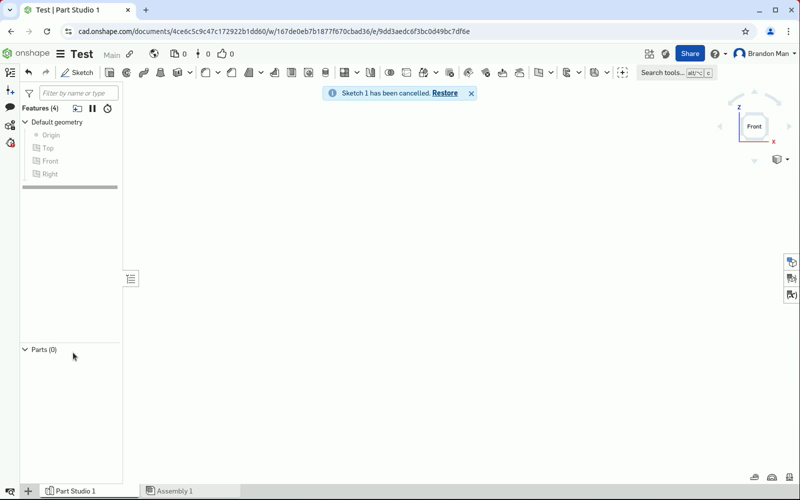
key(shift+s)
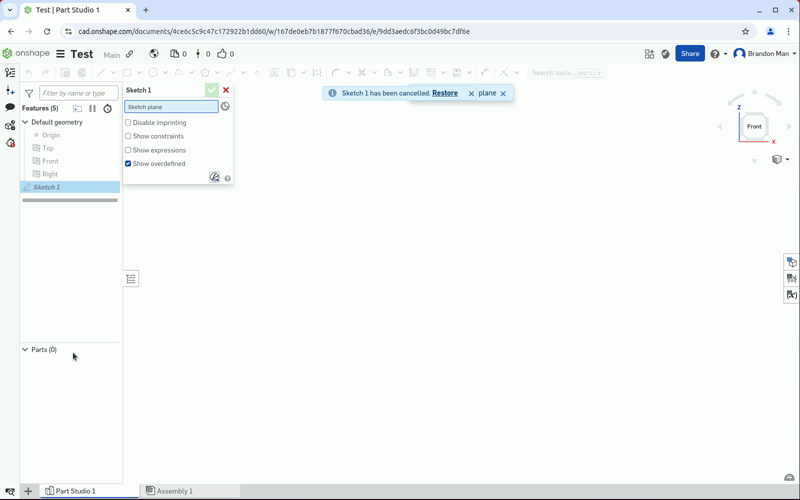
mouse_move(73, 163)
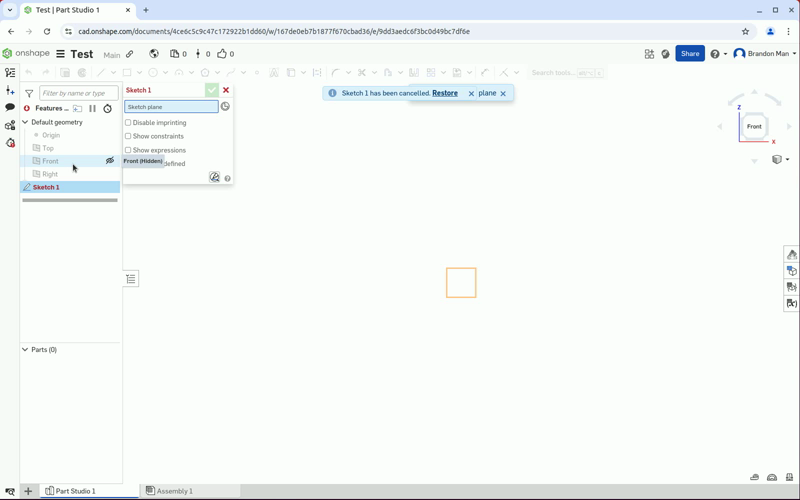
click(73, 163)
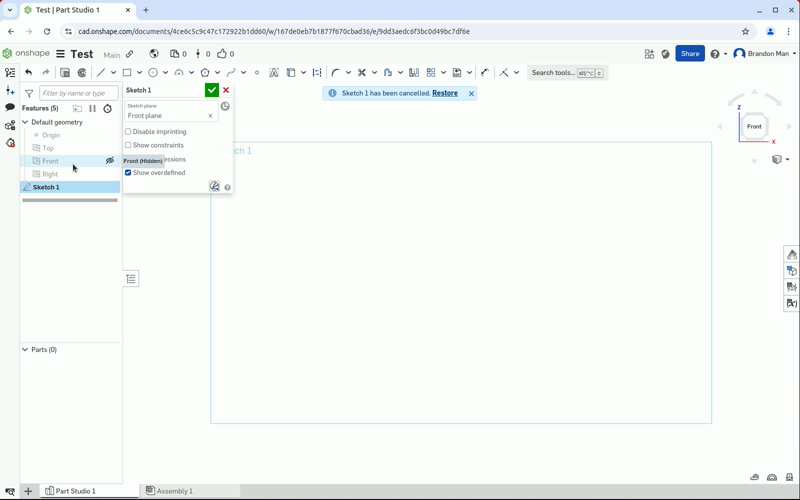
mouse_move(73, 352)
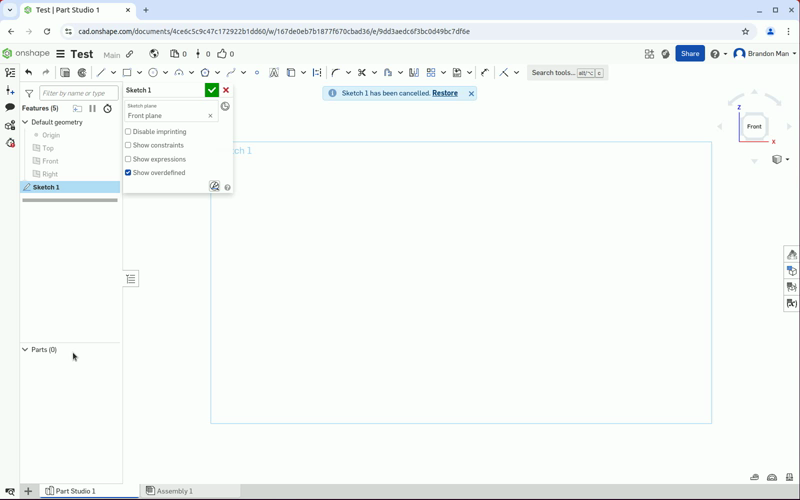
key(y)
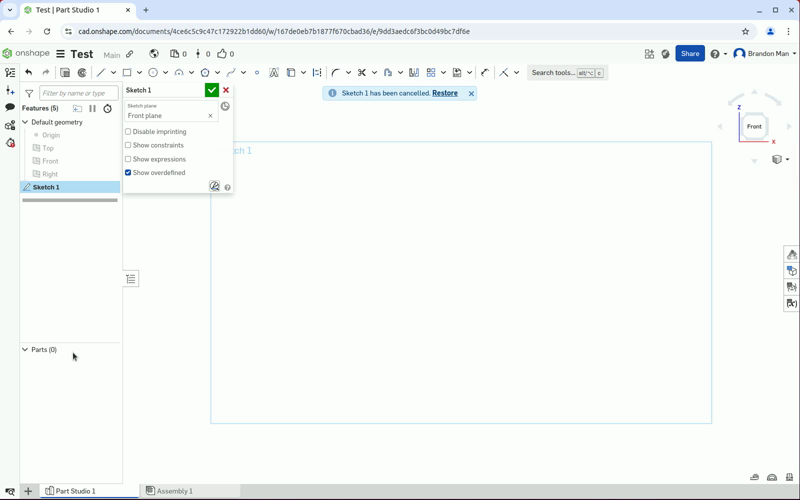
key(l)
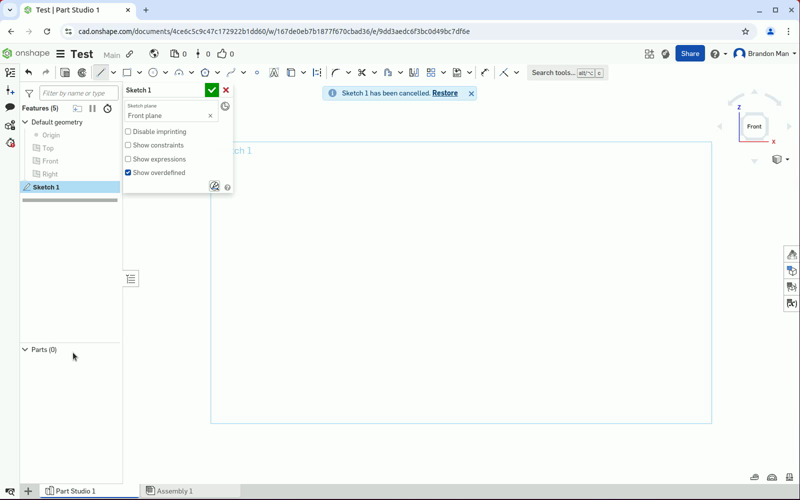
key_down(shift)
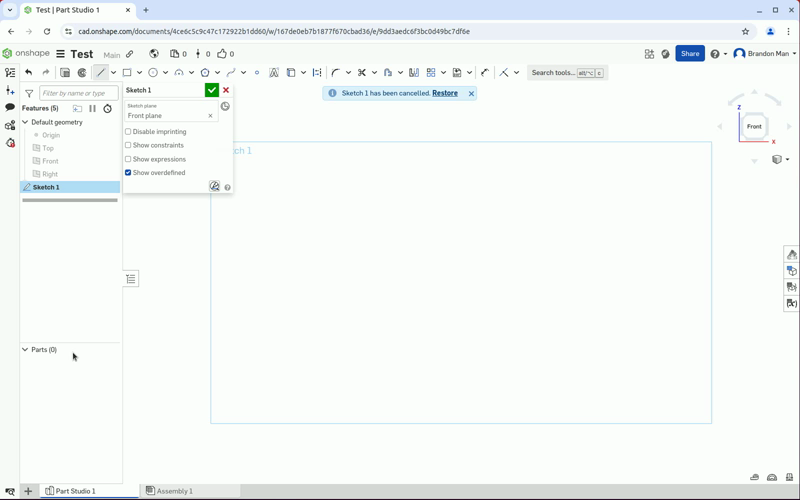
mouse_move(446, 298)
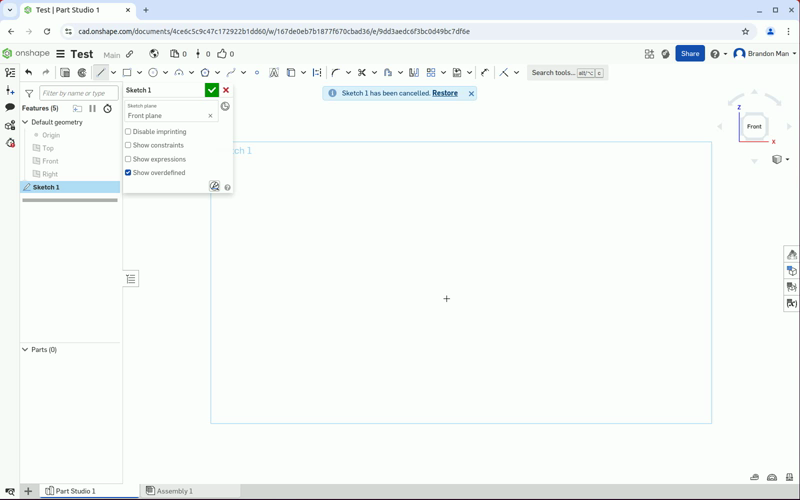
click(446, 298)
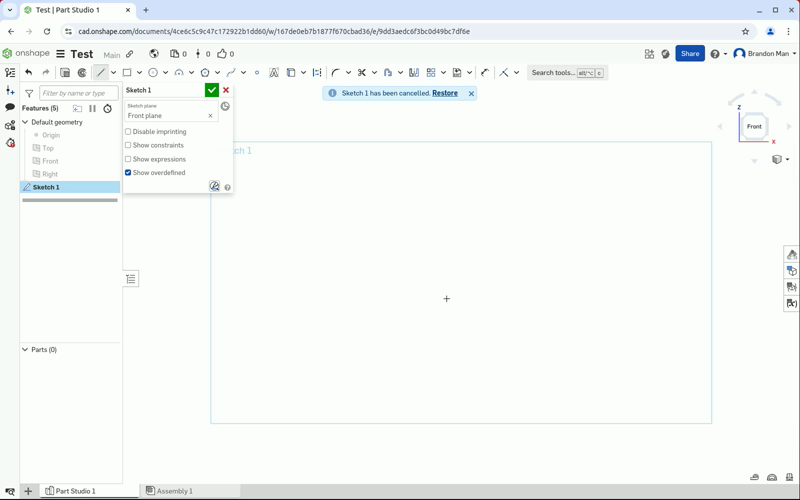
key_up(shift)
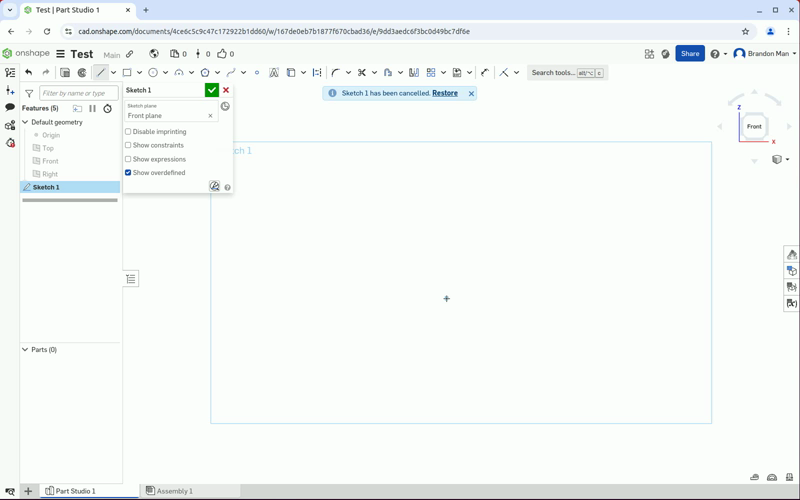
key_down(shift)
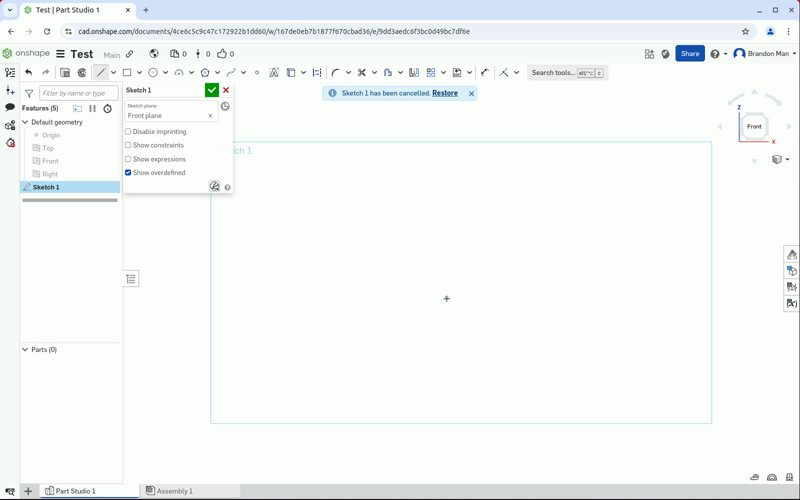
mouse_move(476, 298)
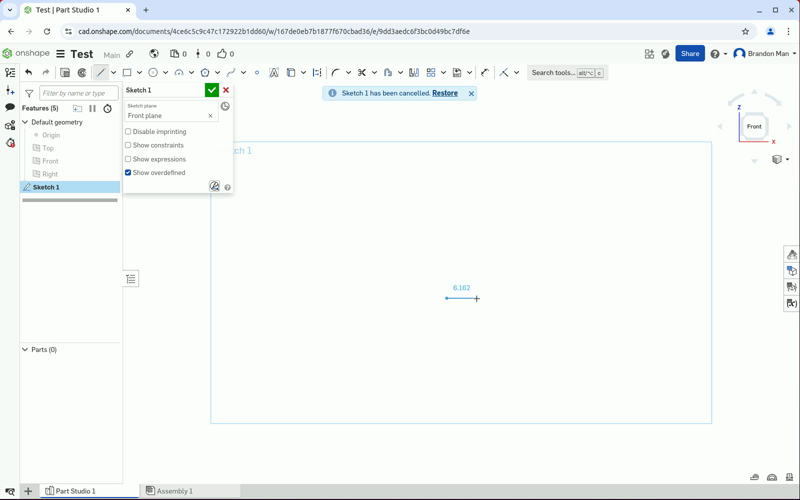
mouse_move(480, 298)
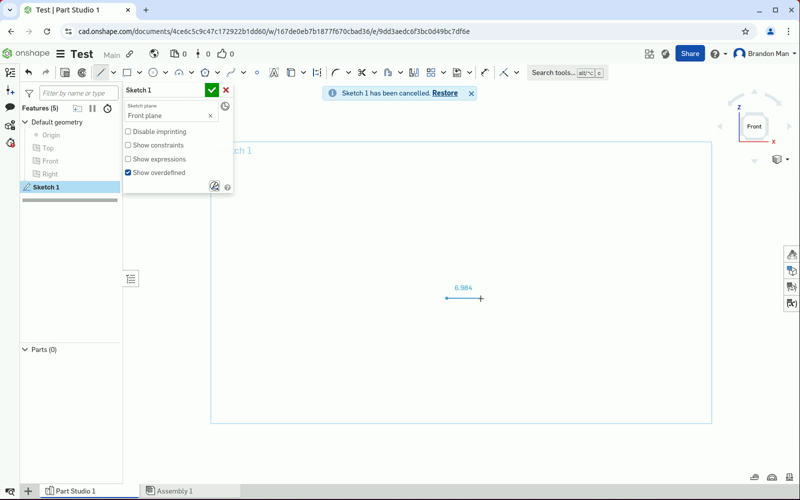
click(480, 298)
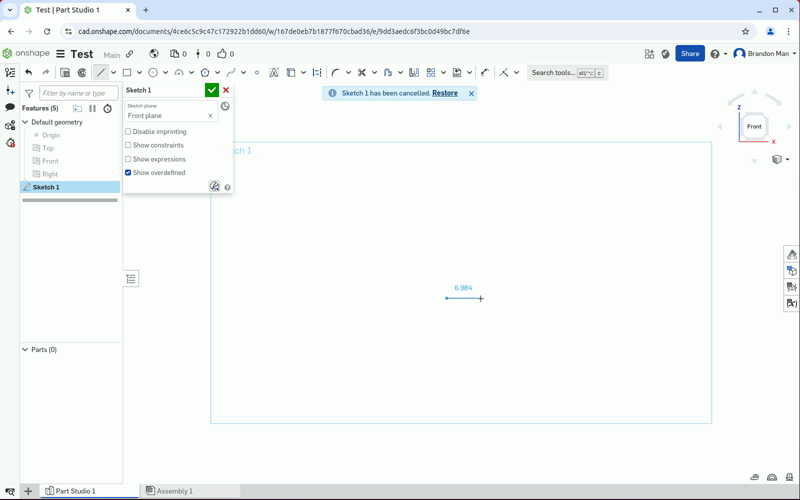
key_up(shift)
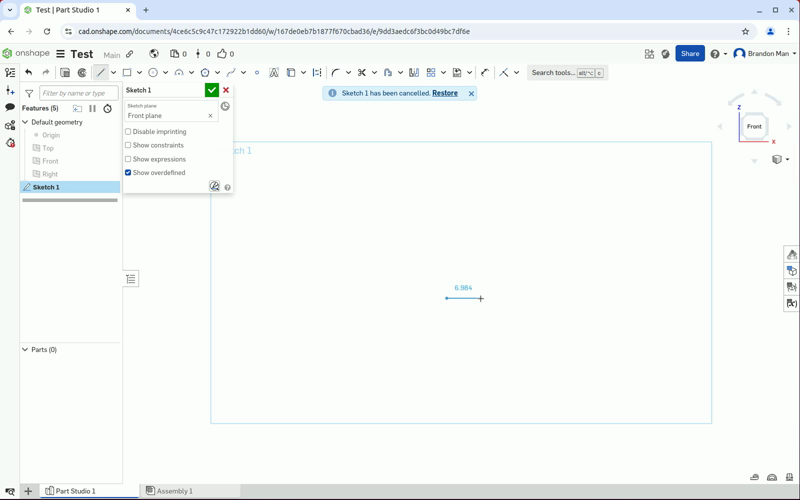
key(esc)
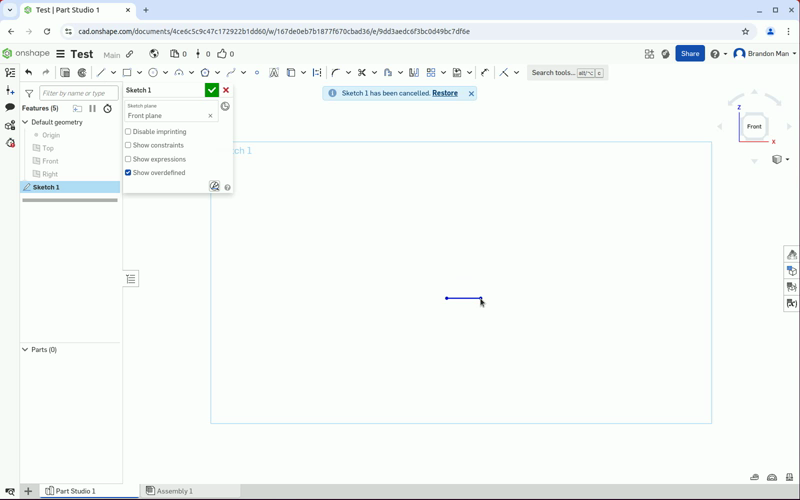
key(a)
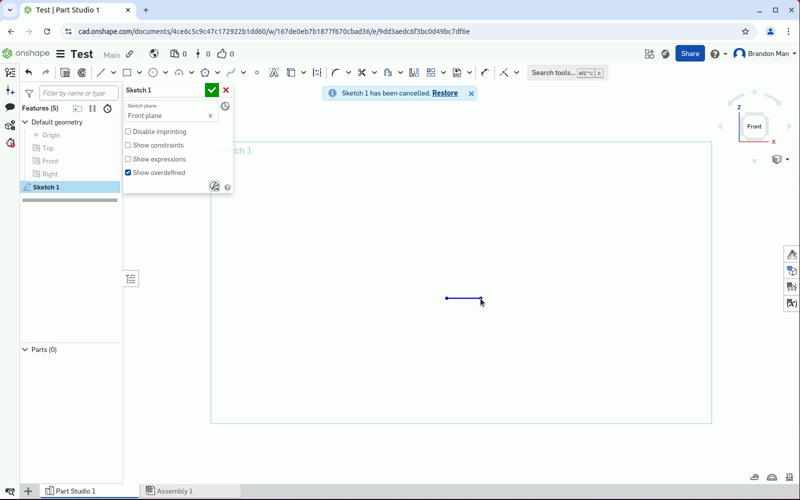
mouse_move(480, 298)
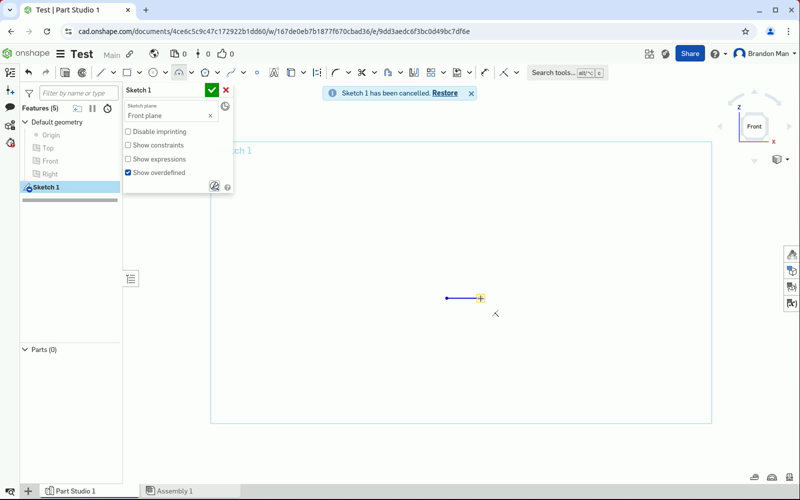
click(480, 298)
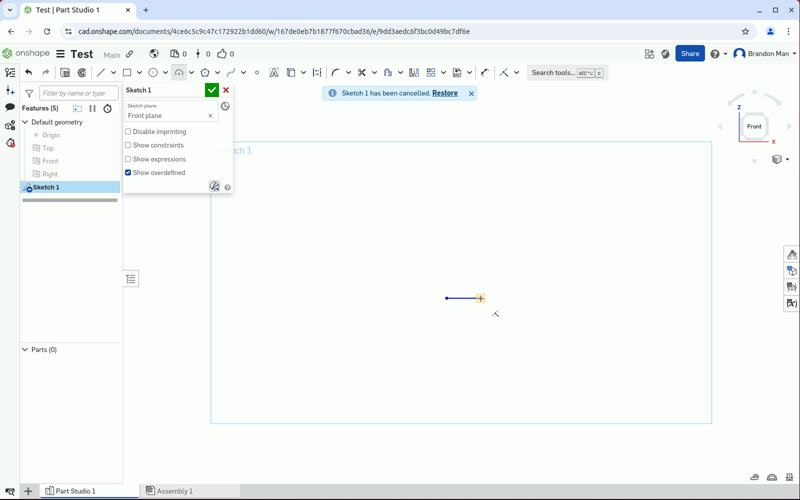
key_down(shift)
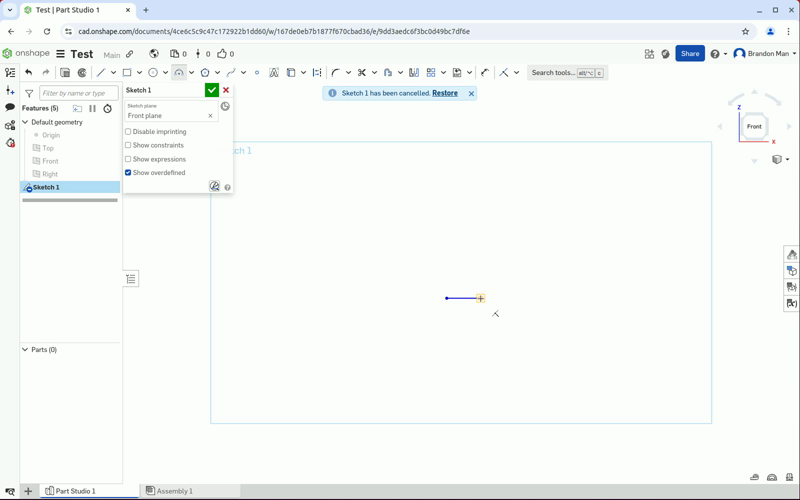
mouse_move(480, 264)
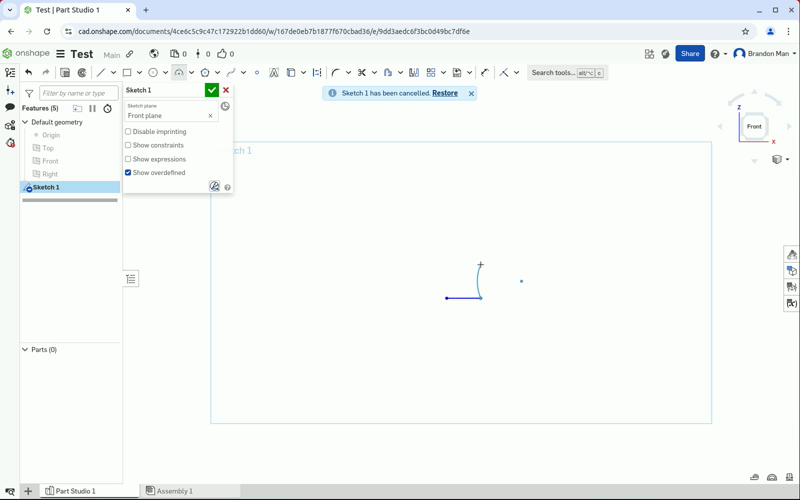
click(480, 264)
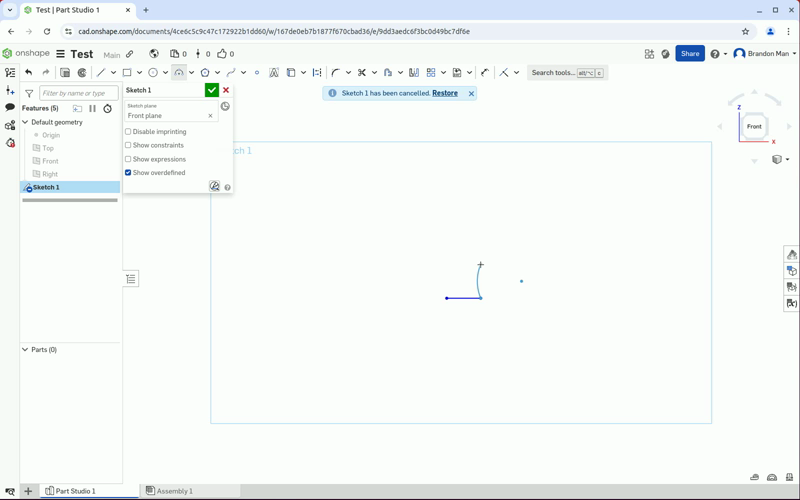
mouse_move(497, 281)
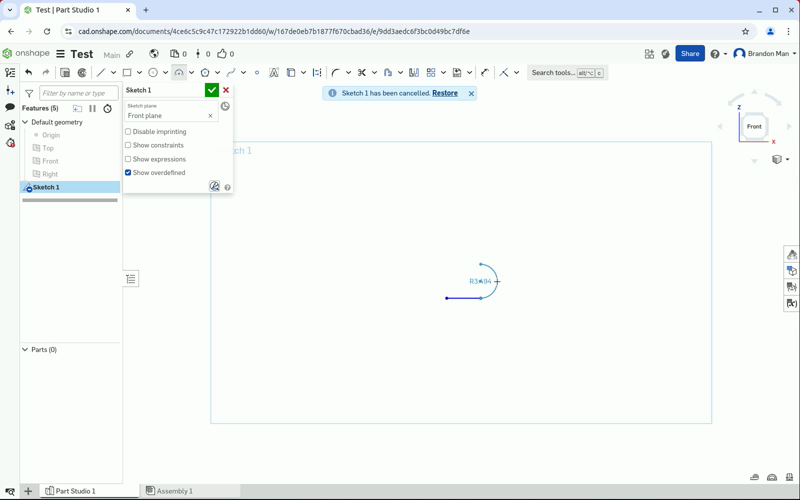
click(497, 281)
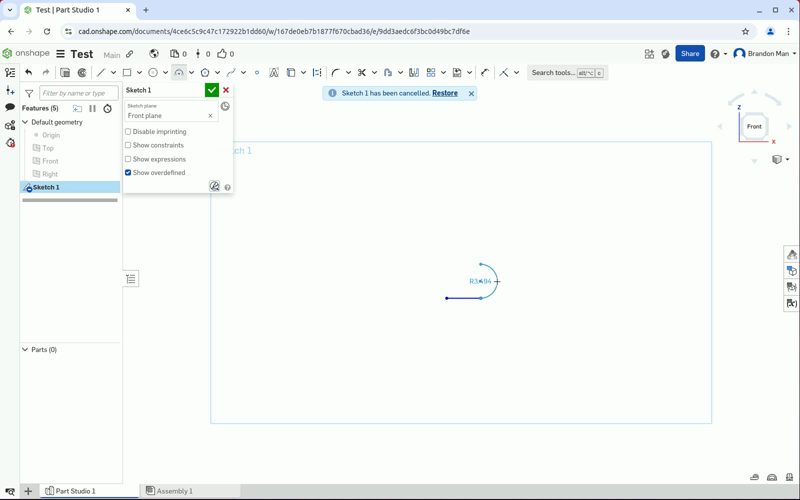
key_up(shift)
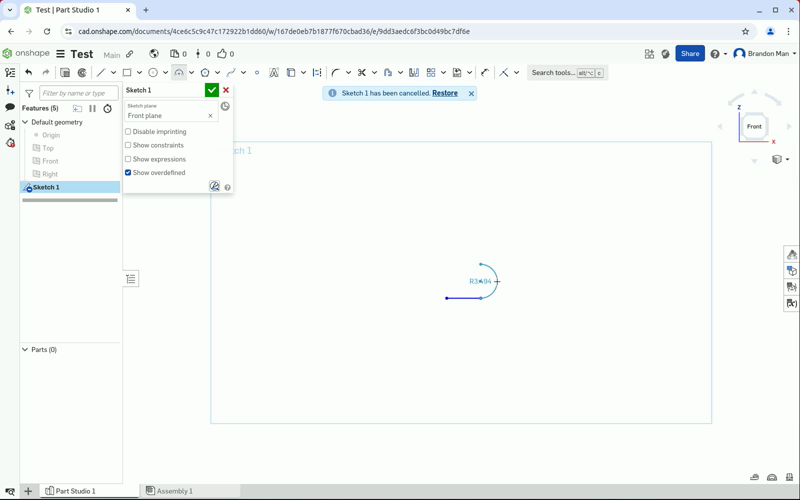
key(esc)
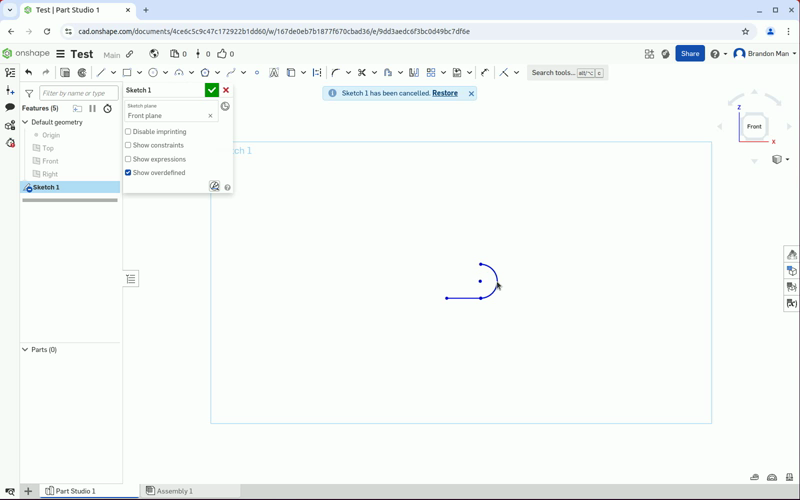
key(l)
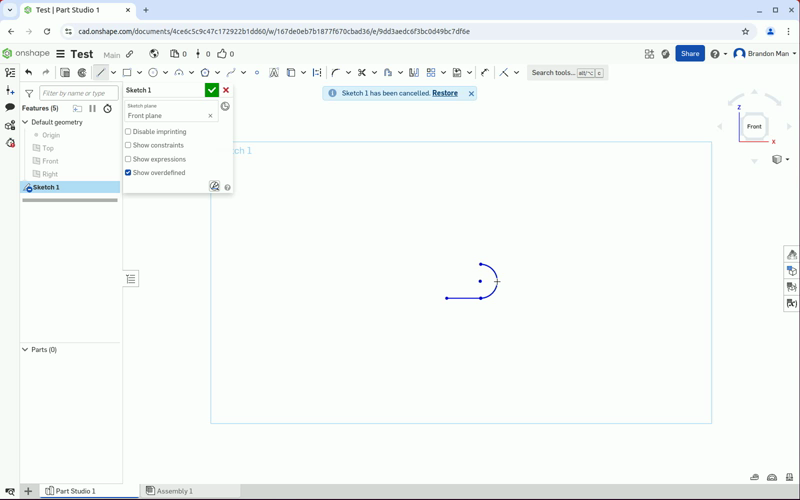
mouse_move(480, 264)
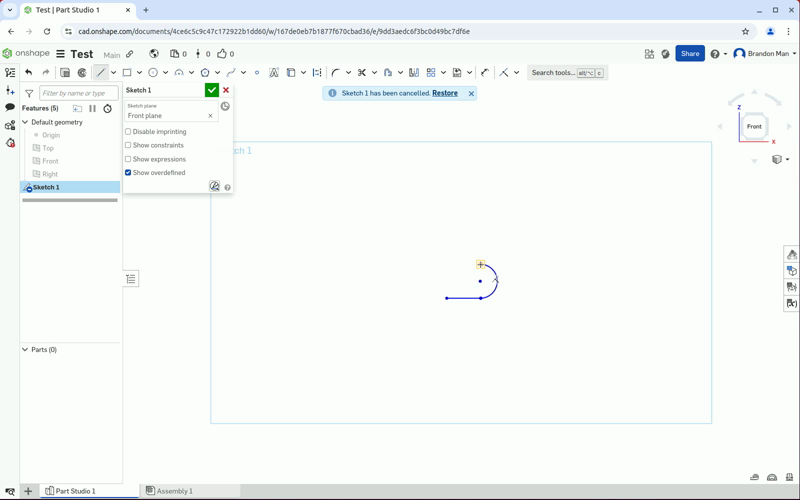
click(480, 264)
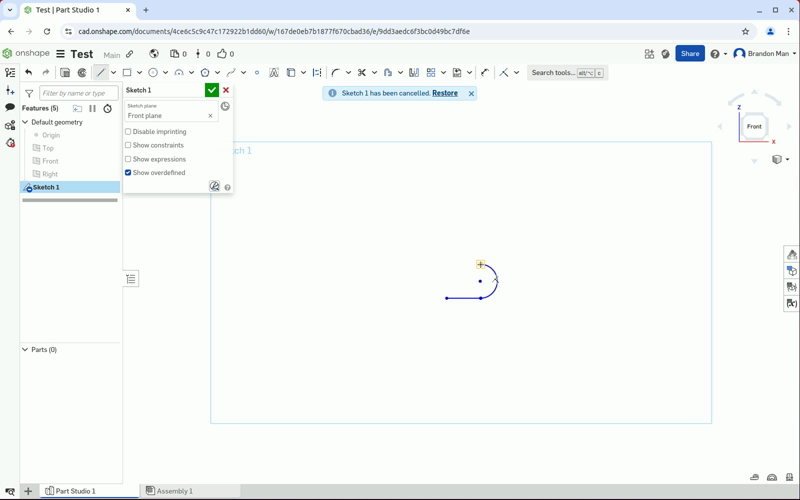
key_down(shift)
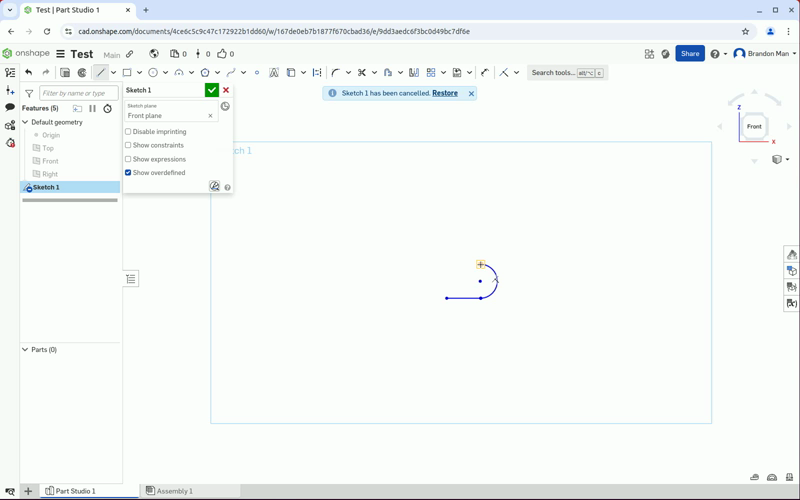
mouse_move(510, 264)
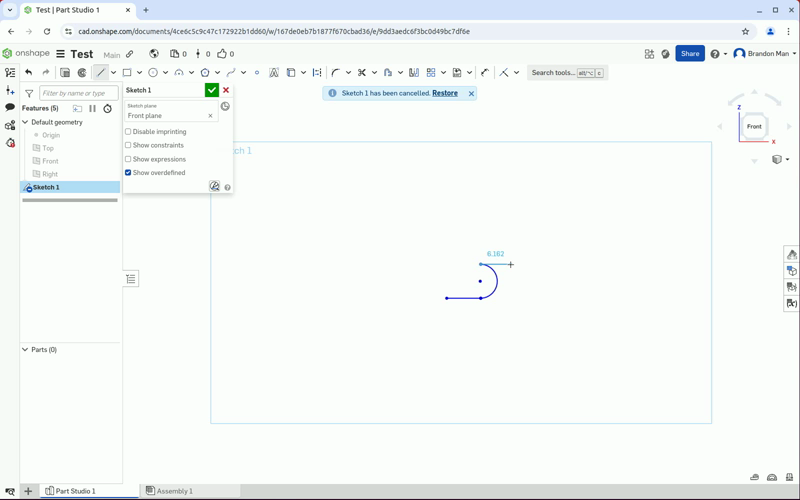
mouse_move(446, 264)
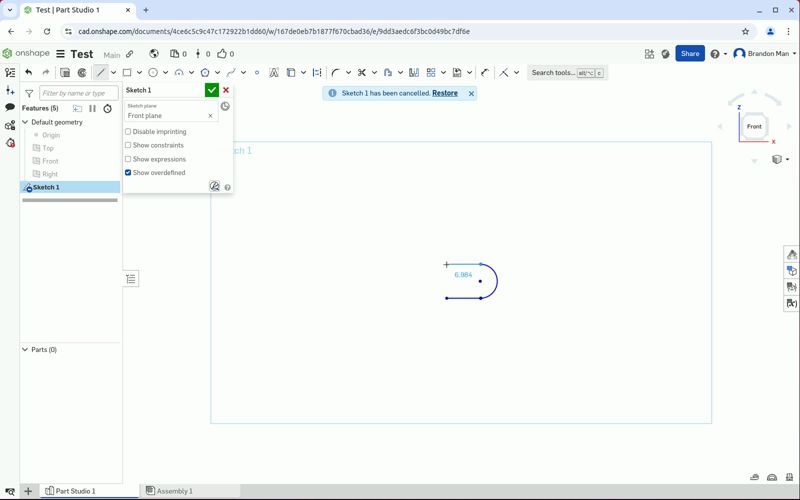
click(446, 264)
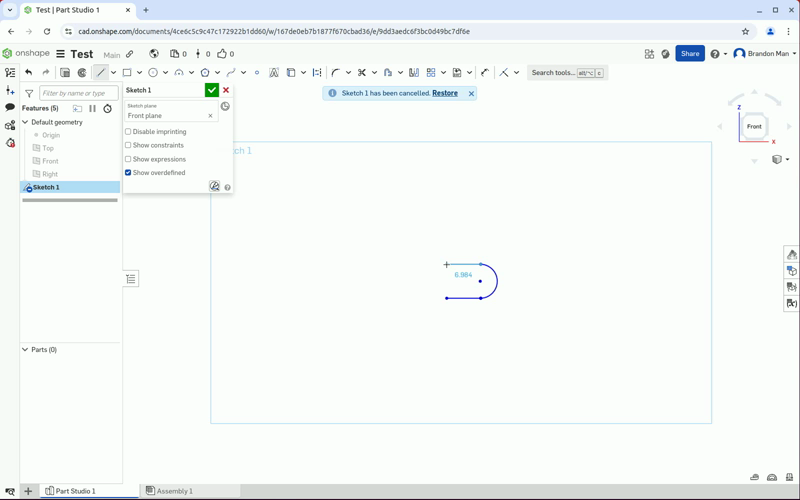
key_up(shift)
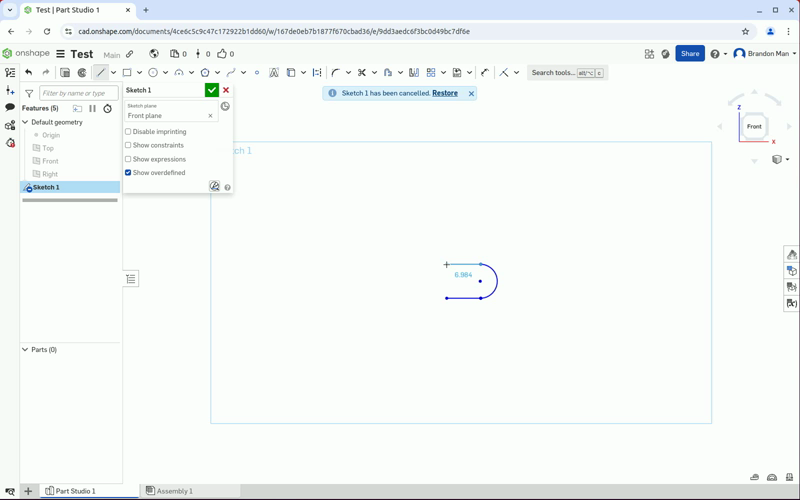
key(esc)
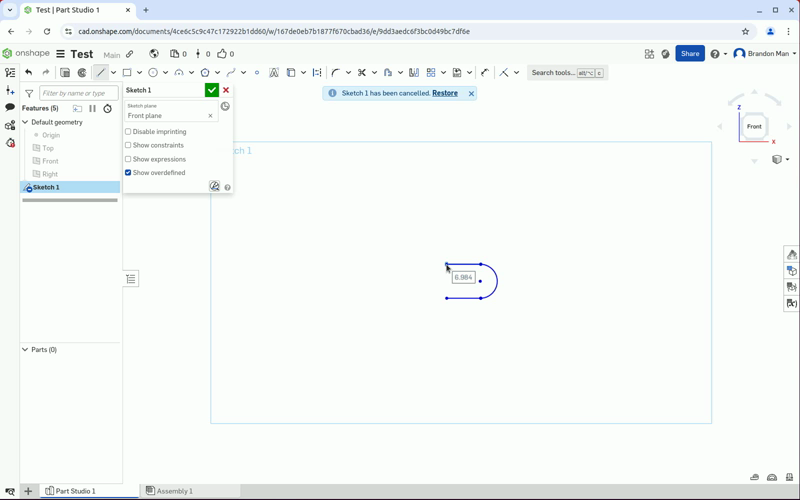
key(a)
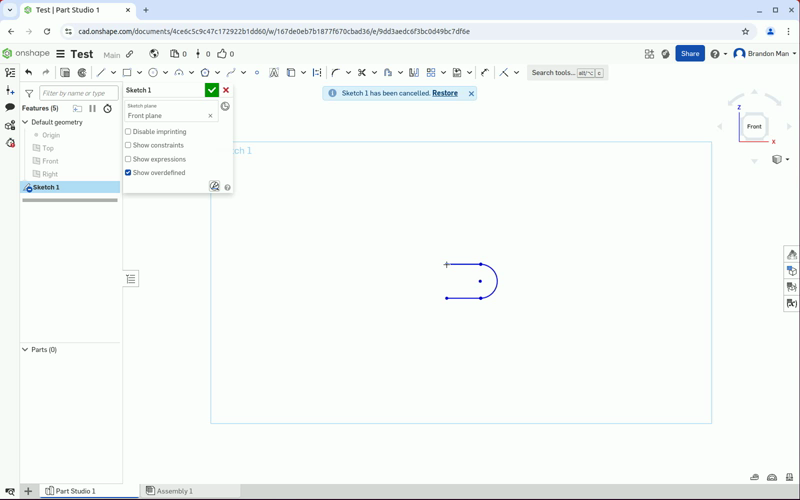
mouse_move(446, 264)
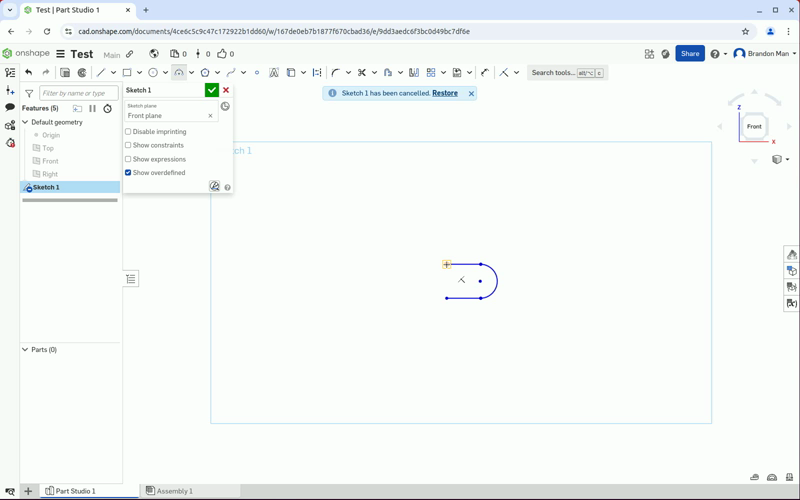
click(446, 264)
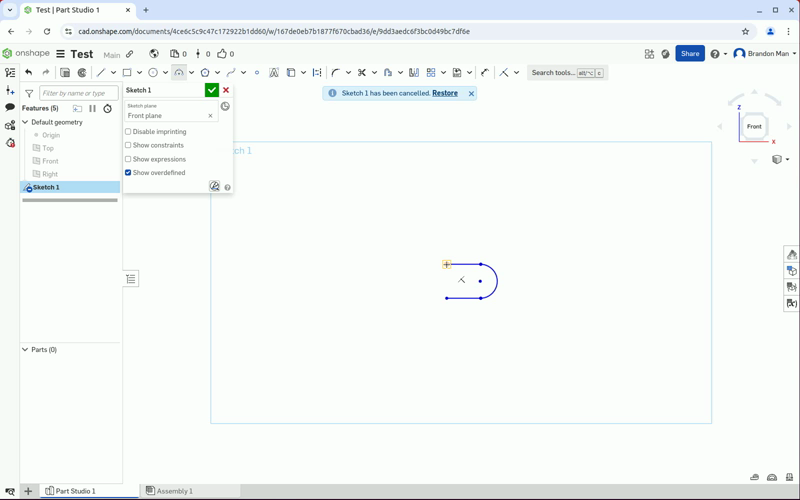
mouse_move(446, 298)
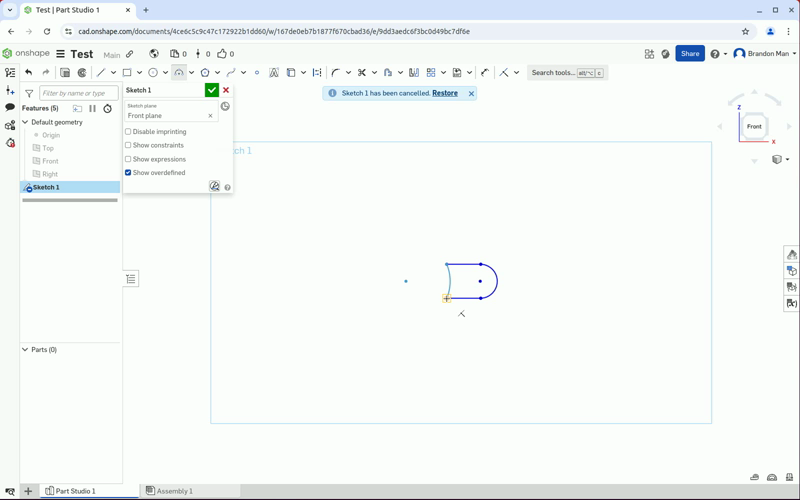
click(446, 298)
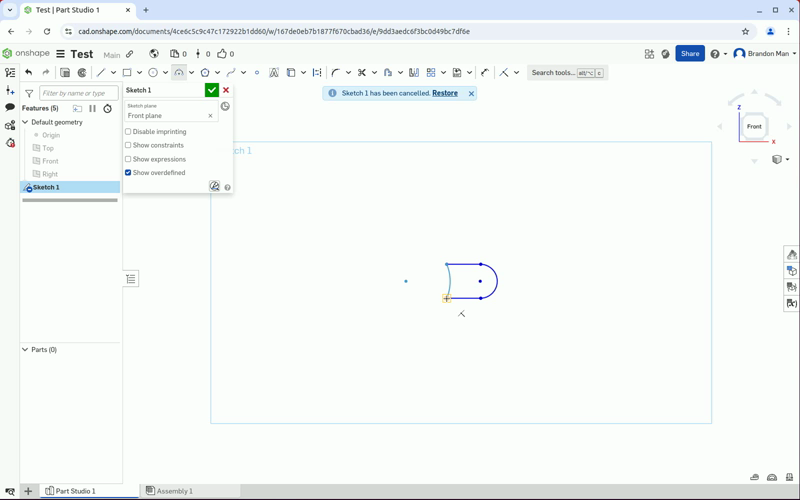
key_down(shift)
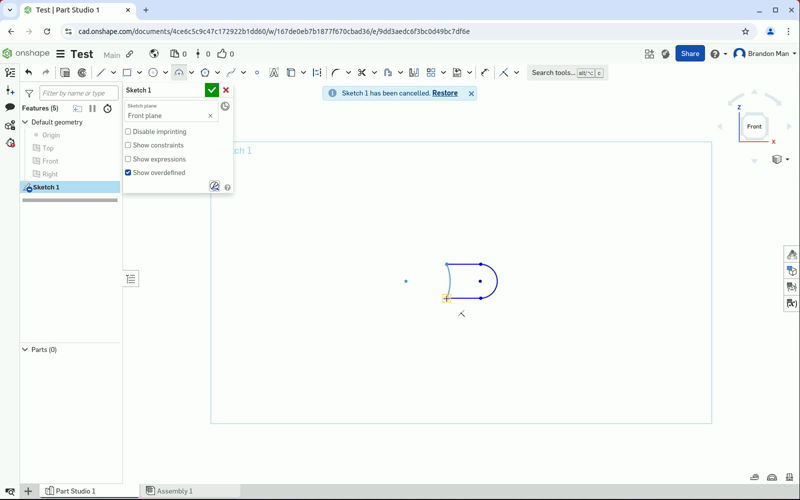
mouse_move(429, 281)
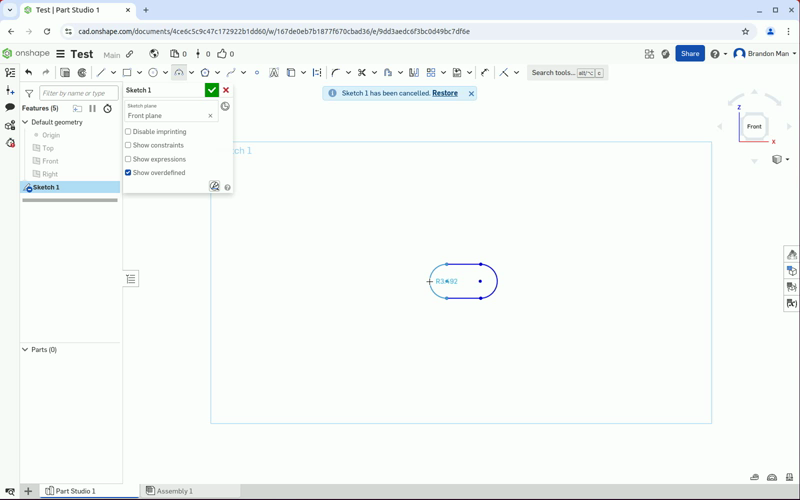
click(429, 281)
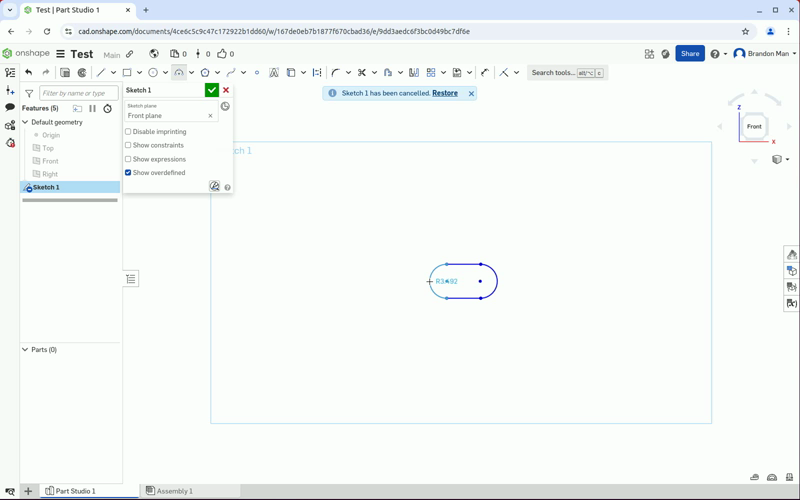
key_up(shift)
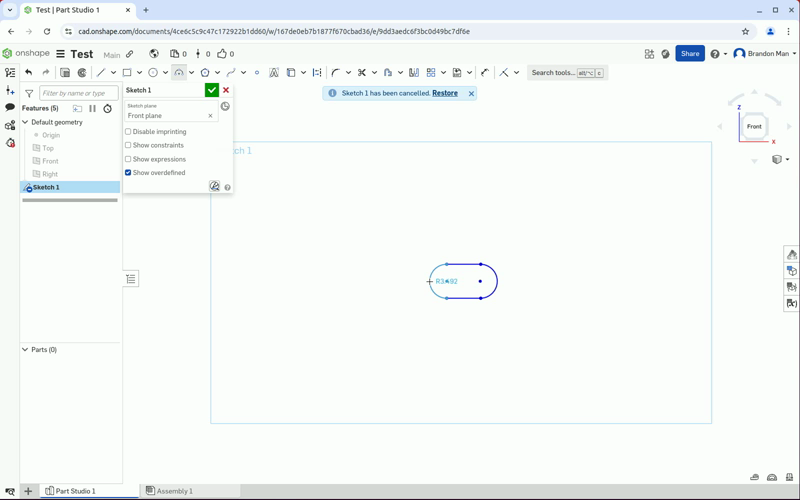
key(esc)
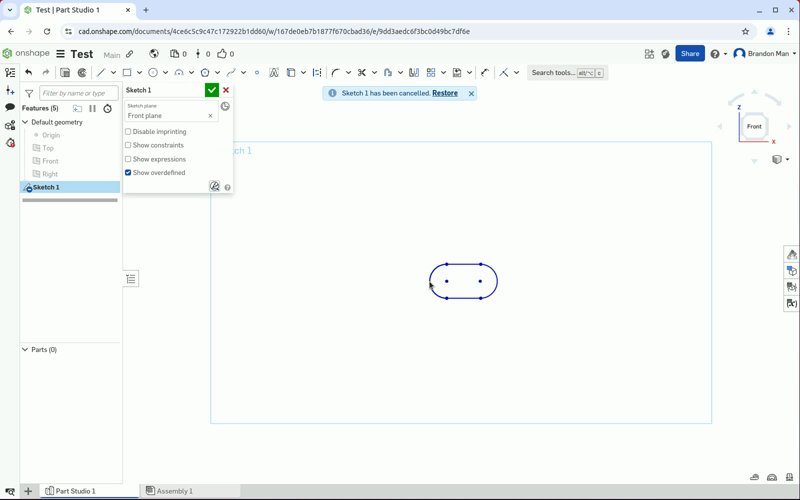
key(l)
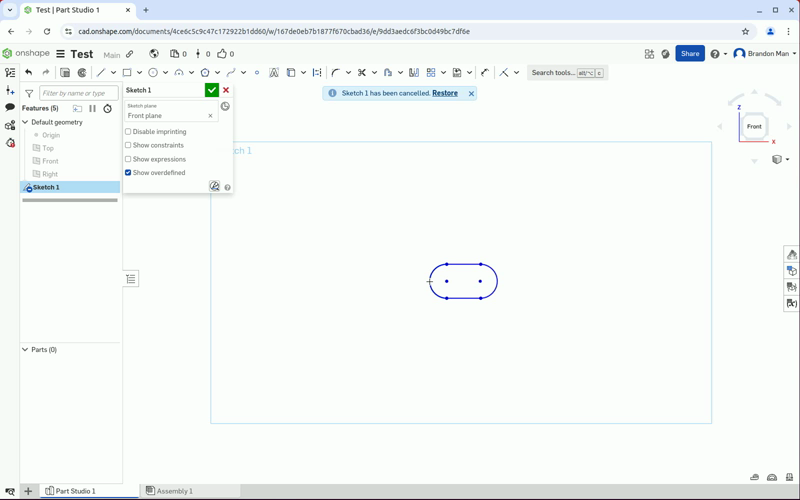
key_down(shift)
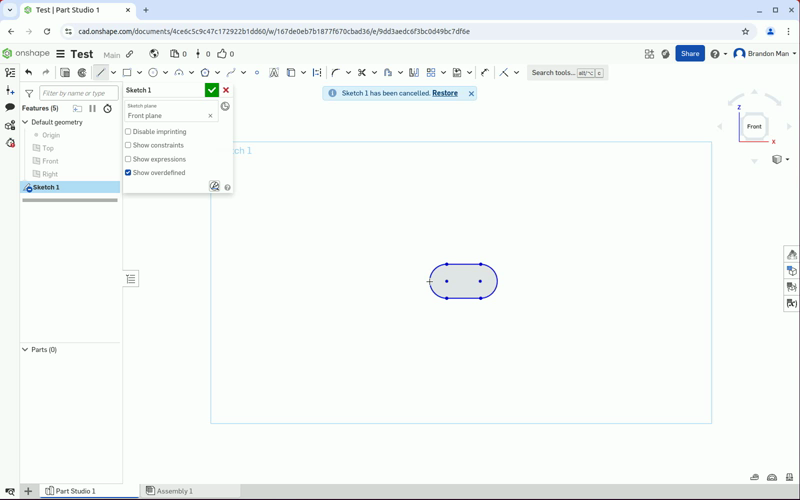
mouse_move(446, 297)
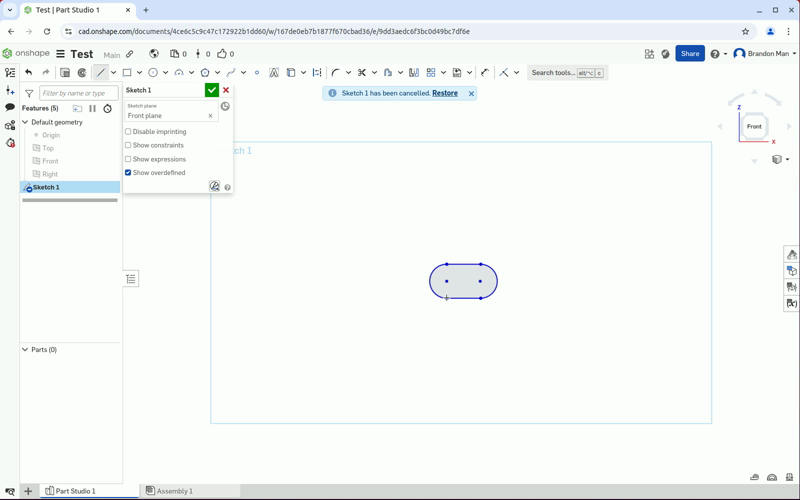
scroll(6)
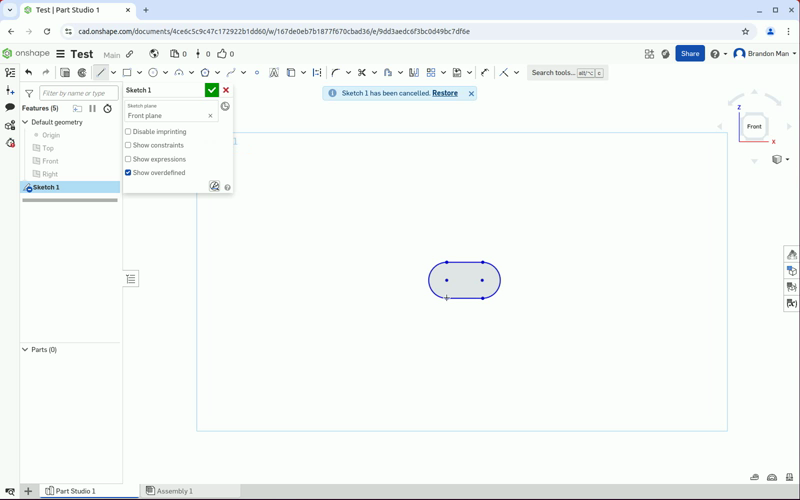
scroll(6)
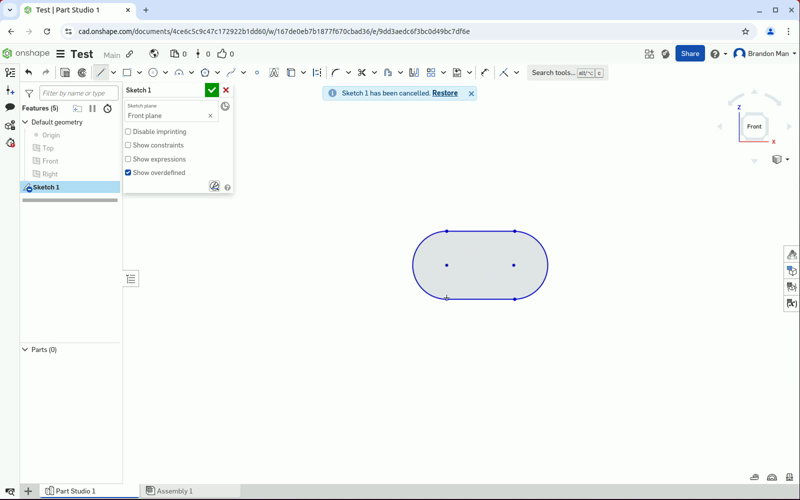
scroll(6)
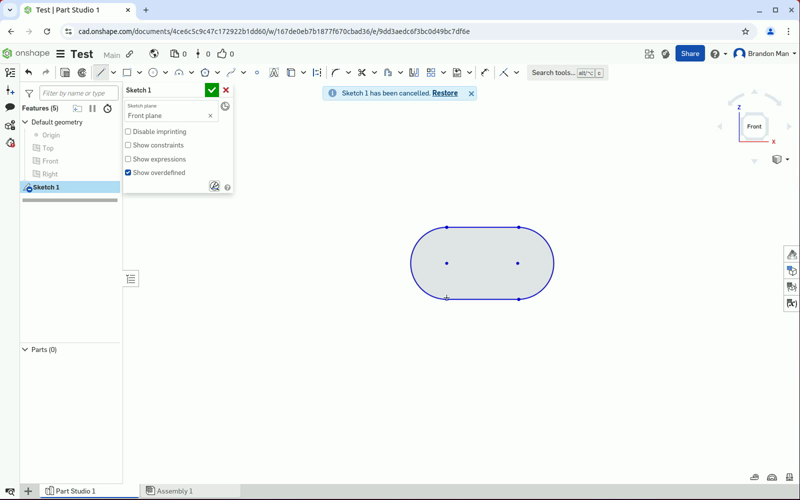
scroll(6)
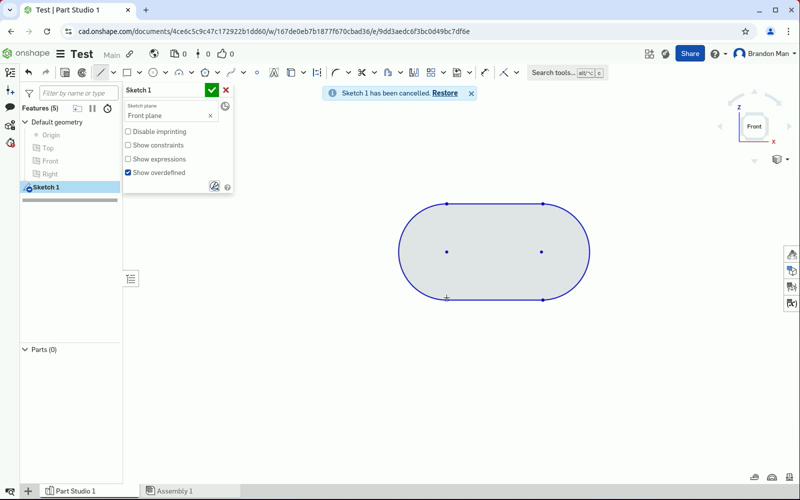
scroll(6)
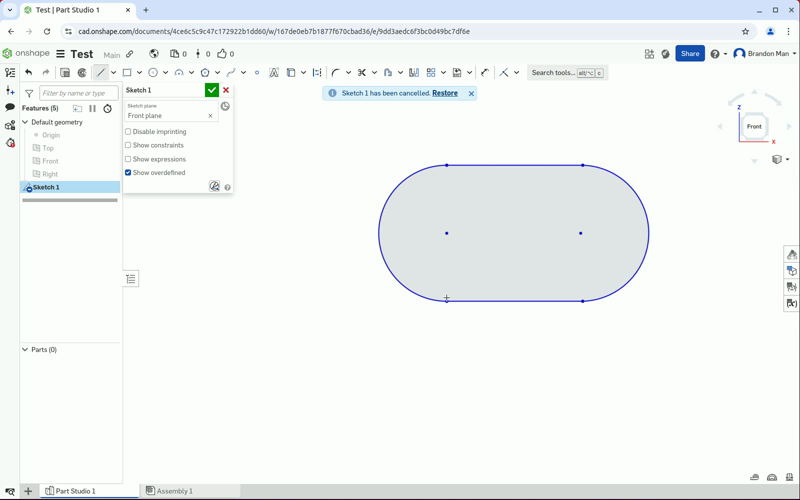
scroll(6)
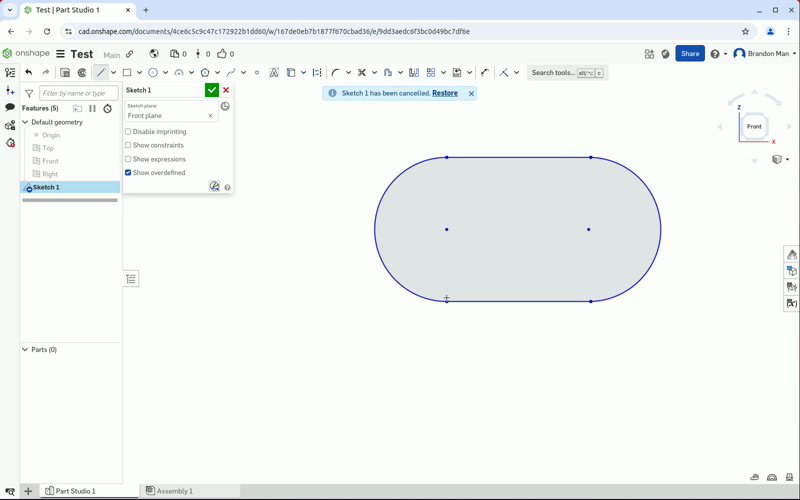
scroll(6)
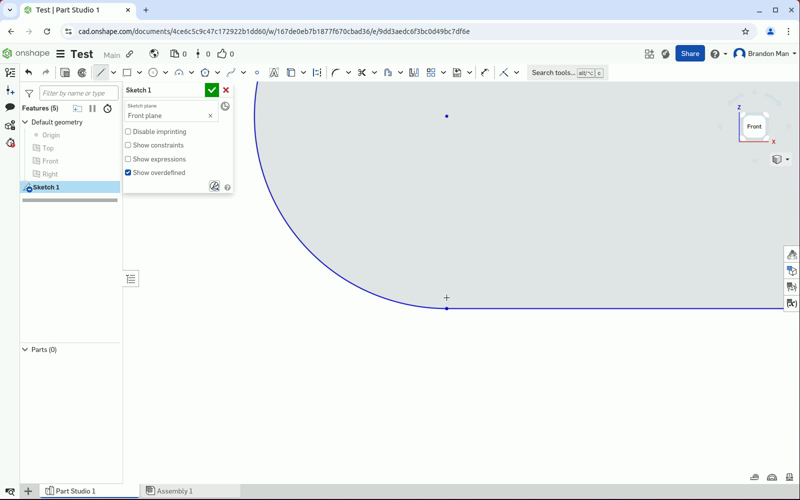
click(446, 297)
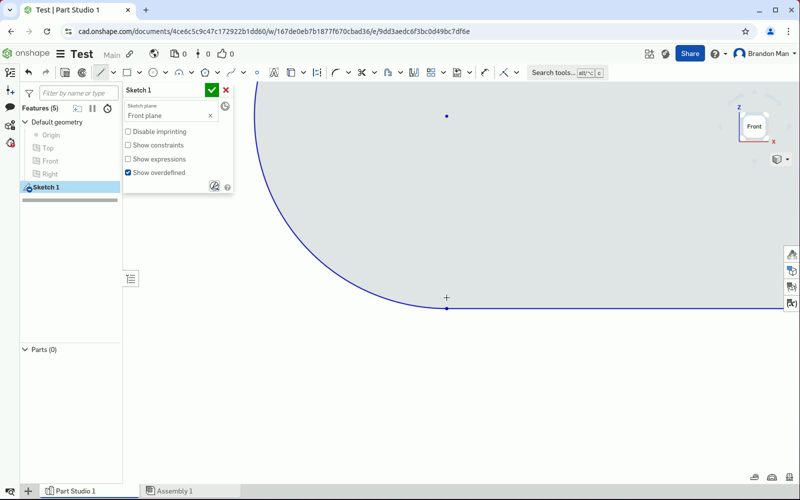
scroll(-6)
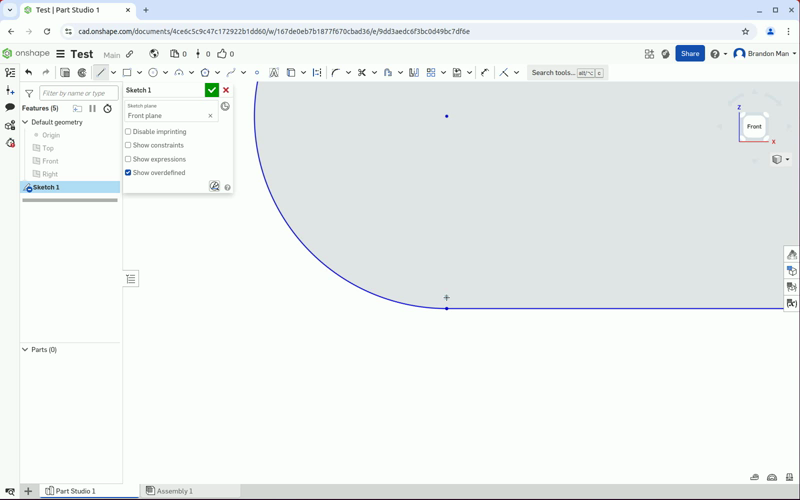
scroll(-6)
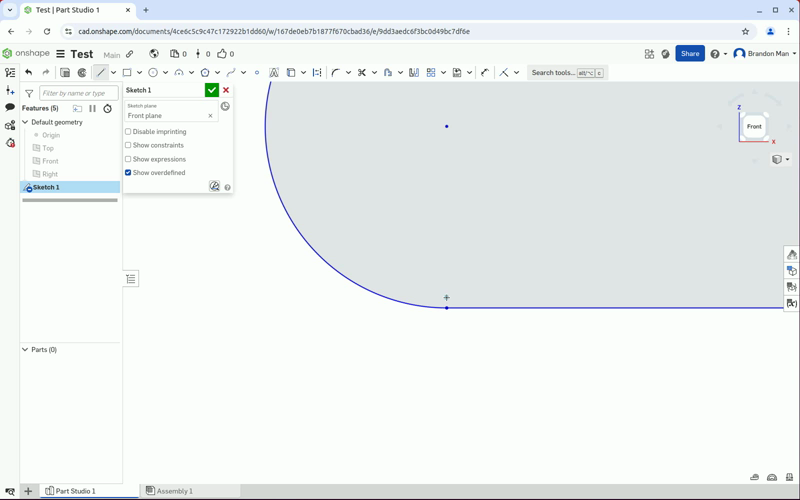
scroll(-6)
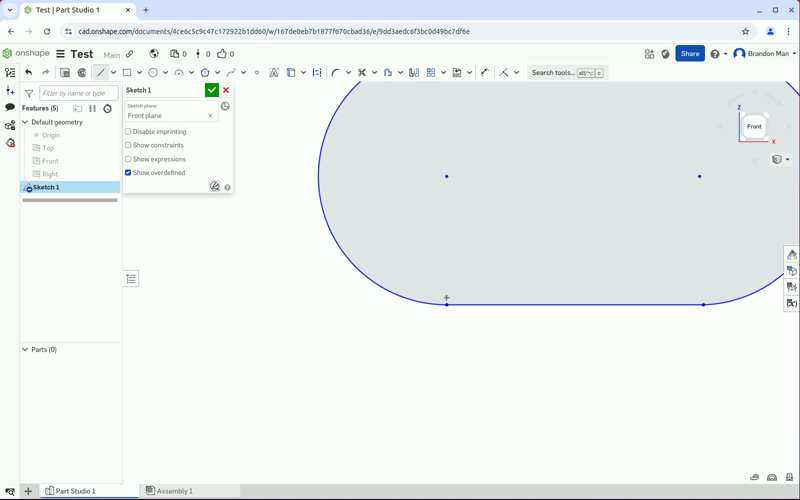
scroll(-6)
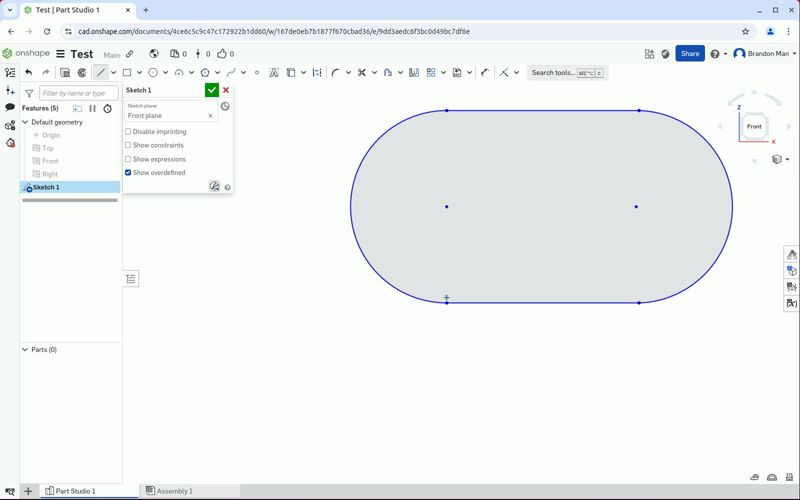
scroll(-6)
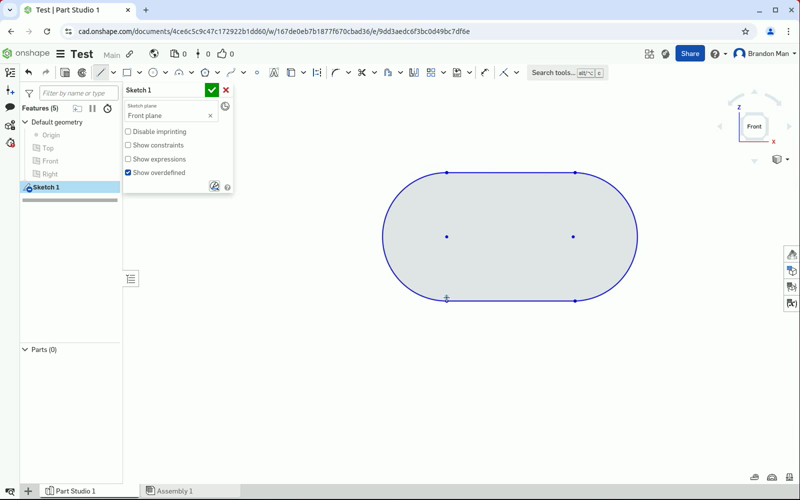
scroll(-6)
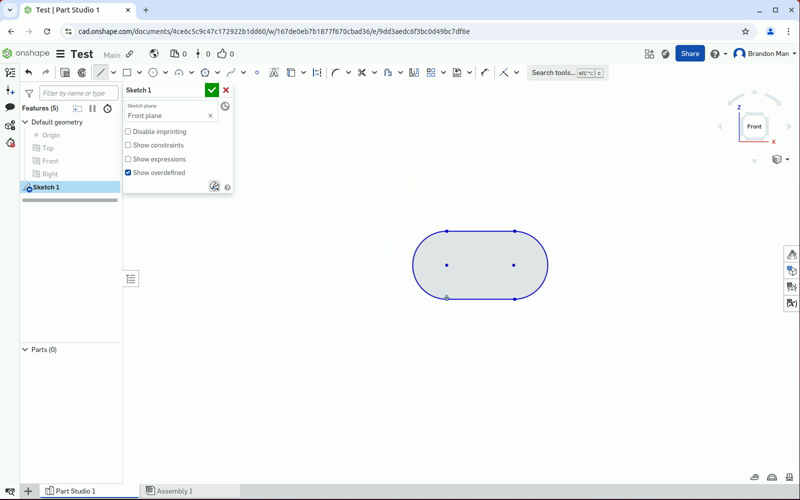
scroll(-6)
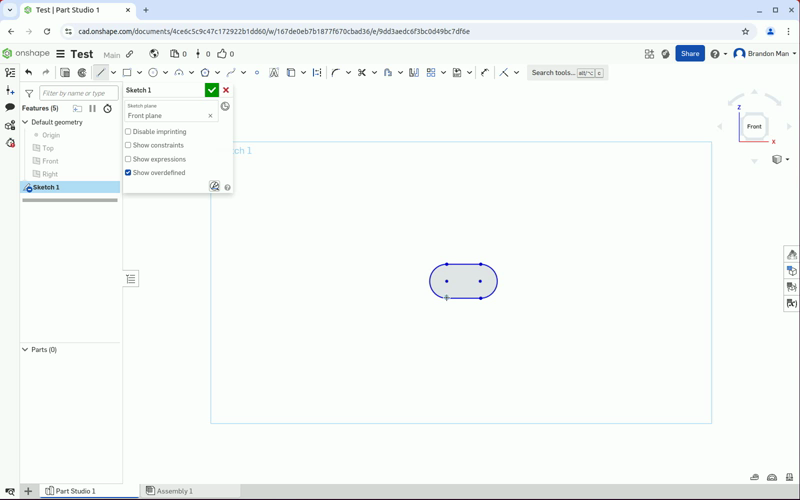
key_up(shift)
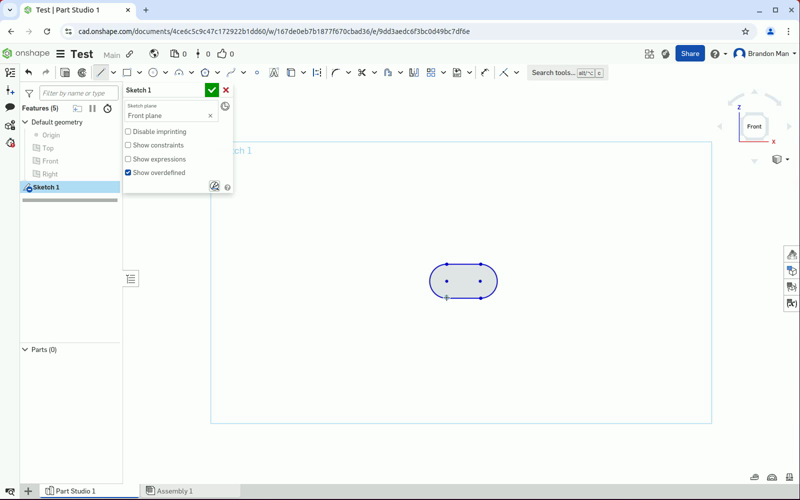
key_down(shift)
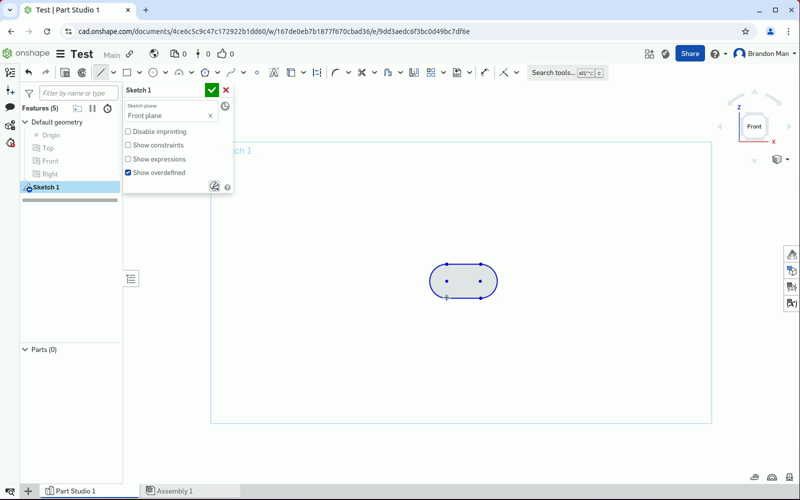
mouse_move(476, 297)
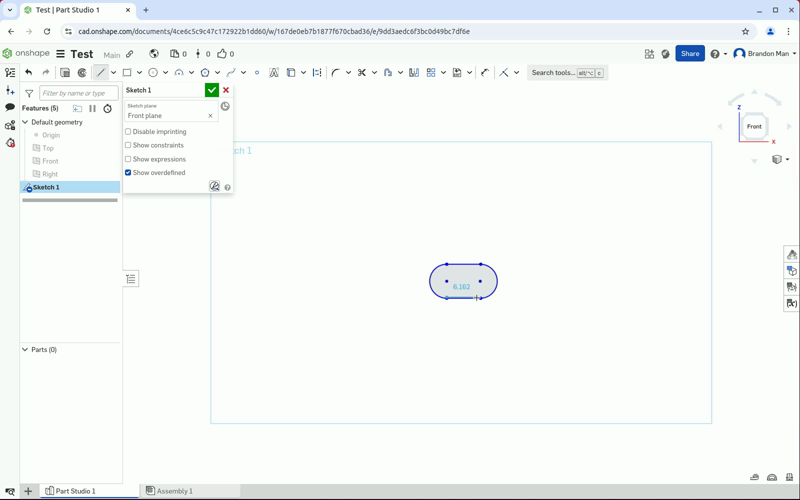
mouse_move(480, 297)
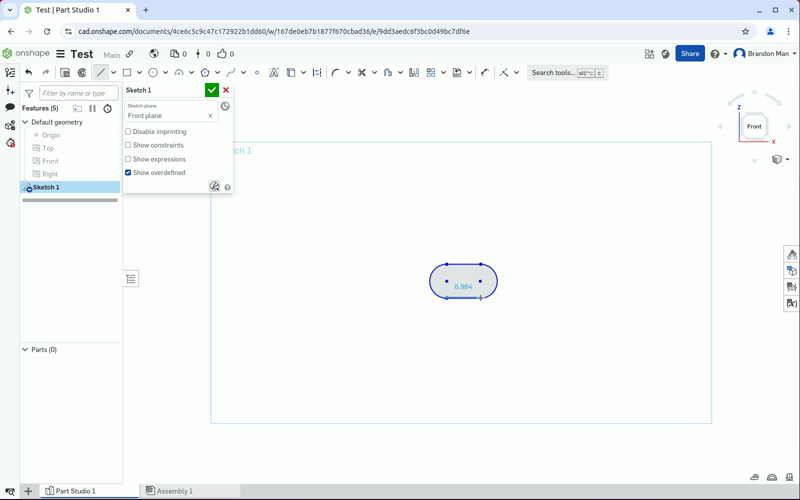
scroll(6)
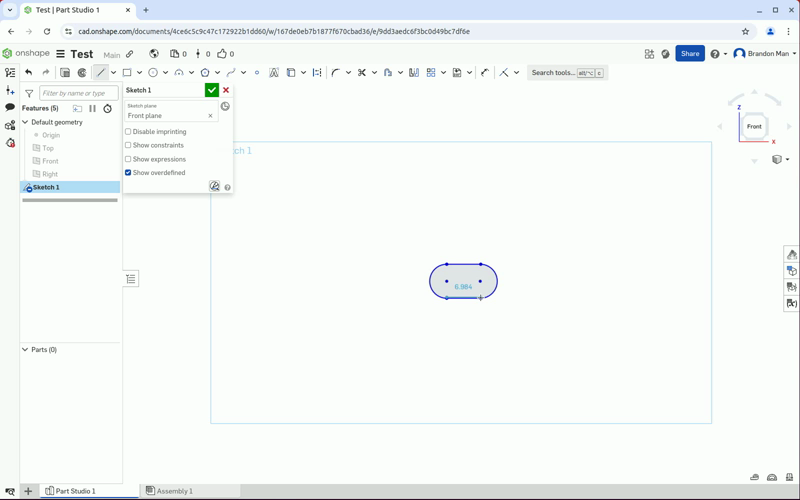
scroll(6)
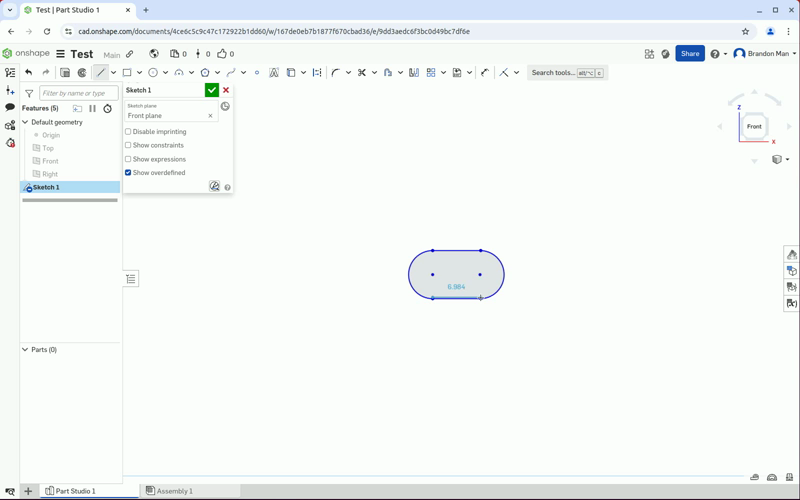
scroll(6)
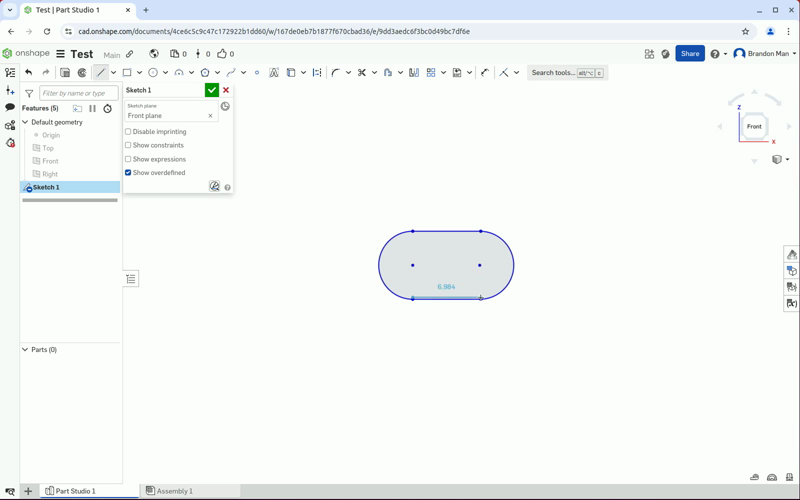
scroll(6)
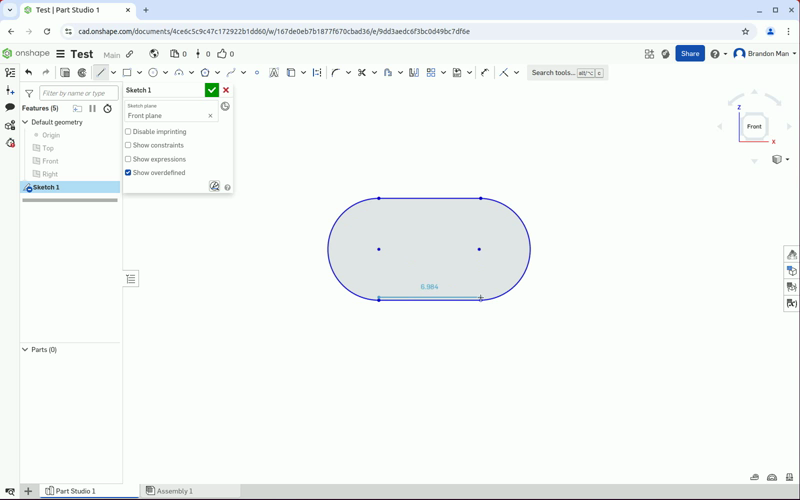
scroll(6)
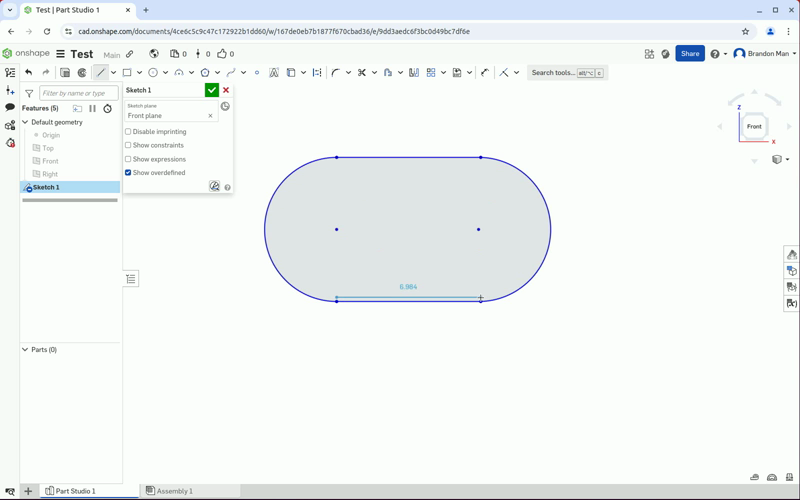
scroll(6)
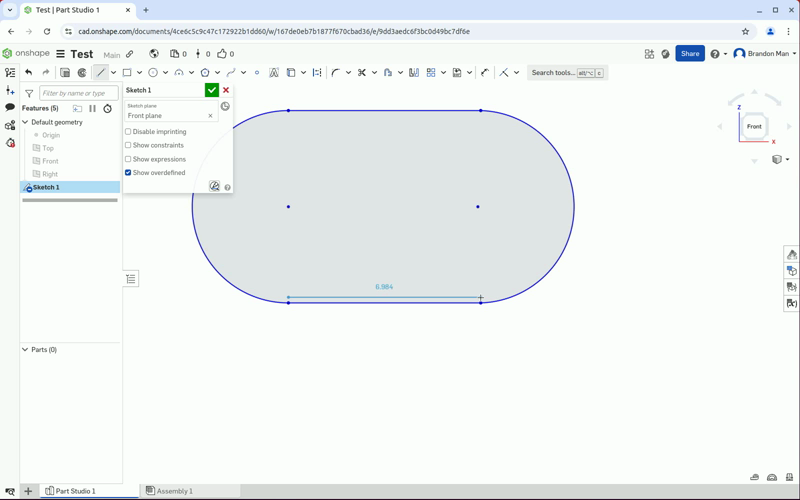
scroll(6)
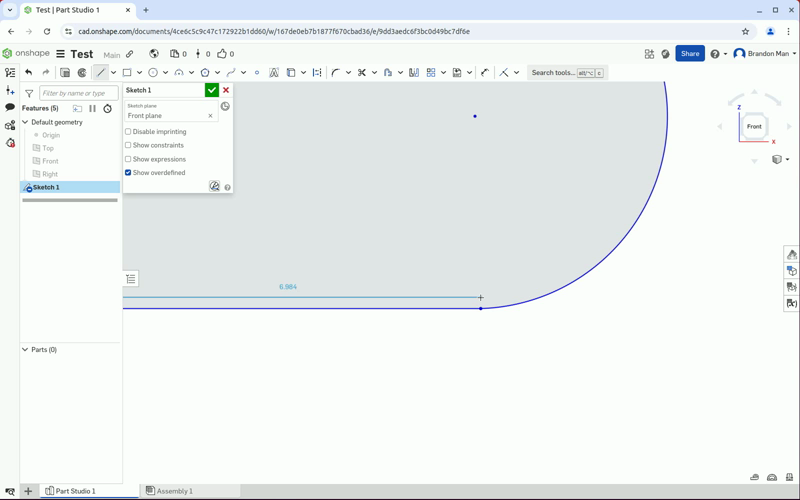
click(480, 297)
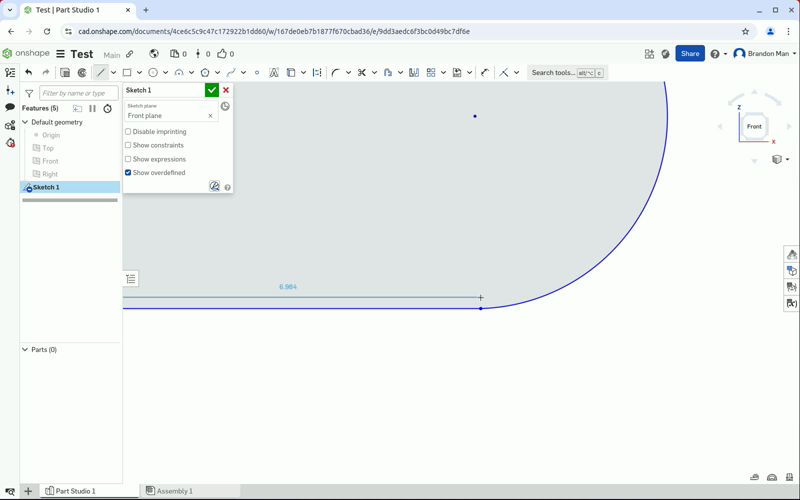
scroll(-6)
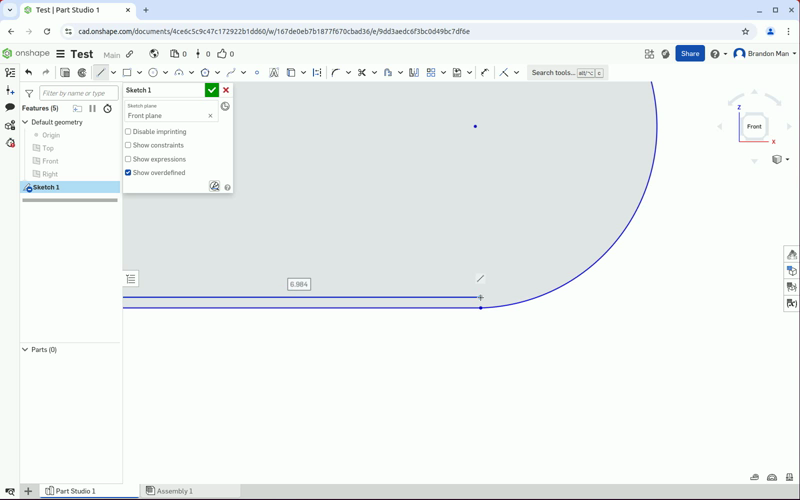
scroll(-6)
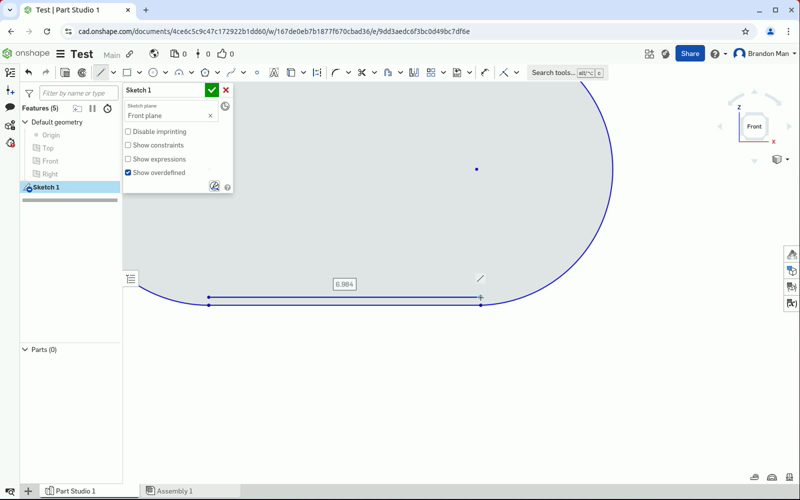
scroll(-6)
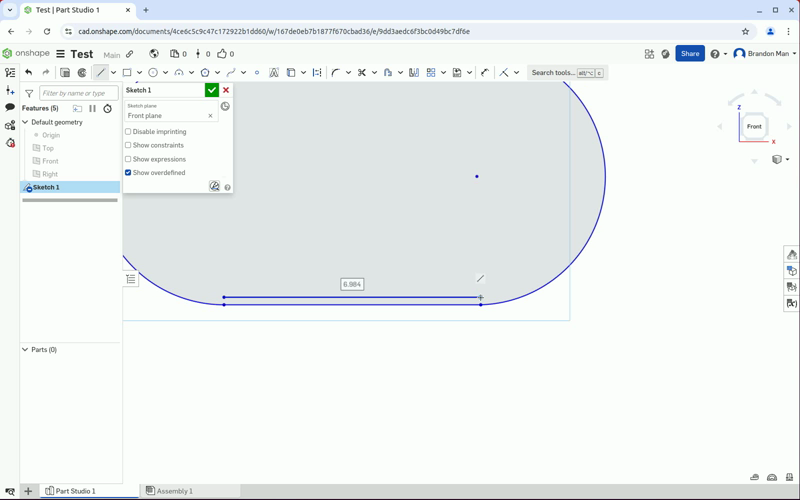
scroll(-6)
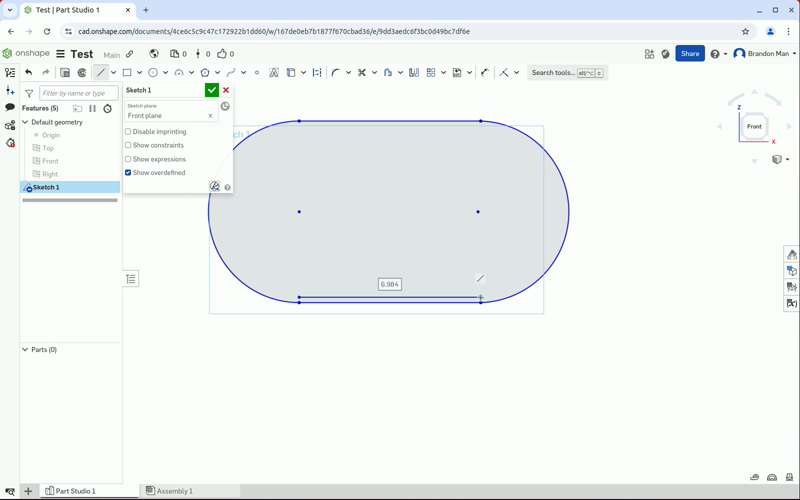
scroll(-6)
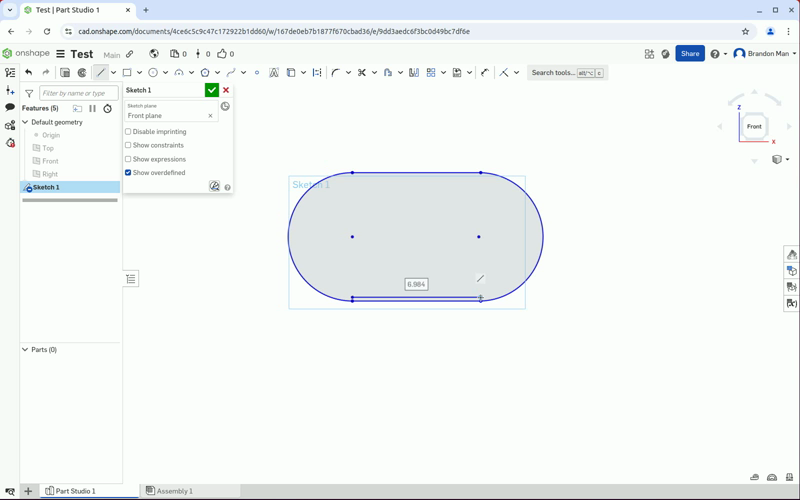
scroll(-6)
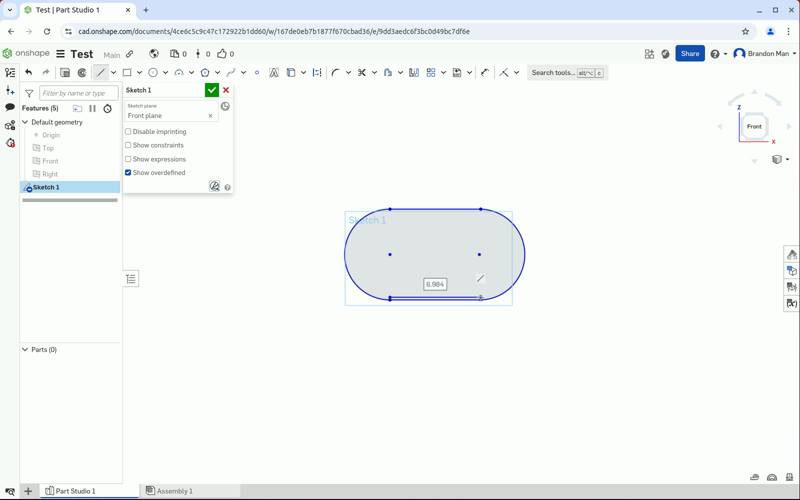
scroll(-6)
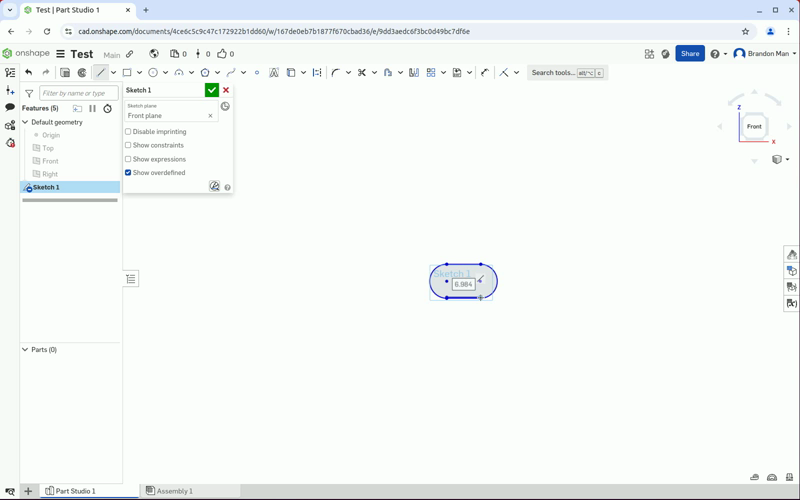
key_up(shift)
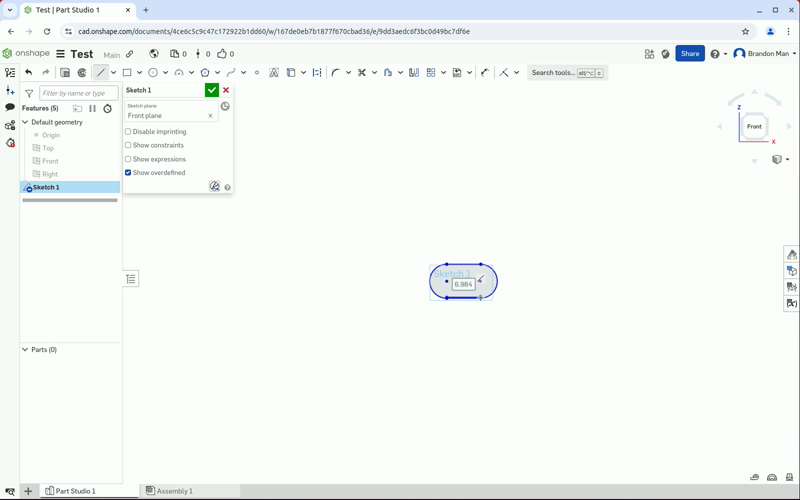
key(esc)
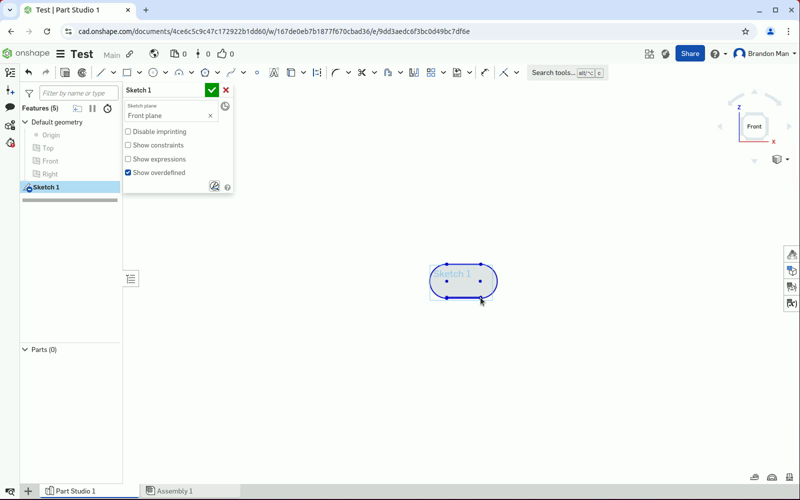
key(a)
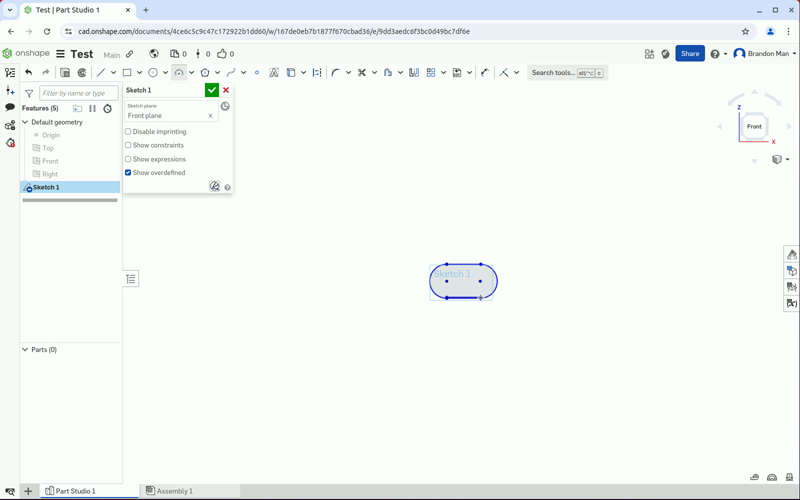
mouse_move(480, 297)
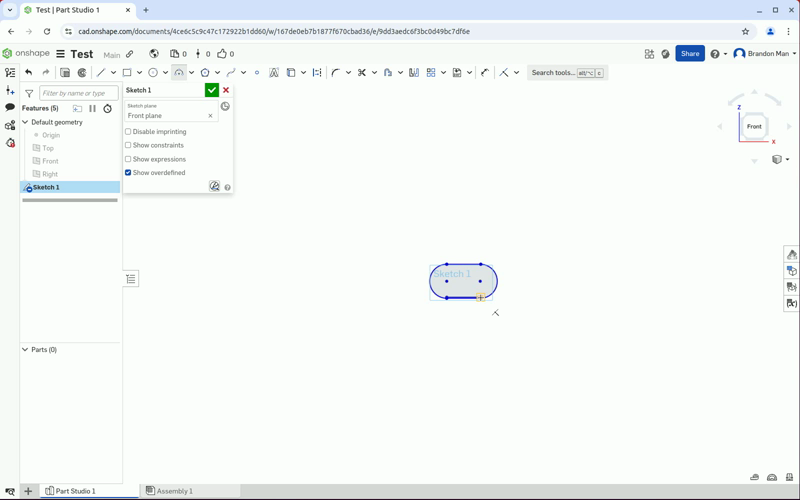
scroll(6)
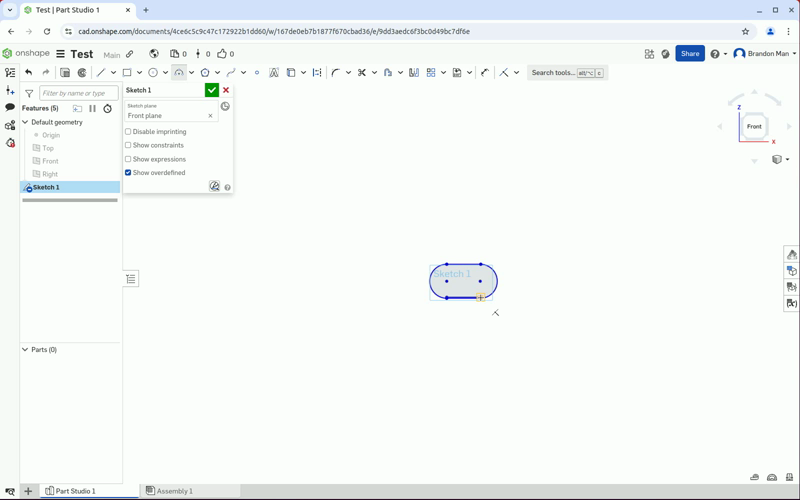
scroll(6)
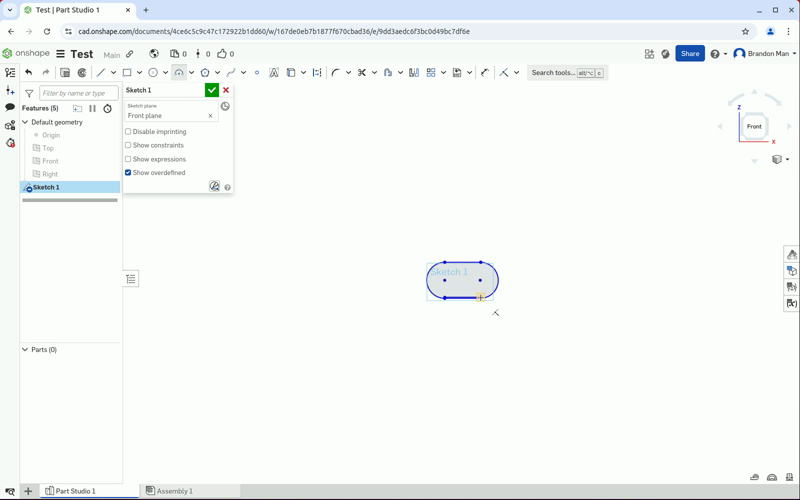
scroll(6)
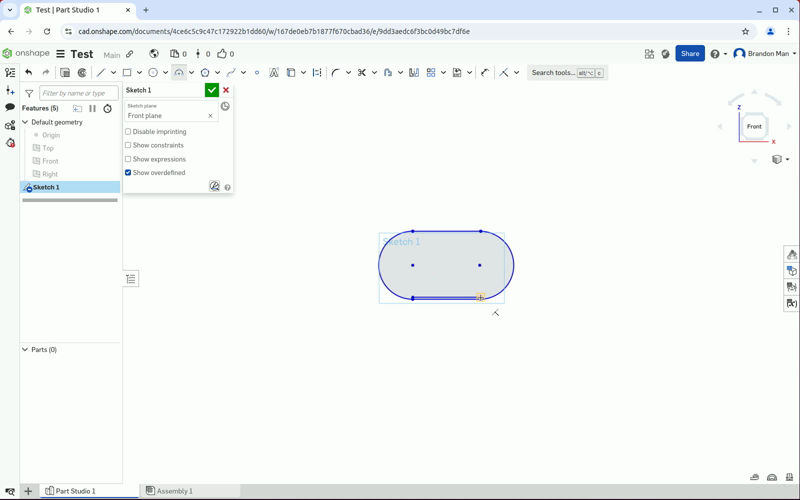
scroll(6)
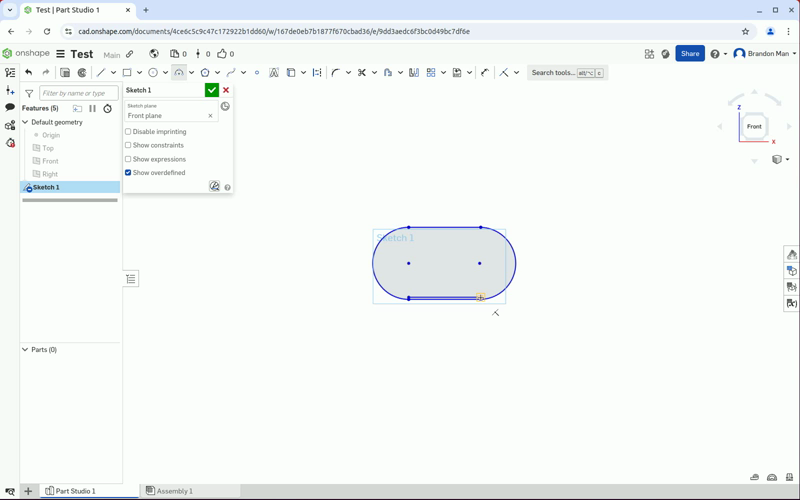
scroll(6)
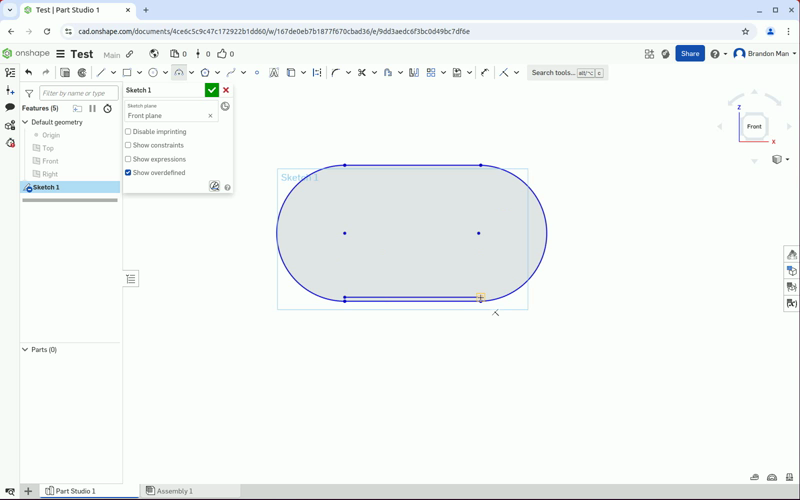
scroll(6)
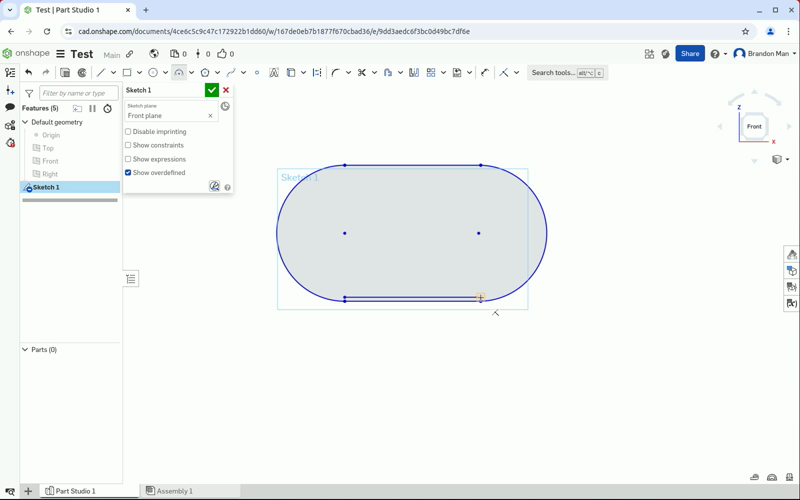
scroll(6)
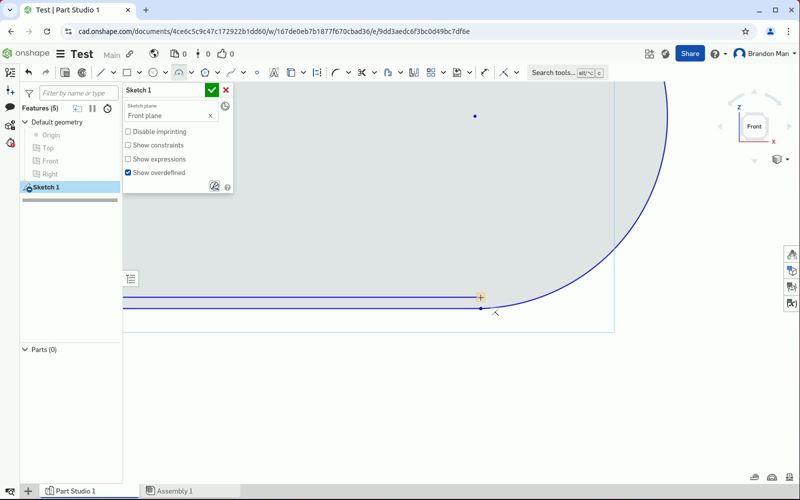
click(480, 297)
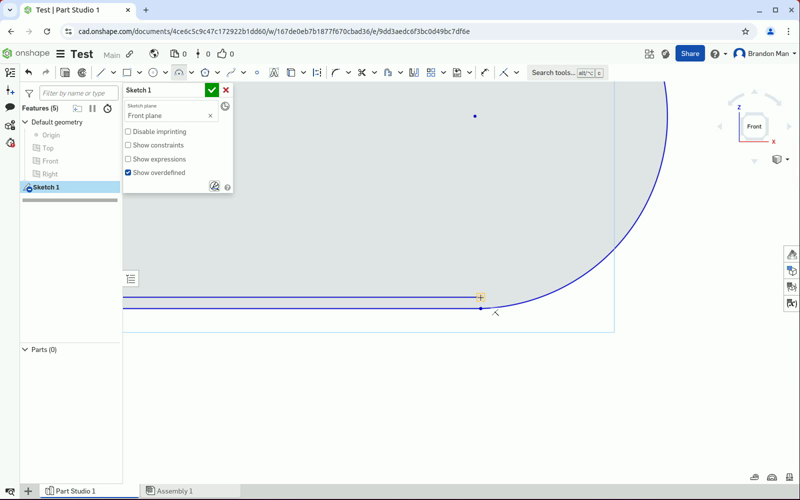
scroll(-6)
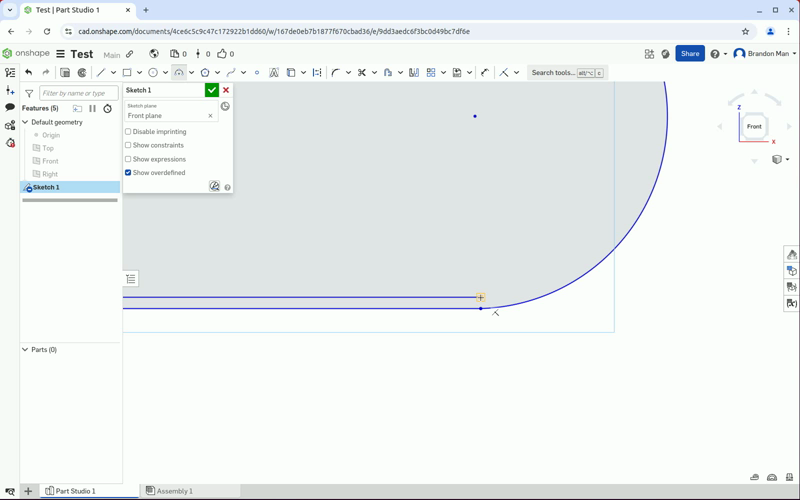
scroll(-6)
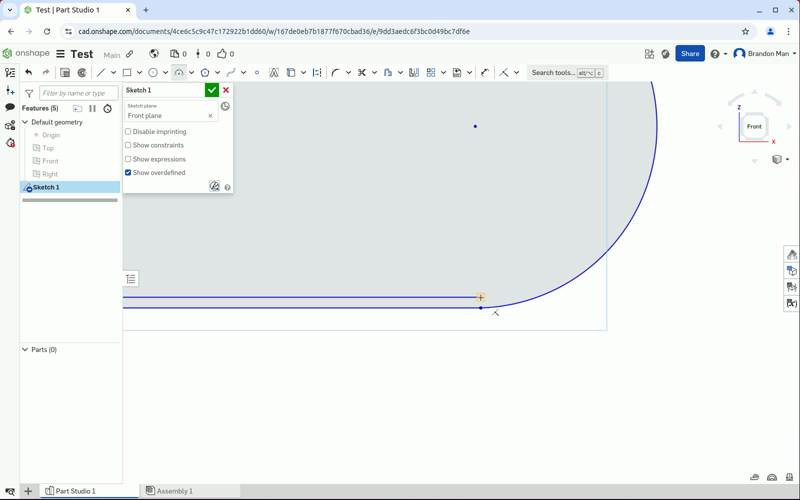
scroll(-6)
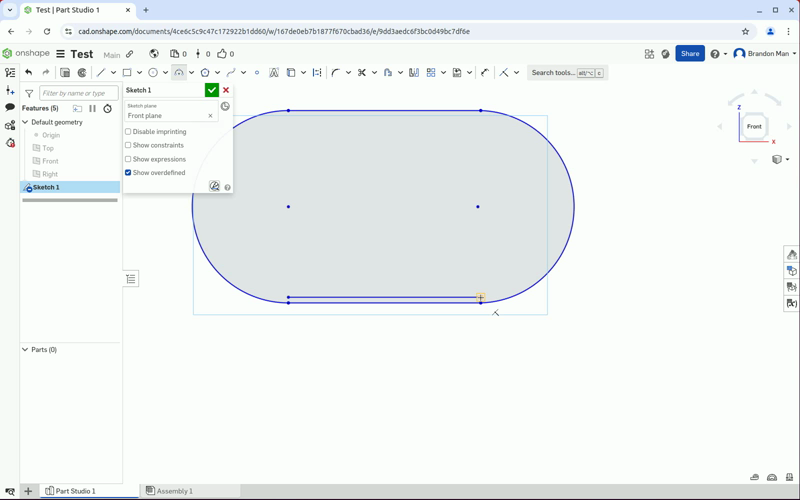
scroll(-6)
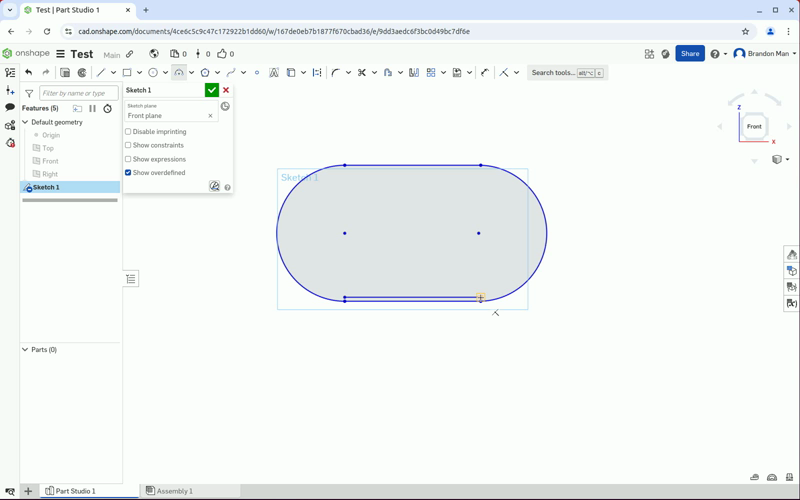
scroll(-6)
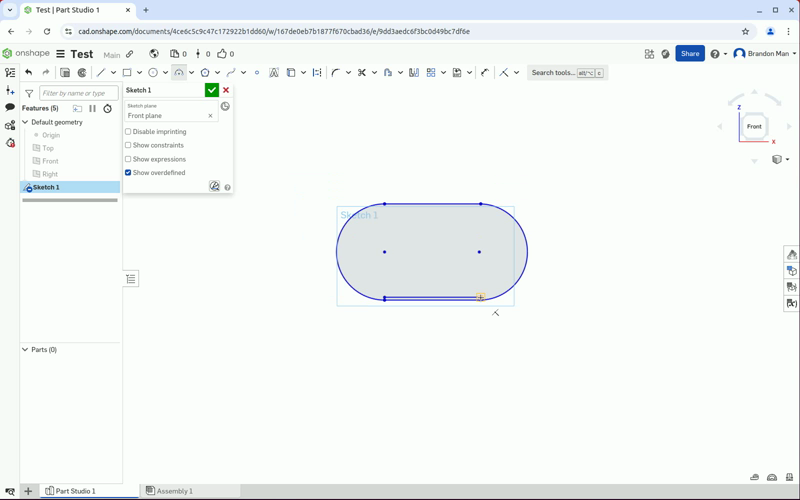
scroll(-6)
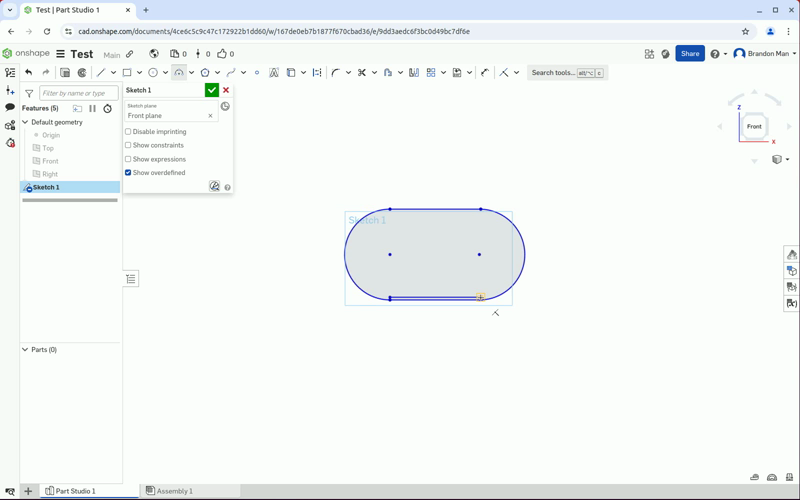
scroll(-6)
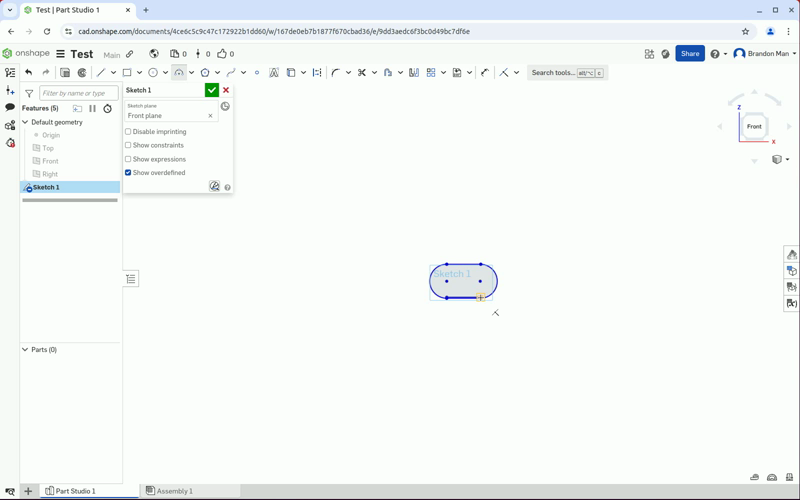
key_down(shift)
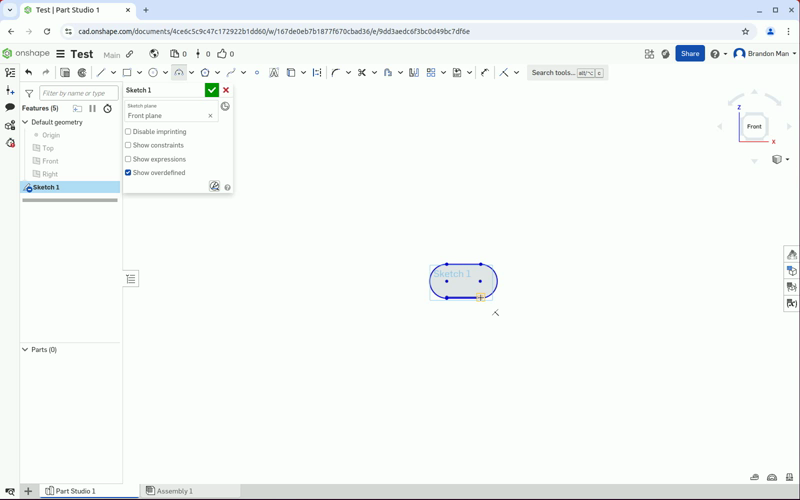
mouse_move(480, 265)
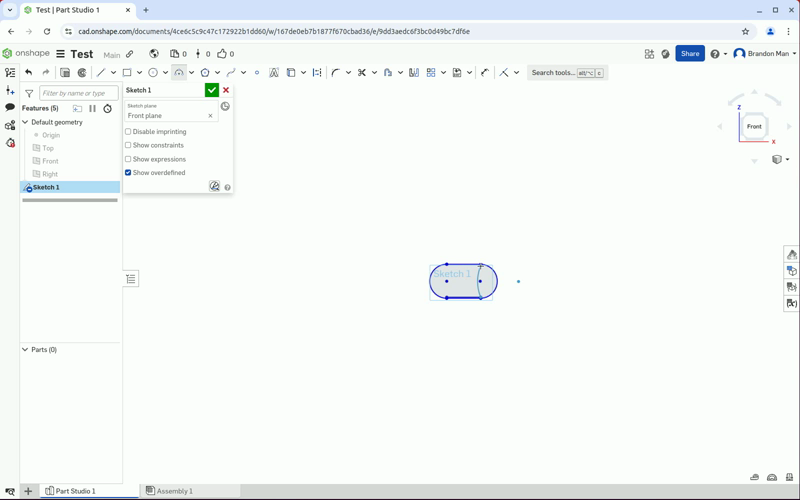
scroll(6)
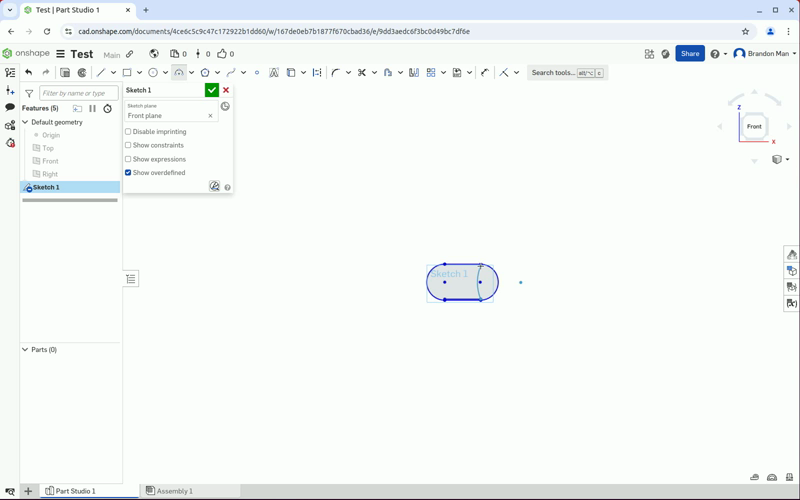
scroll(6)
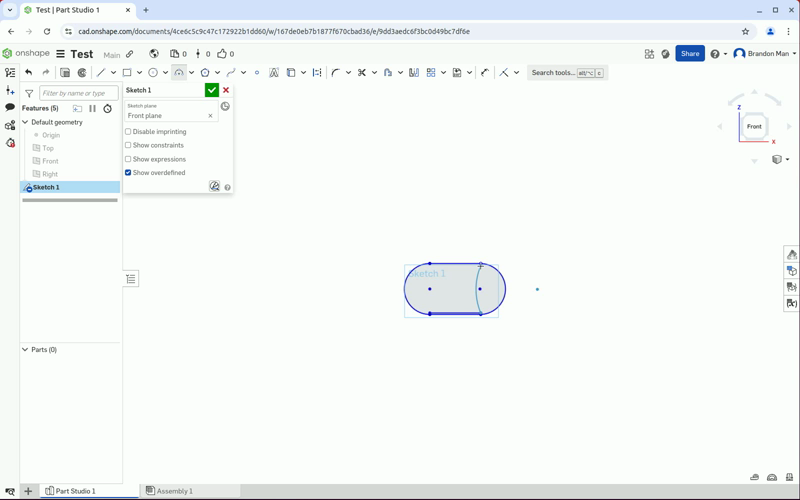
scroll(6)
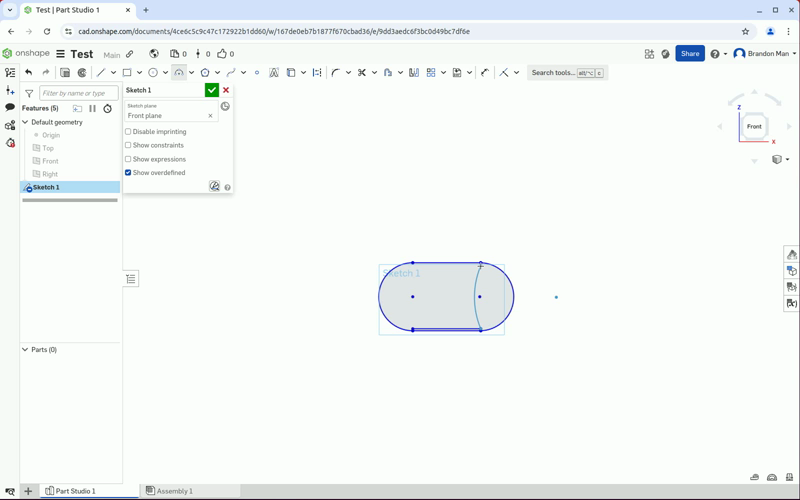
scroll(6)
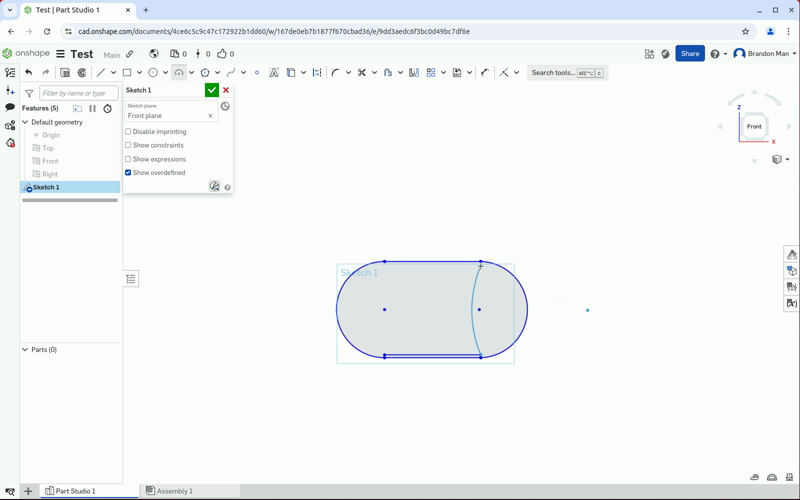
scroll(6)
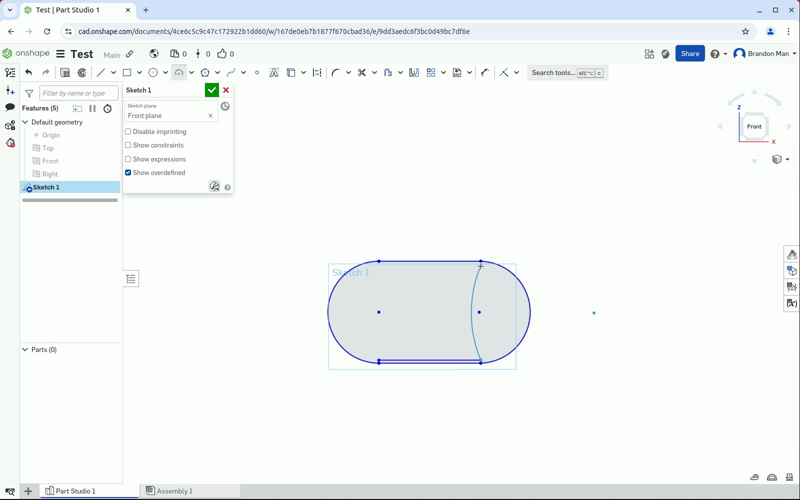
scroll(6)
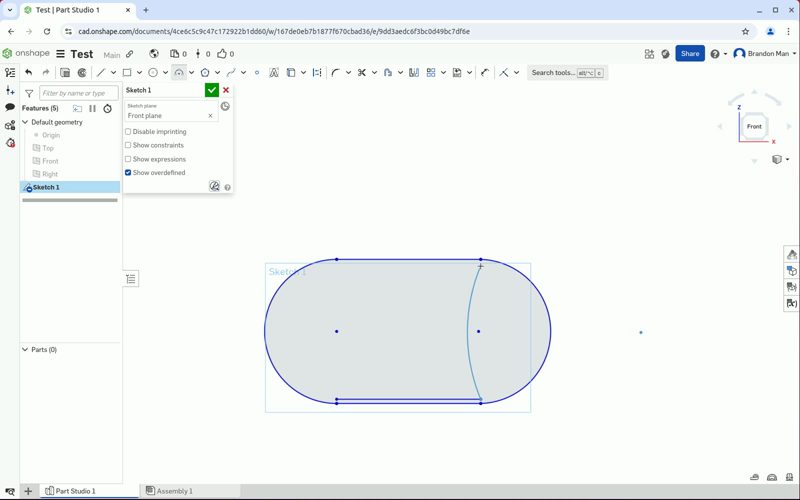
scroll(6)
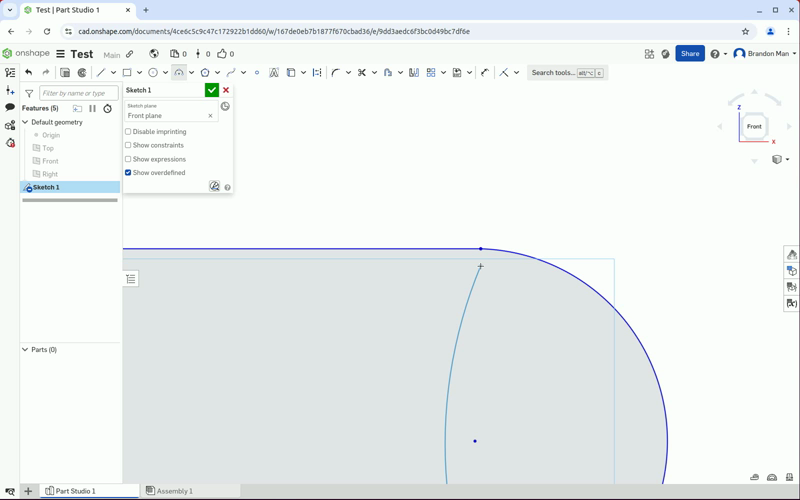
click(480, 265)
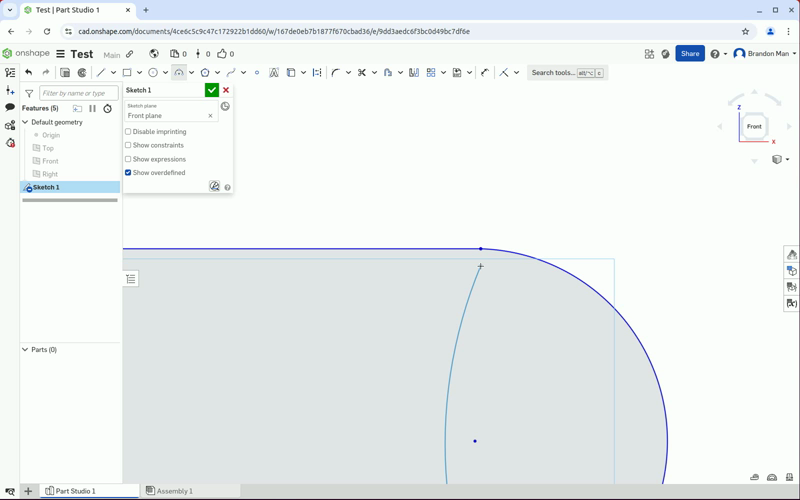
scroll(-6)
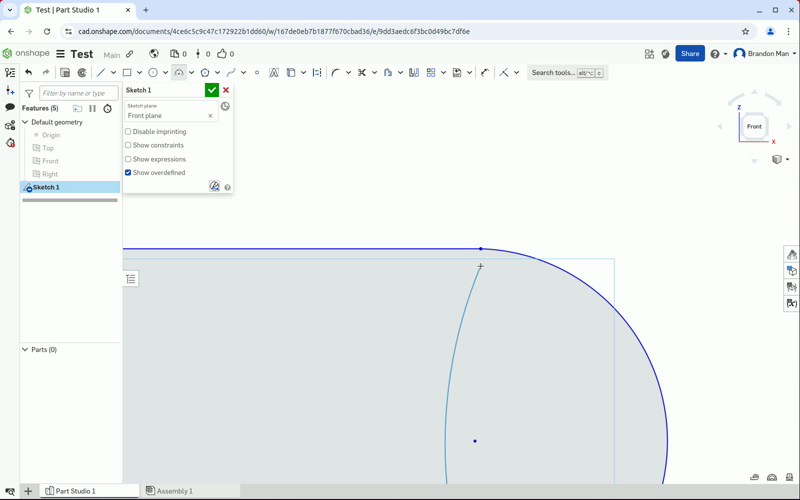
scroll(-6)
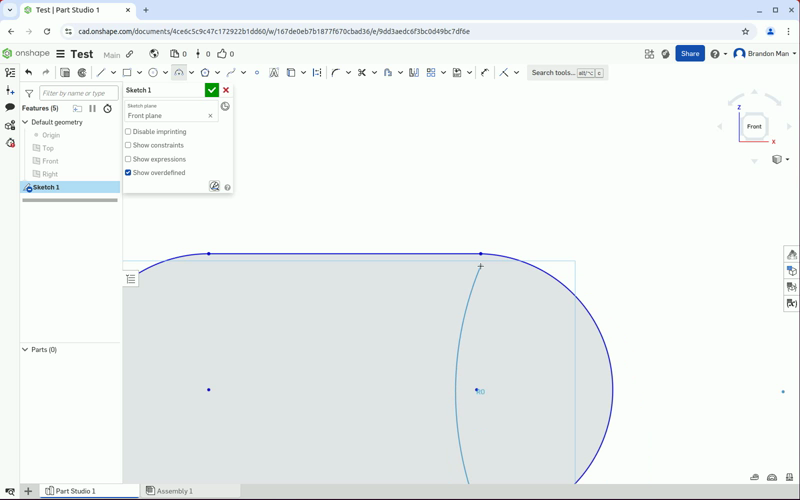
scroll(-6)
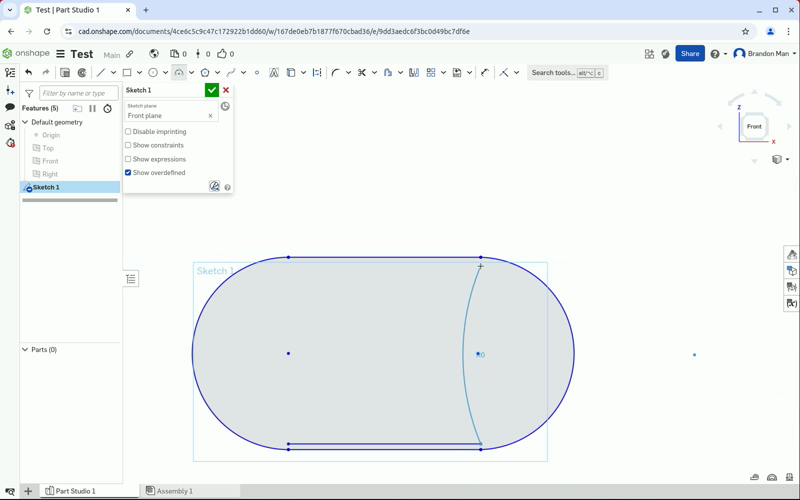
scroll(-6)
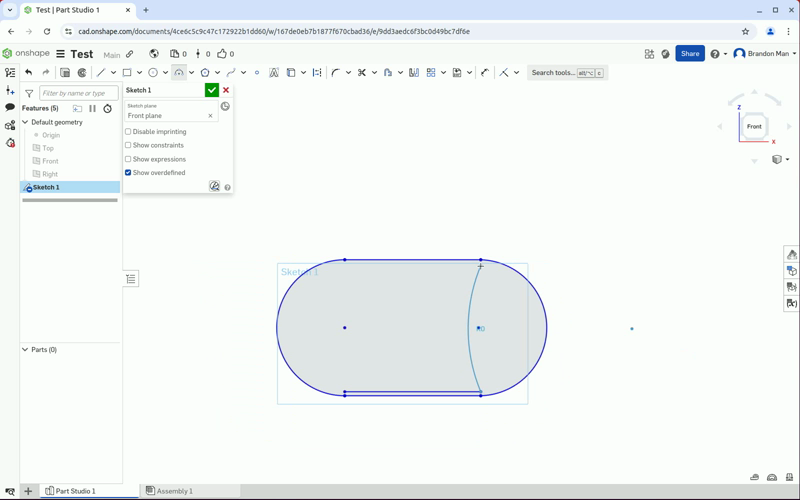
scroll(-6)
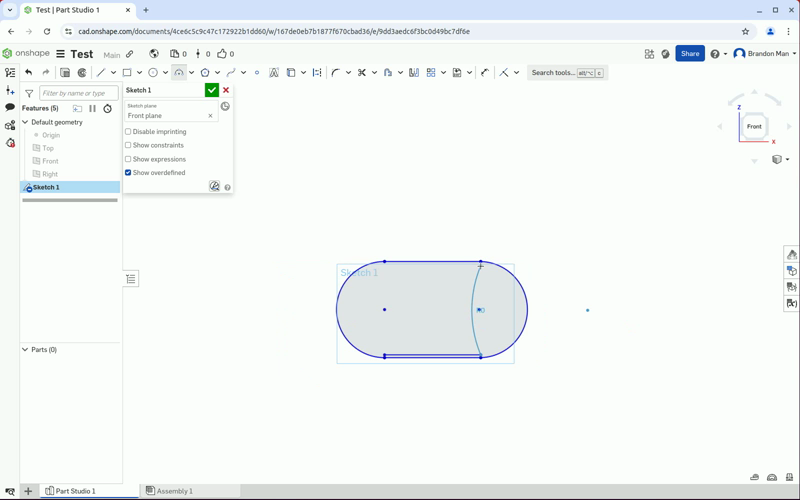
scroll(-6)
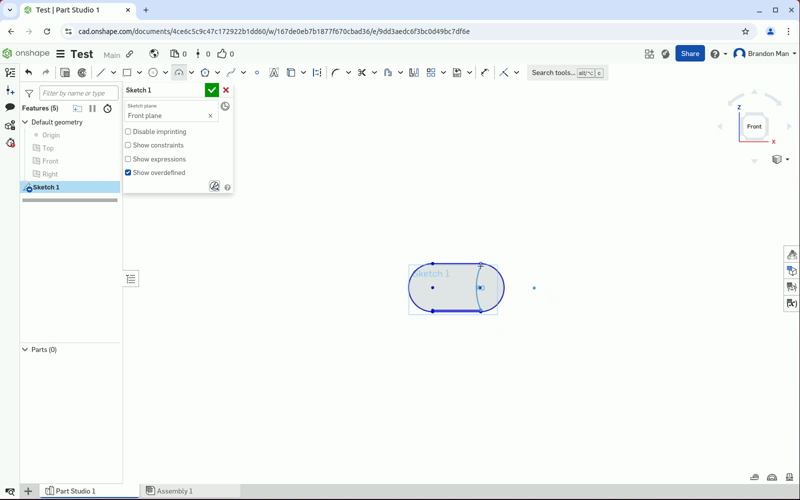
scroll(-6)
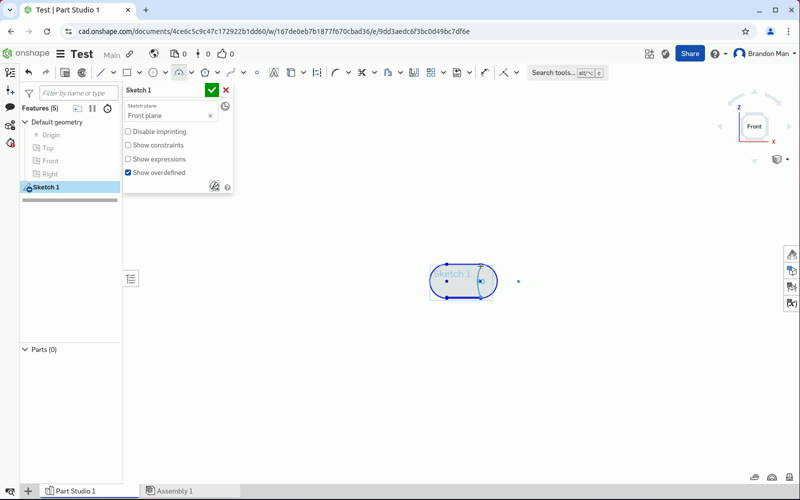
mouse_move(496, 281)
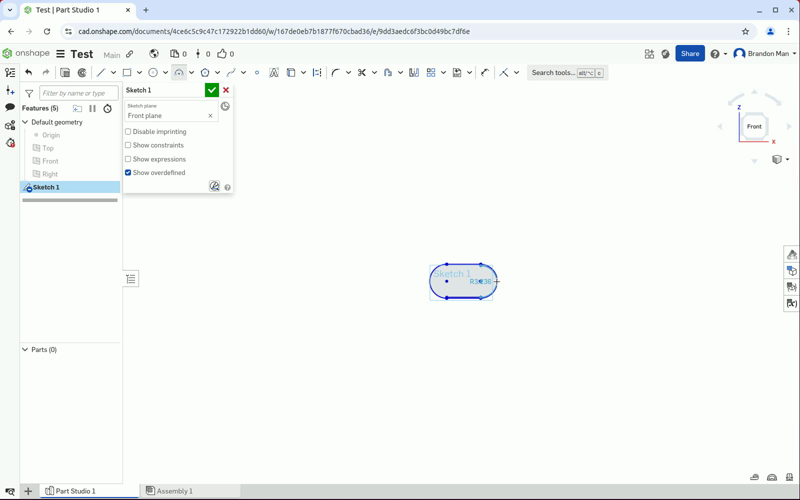
scroll(6)
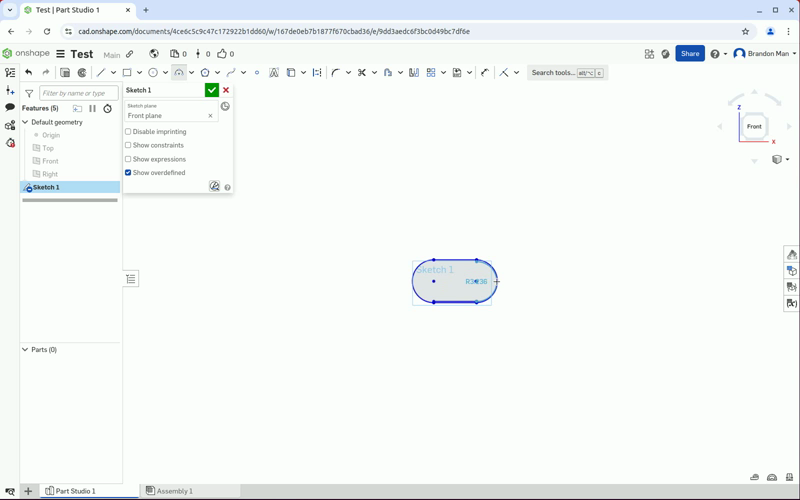
scroll(6)
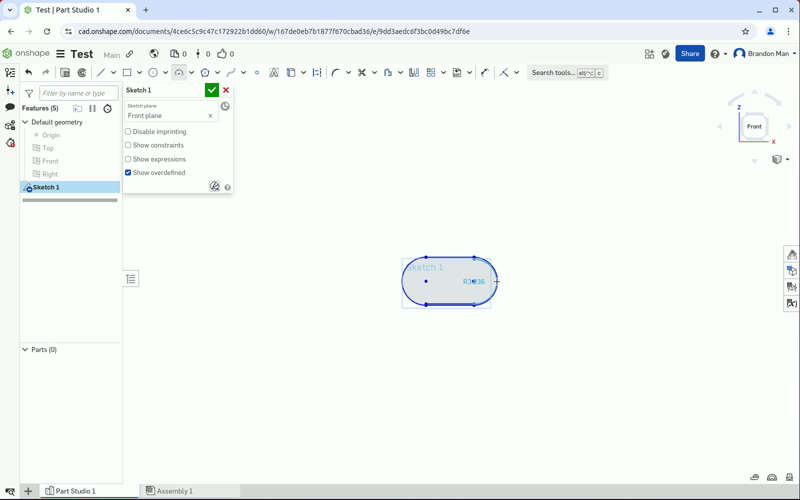
scroll(6)
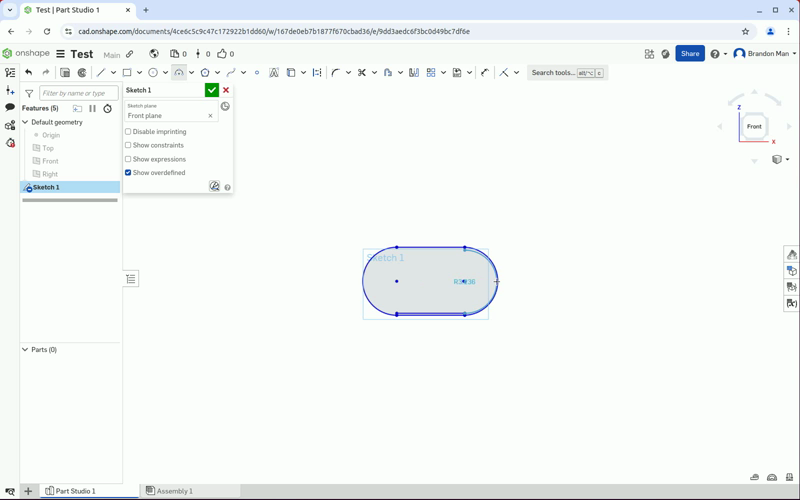
scroll(6)
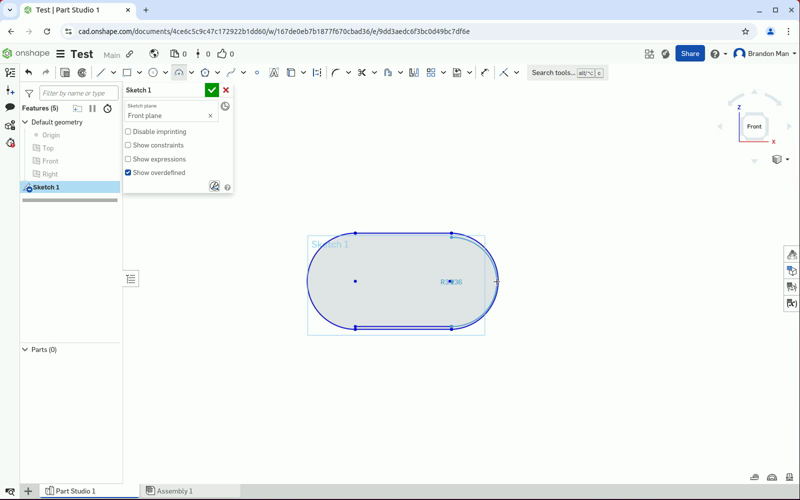
scroll(6)
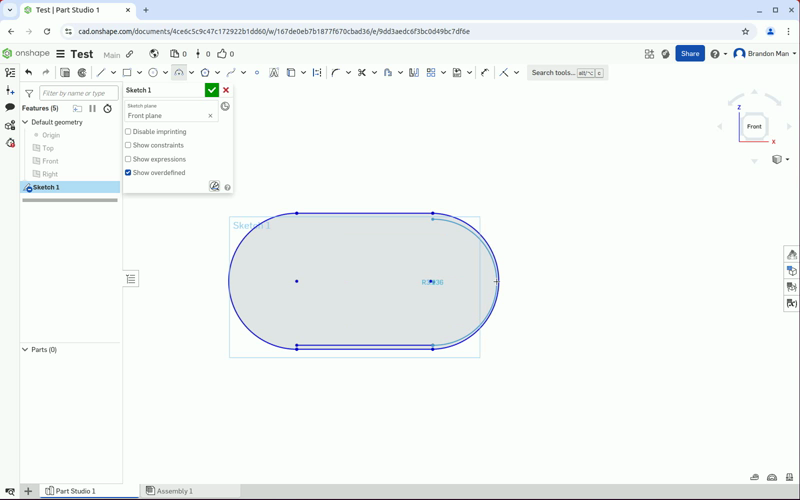
scroll(6)
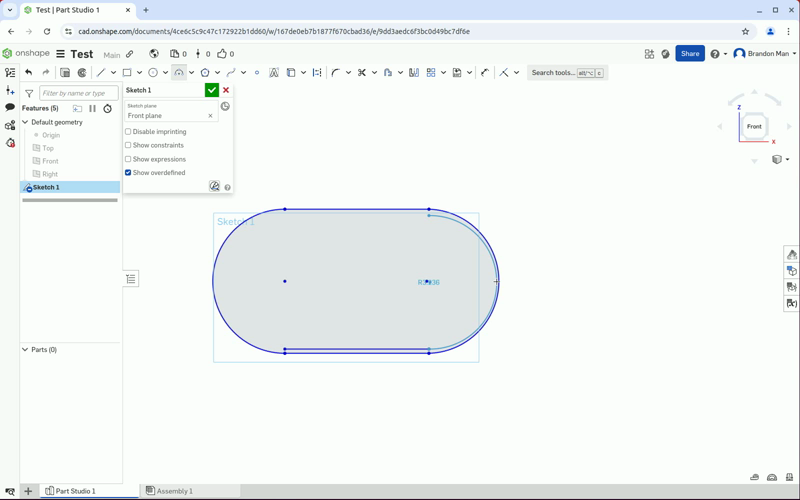
scroll(6)
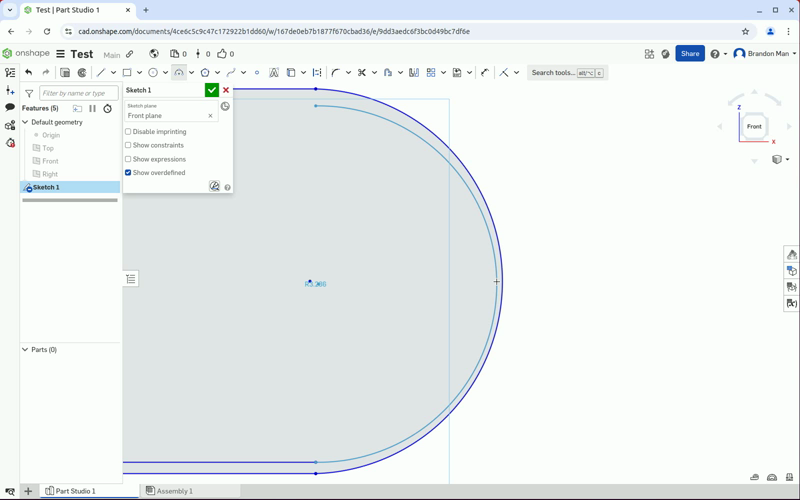
click(496, 281)
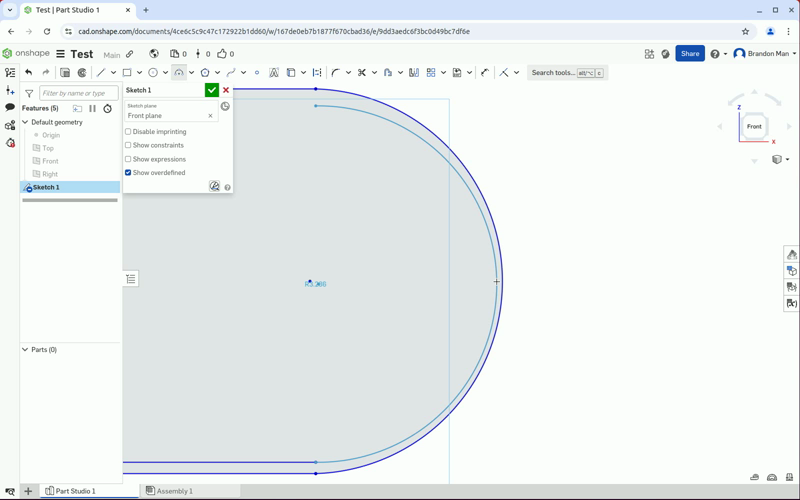
scroll(-6)
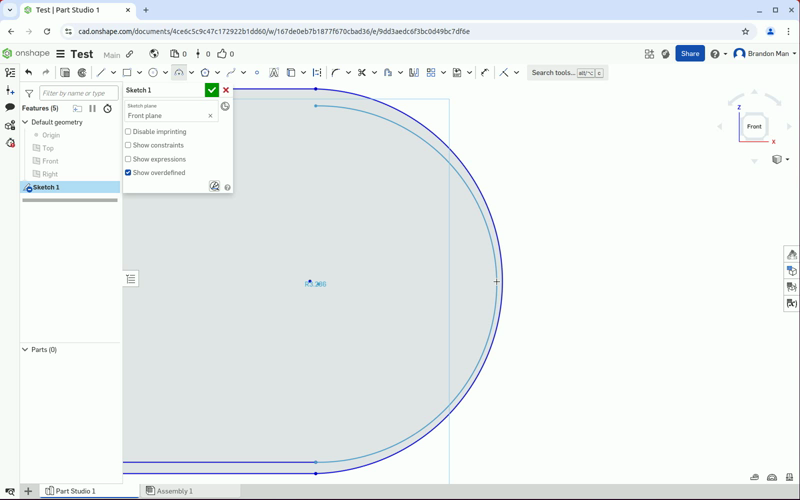
scroll(-6)
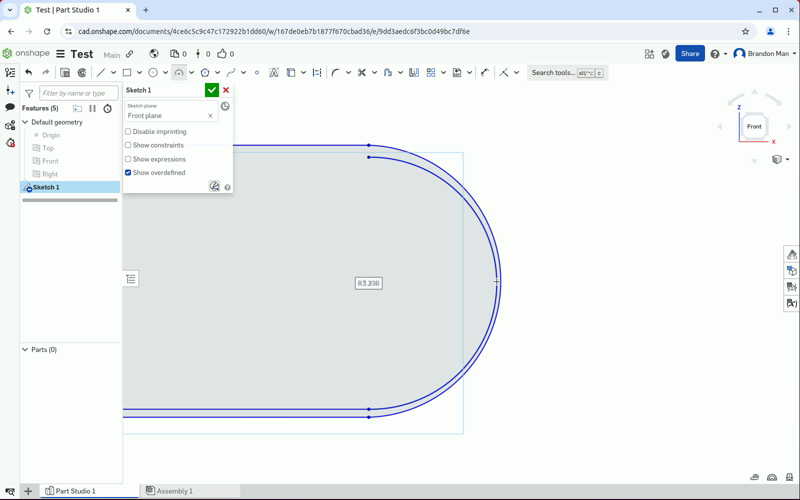
scroll(-6)
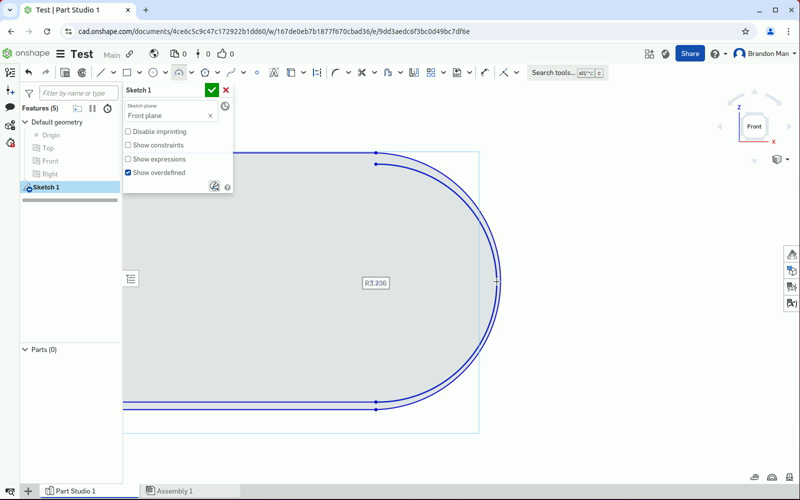
scroll(-6)
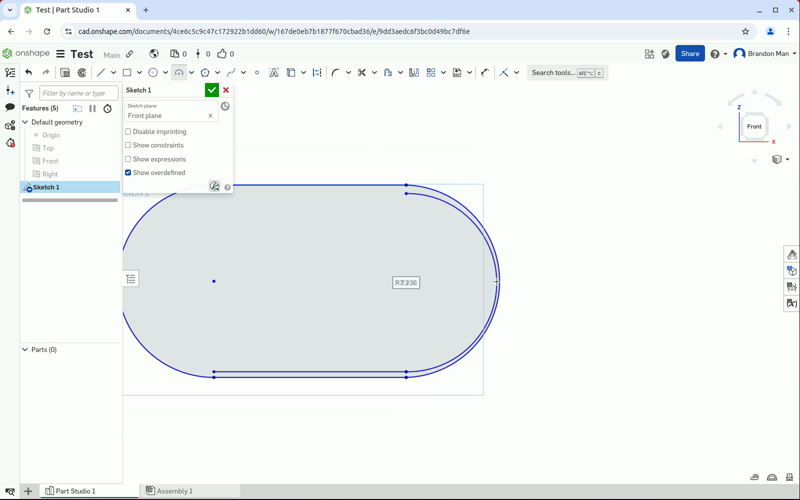
scroll(-6)
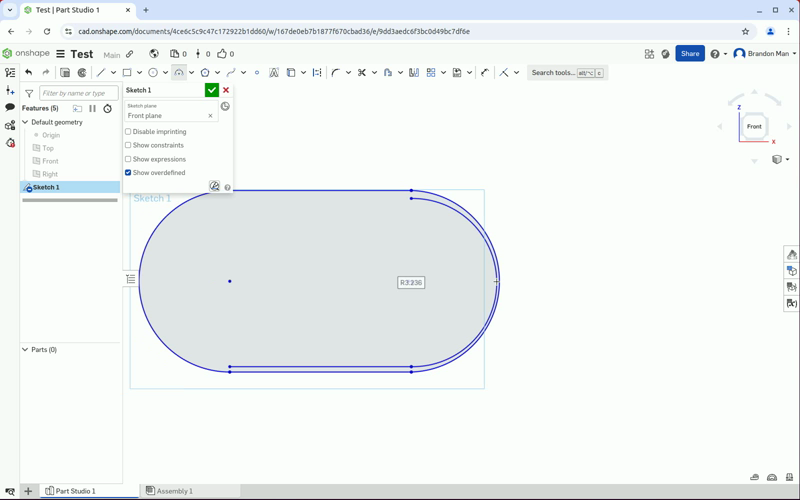
scroll(-6)
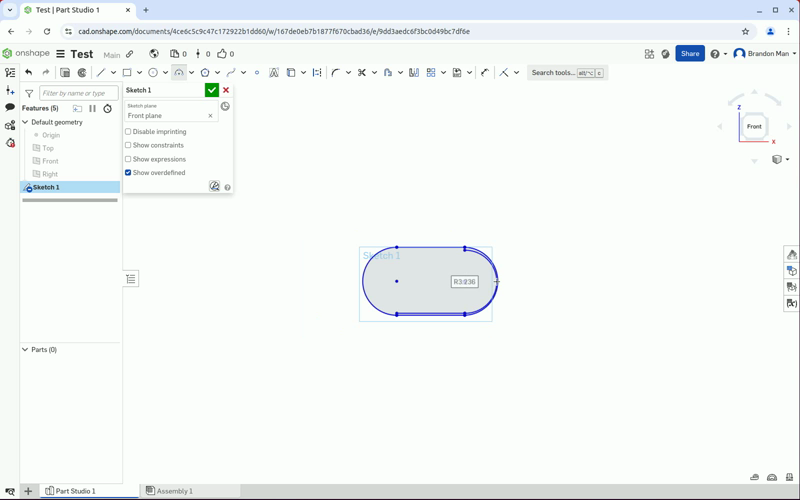
scroll(-6)
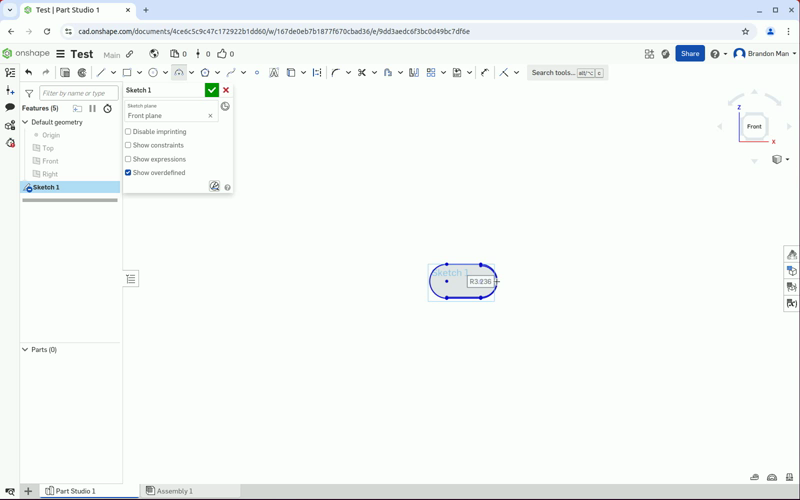
key_up(shift)
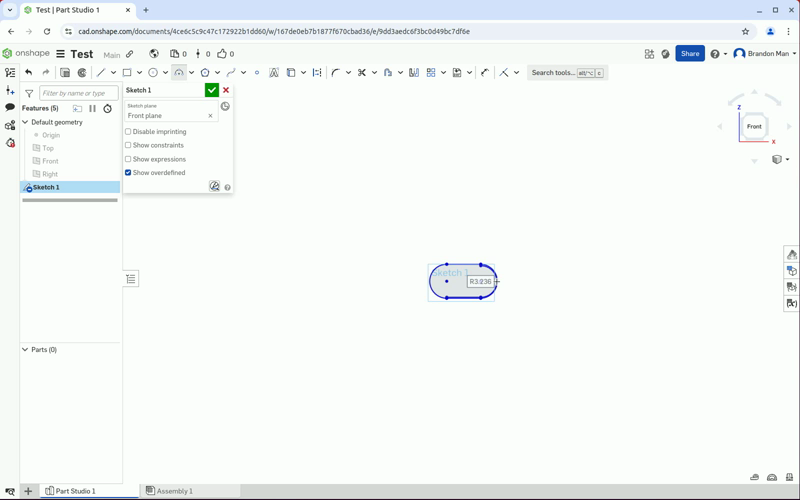
key(esc)
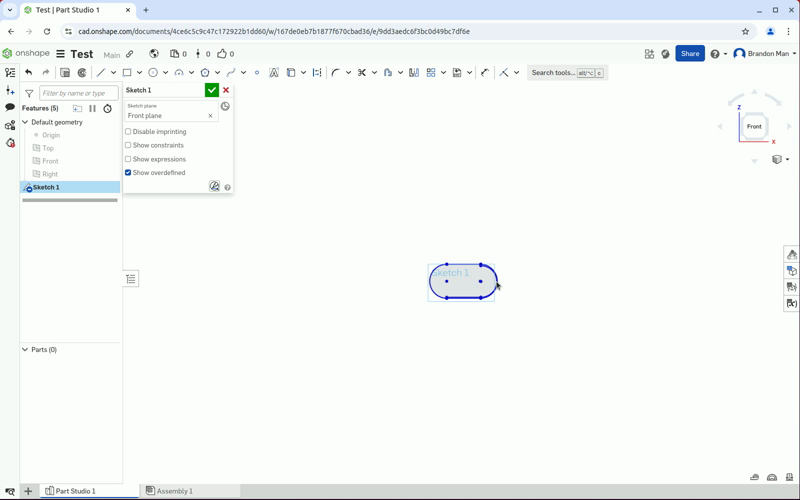
key(l)
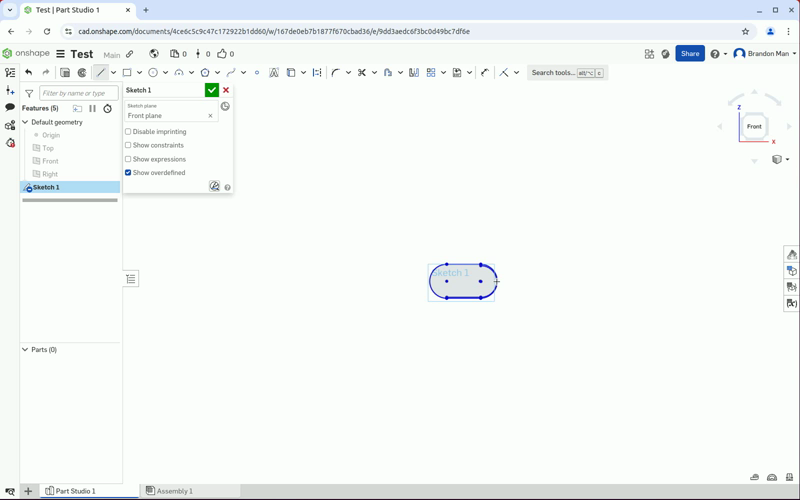
mouse_move(480, 265)
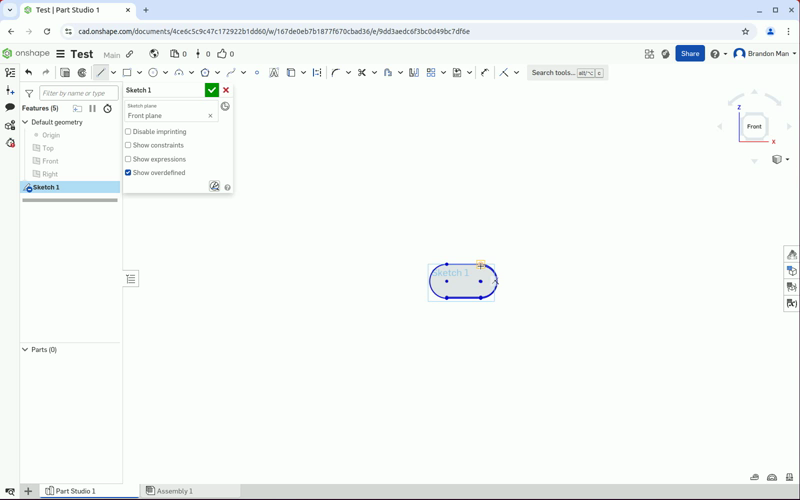
scroll(6)
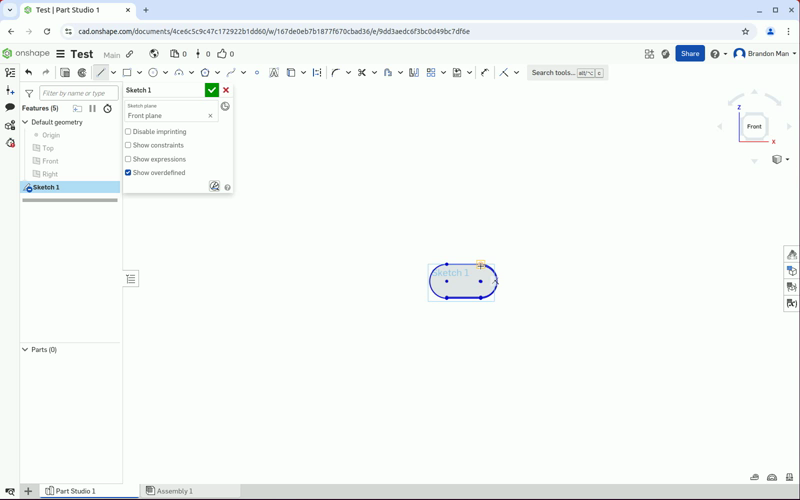
scroll(6)
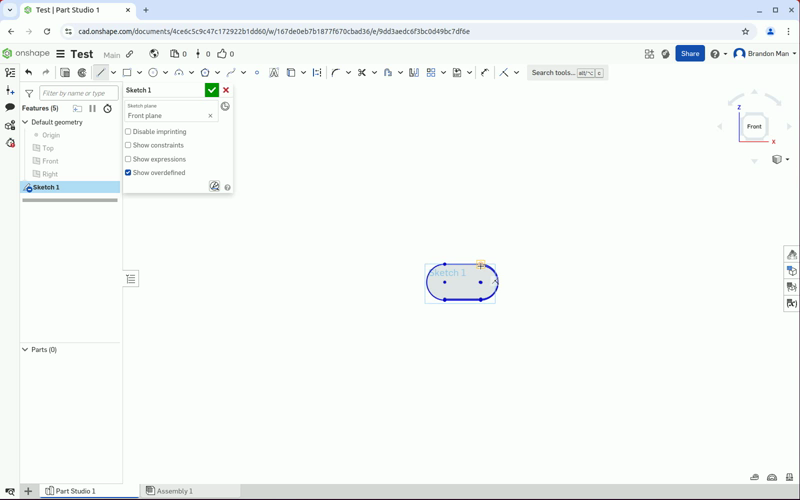
scroll(6)
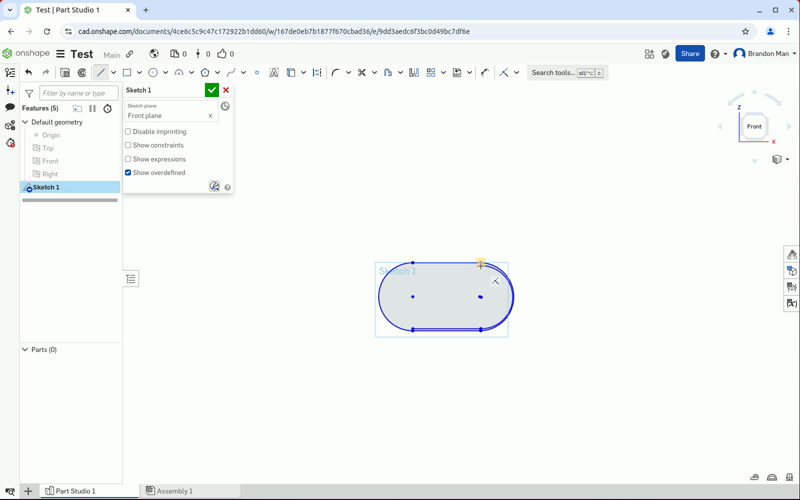
scroll(6)
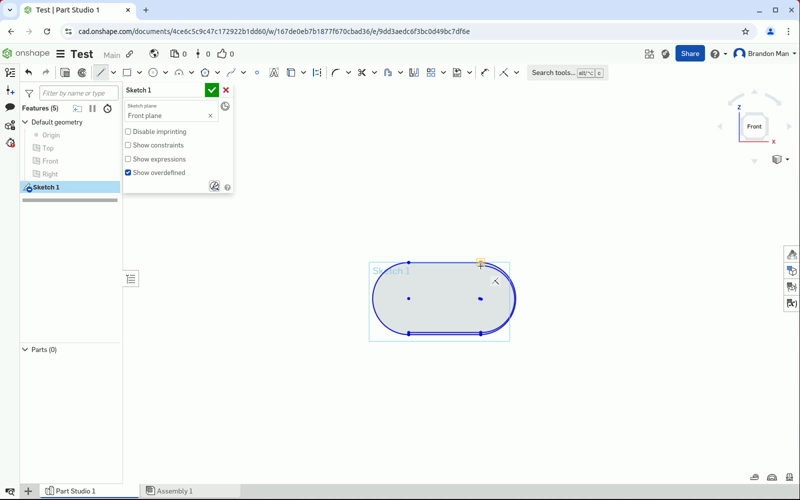
scroll(6)
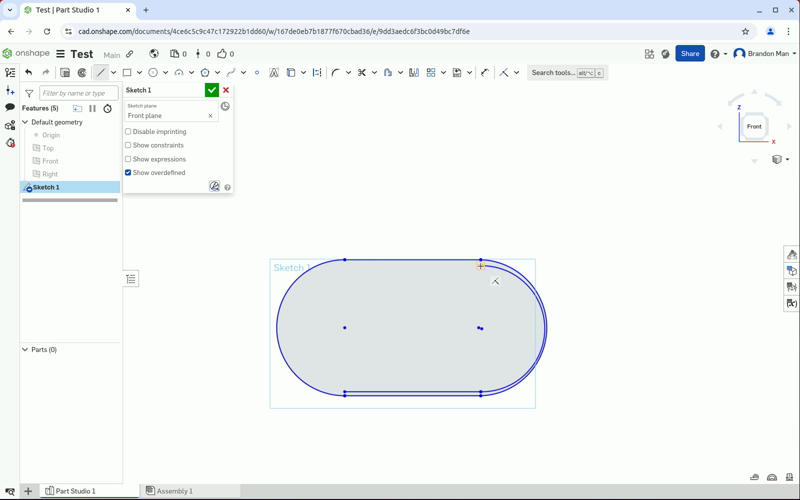
scroll(6)
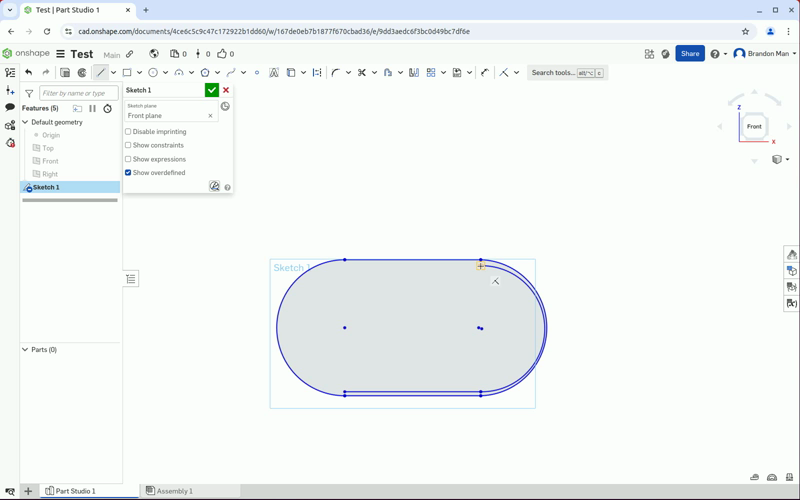
scroll(6)
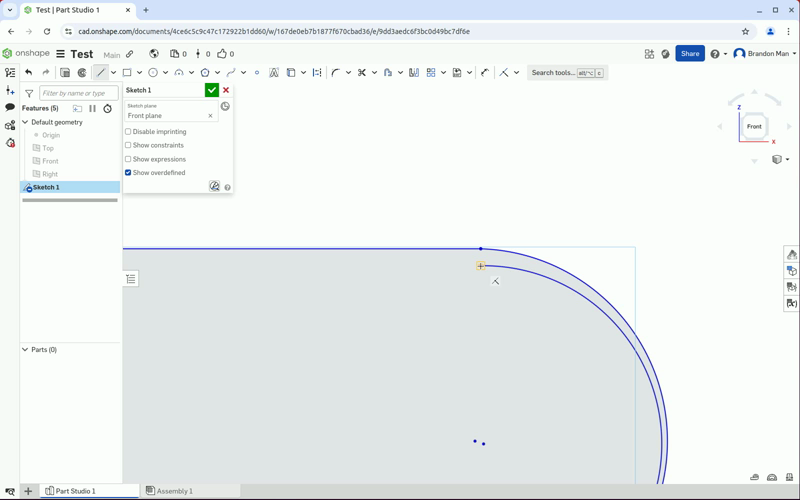
click(480, 265)
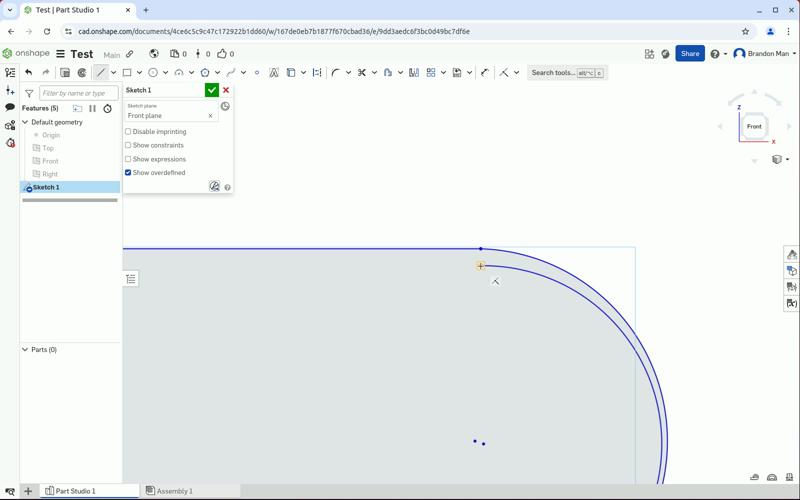
scroll(-6)
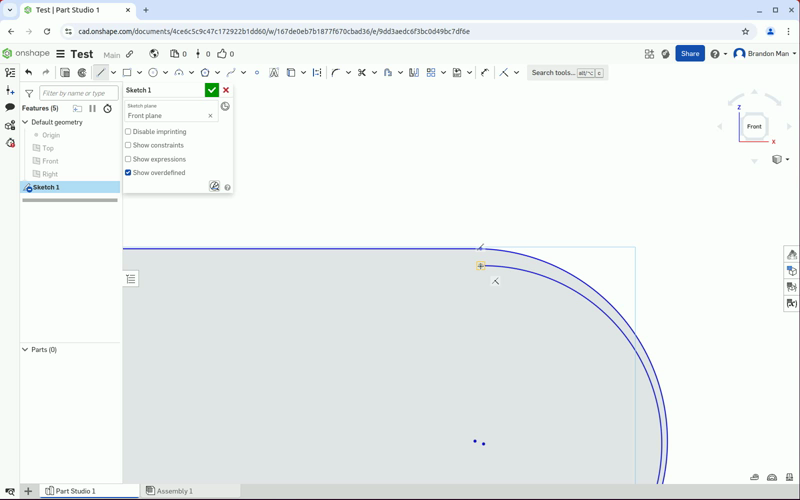
scroll(-6)
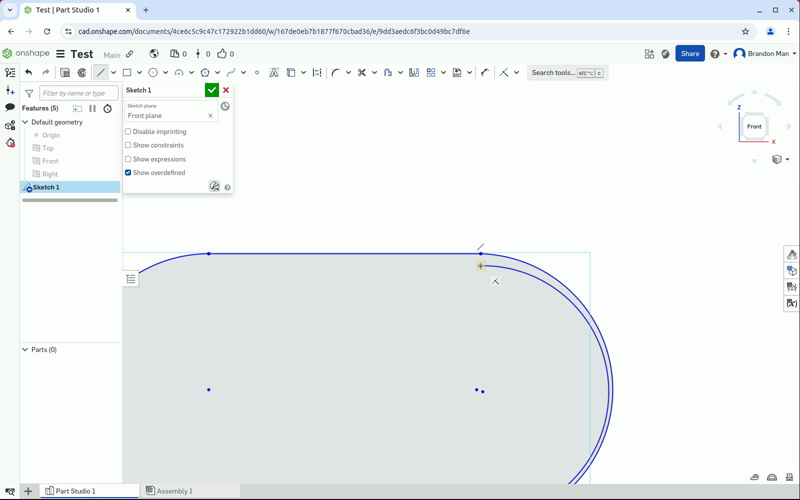
scroll(-6)
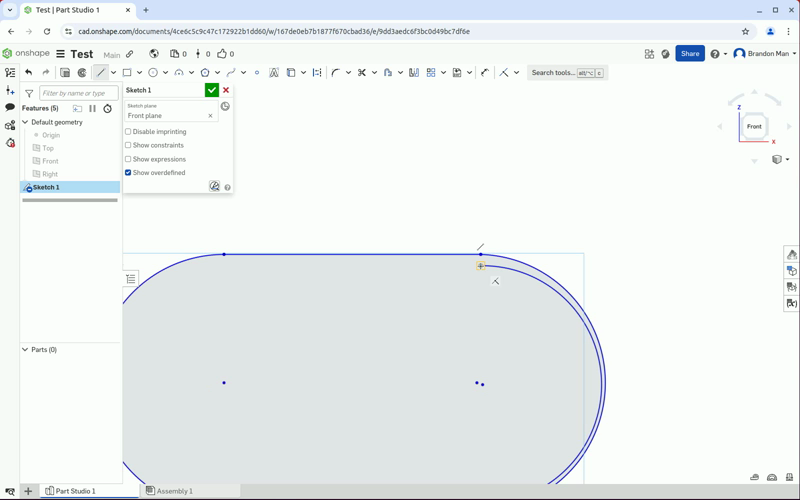
scroll(-6)
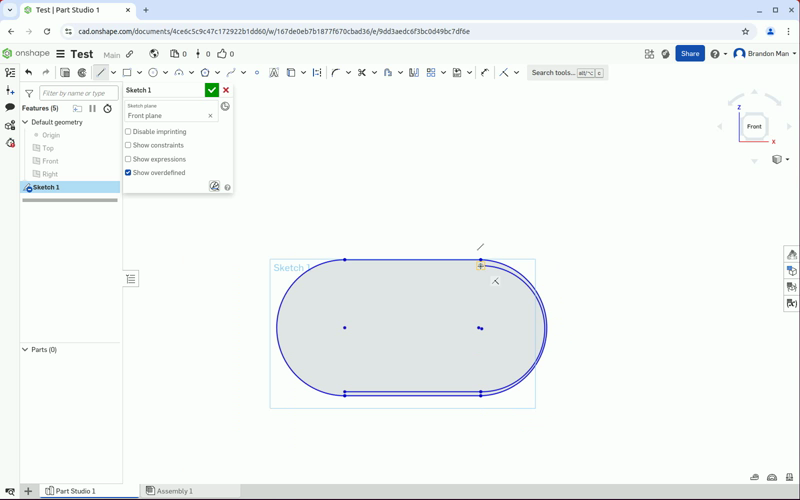
scroll(-6)
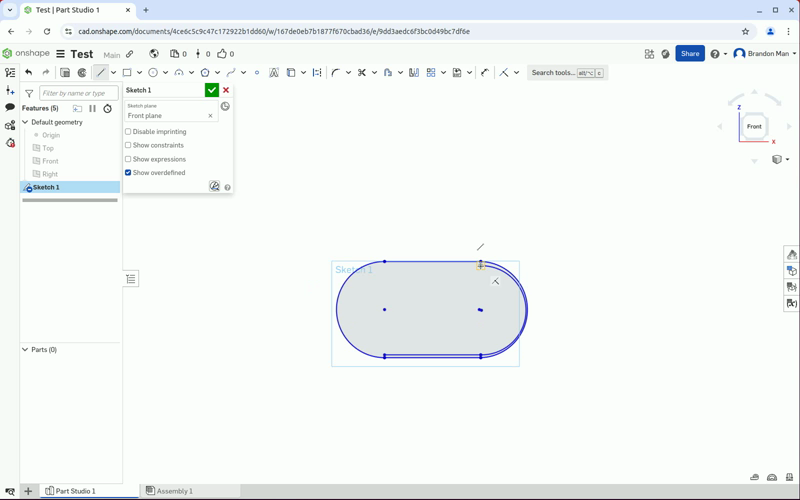
scroll(-6)
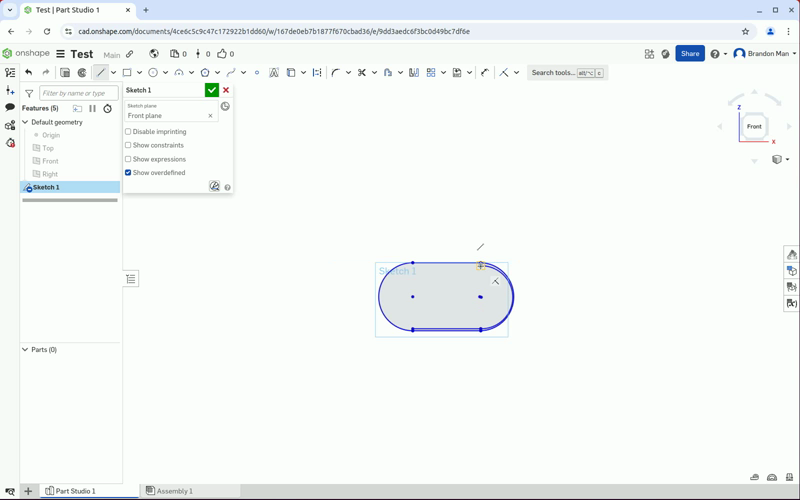
scroll(-6)
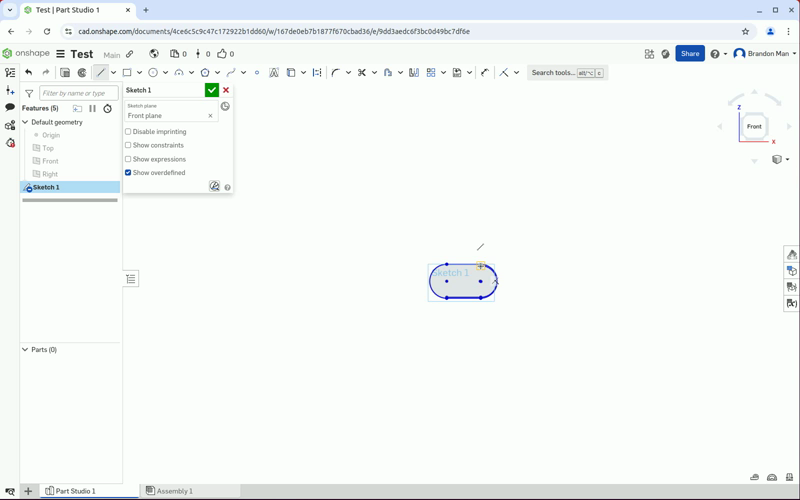
key_down(shift)
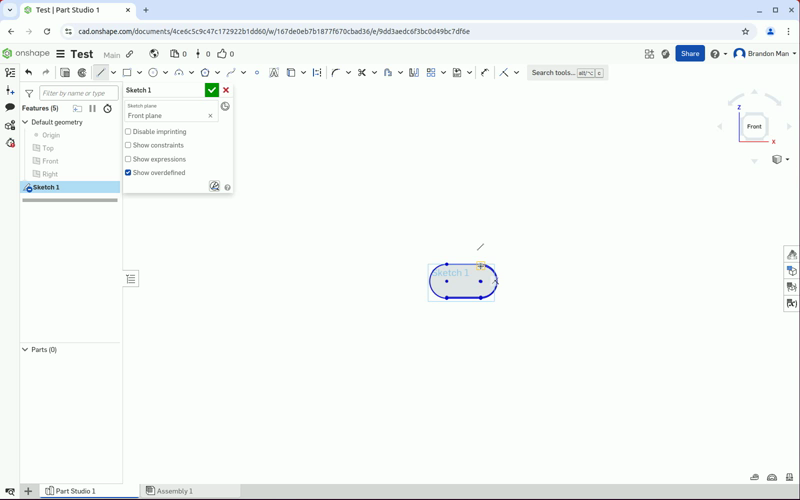
mouse_move(510, 265)
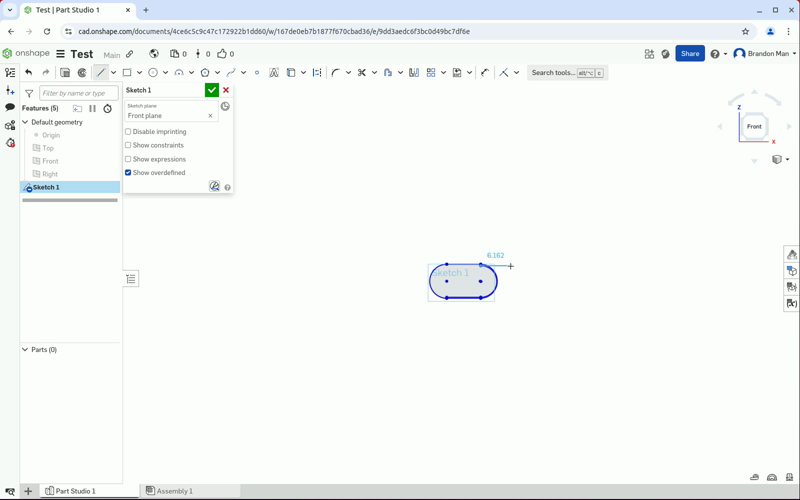
mouse_move(446, 265)
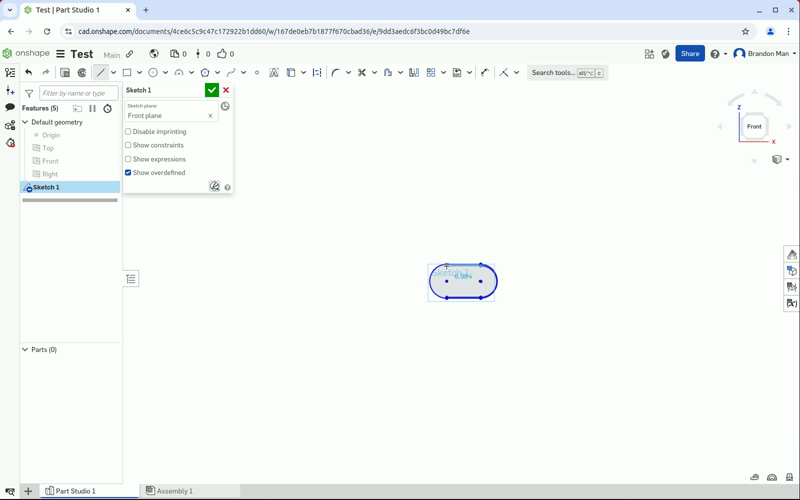
scroll(6)
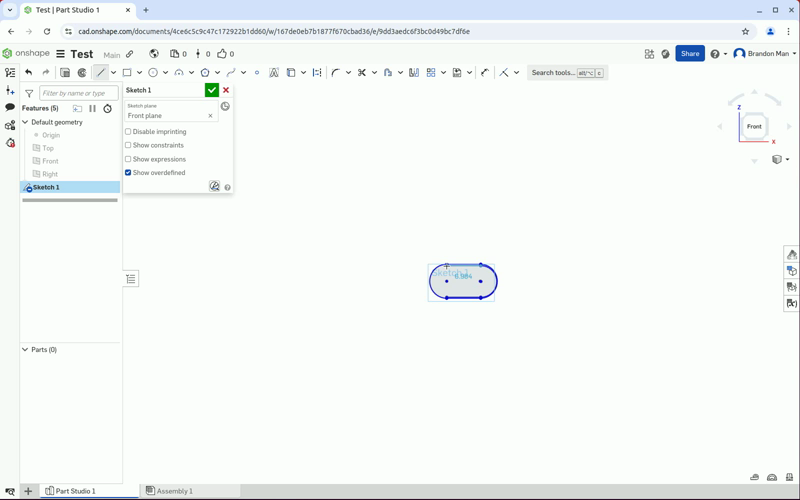
scroll(6)
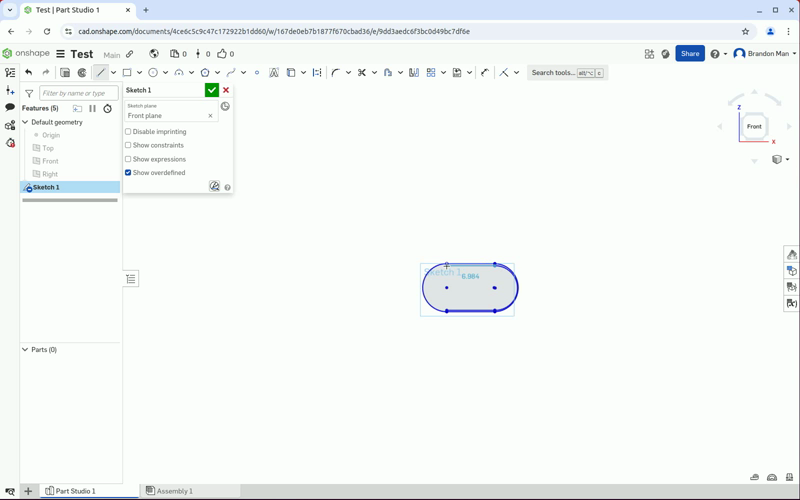
scroll(6)
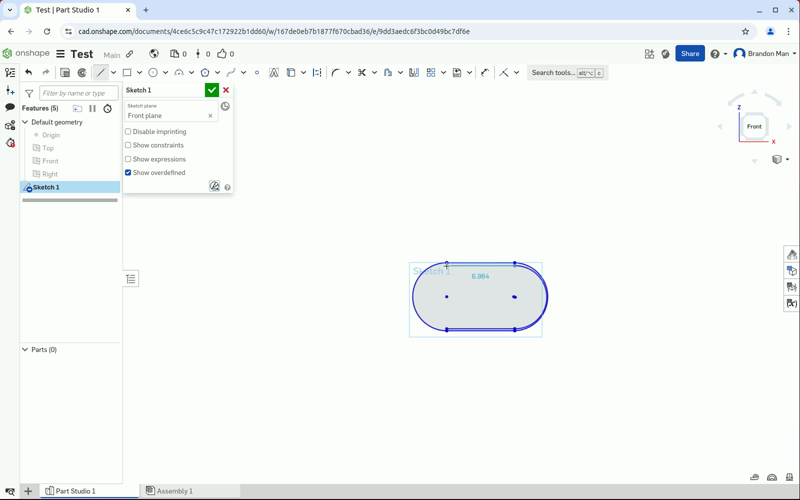
scroll(6)
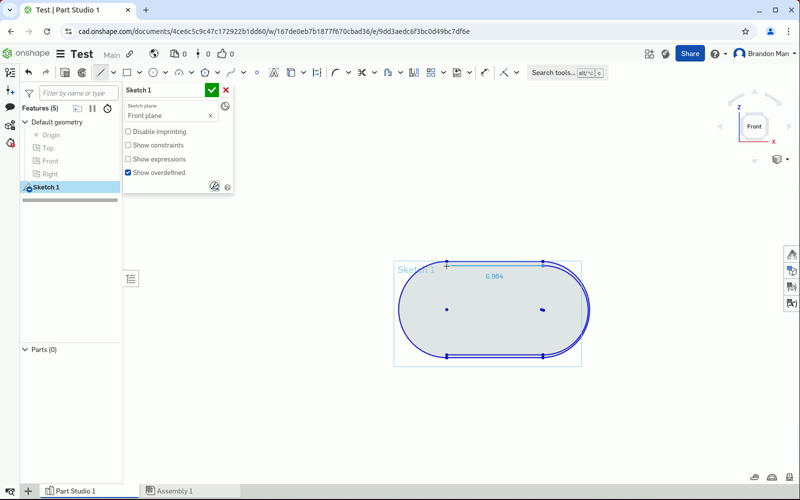
scroll(6)
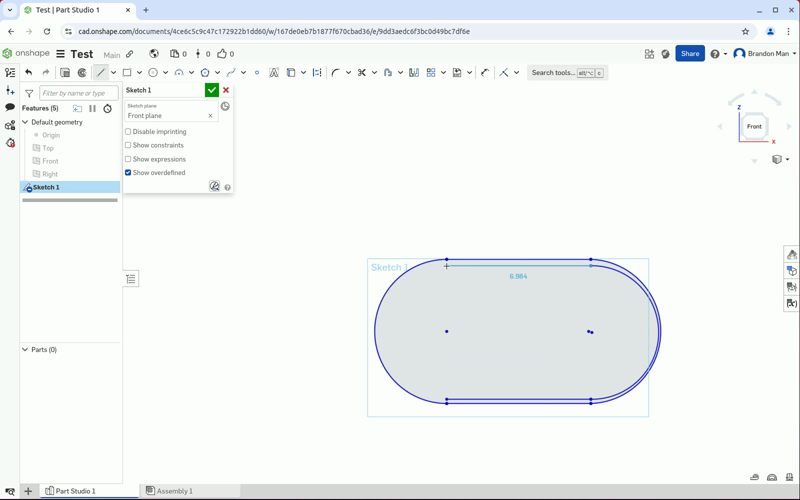
scroll(6)
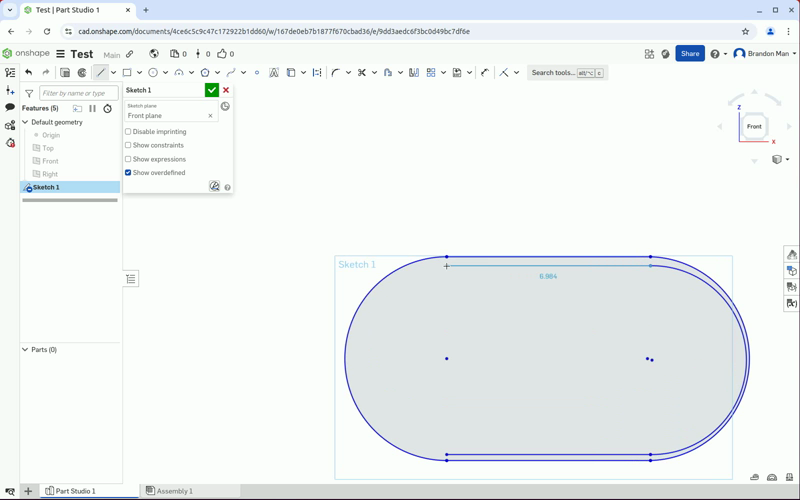
scroll(6)
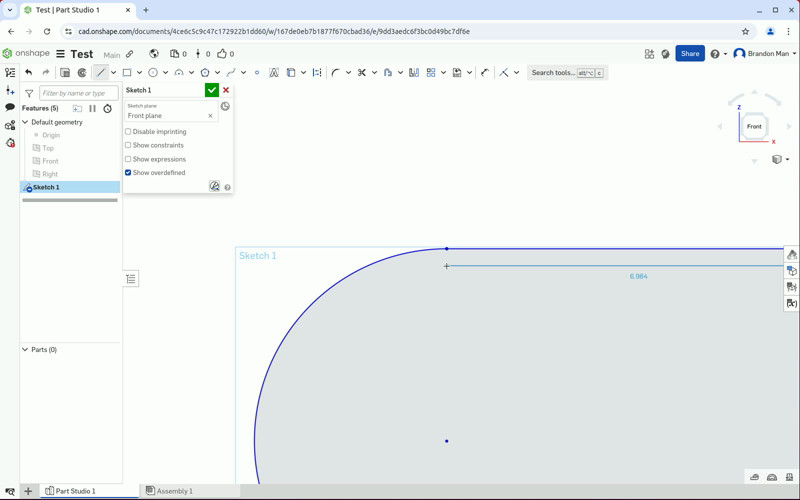
click(446, 265)
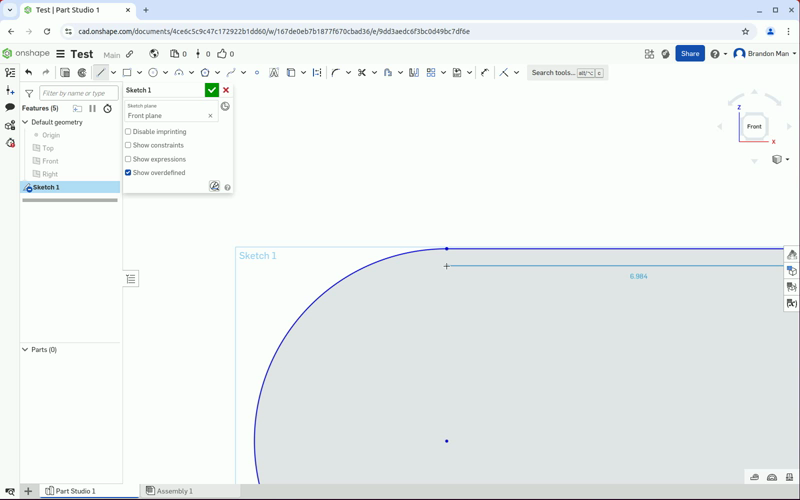
scroll(-6)
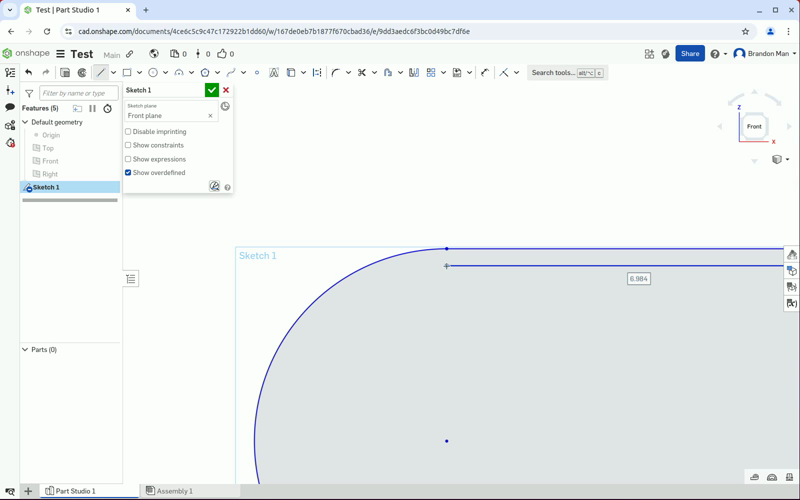
scroll(-6)
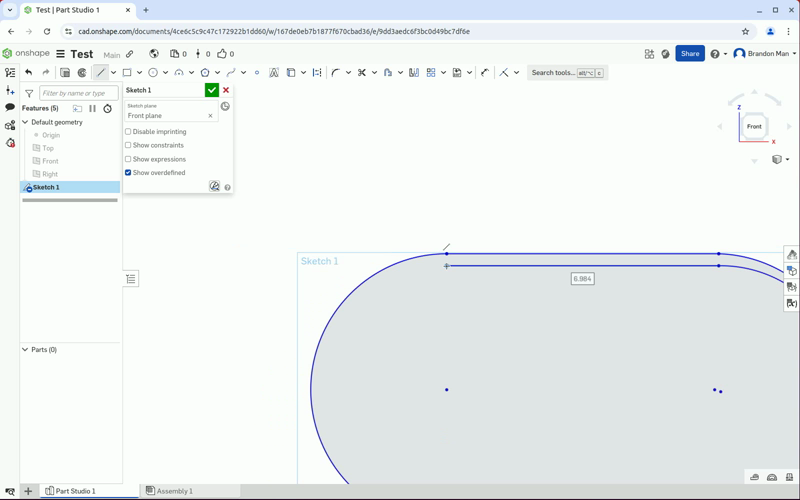
scroll(-6)
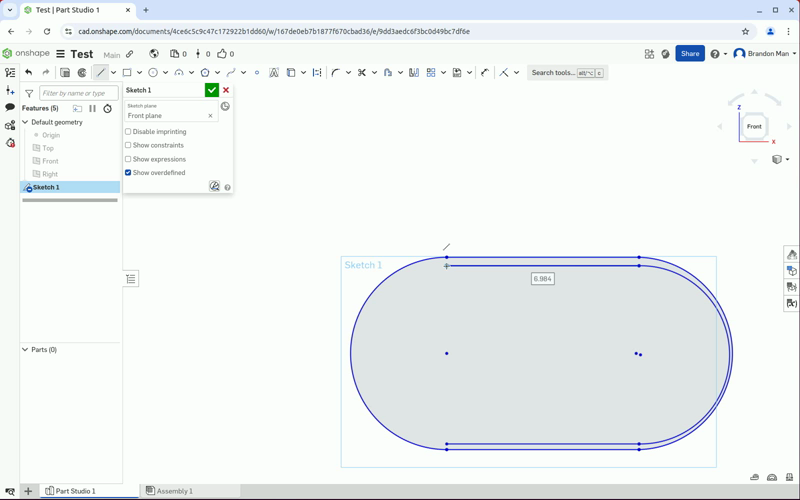
scroll(-6)
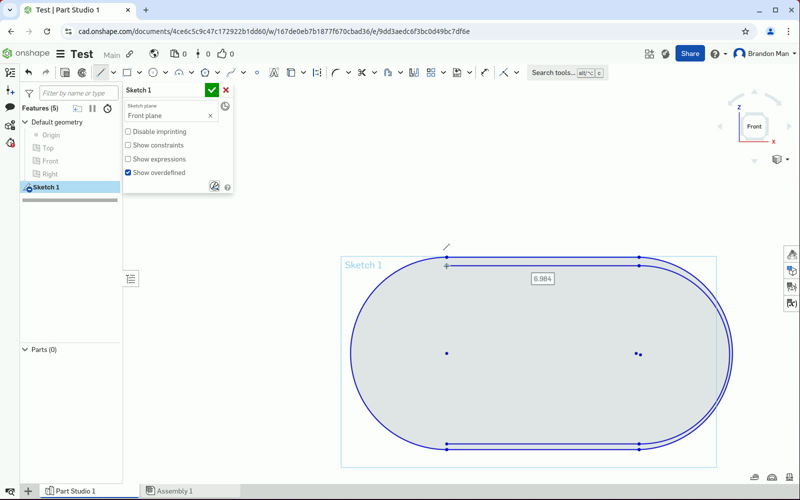
scroll(-6)
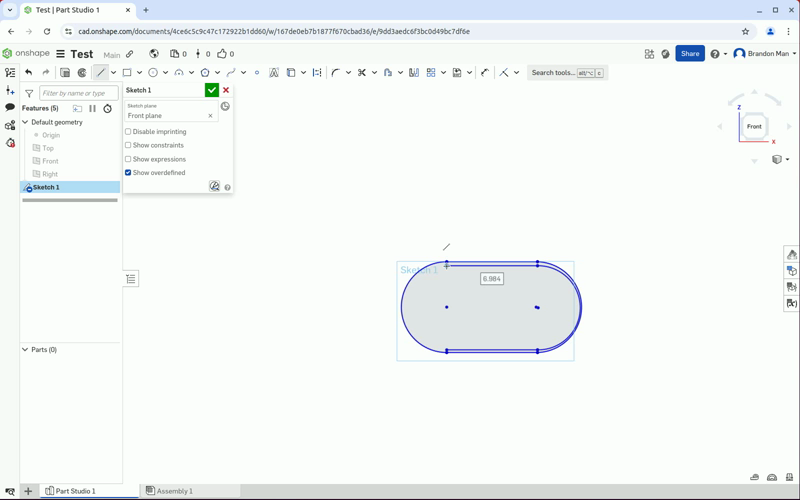
scroll(-6)
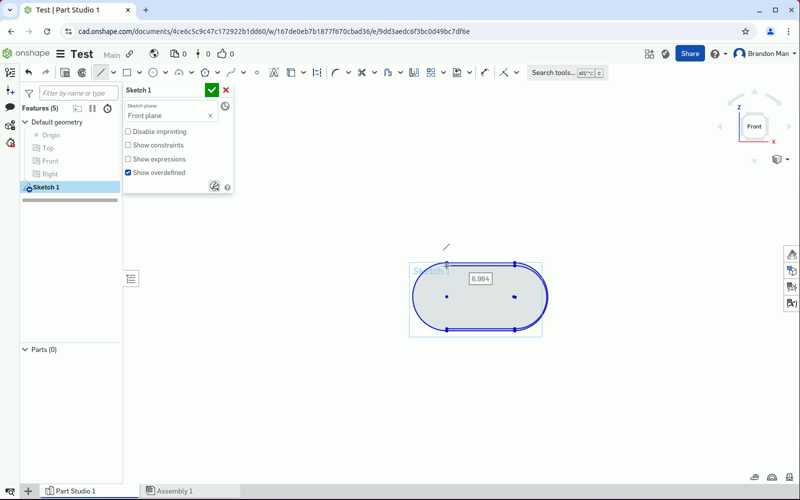
scroll(-6)
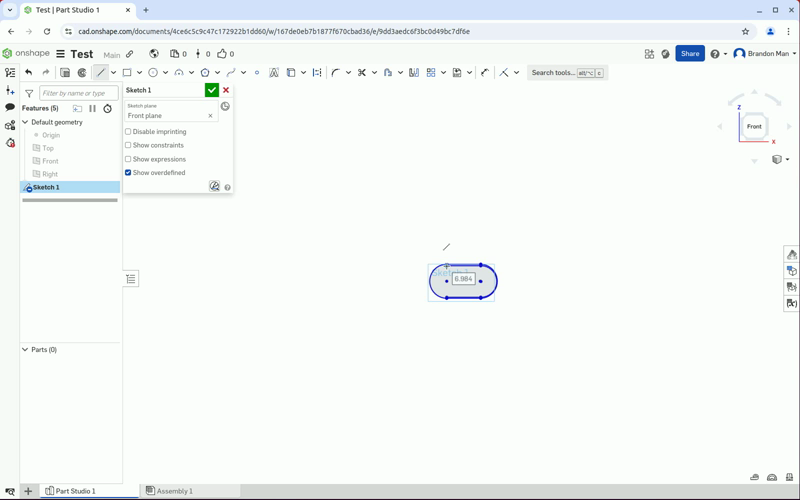
key_up(shift)
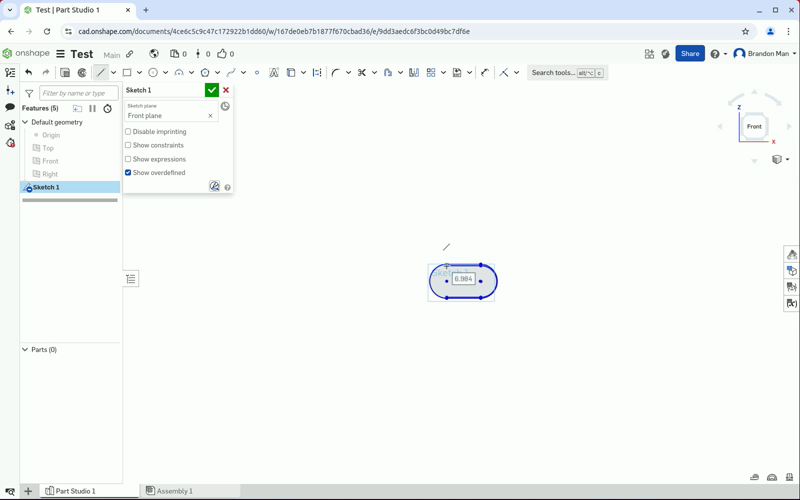
key(esc)
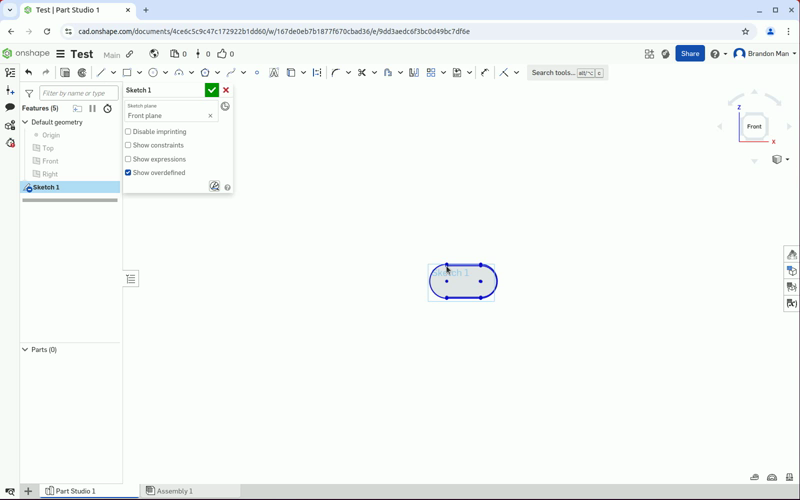
key(a)
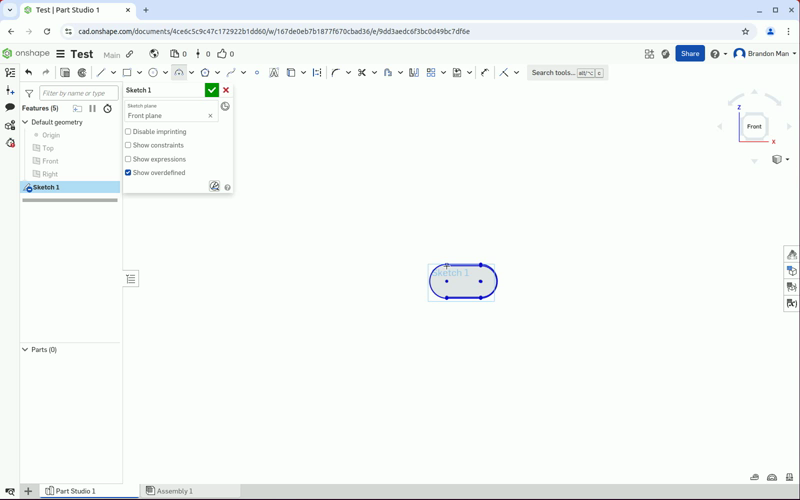
mouse_move(446, 265)
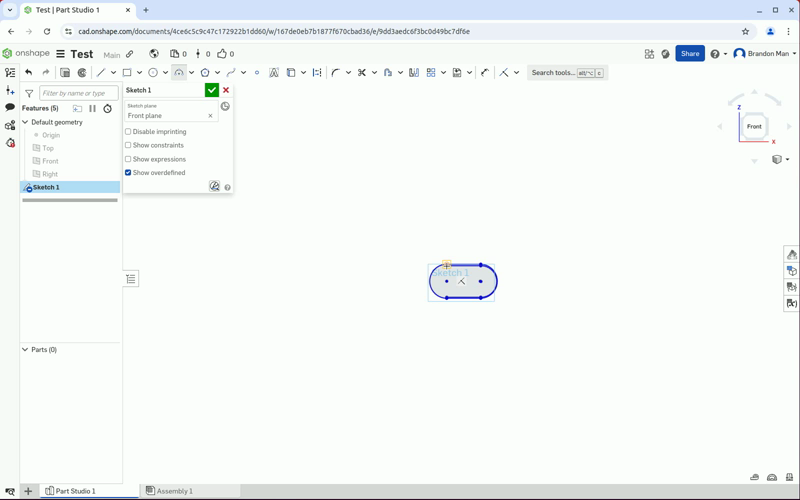
scroll(6)
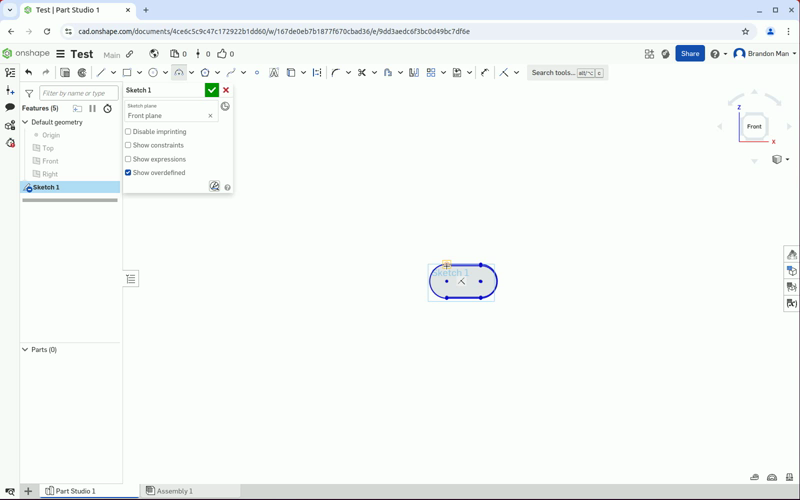
scroll(6)
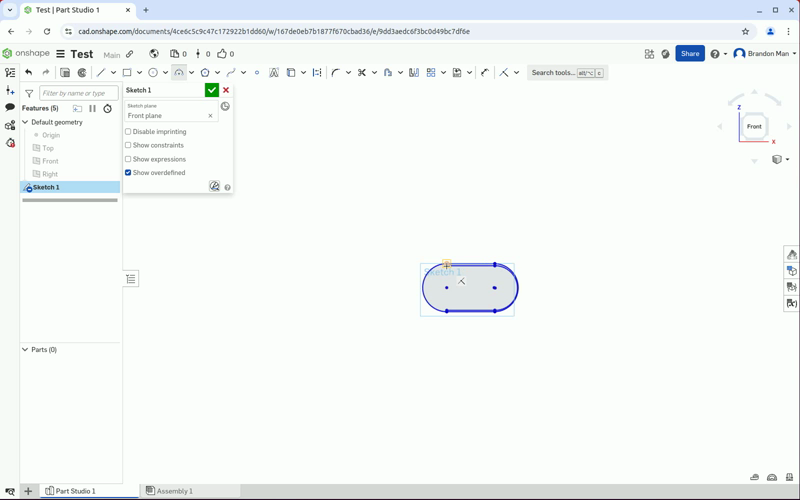
scroll(6)
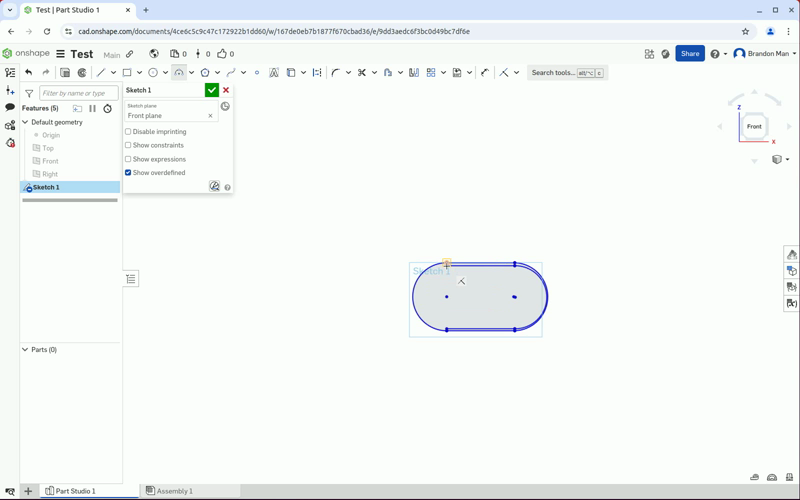
scroll(6)
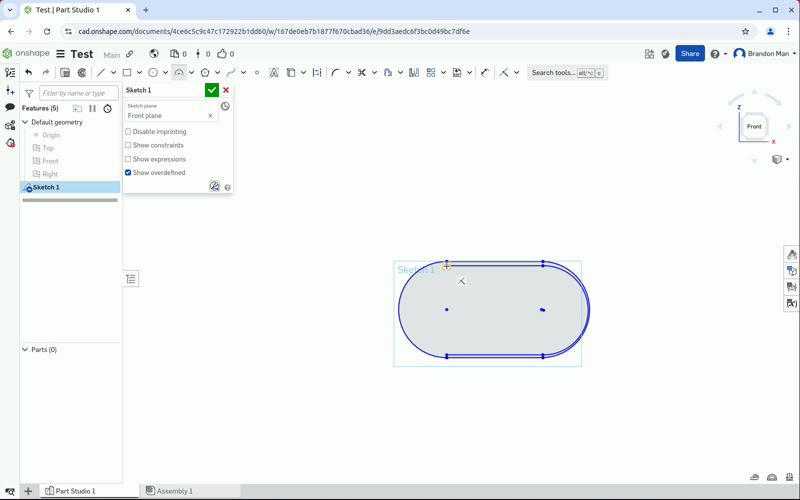
scroll(6)
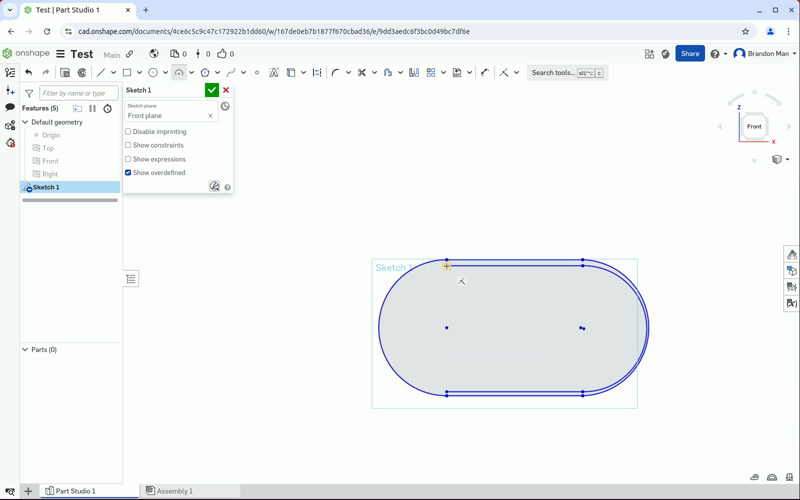
scroll(6)
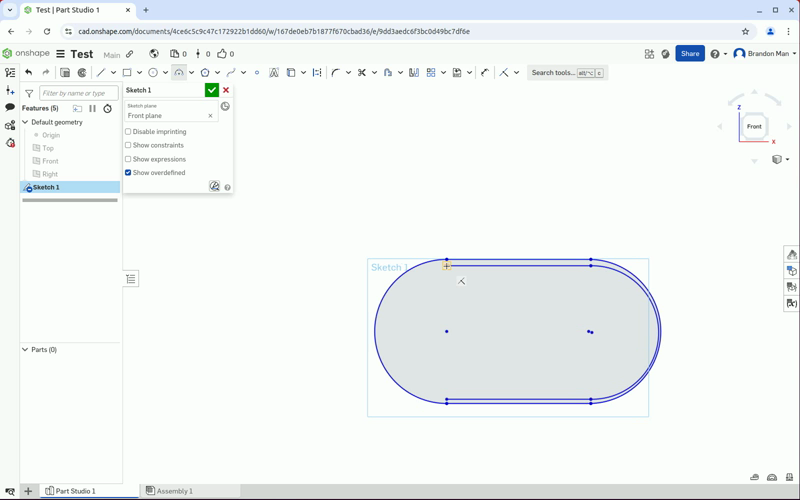
scroll(6)
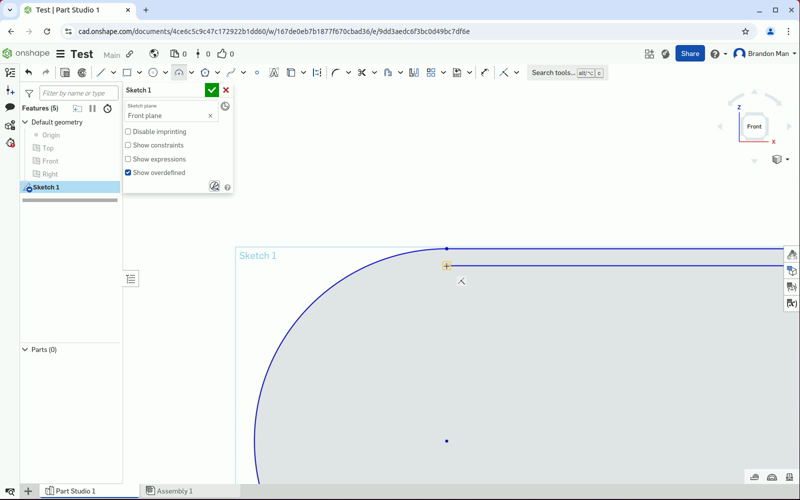
click(446, 265)
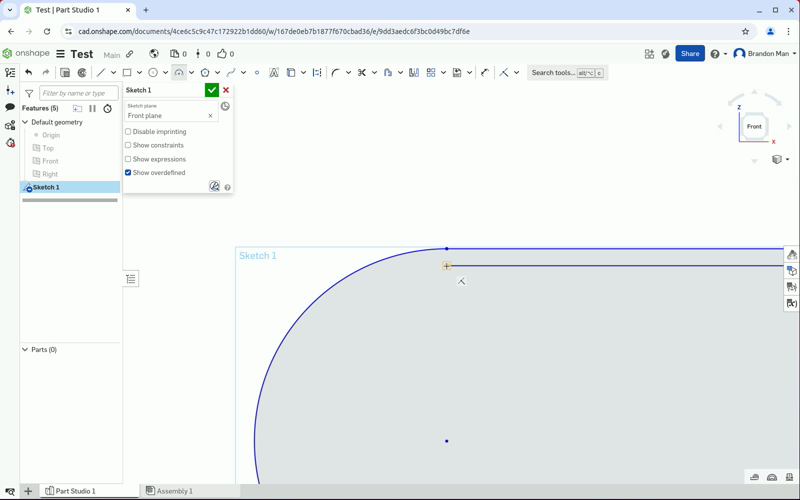
scroll(-6)
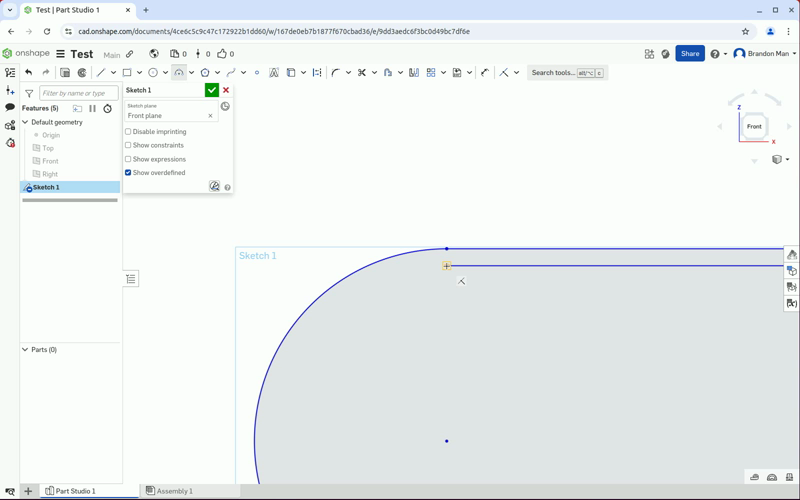
scroll(-6)
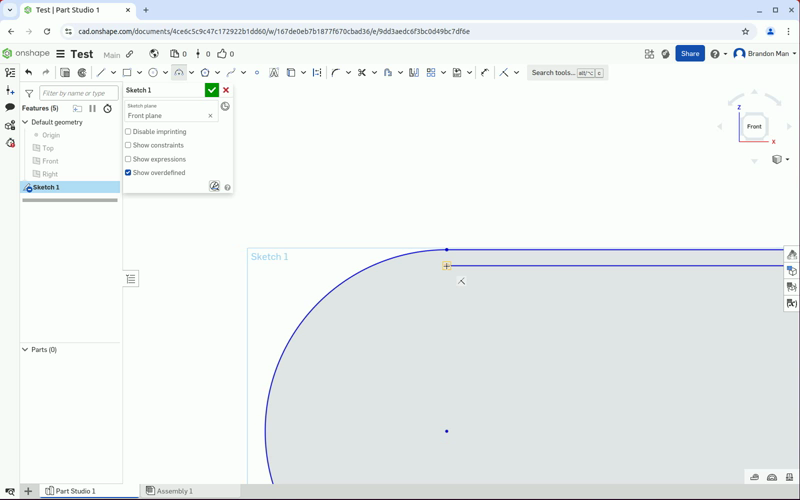
scroll(-6)
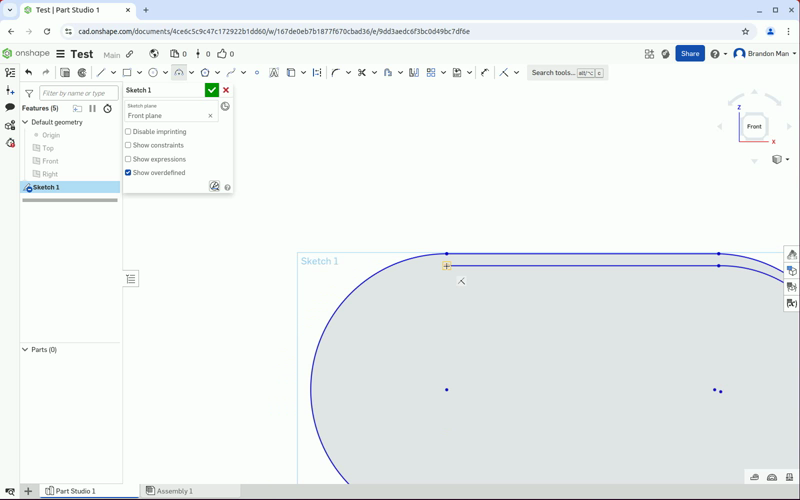
scroll(-6)
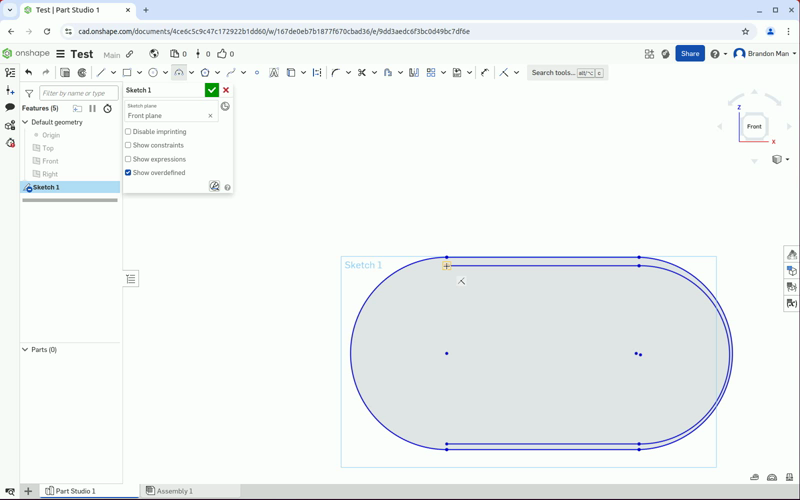
scroll(-6)
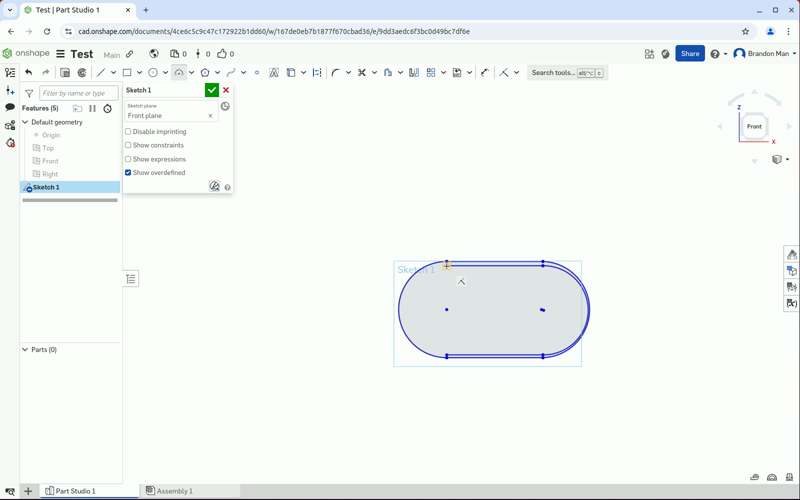
scroll(-6)
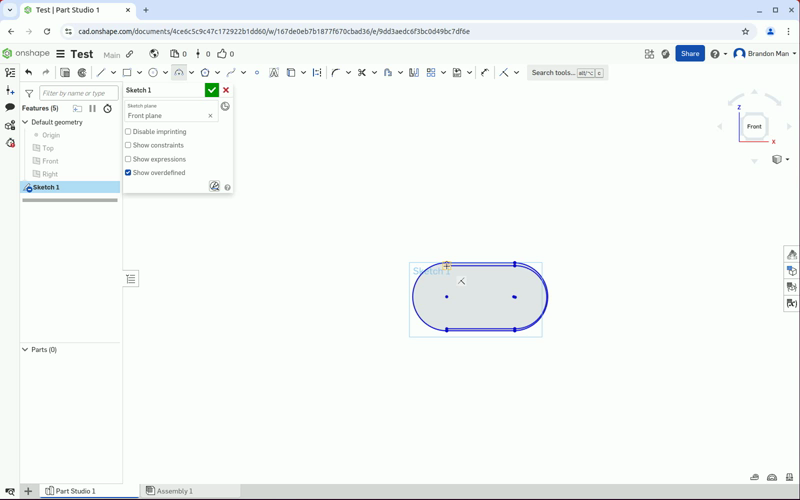
scroll(-6)
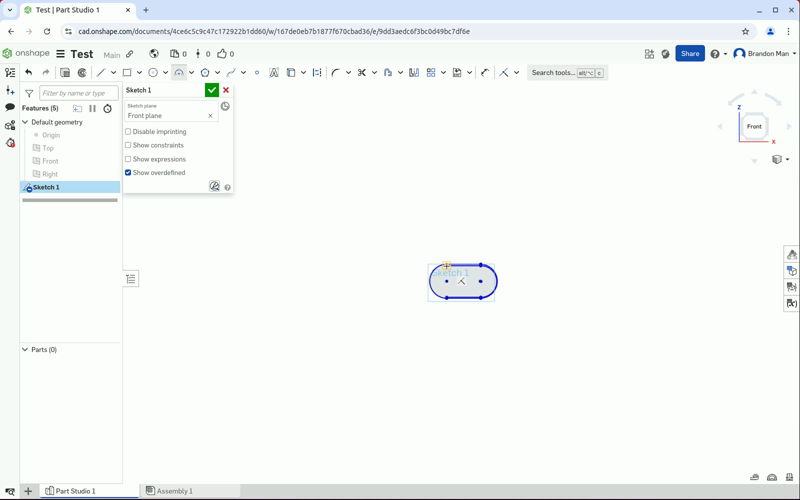
mouse_move(446, 297)
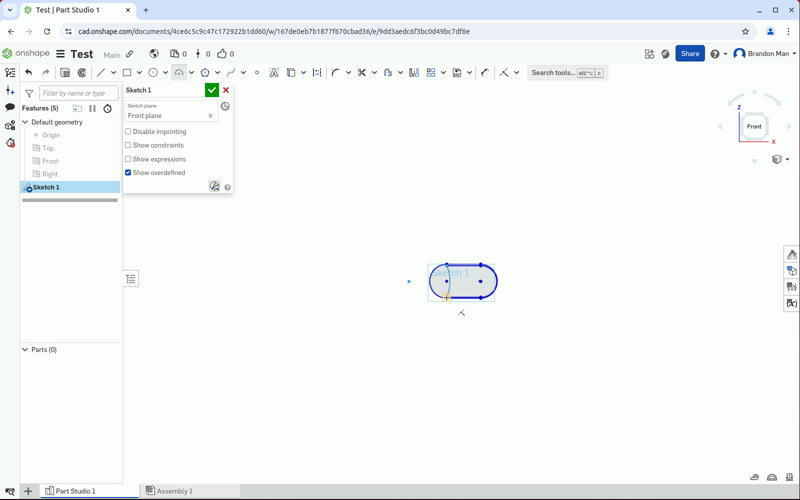
scroll(6)
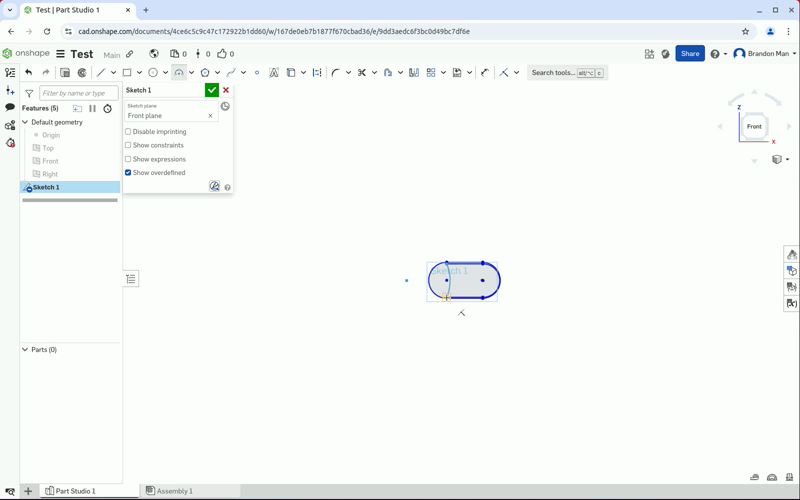
scroll(6)
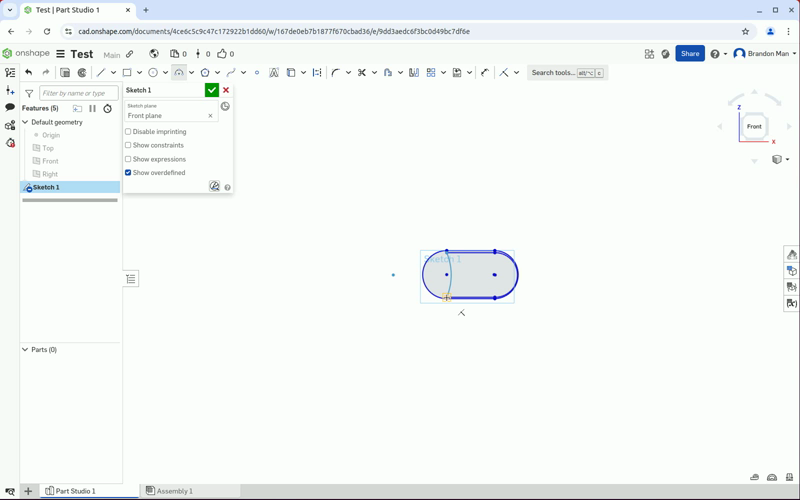
scroll(6)
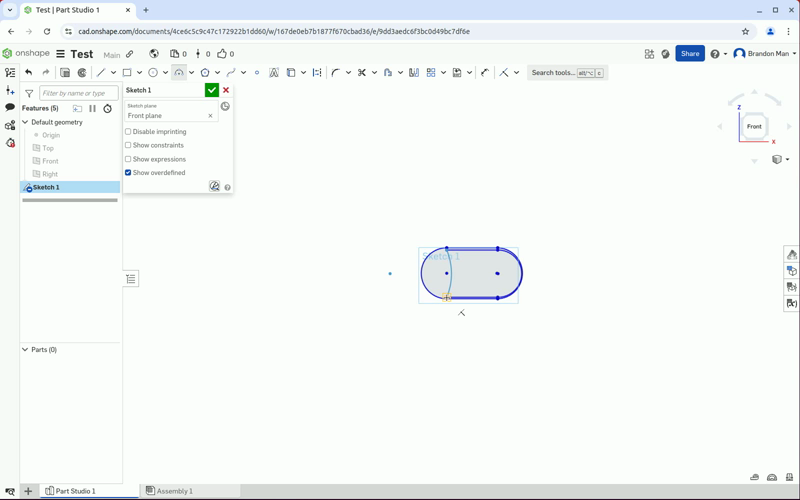
scroll(6)
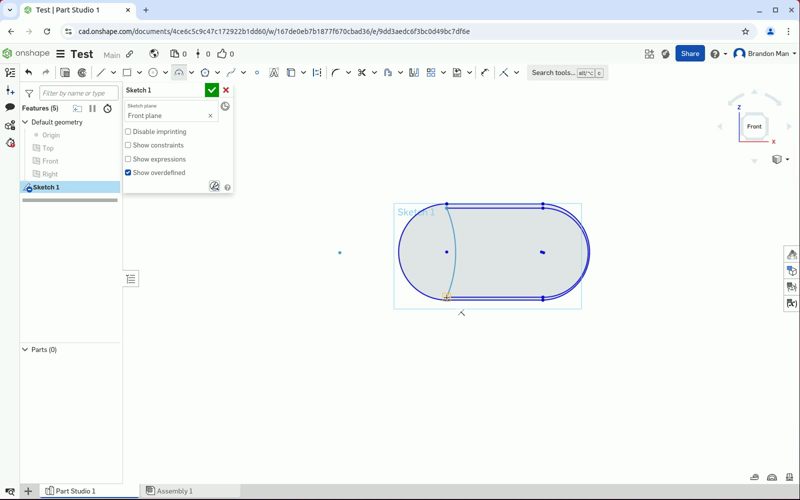
scroll(6)
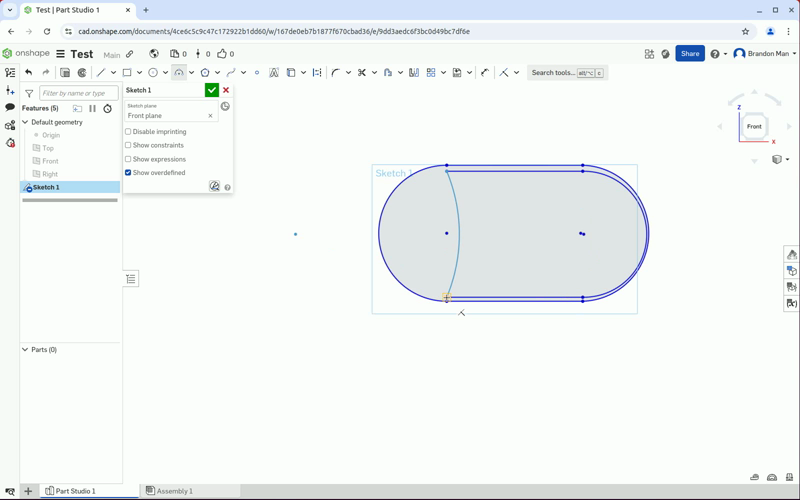
scroll(6)
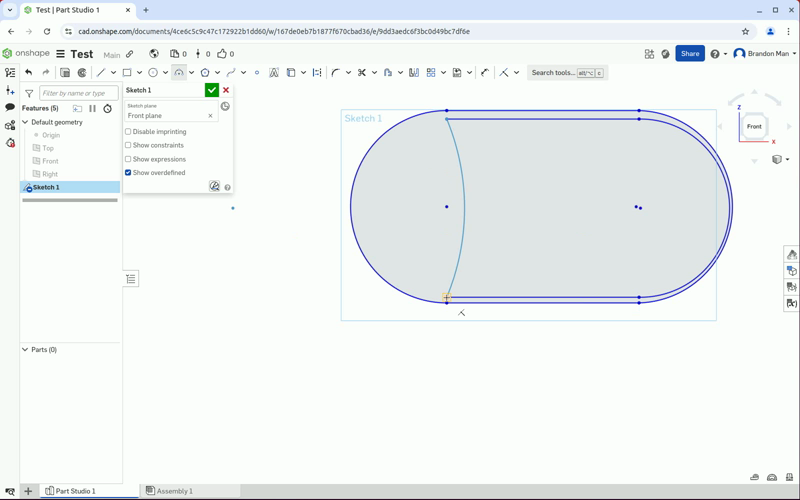
scroll(6)
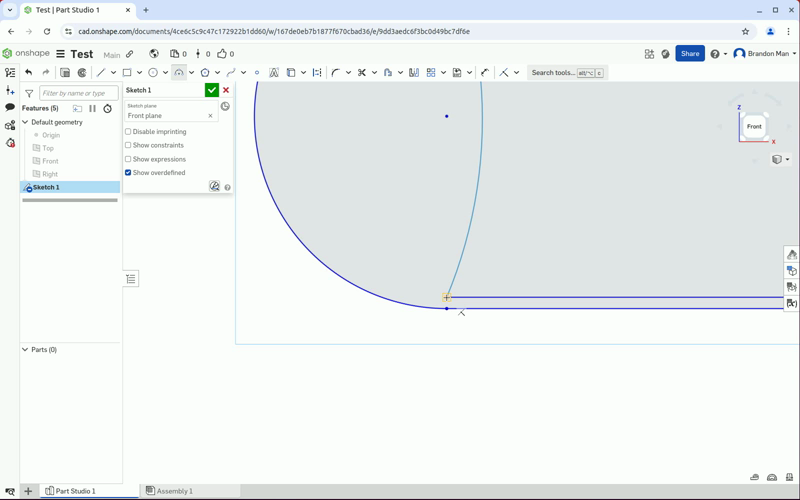
click(446, 297)
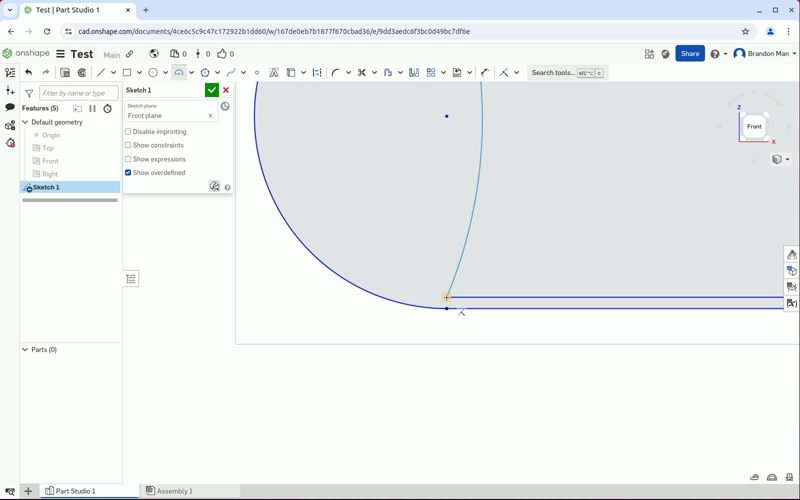
scroll(-6)
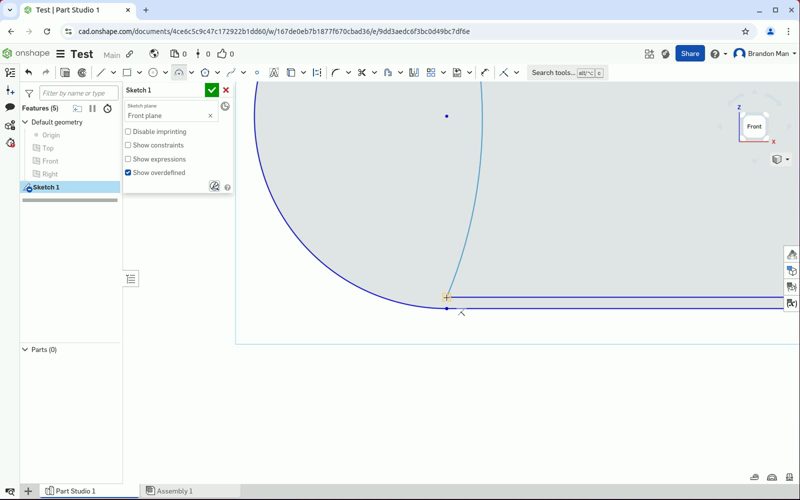
scroll(-6)
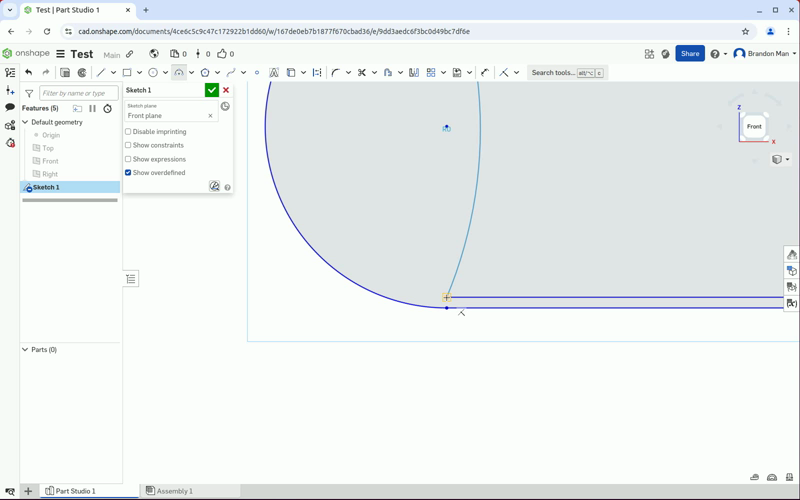
scroll(-6)
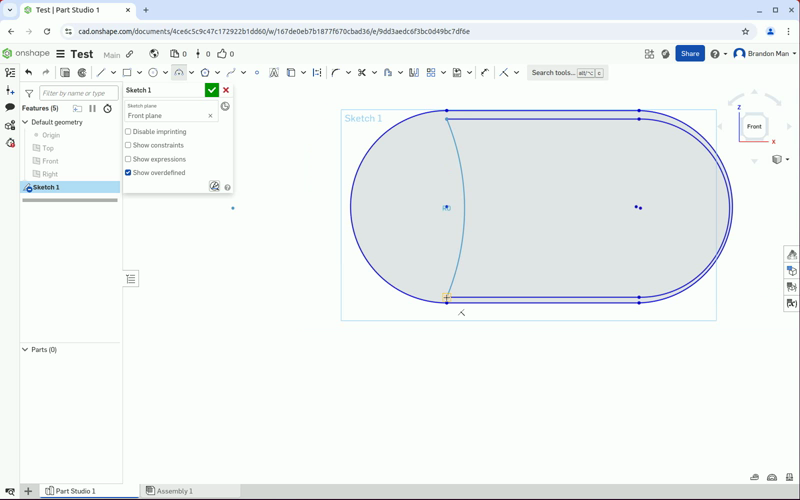
scroll(-6)
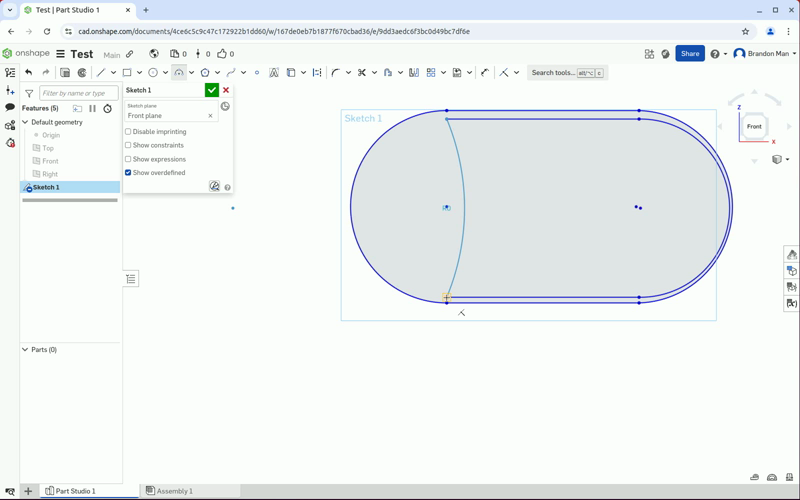
scroll(-6)
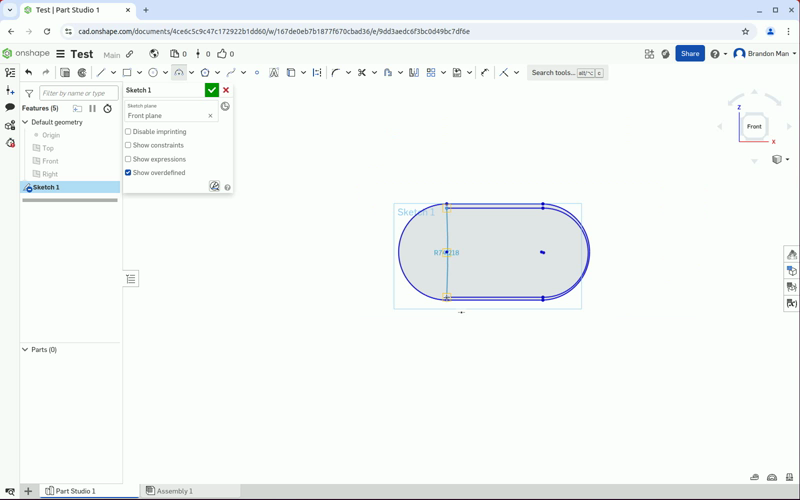
scroll(-6)
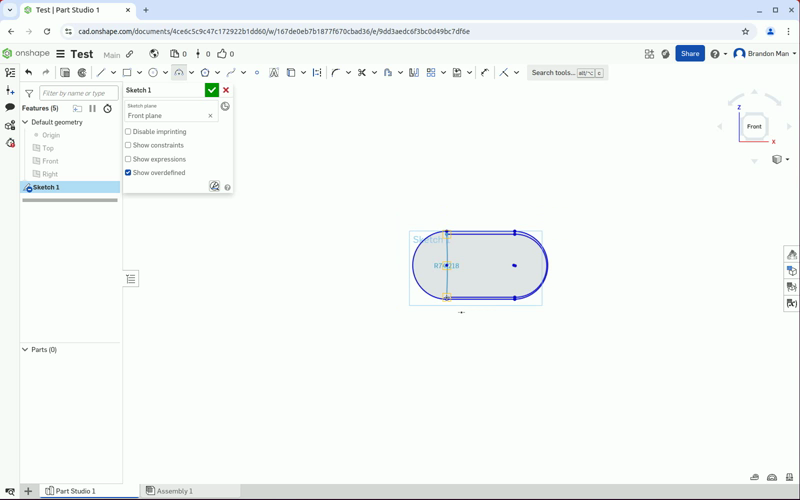
scroll(-6)
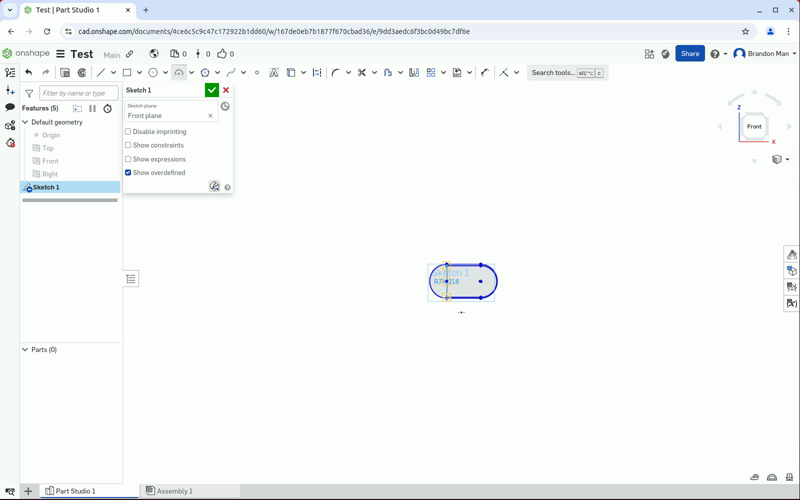
key_down(shift)
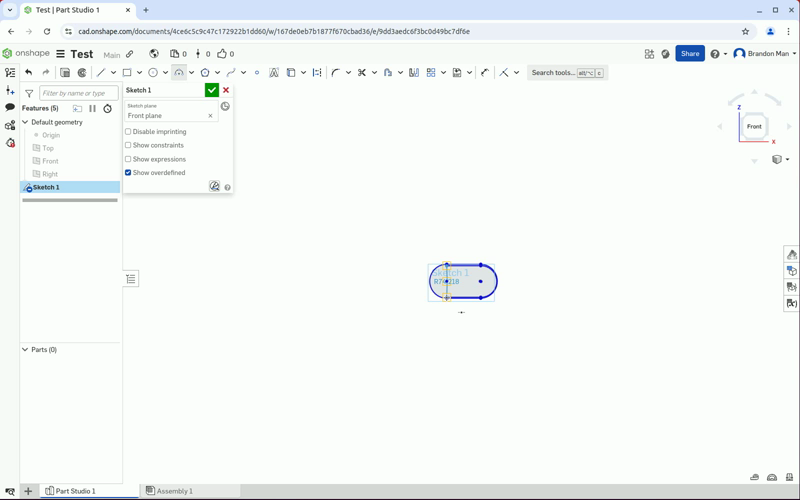
mouse_move(430, 281)
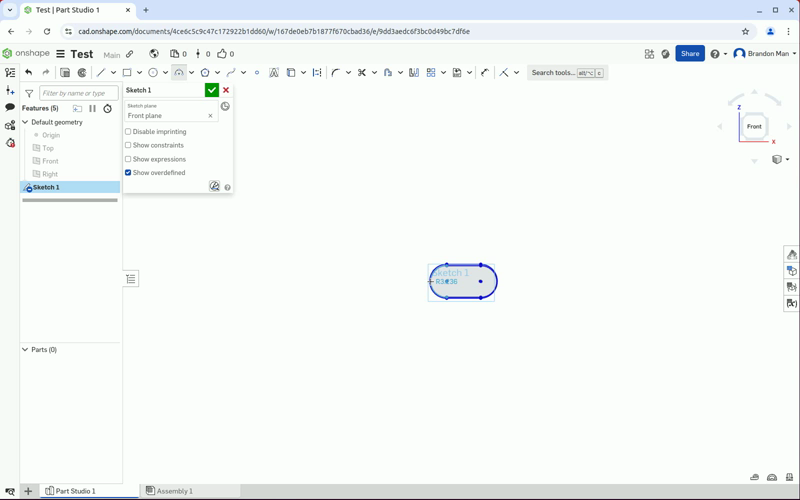
scroll(6)
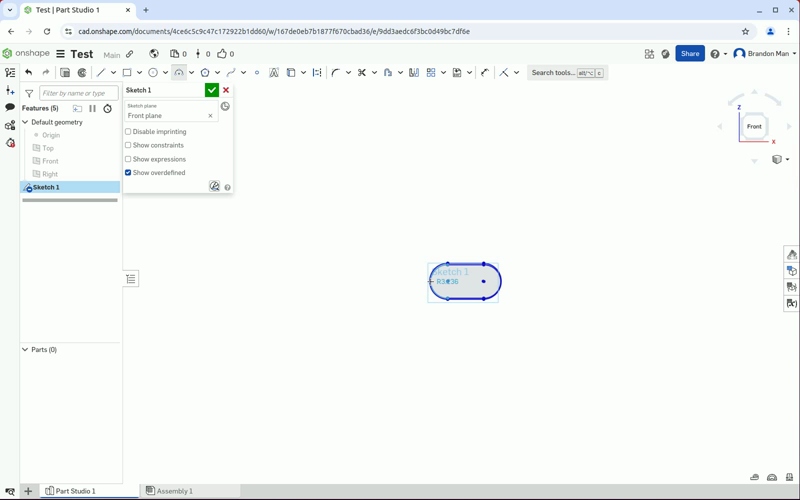
scroll(6)
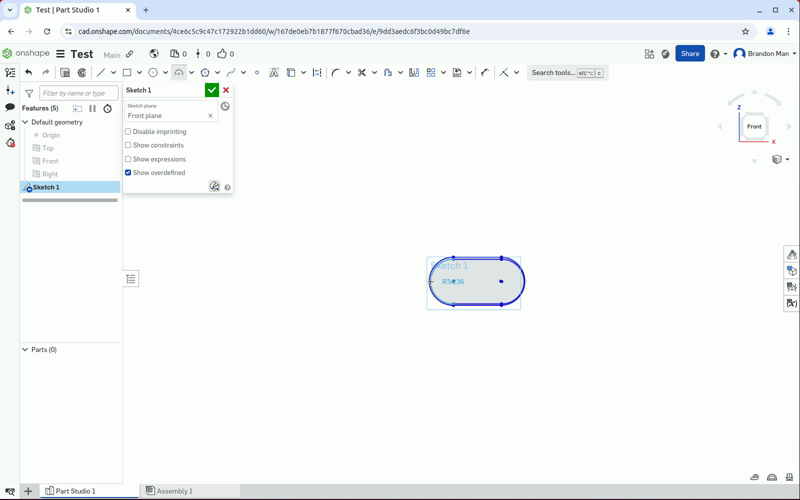
scroll(6)
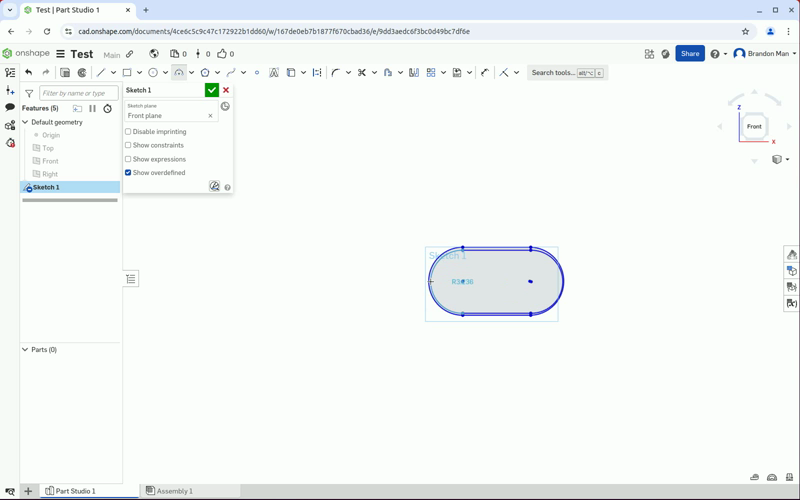
scroll(6)
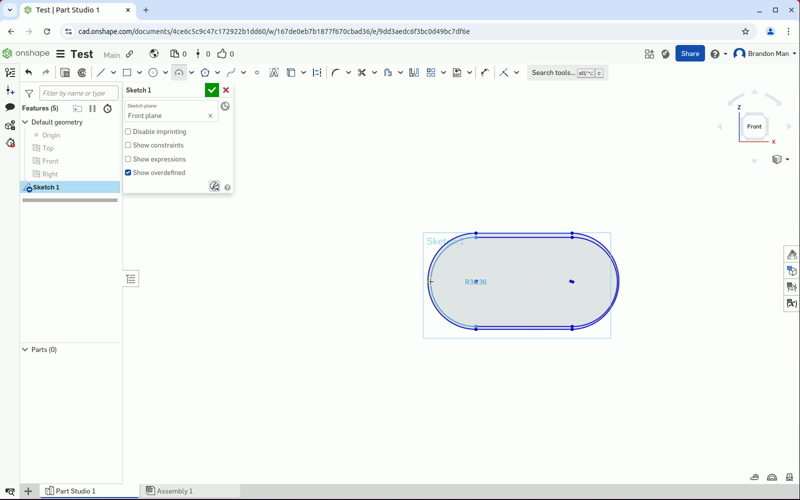
scroll(6)
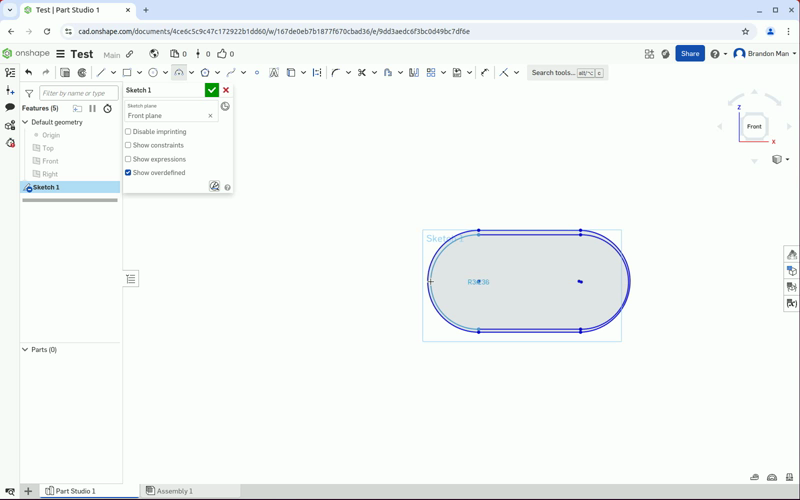
scroll(6)
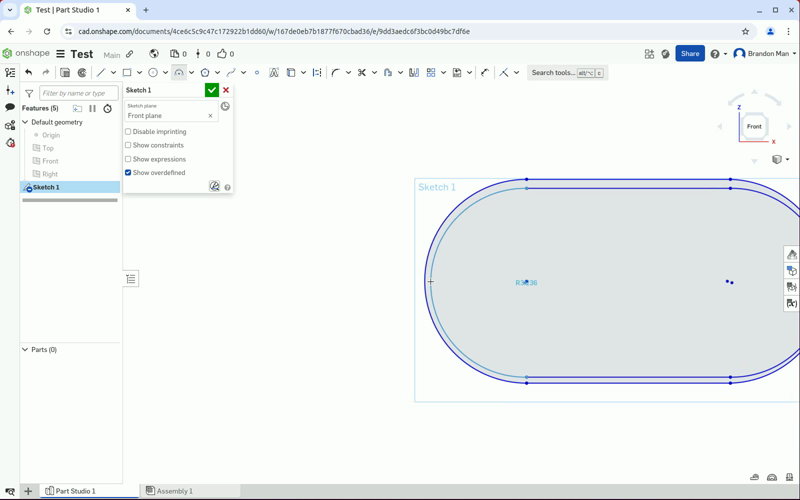
scroll(6)
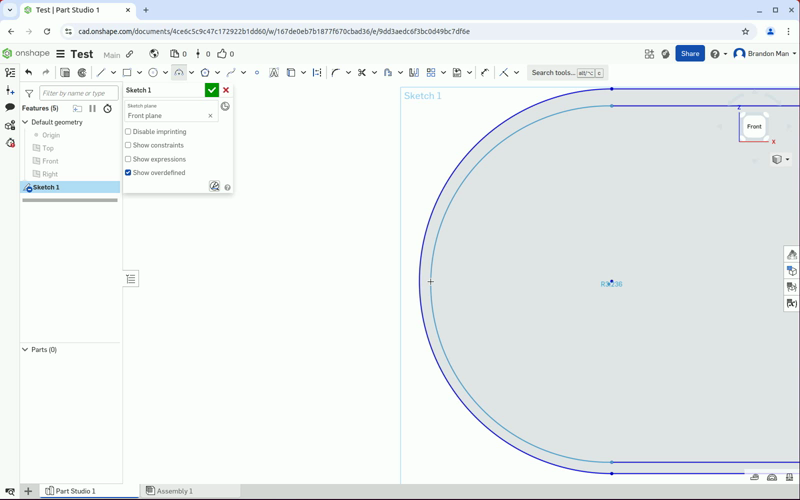
click(430, 281)
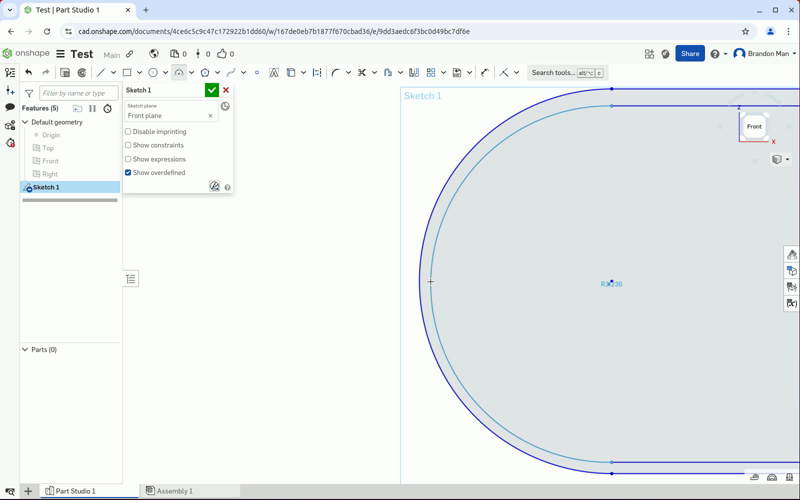
scroll(-6)
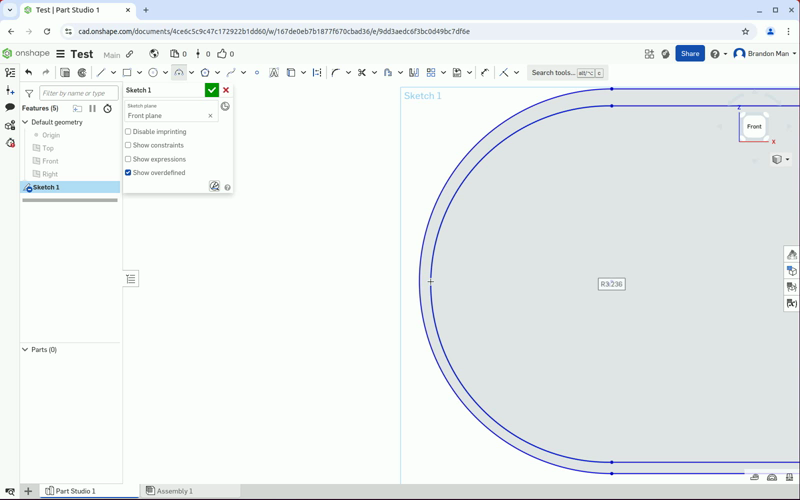
scroll(-6)
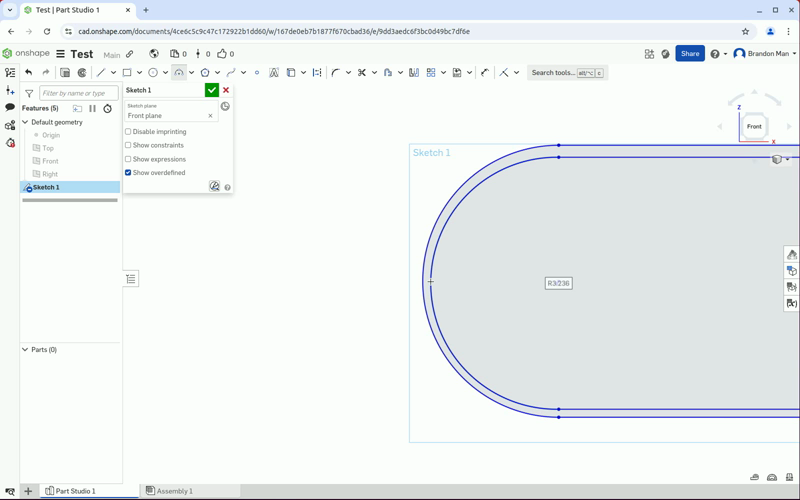
scroll(-6)
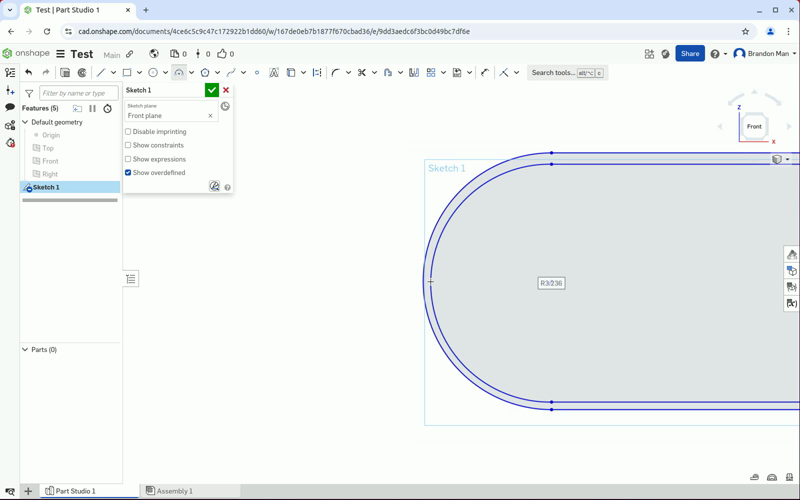
scroll(-6)
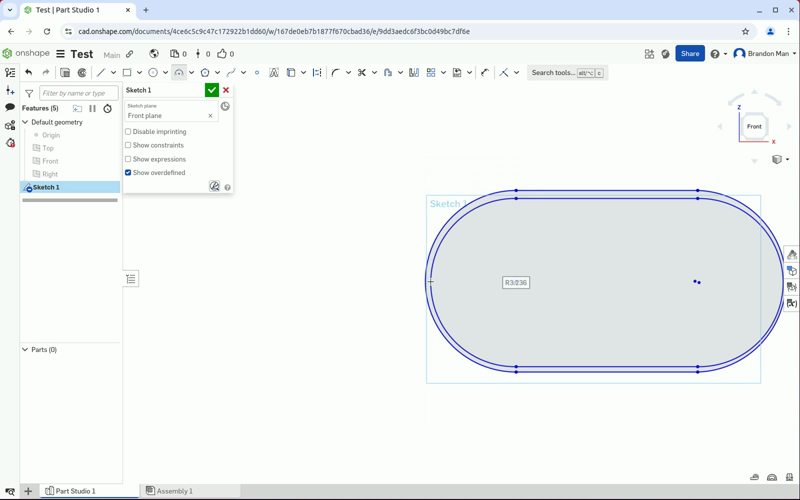
scroll(-6)
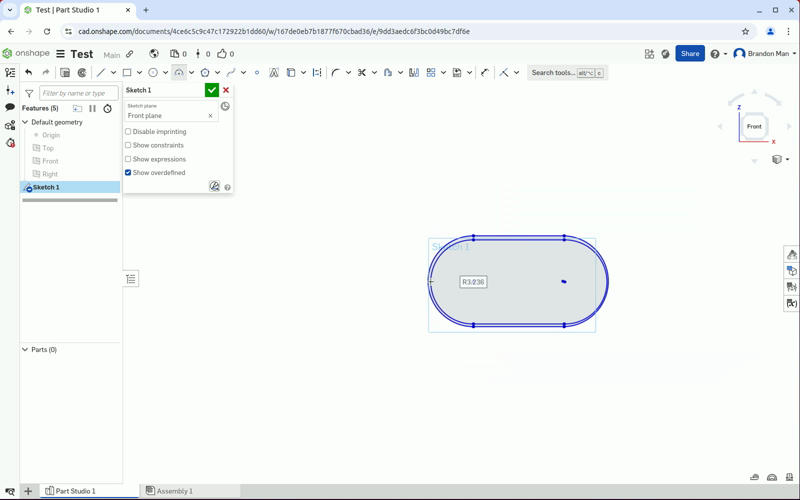
scroll(-6)
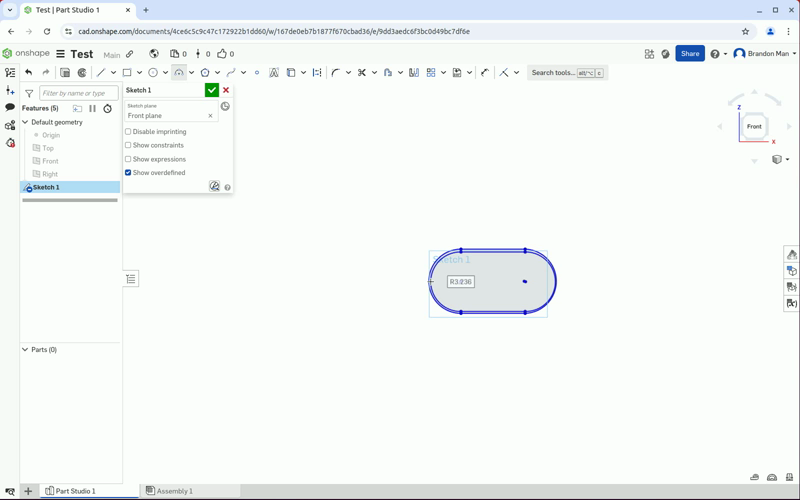
scroll(-6)
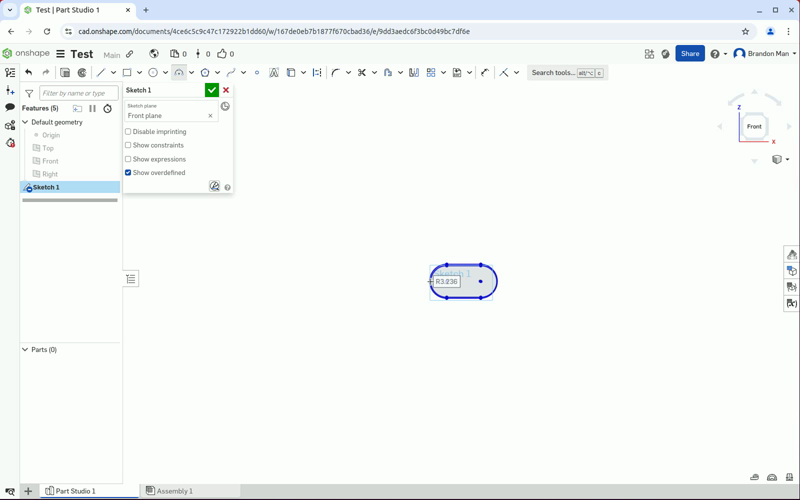
key_up(shift)
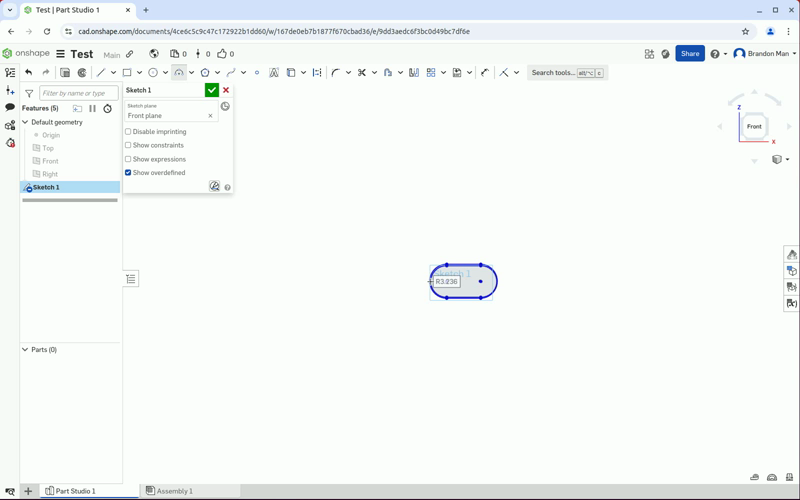
key(esc)
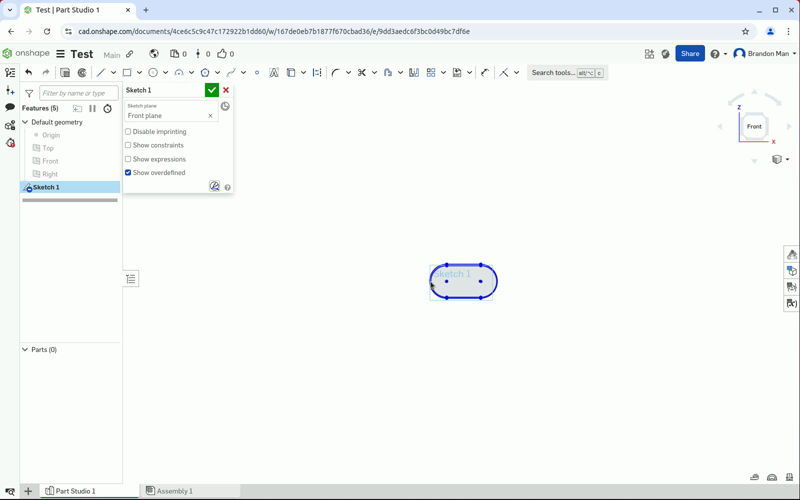
mouse_move(447, 265)
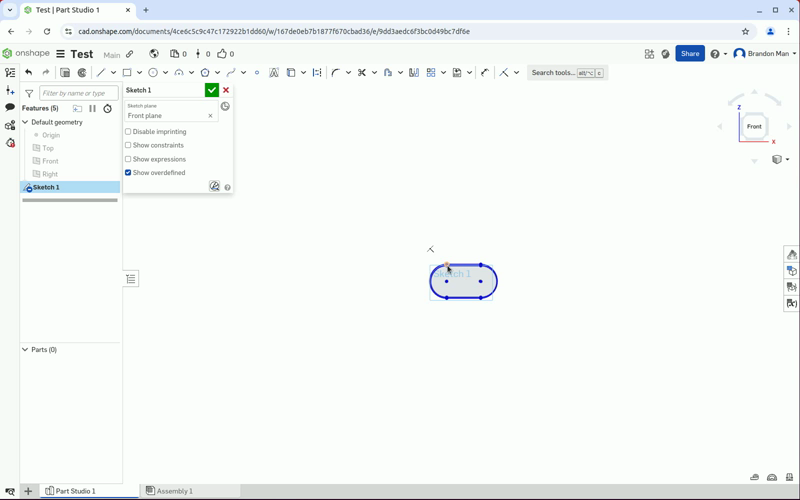
scroll(6)
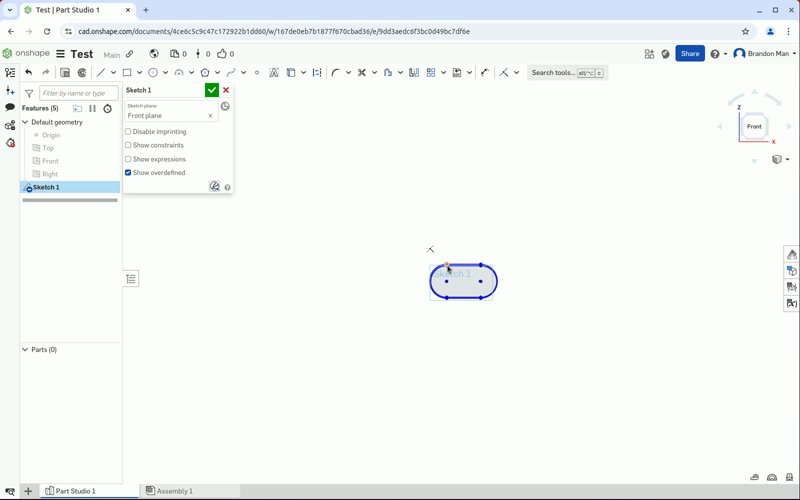
scroll(6)
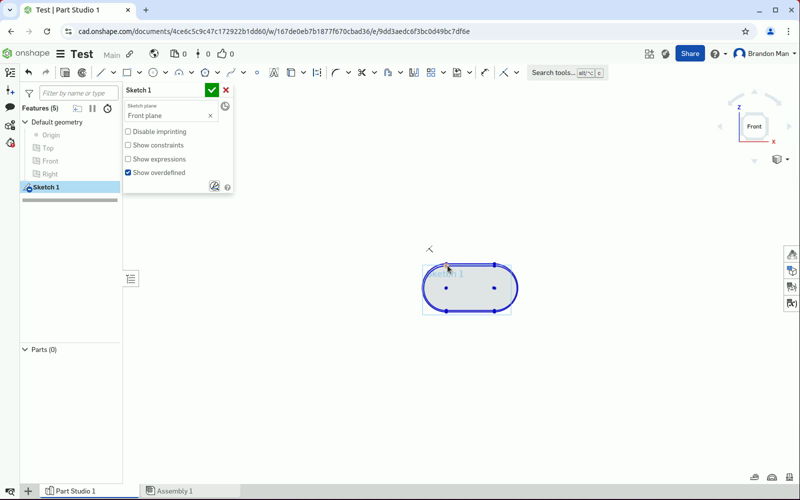
scroll(6)
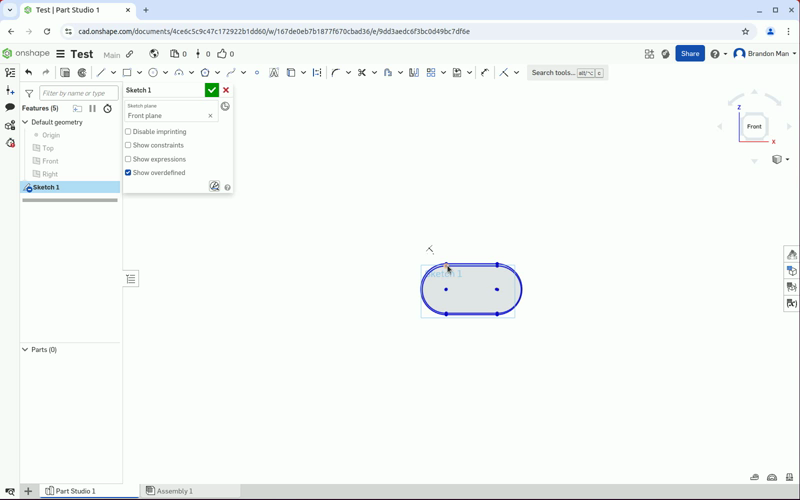
scroll(6)
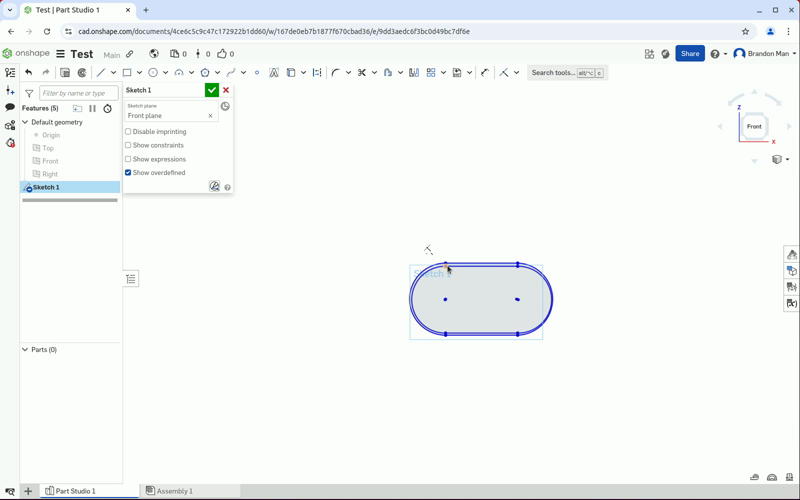
scroll(6)
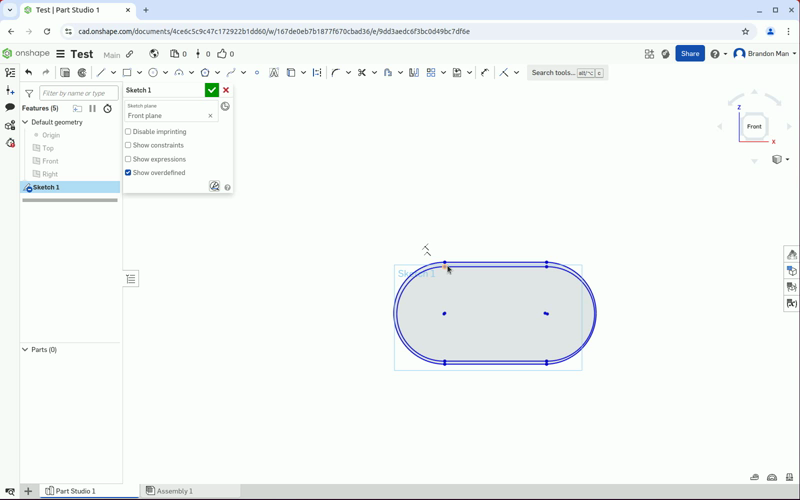
scroll(6)
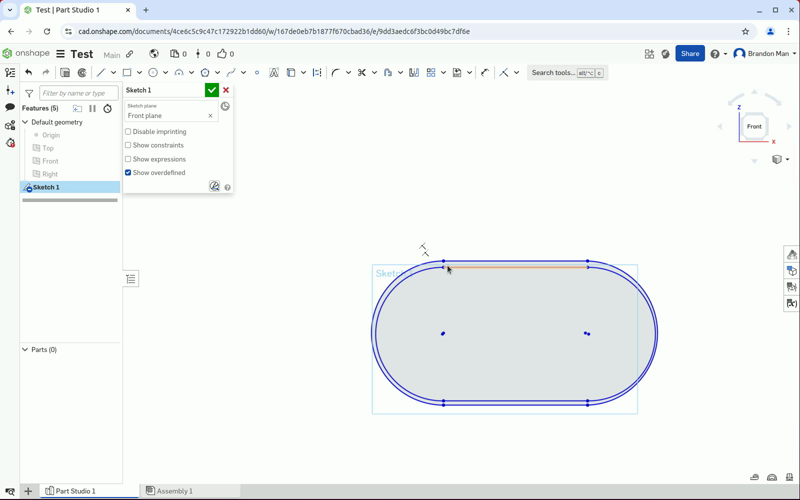
scroll(6)
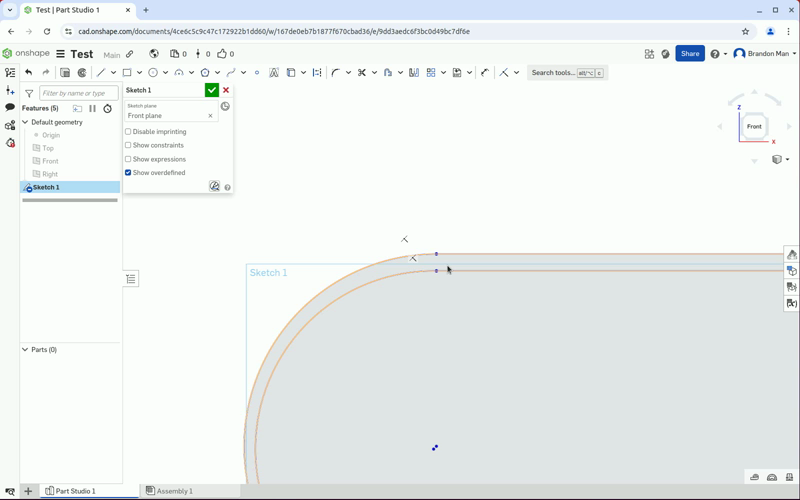
click(447, 265)
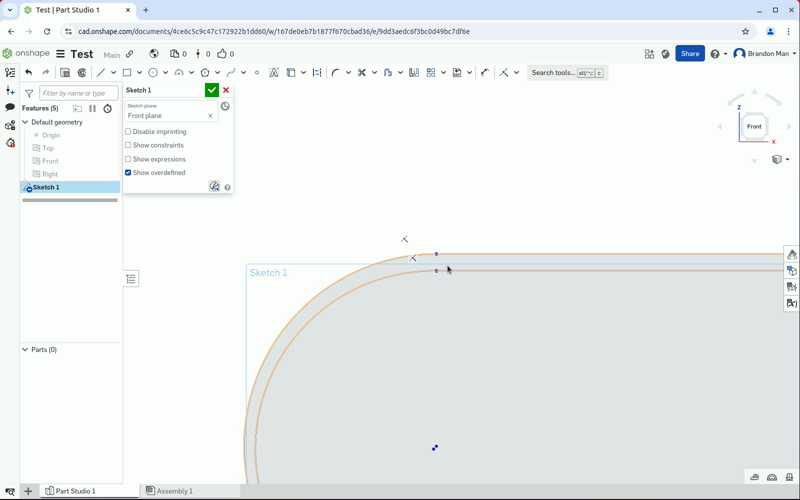
scroll(-6)
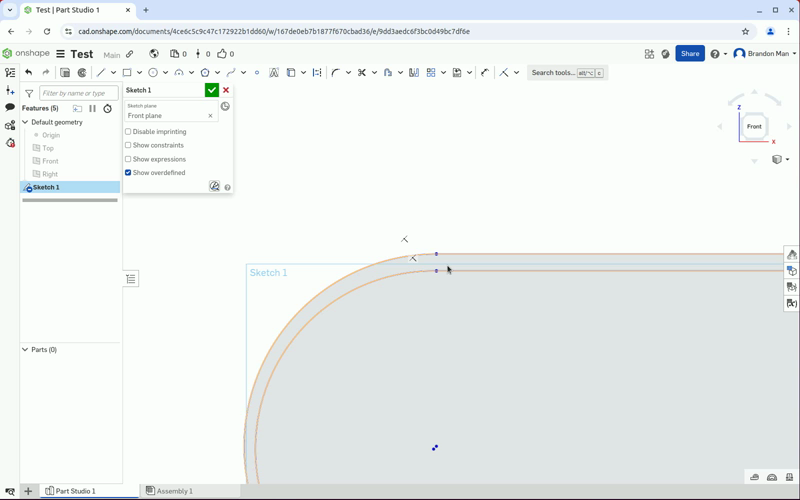
scroll(-6)
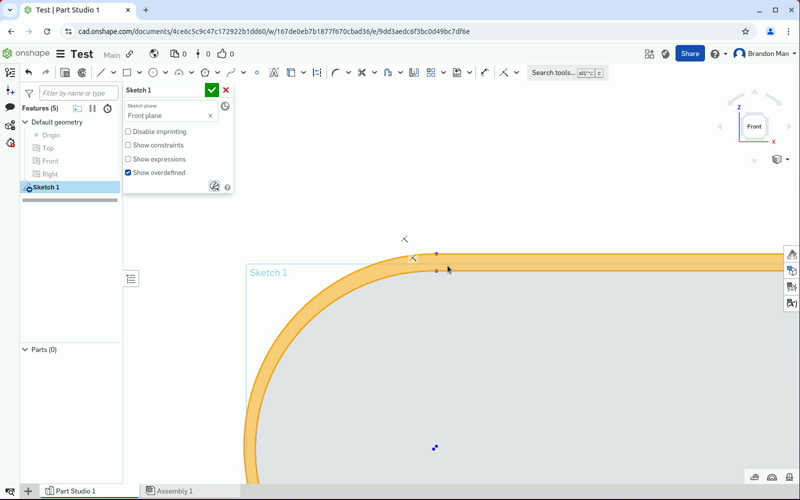
scroll(-6)
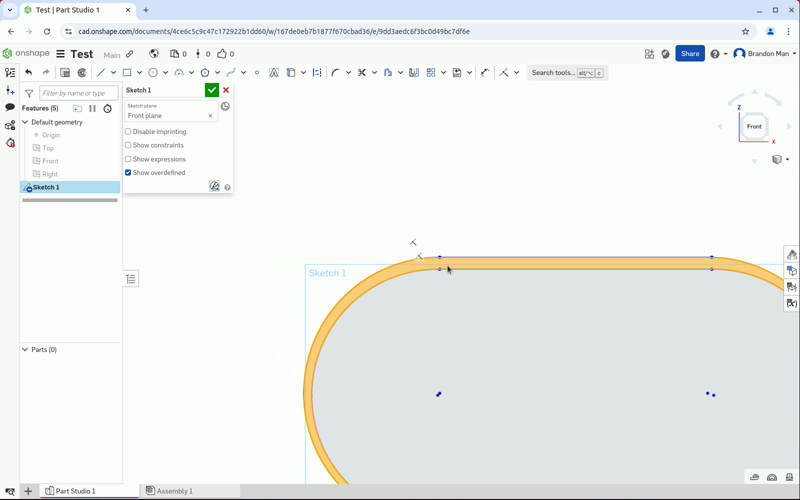
scroll(-6)
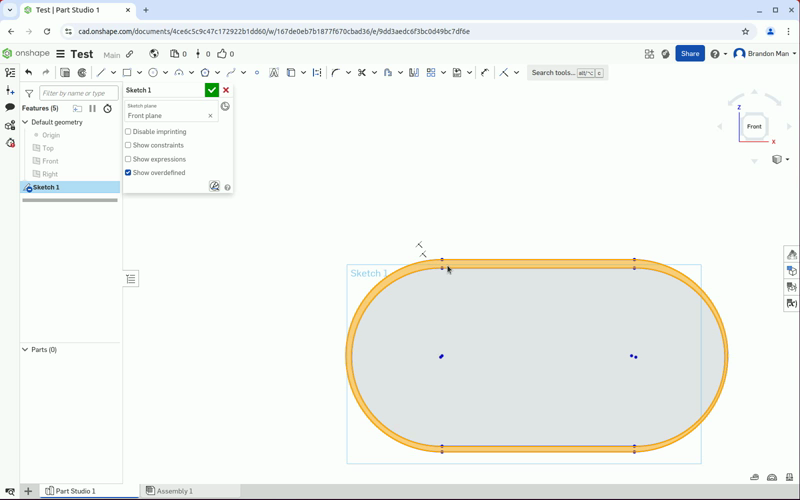
scroll(-6)
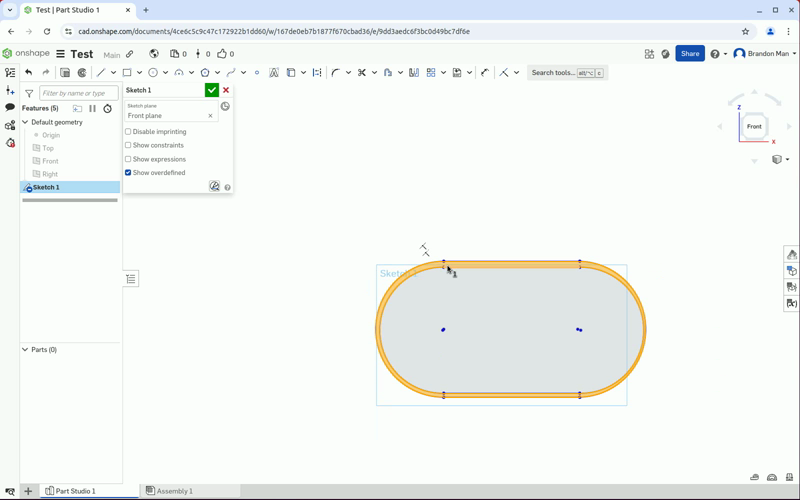
scroll(-6)
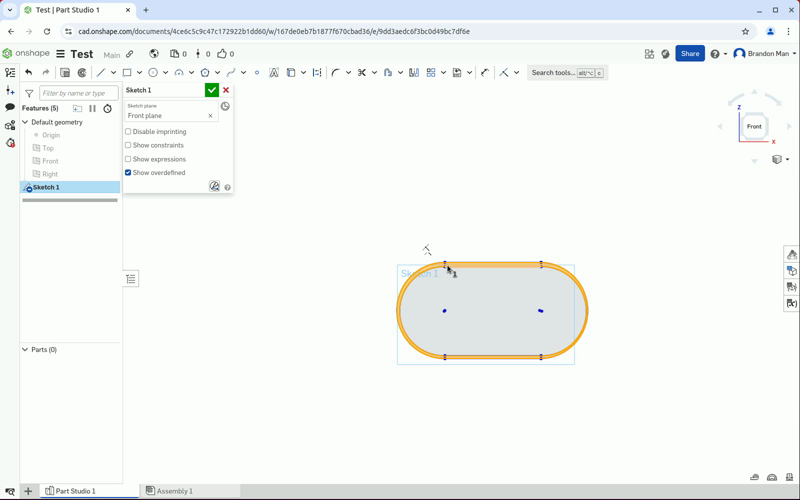
scroll(-6)
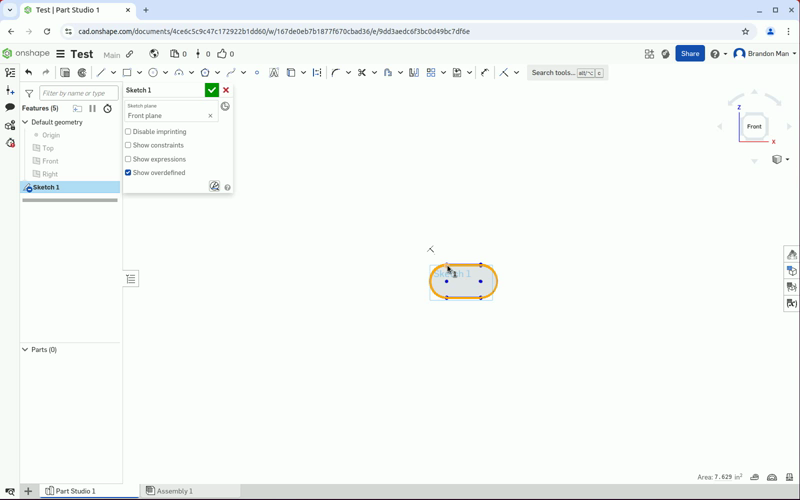
mouse_move(73, 352)
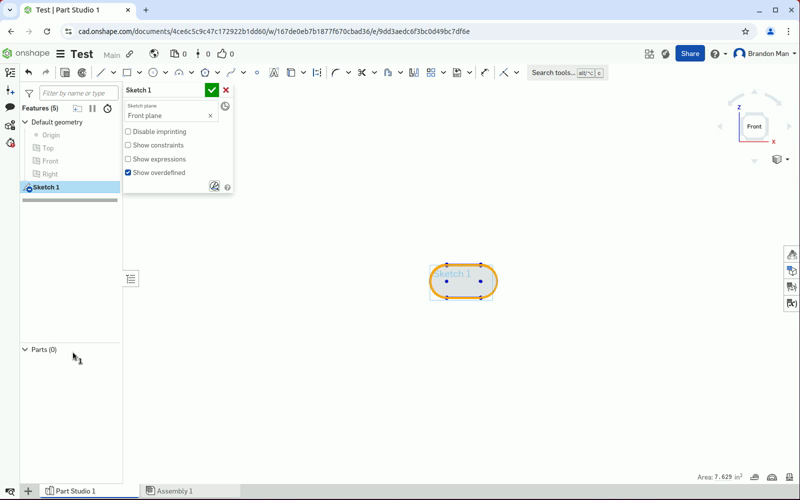
key(shift+y)
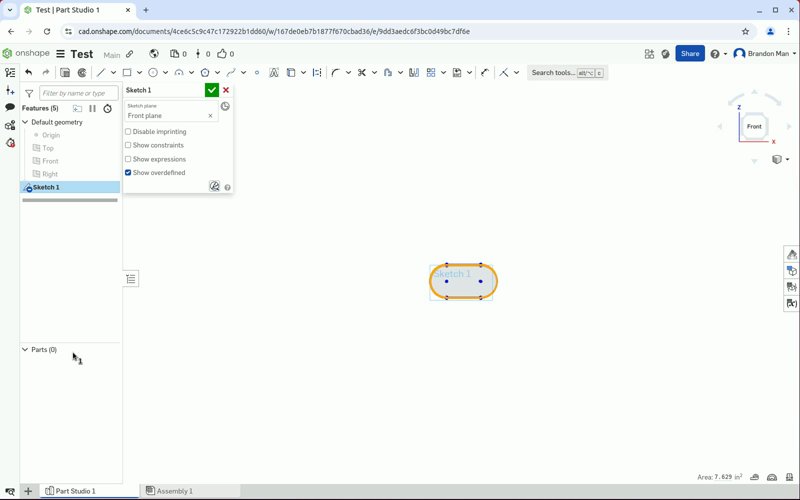
key(shift+e)
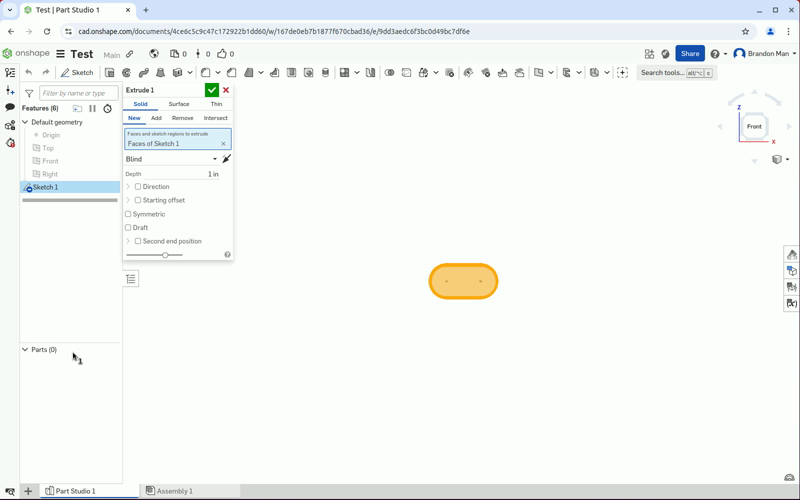
mouse_move(143, 106)
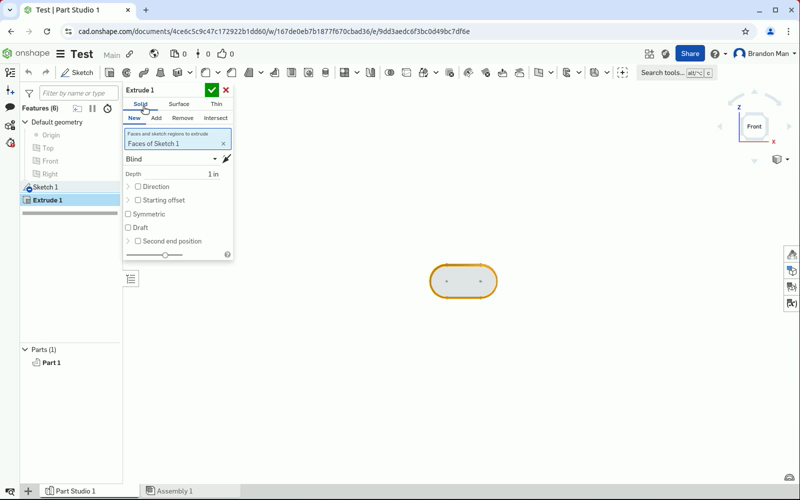
click(143, 106)
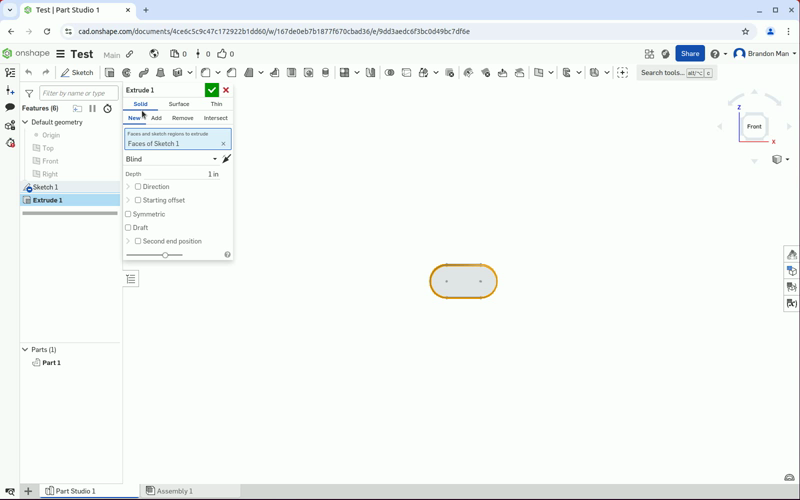
mouse_move(137, 120)
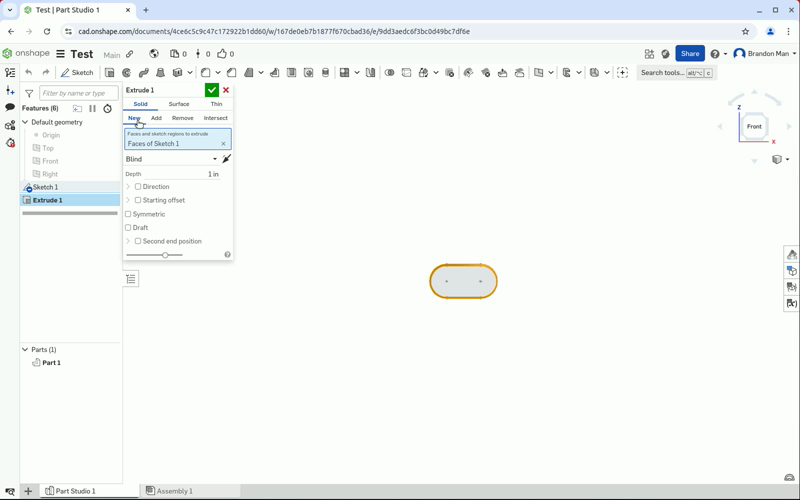
click(137, 120)
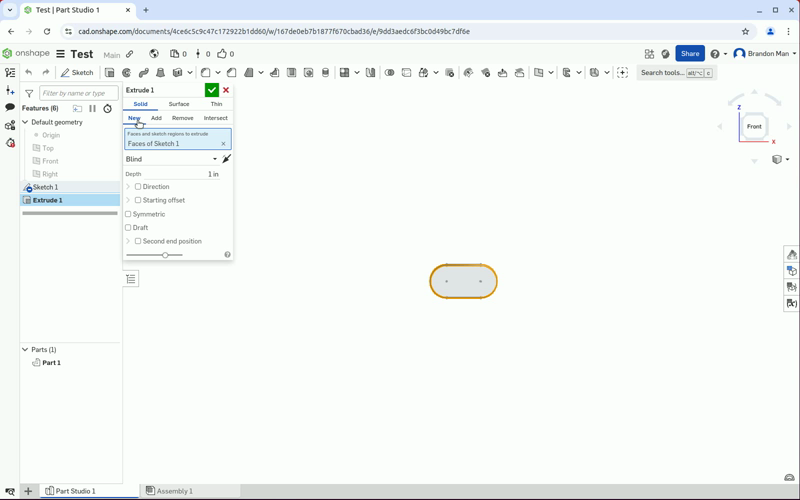
key(tab, 4)
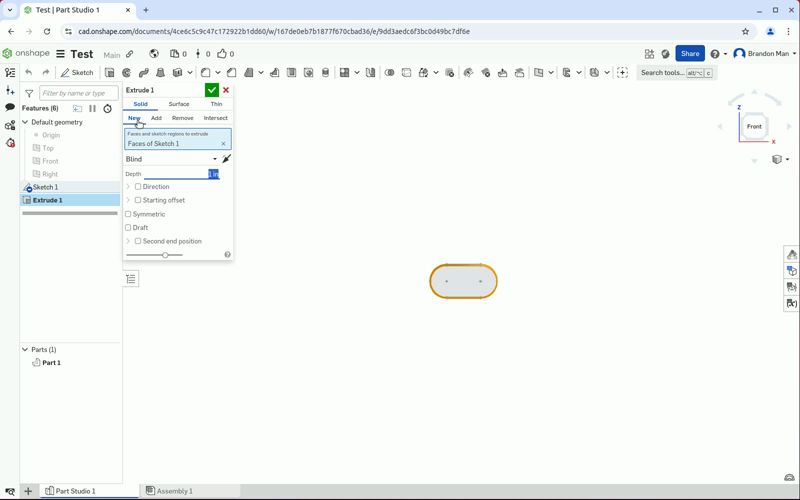
text(23.108)
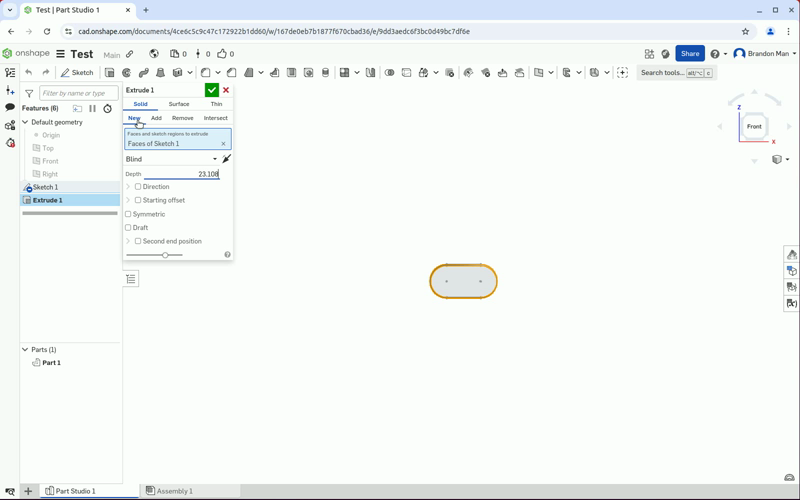
key(enter)
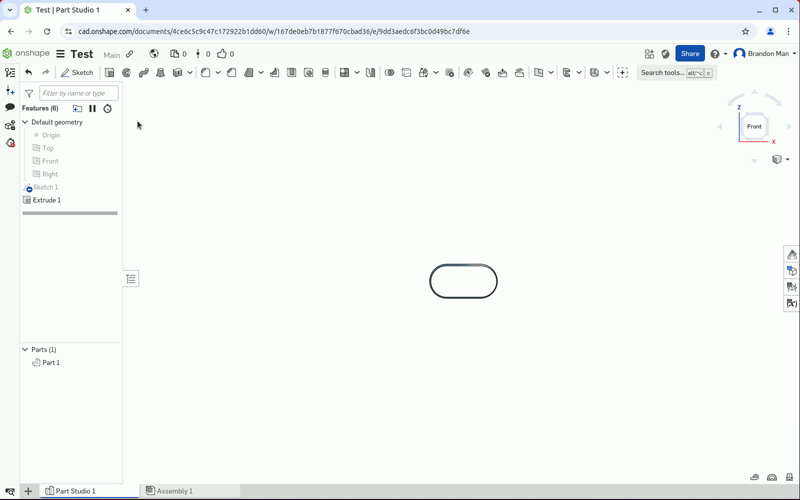
key(shift+h)
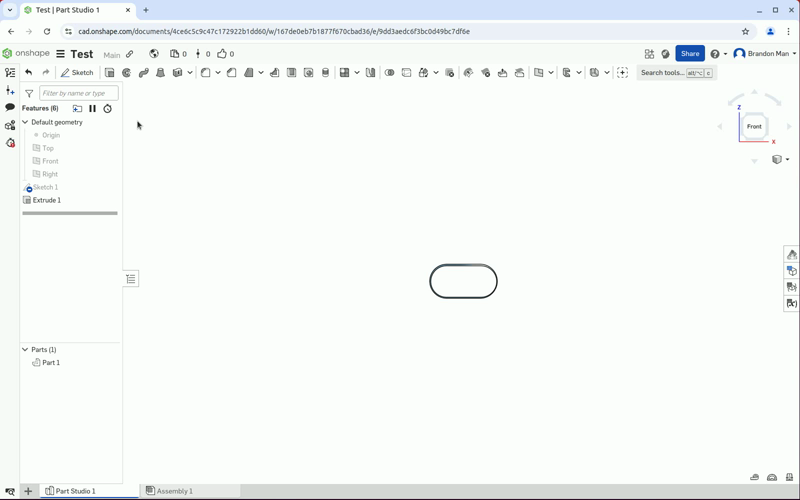
key(shift+h)
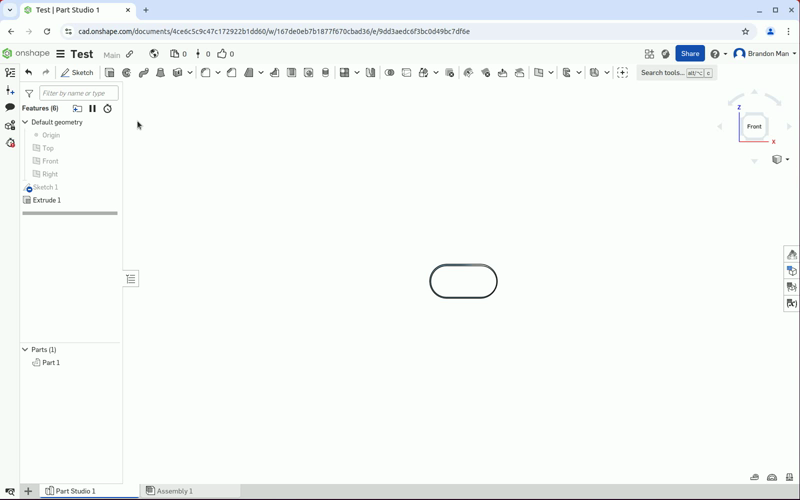
mouse_move(73, 189)
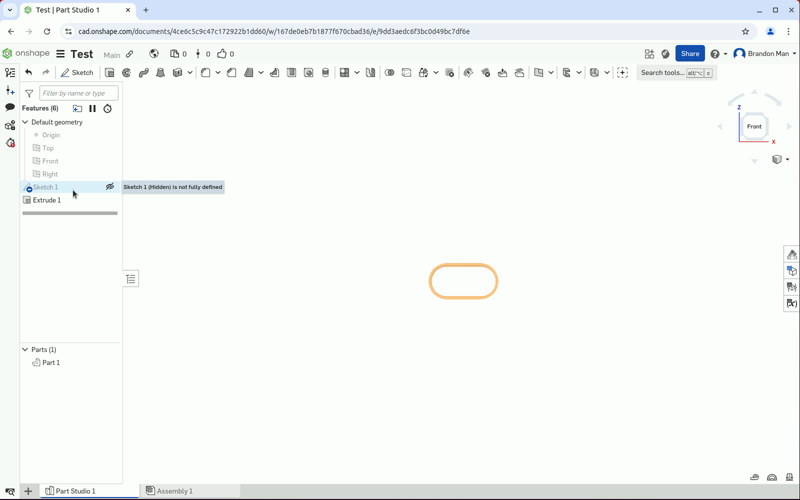
click(73, 189)
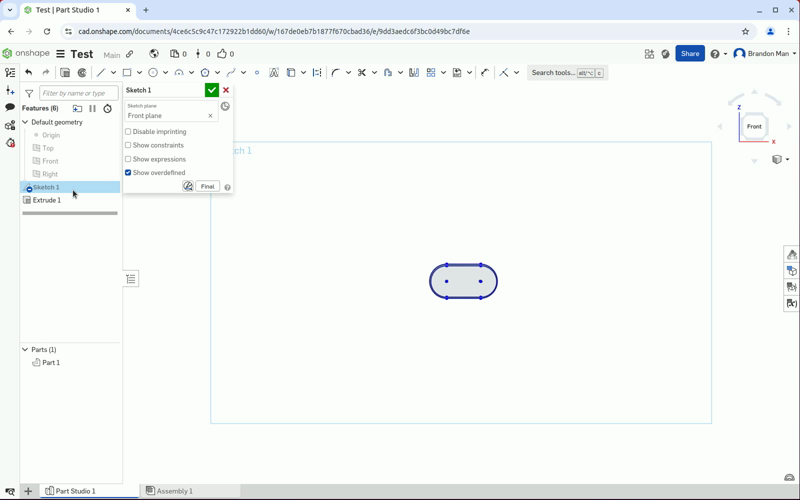
mouse_move(229, 92)
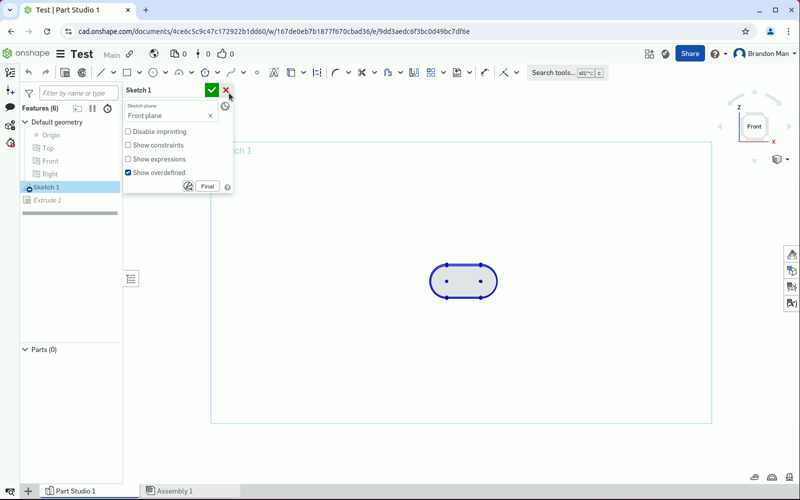
click(229, 92)
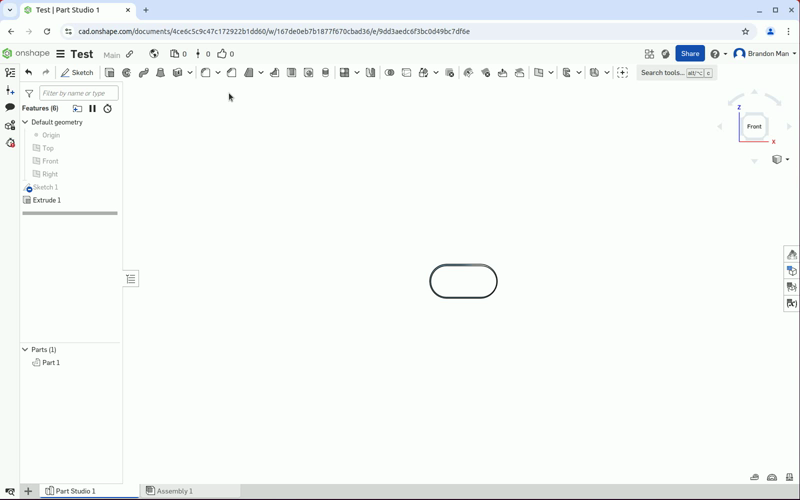
mouse_move(73, 352)
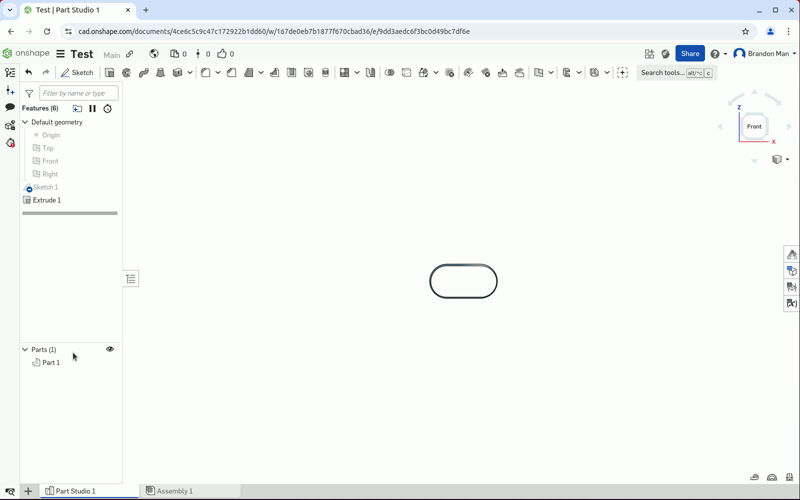
key(y)
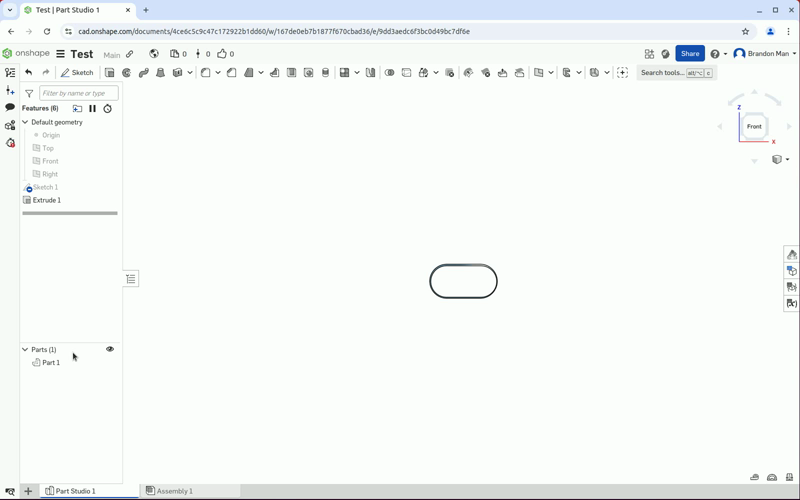
key(shift+p)
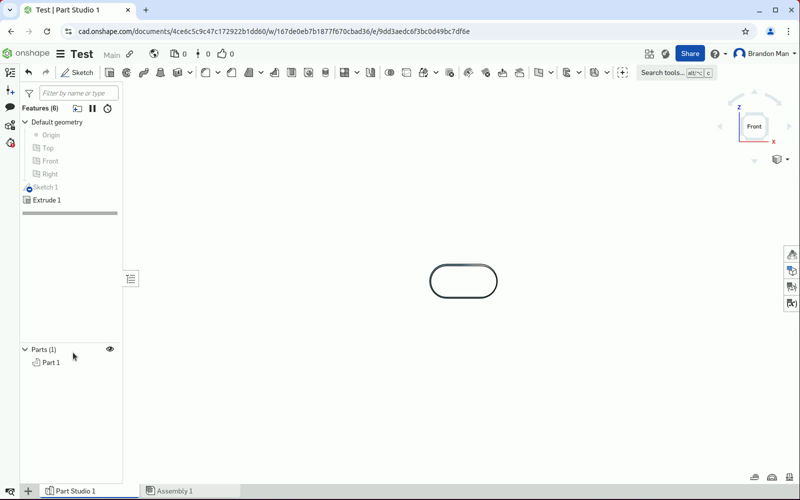
key(space)
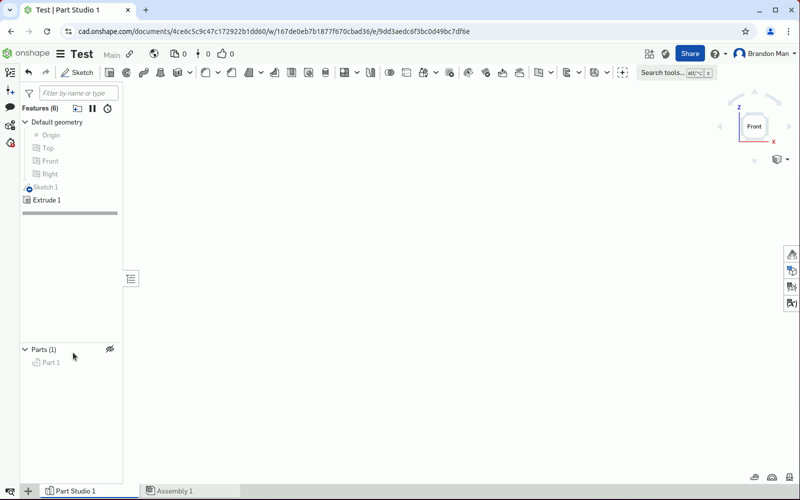
key_down(shift)
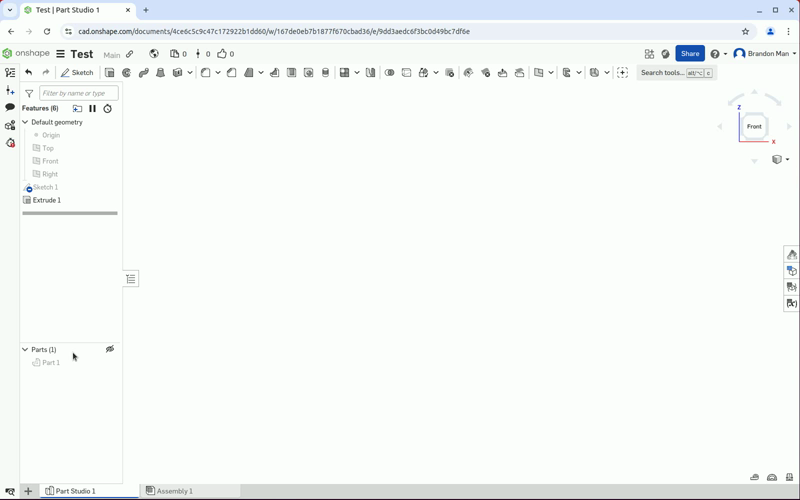
key(left)
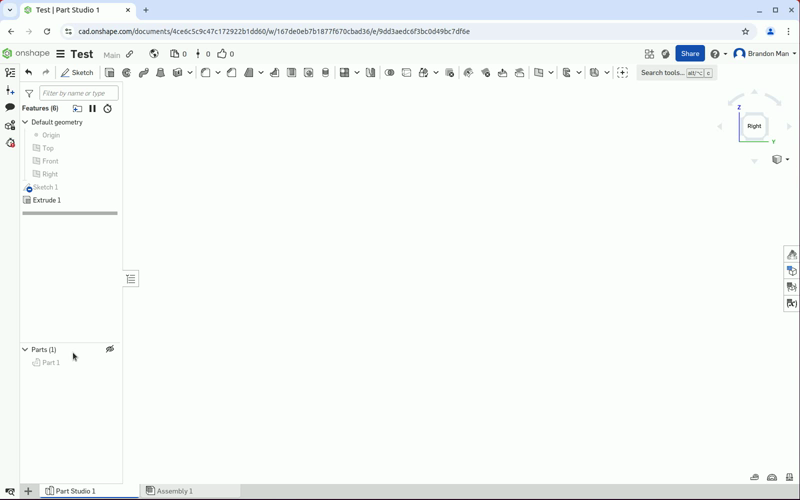
key_up(shift)
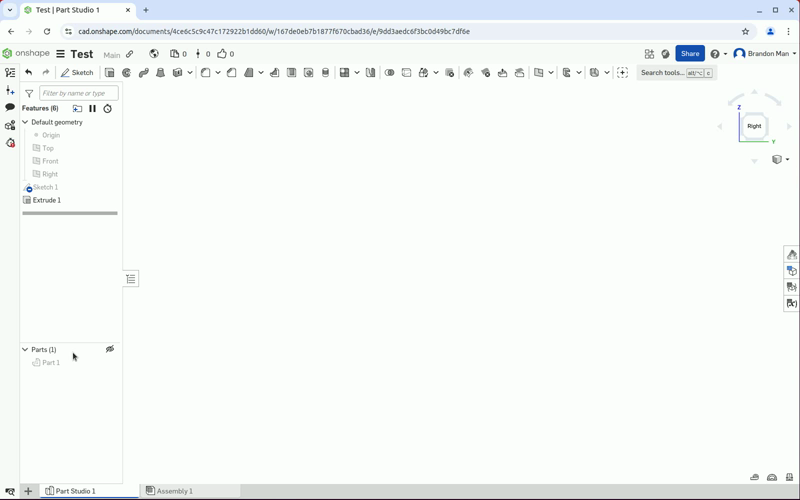
mouse_move(73, 352)
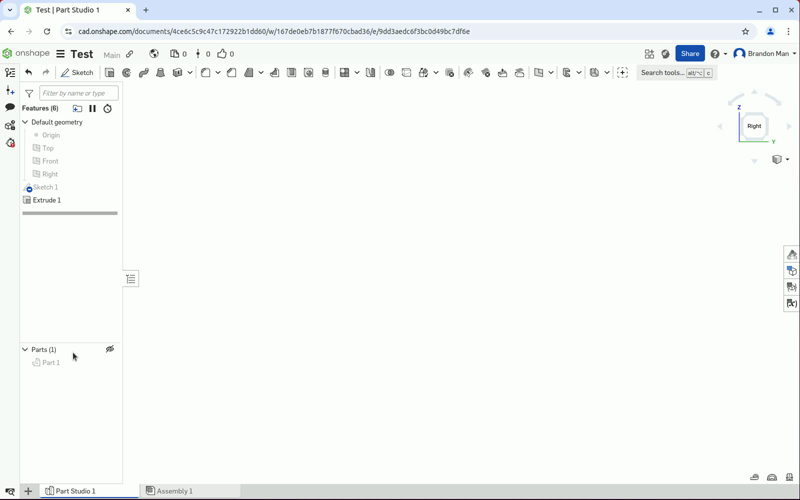
key(shift+y)
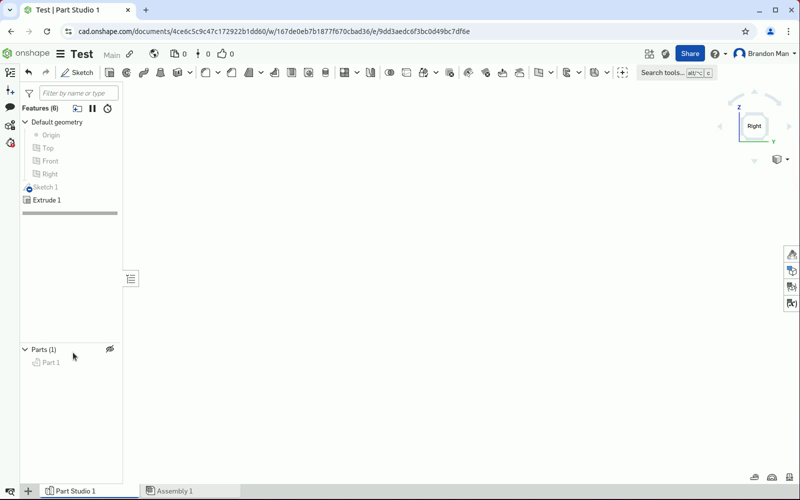
key(shift+s)
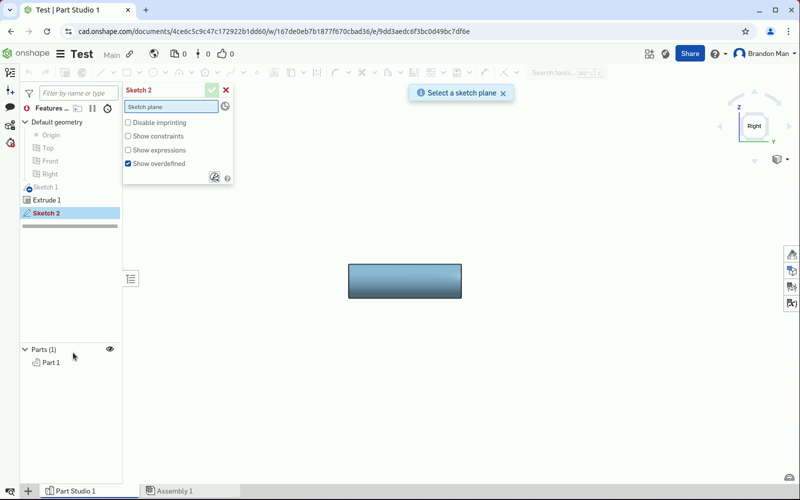
mouse_move(73, 176)
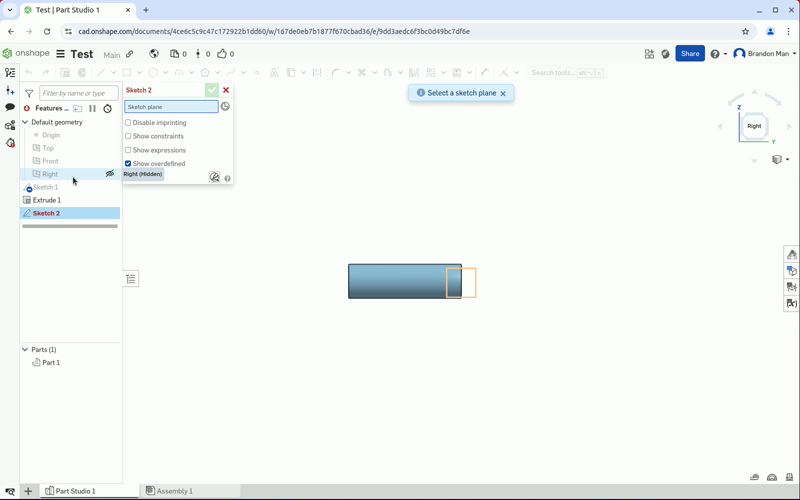
click(73, 176)
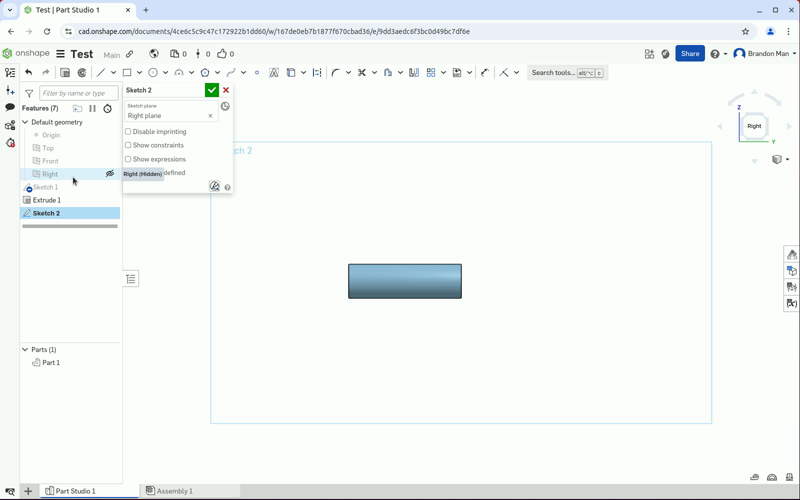
mouse_move(73, 352)
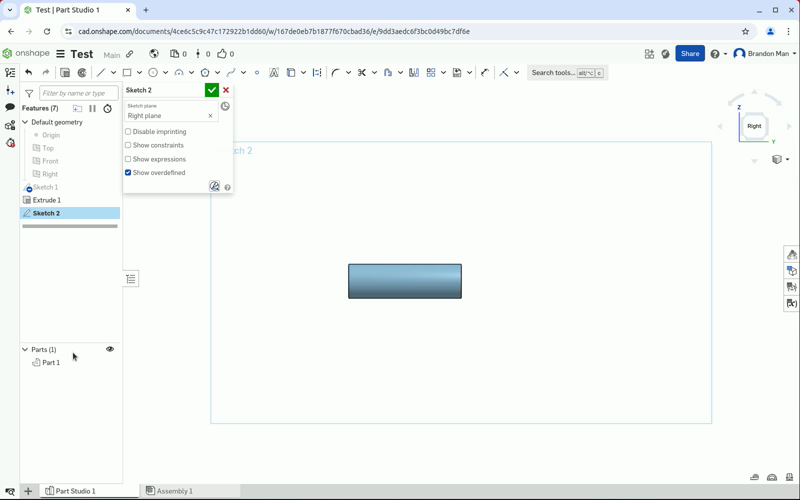
key(y)
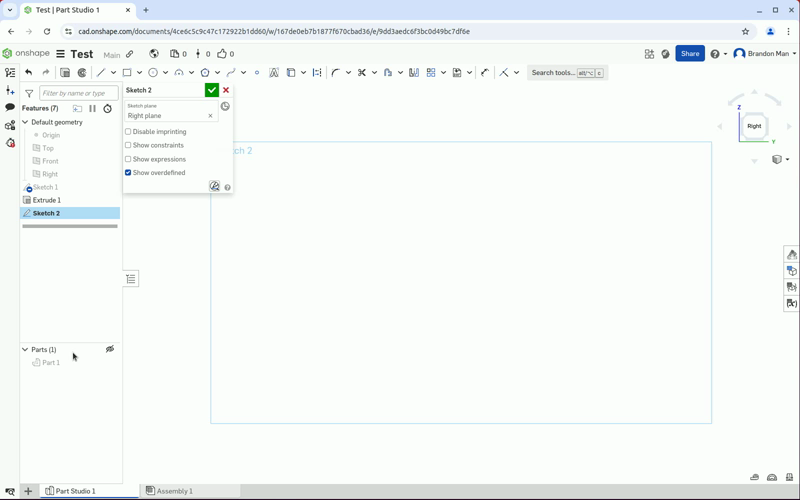
key(a)
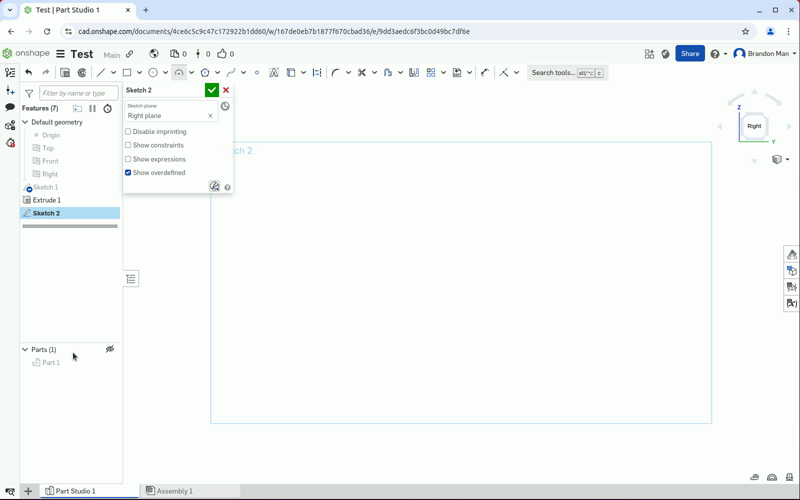
key_down(shift)
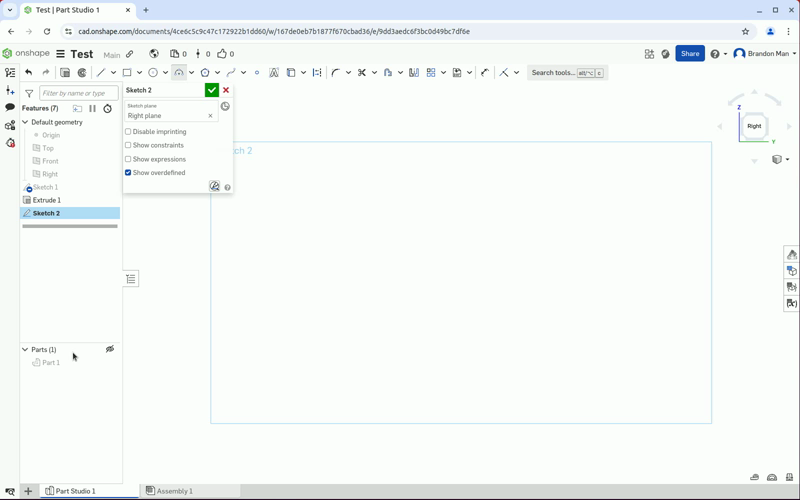
mouse_move(416, 284)
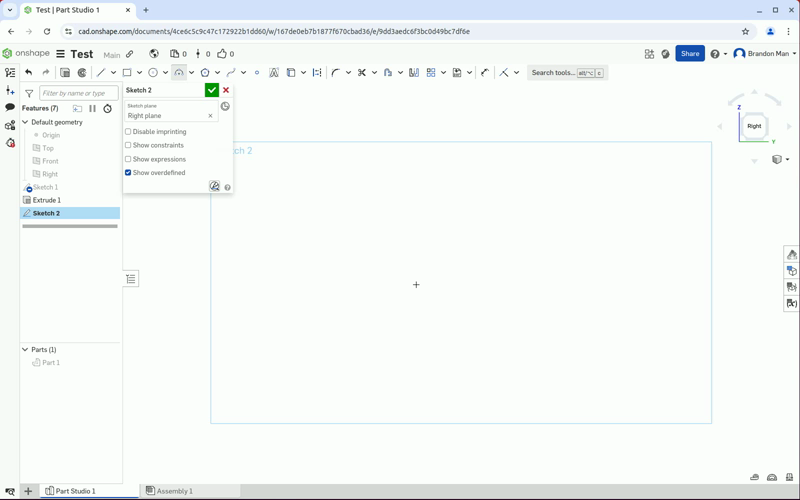
click(416, 284)
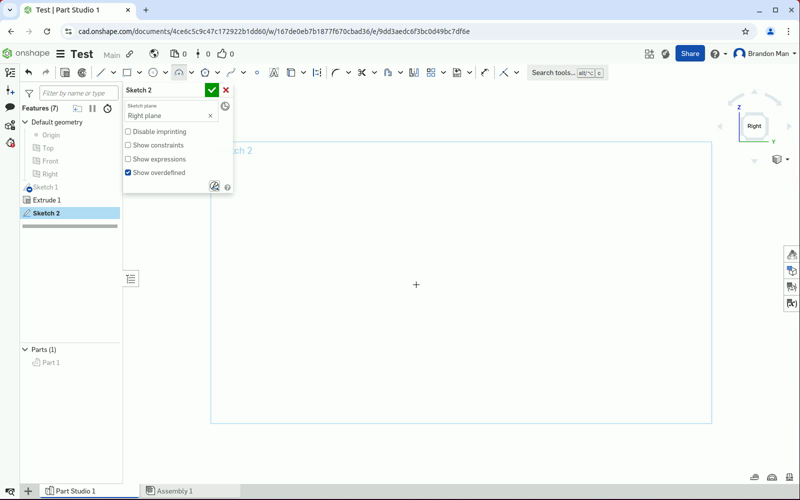
key_up(shift)
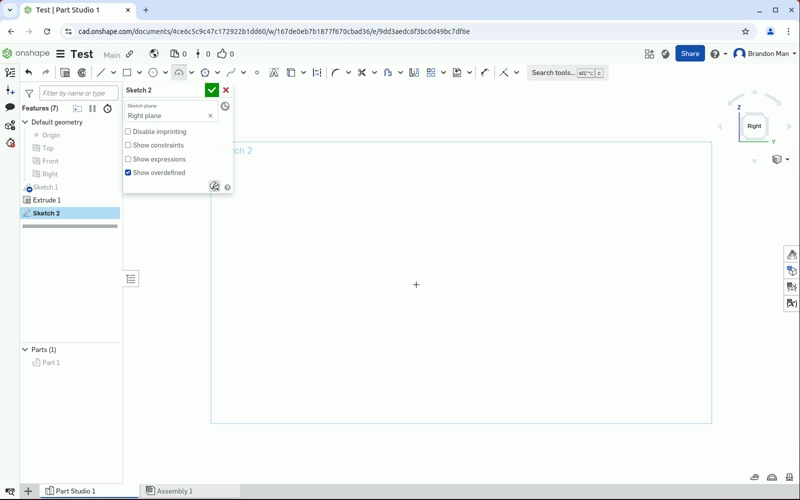
key_down(shift)
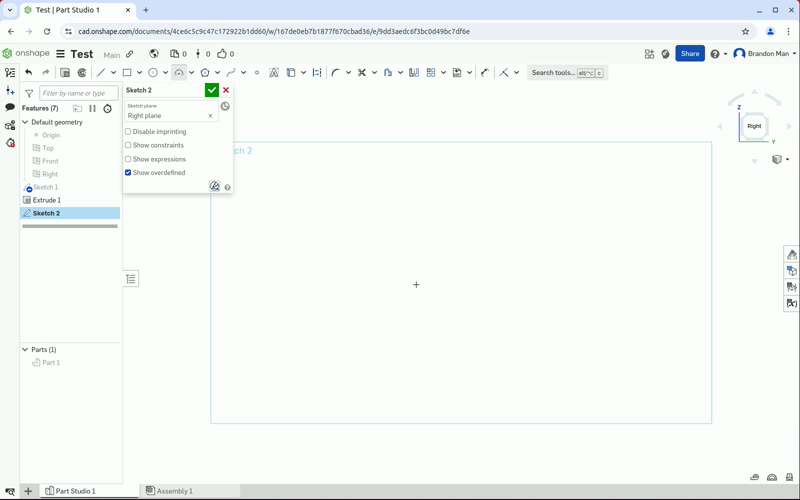
mouse_move(418, 286)
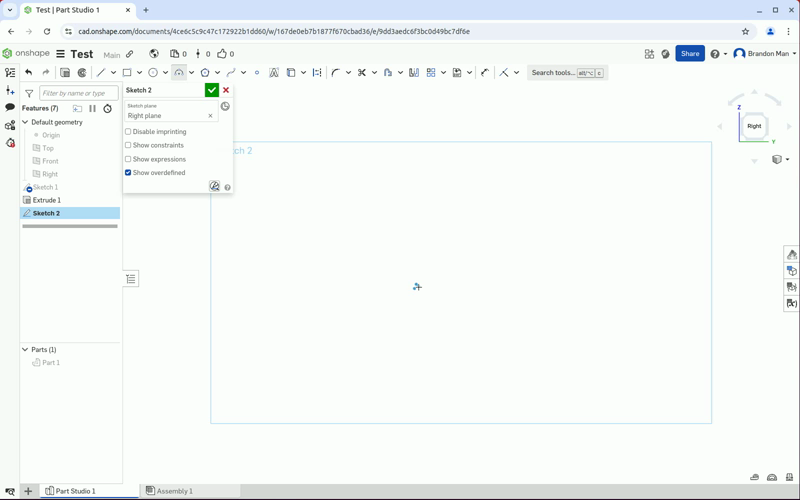
scroll(6)
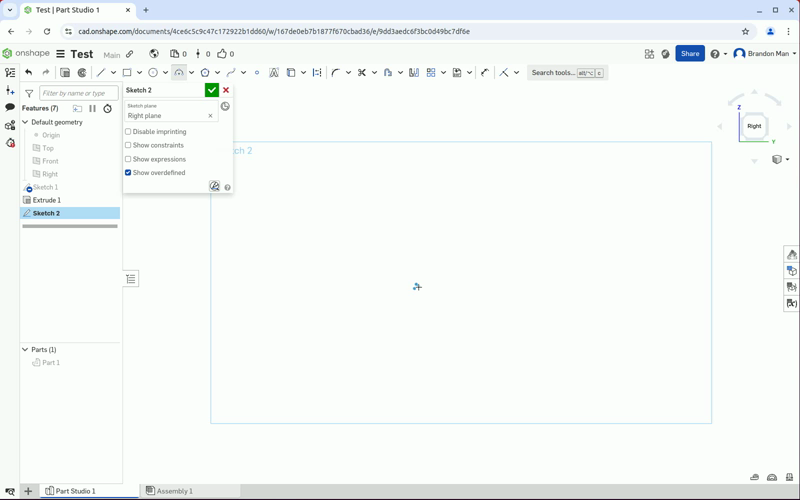
scroll(6)
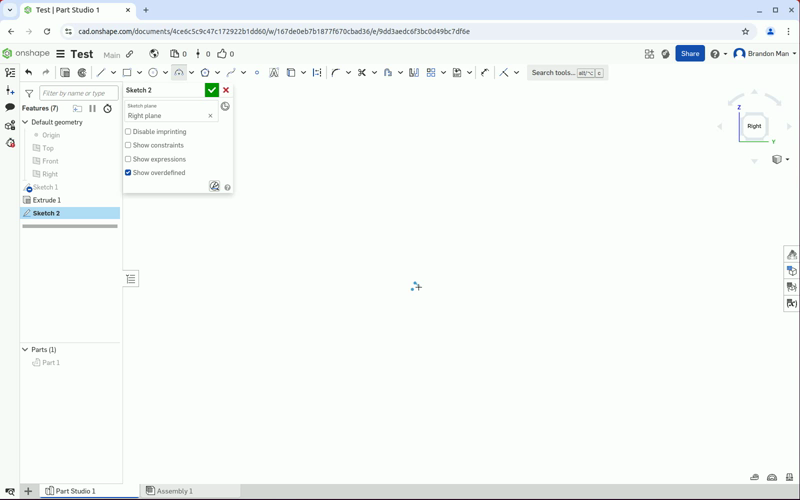
scroll(6)
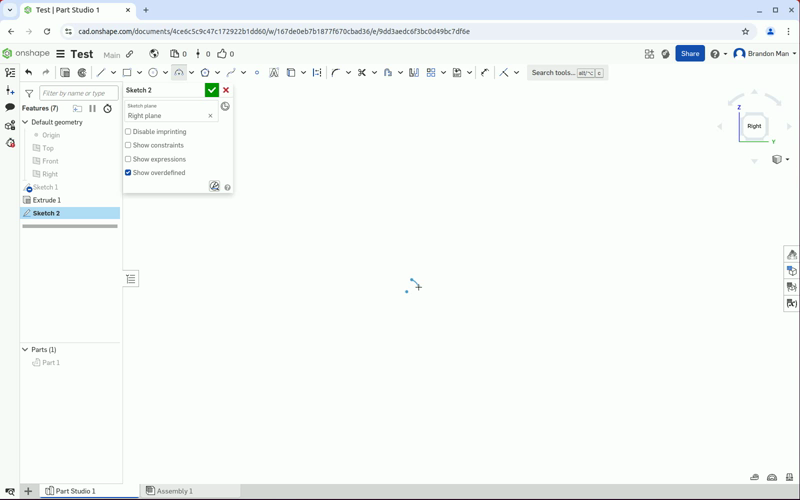
scroll(6)
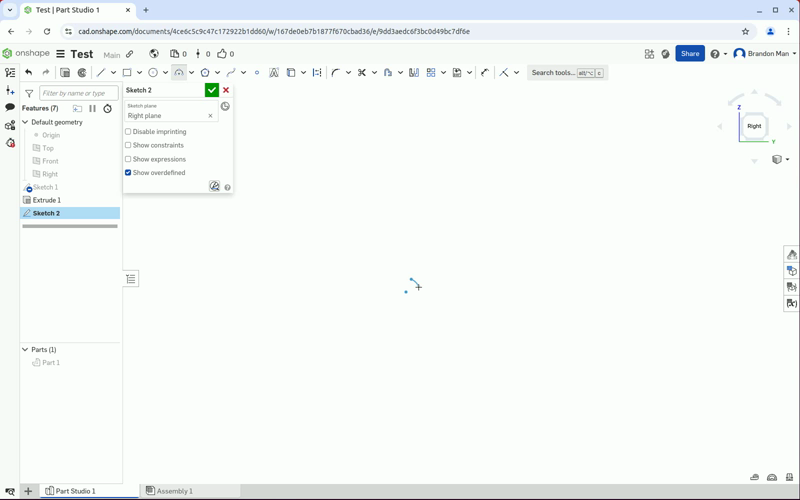
scroll(6)
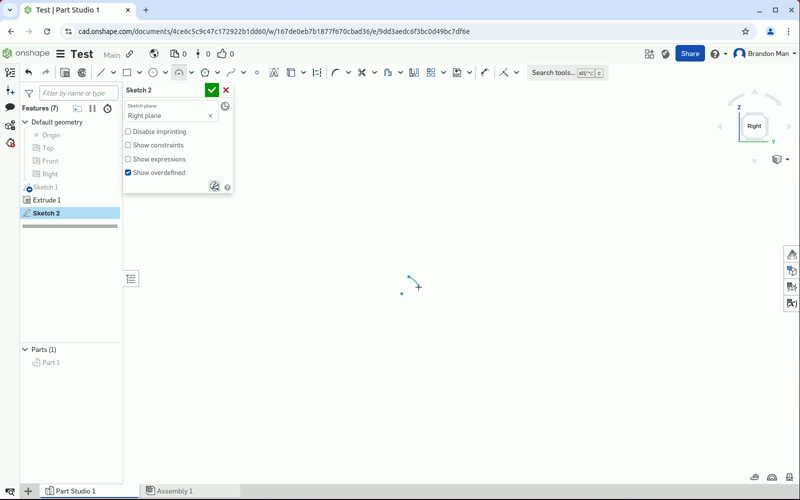
scroll(6)
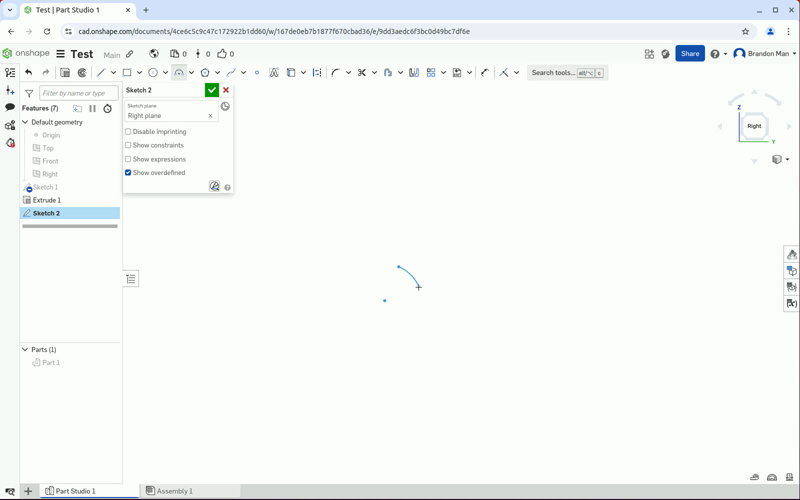
scroll(6)
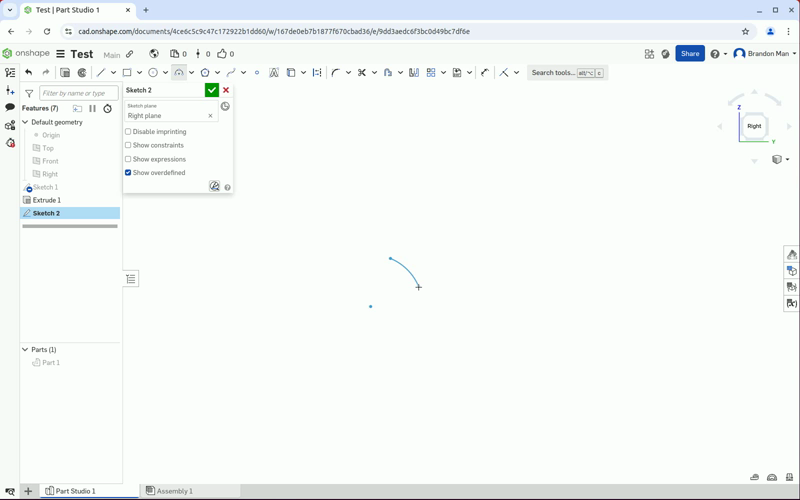
click(418, 286)
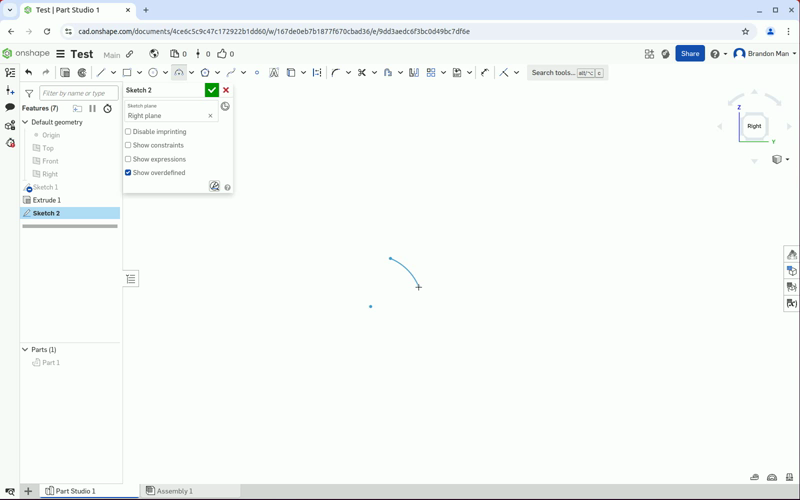
scroll(-6)
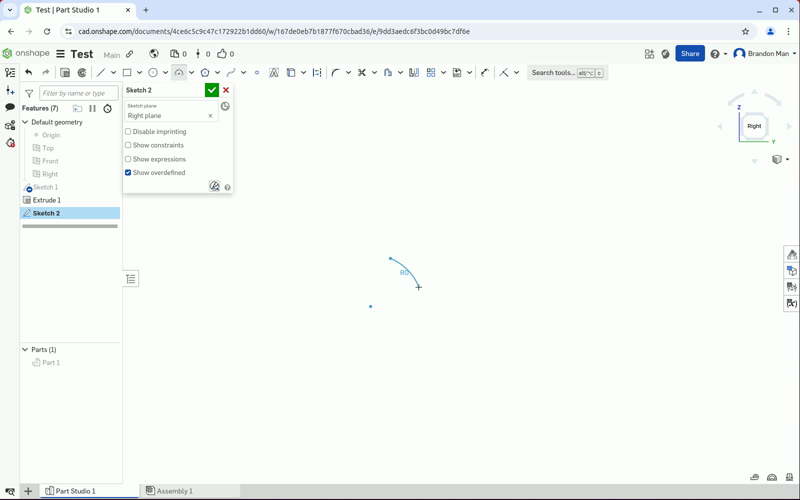
scroll(-6)
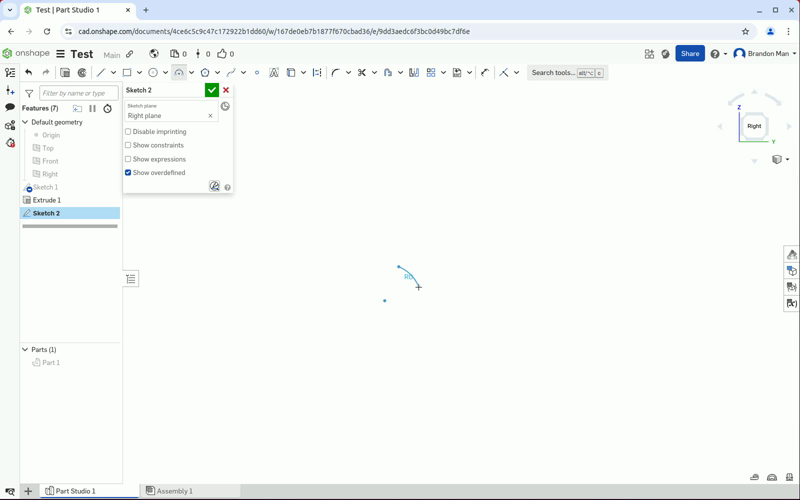
scroll(-6)
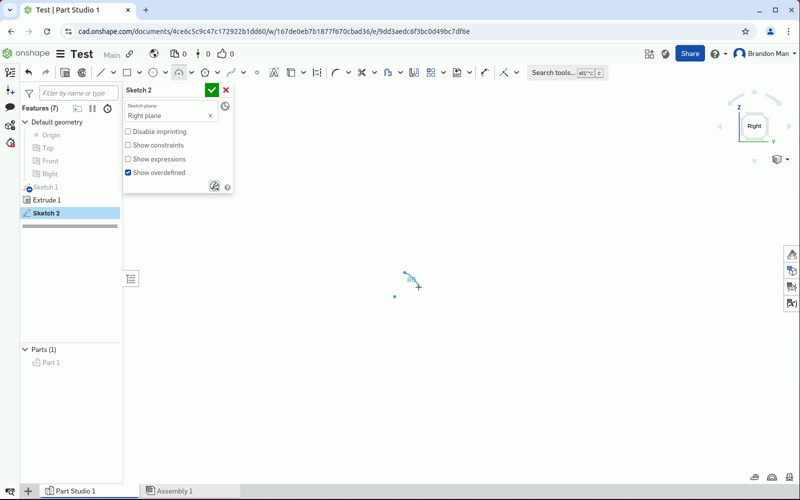
scroll(-6)
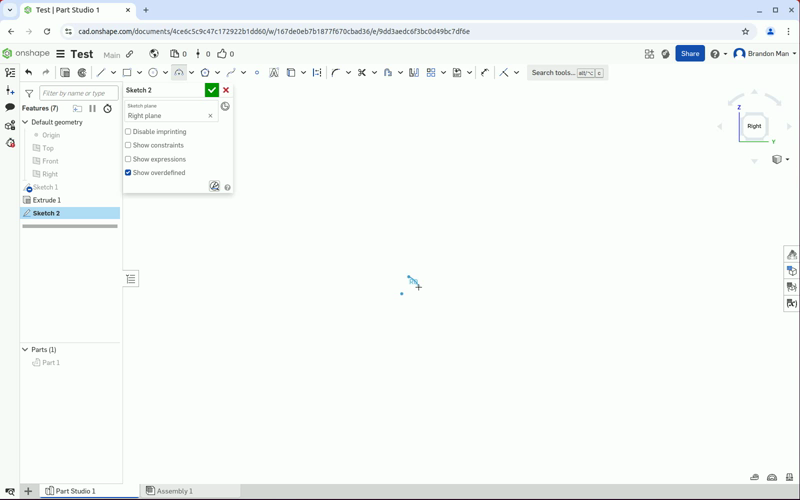
scroll(-6)
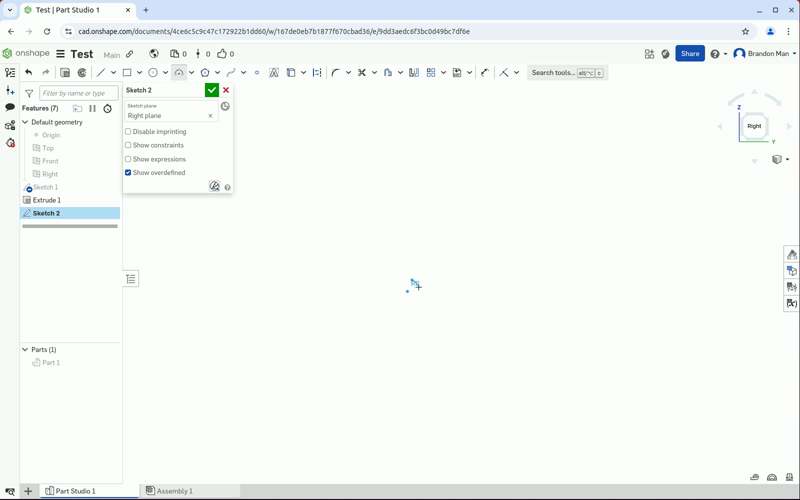
scroll(-6)
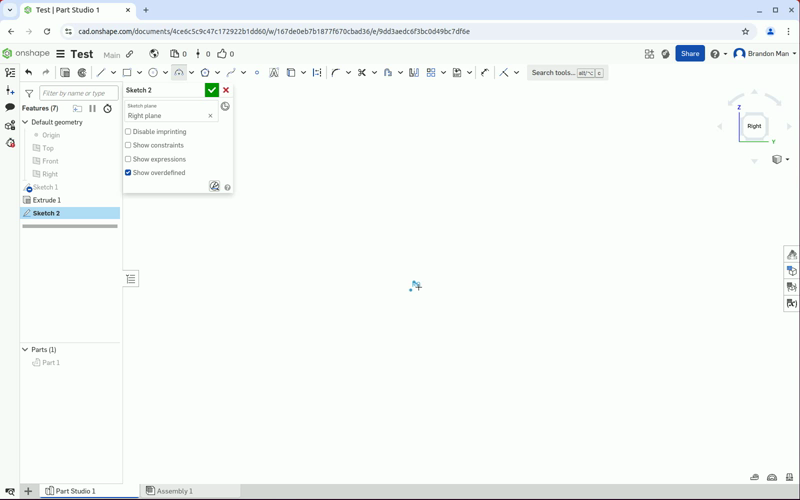
scroll(-6)
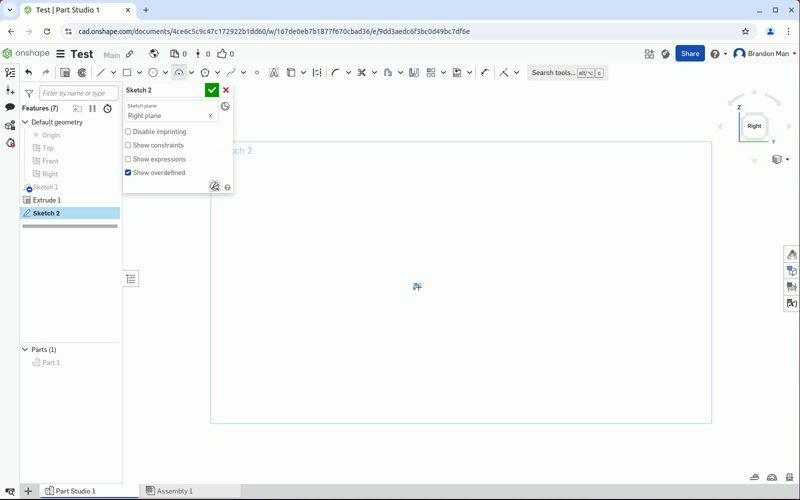
mouse_move(416, 285)
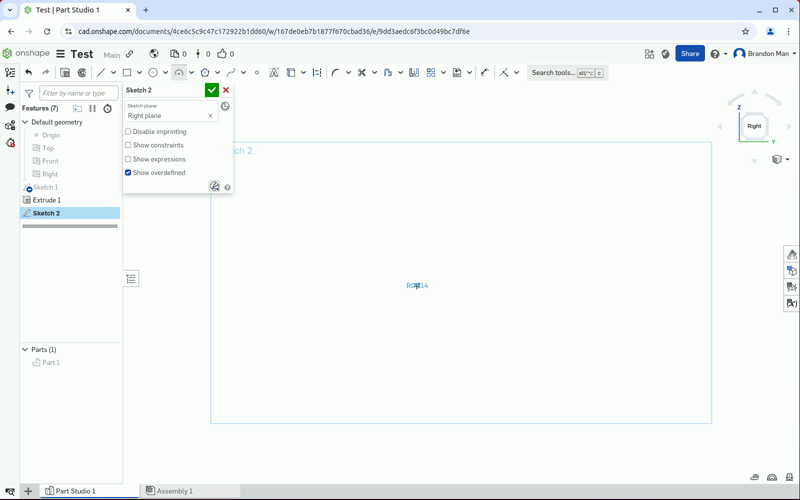
scroll(6)
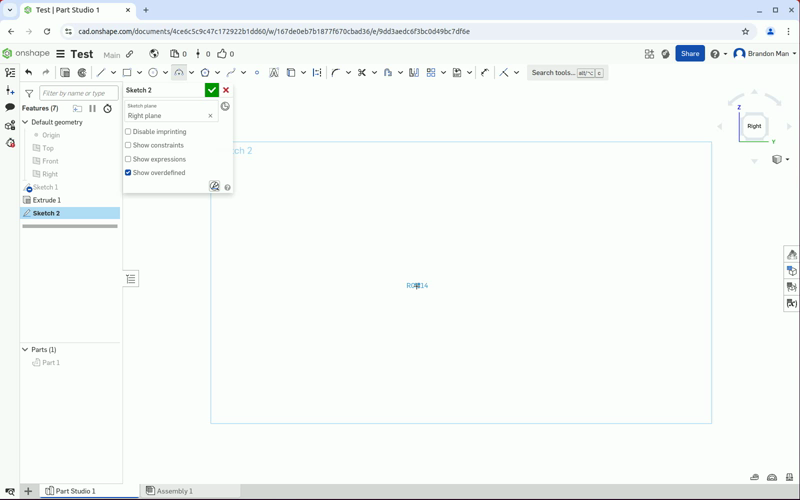
scroll(6)
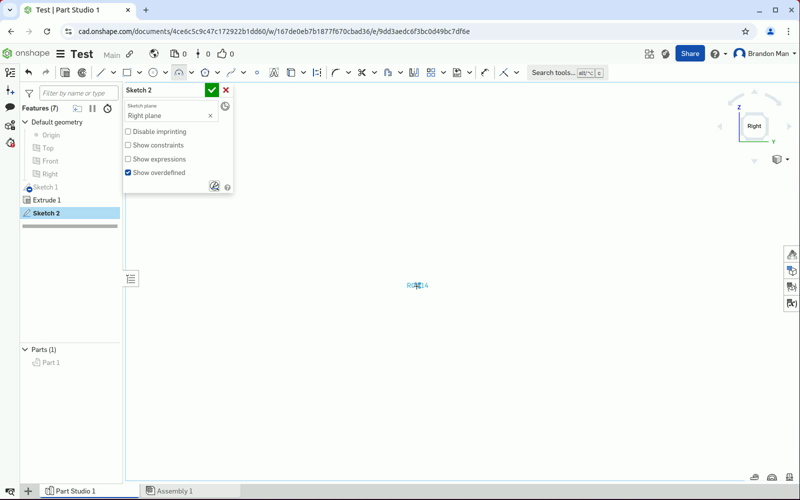
scroll(6)
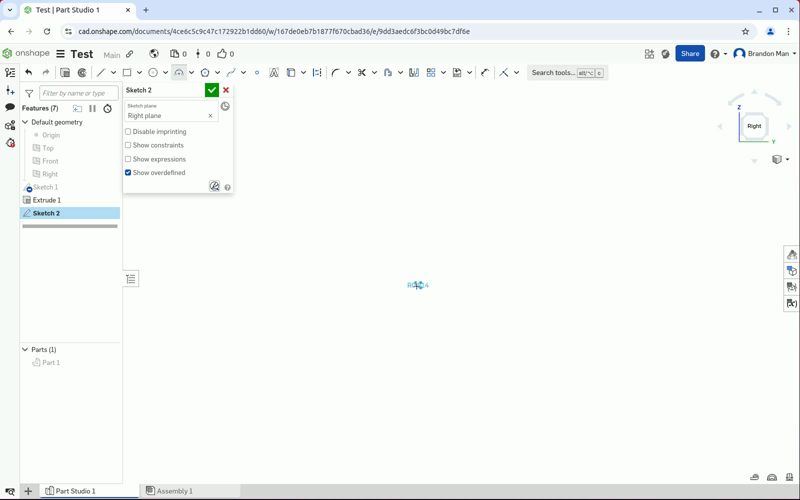
scroll(6)
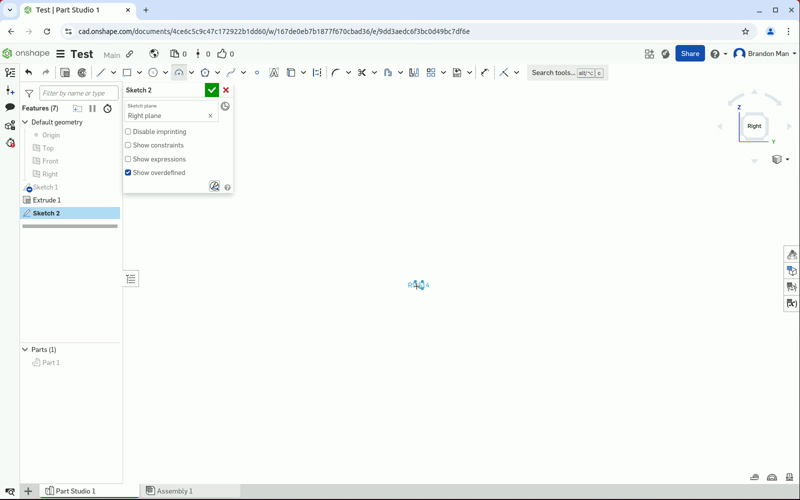
scroll(6)
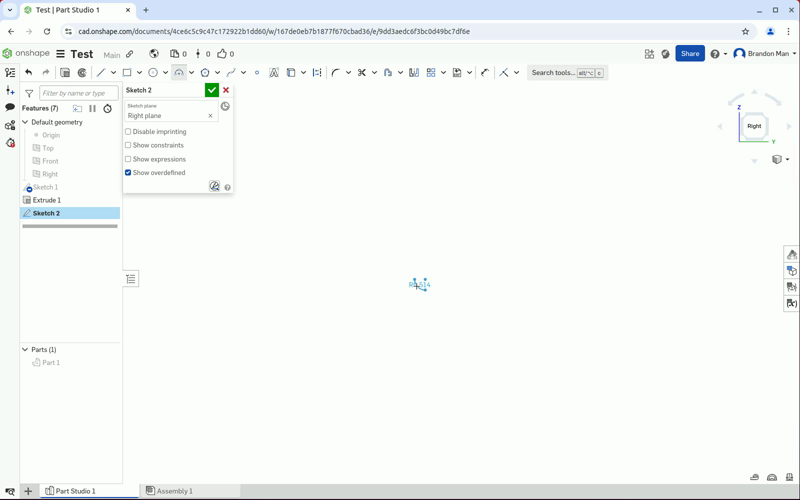
scroll(6)
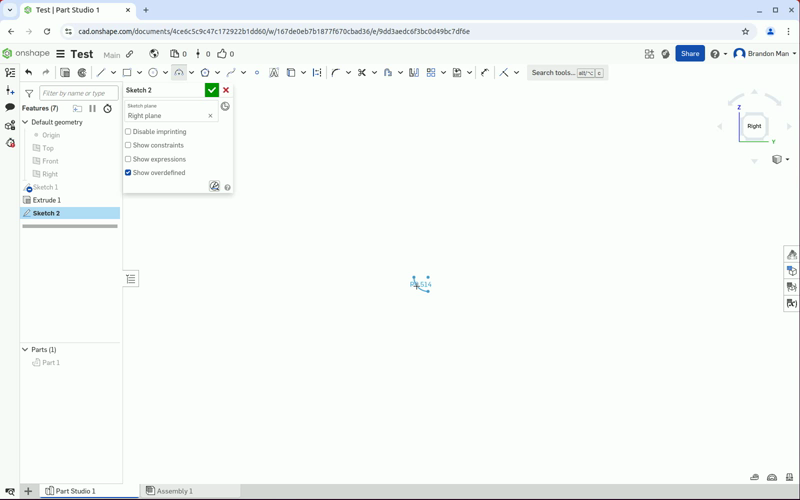
scroll(6)
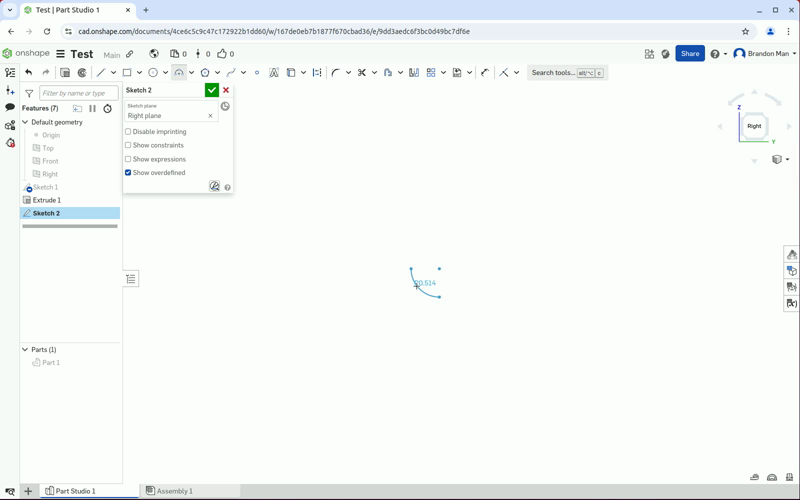
click(416, 285)
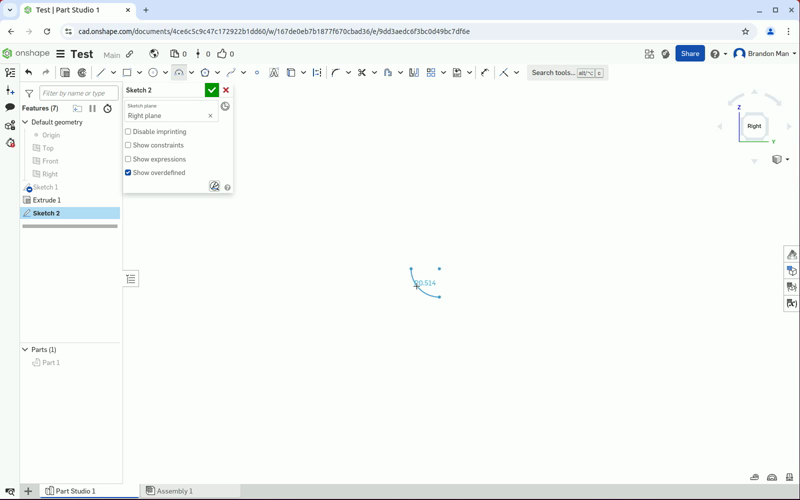
scroll(-6)
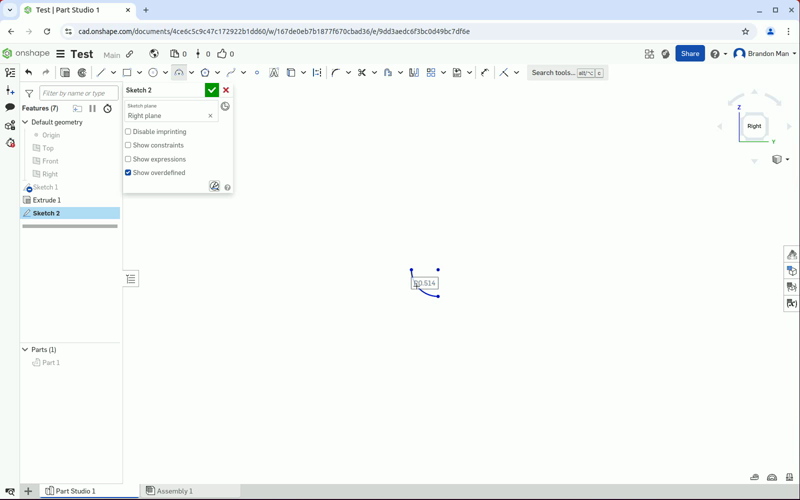
scroll(-6)
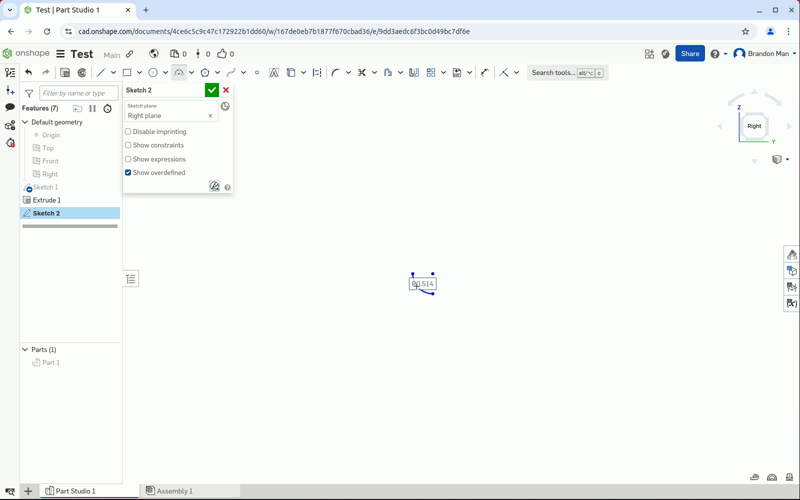
scroll(-6)
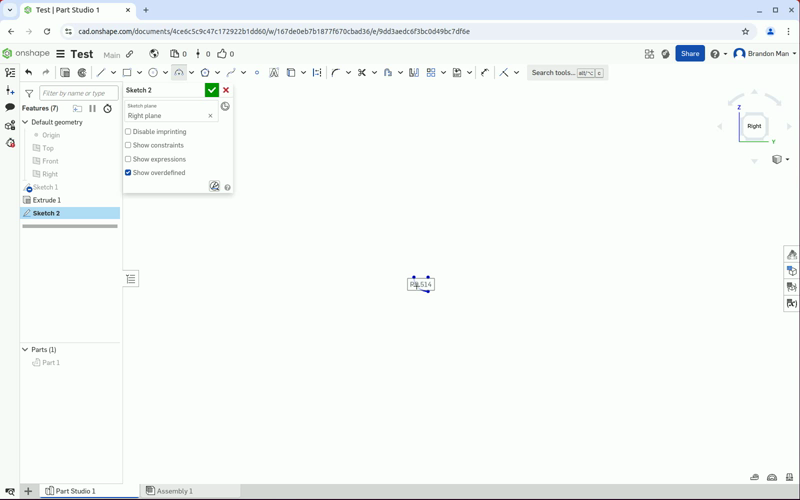
scroll(-6)
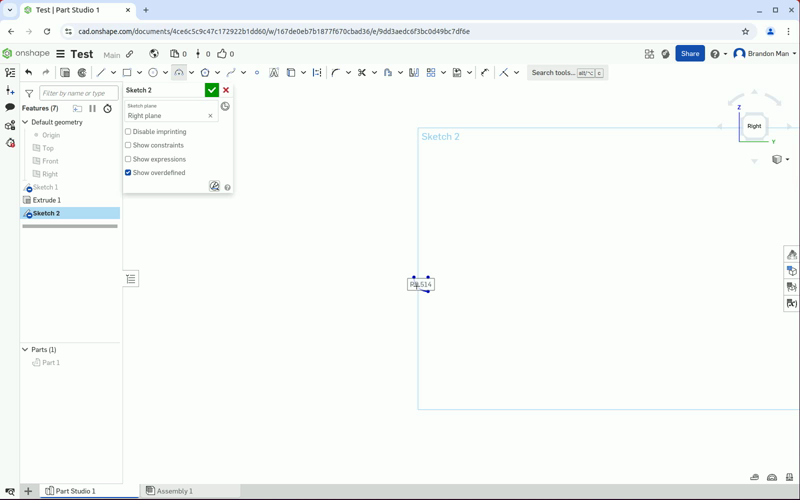
scroll(-6)
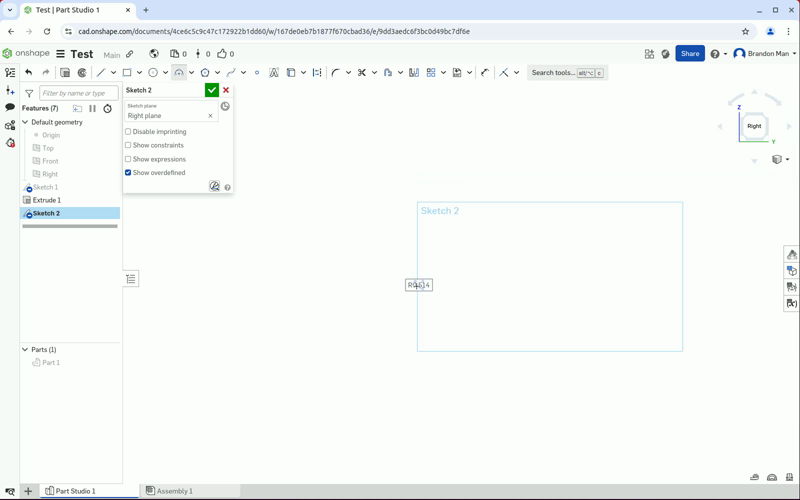
scroll(-6)
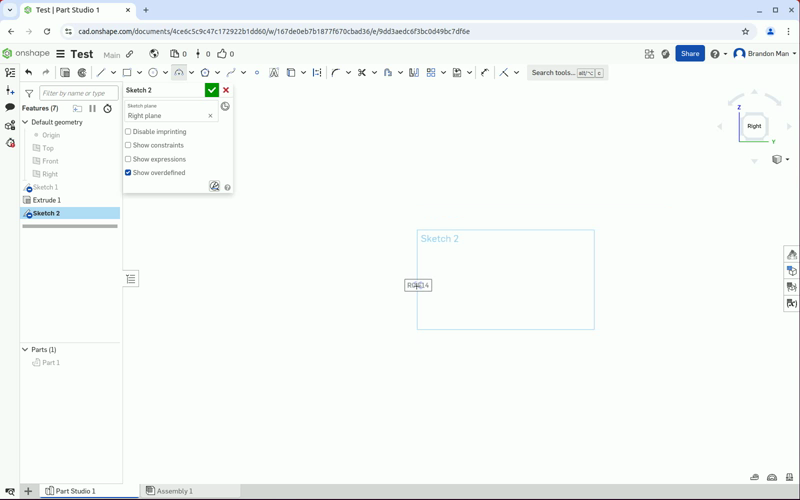
scroll(-6)
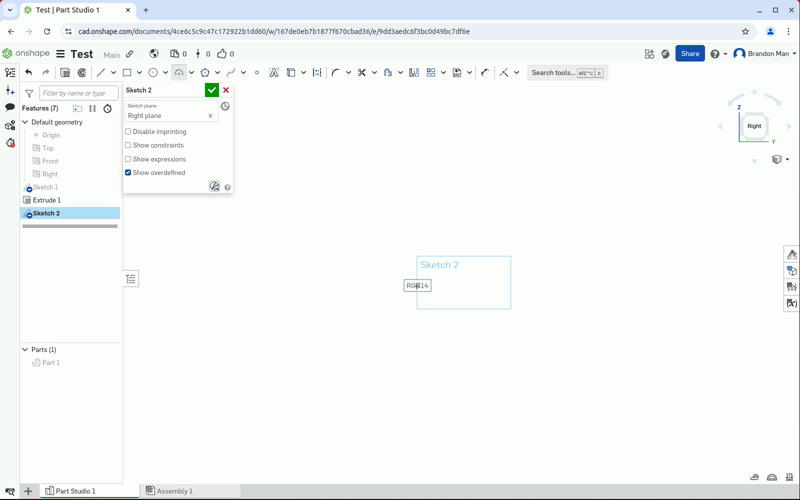
key_up(shift)
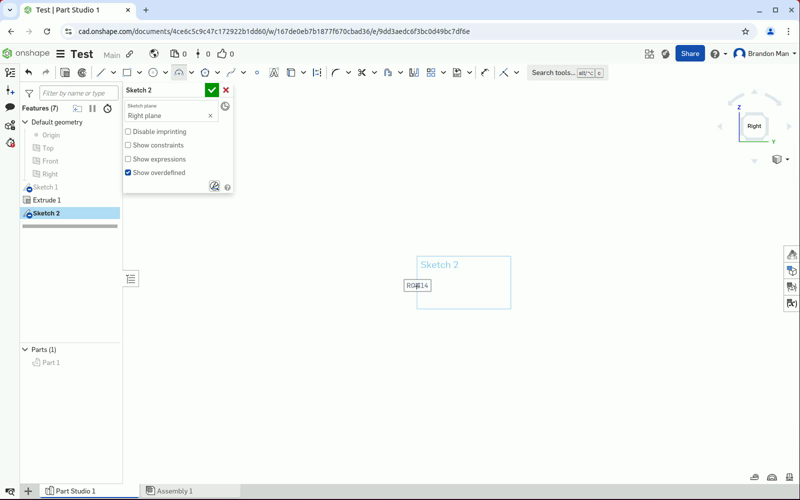
key(esc)
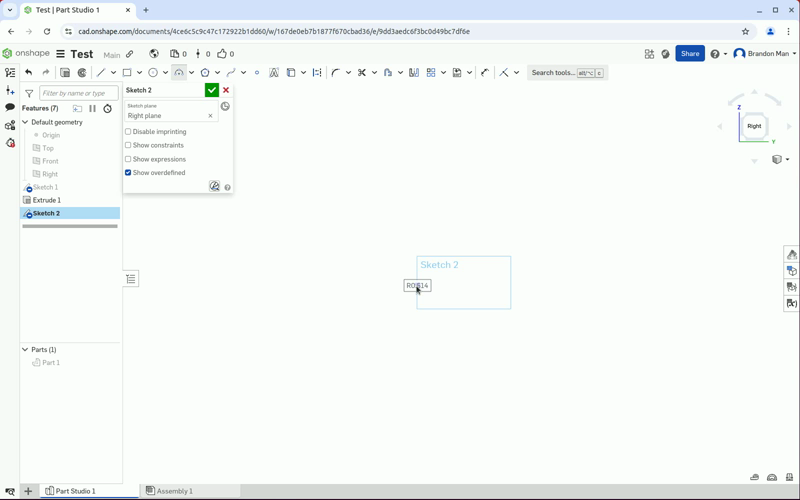
key(l)
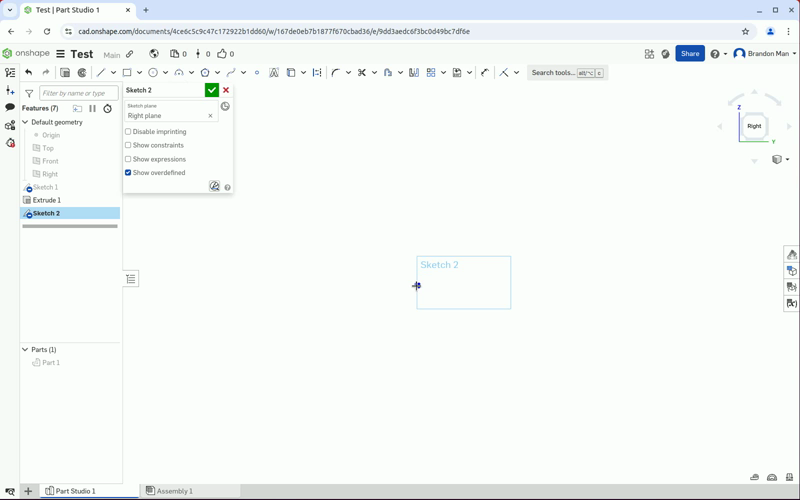
mouse_move(418, 286)
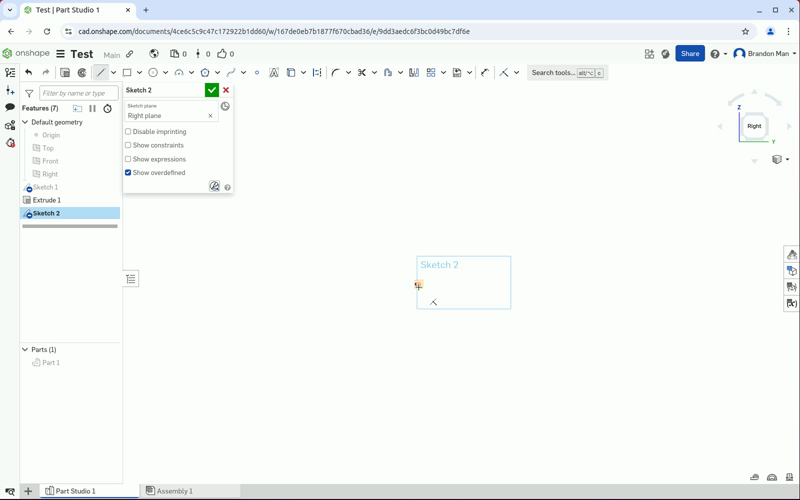
scroll(6)
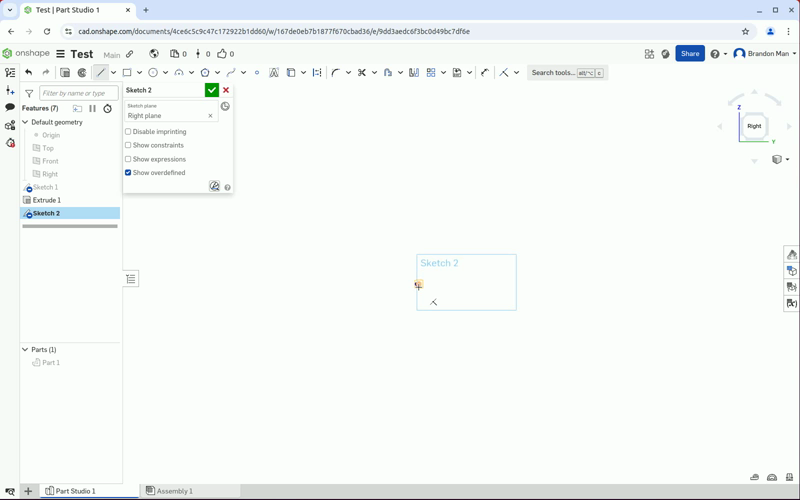
scroll(6)
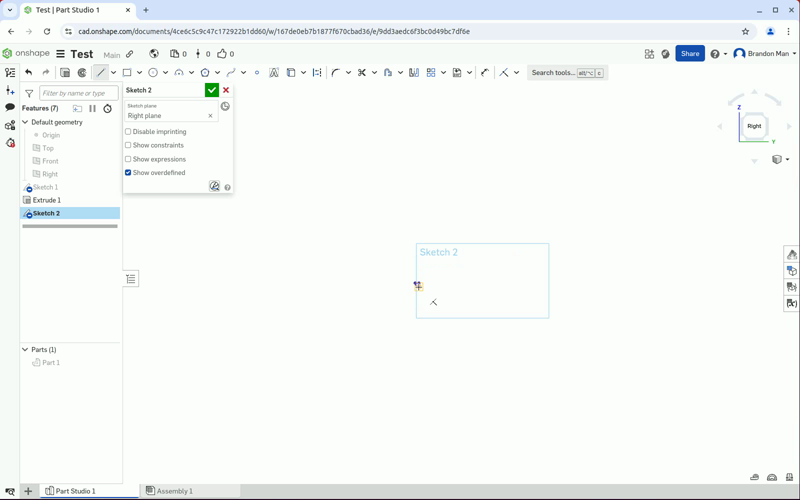
scroll(6)
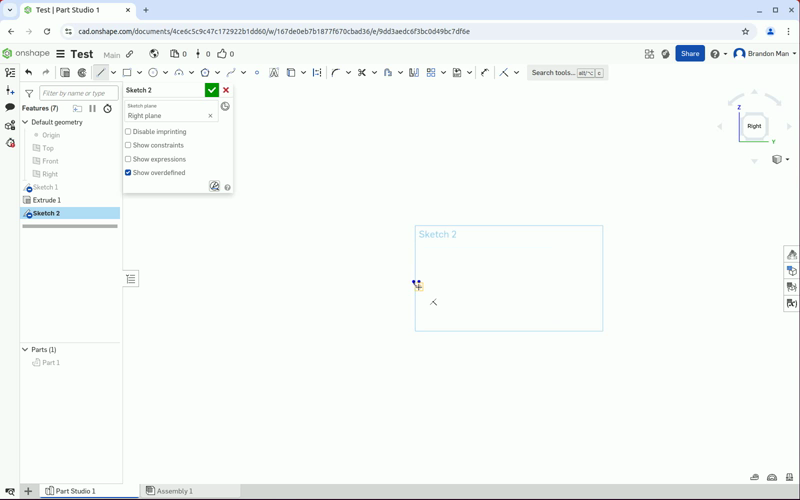
scroll(6)
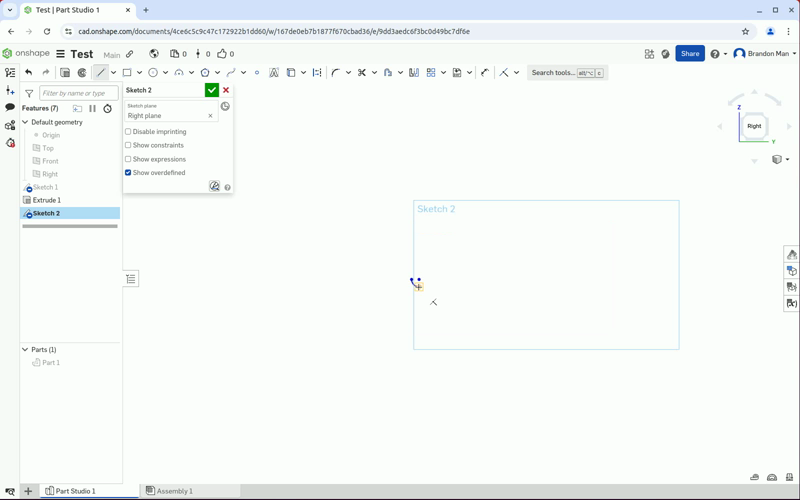
scroll(6)
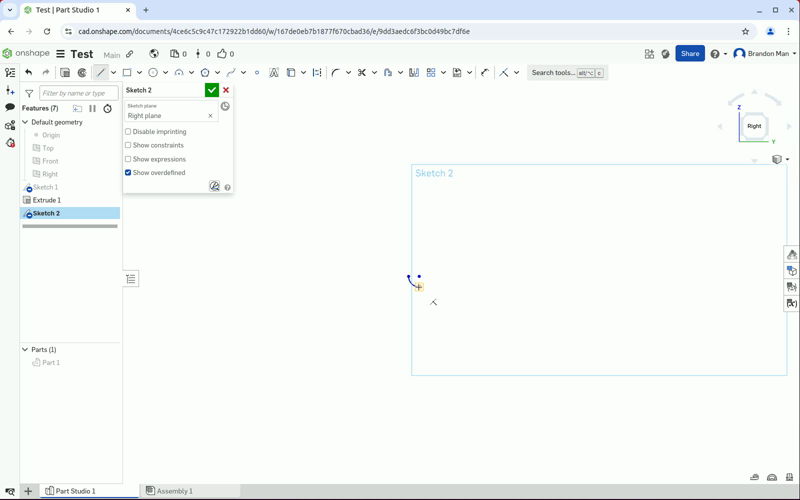
scroll(6)
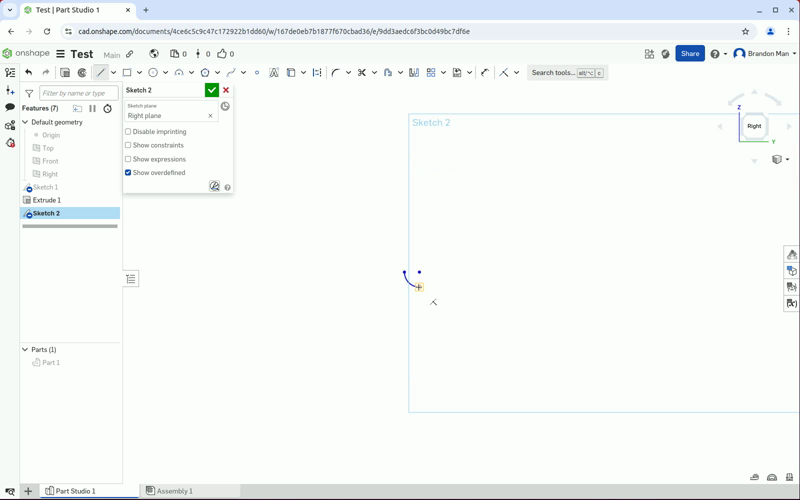
scroll(6)
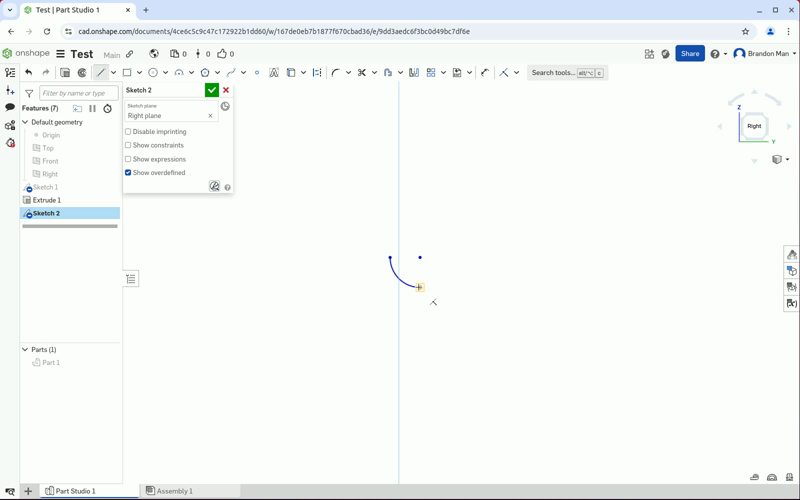
click(418, 286)
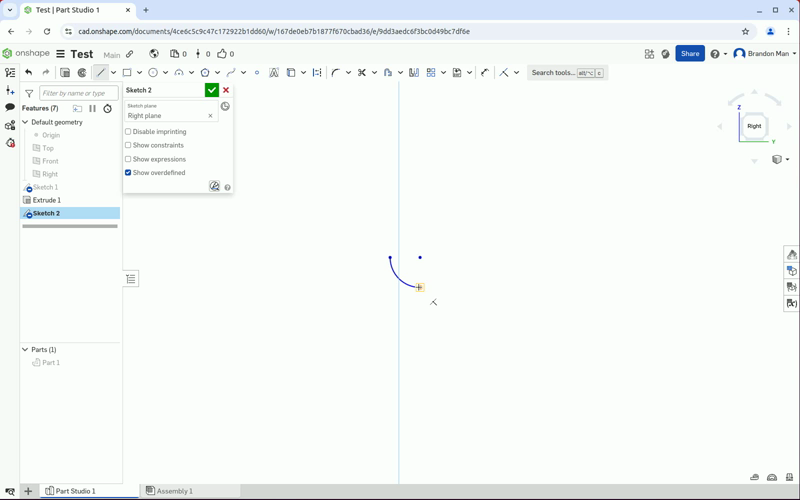
scroll(-6)
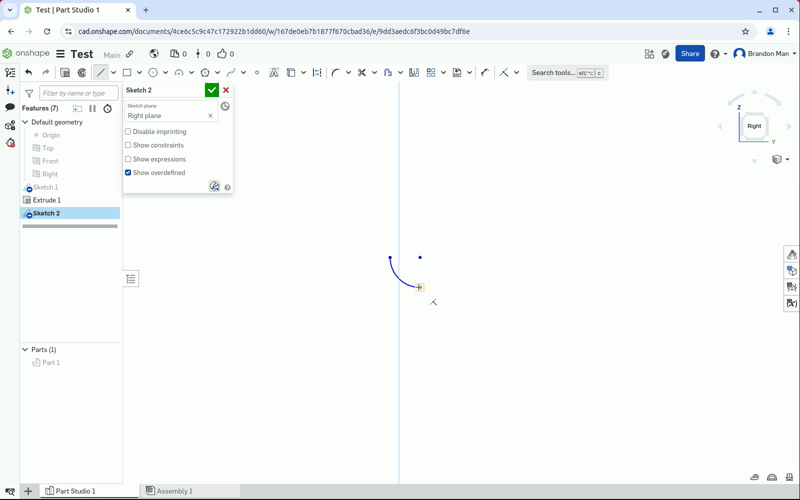
scroll(-6)
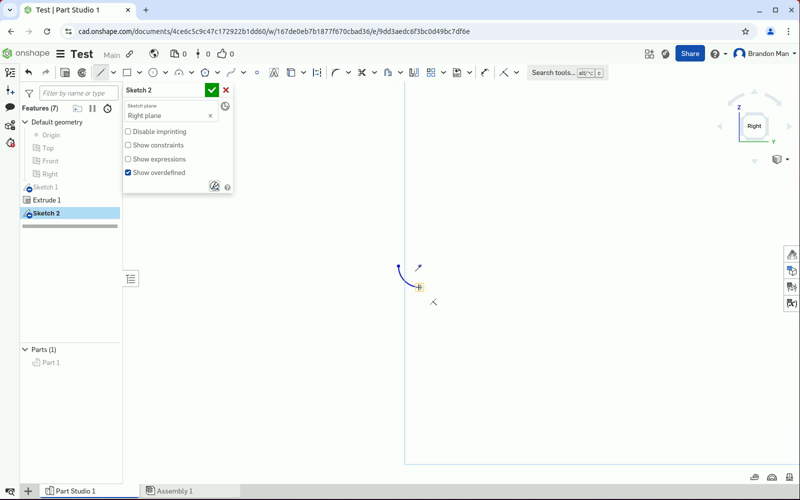
scroll(-6)
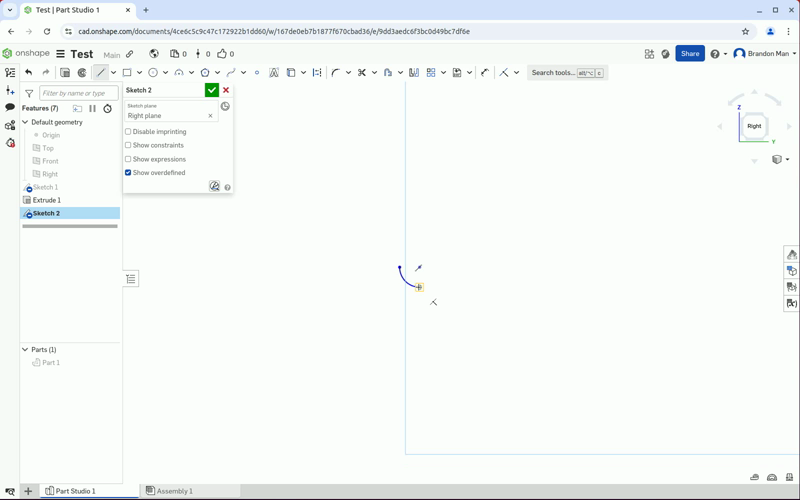
scroll(-6)
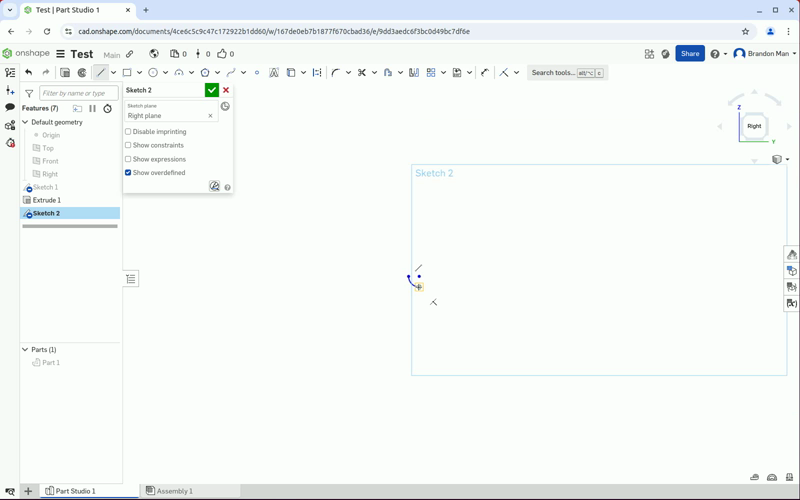
scroll(-6)
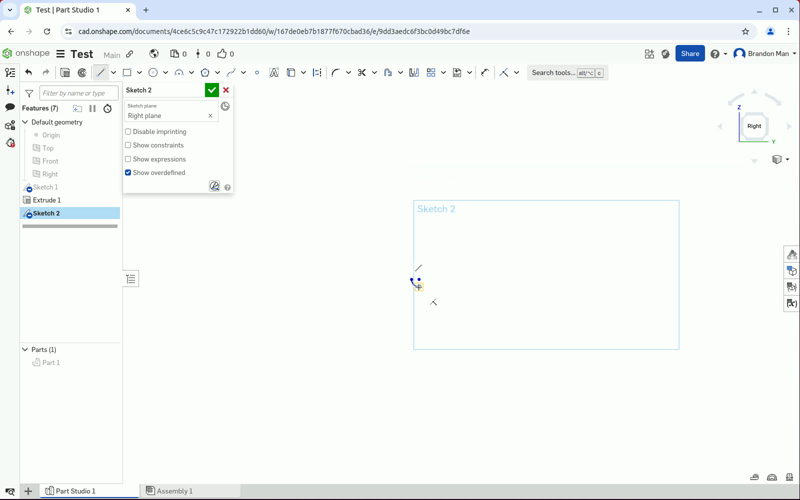
scroll(-6)
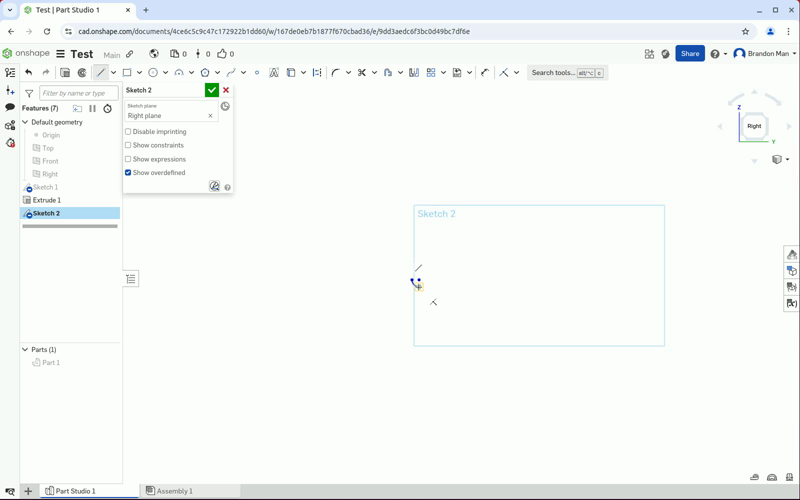
scroll(-6)
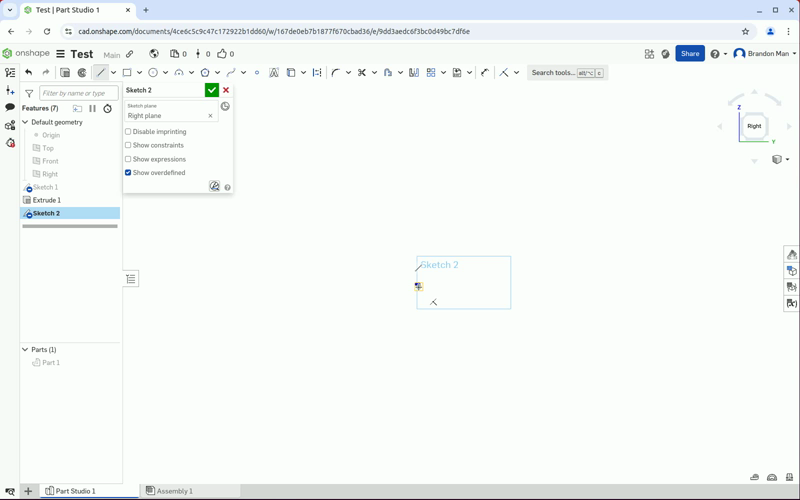
key_down(shift)
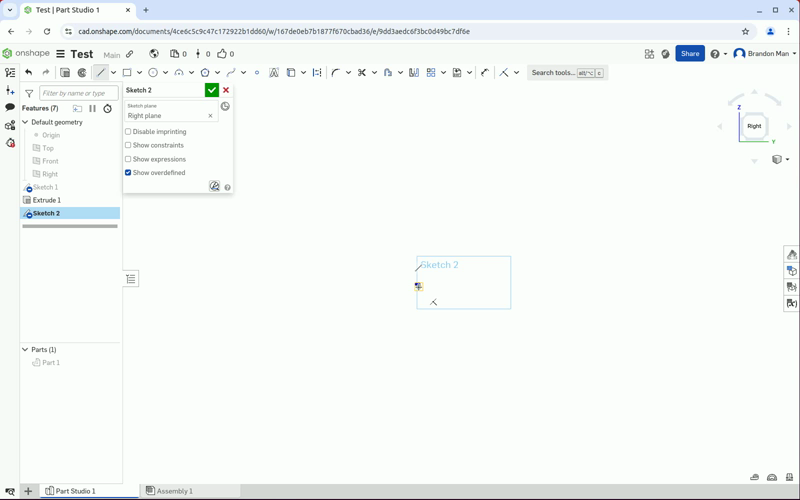
mouse_move(448, 286)
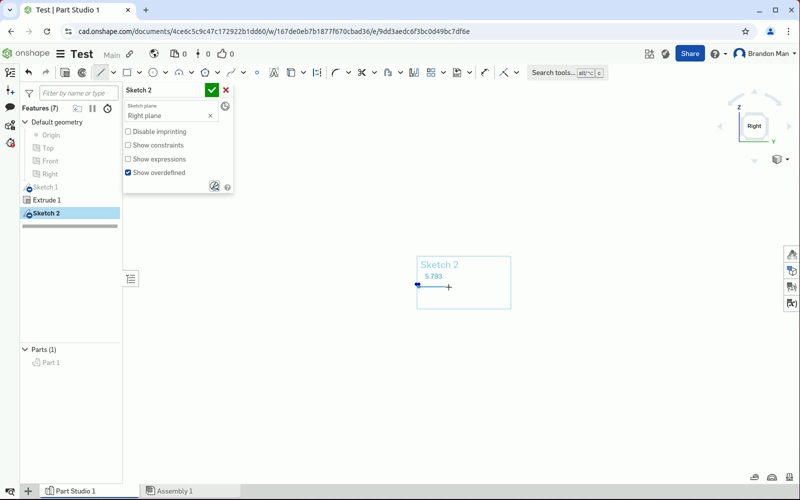
mouse_move(453, 286)
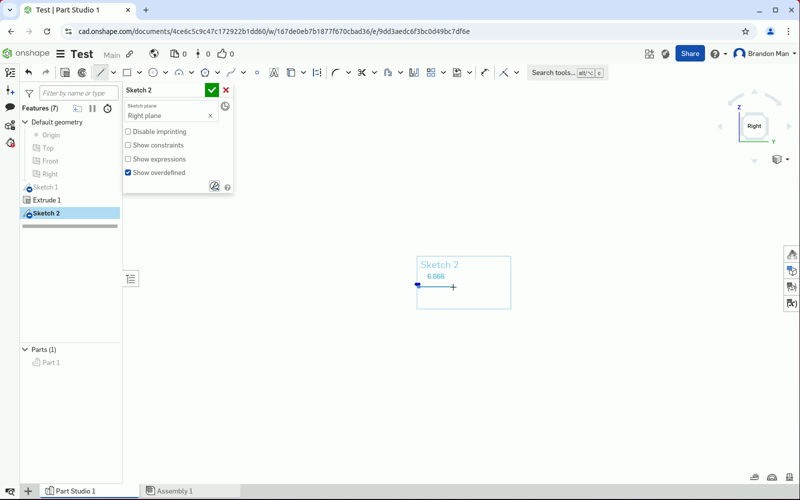
click(453, 286)
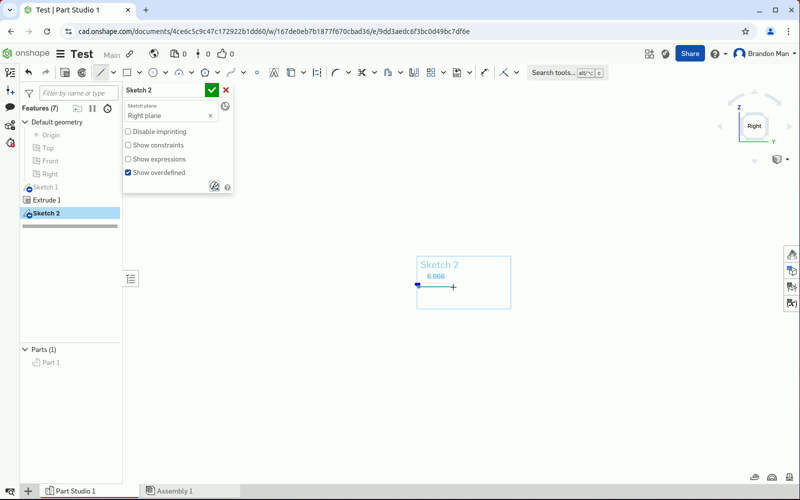
key_up(shift)
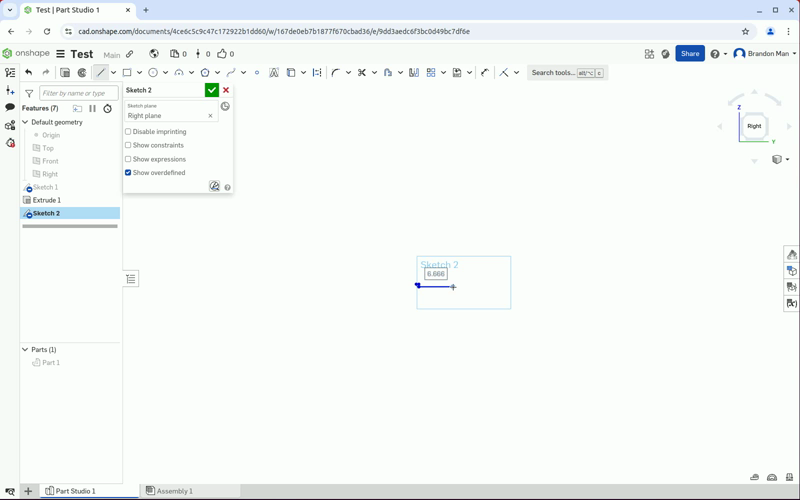
key(esc)
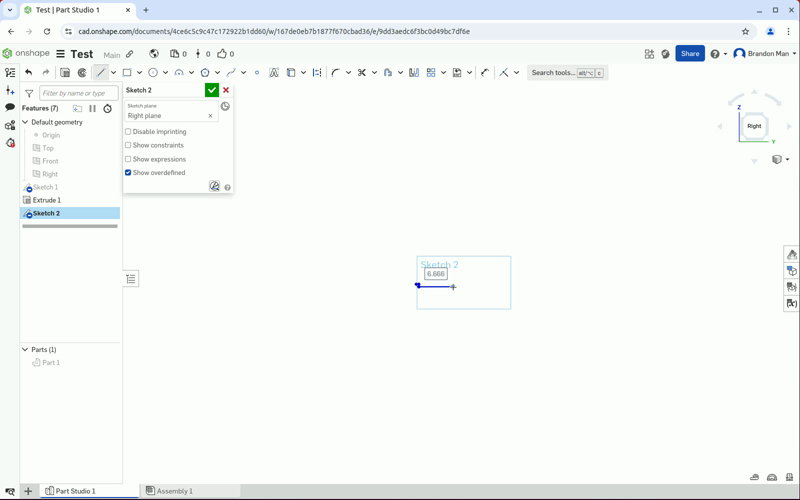
key(a)
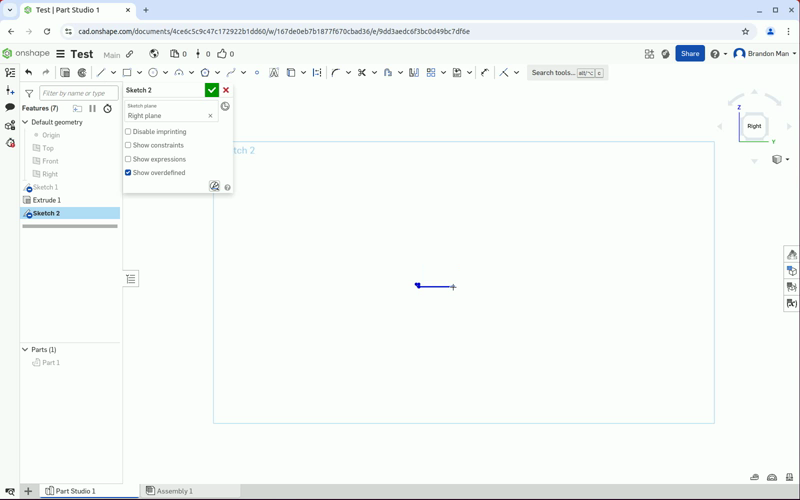
mouse_move(453, 286)
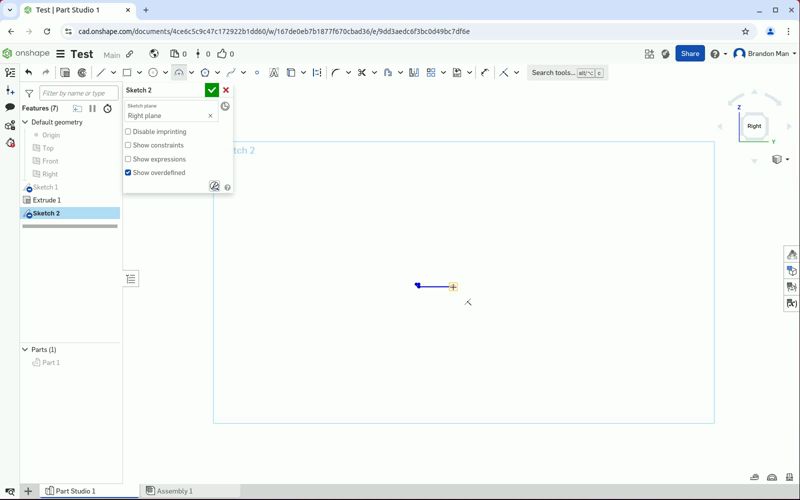
click(453, 286)
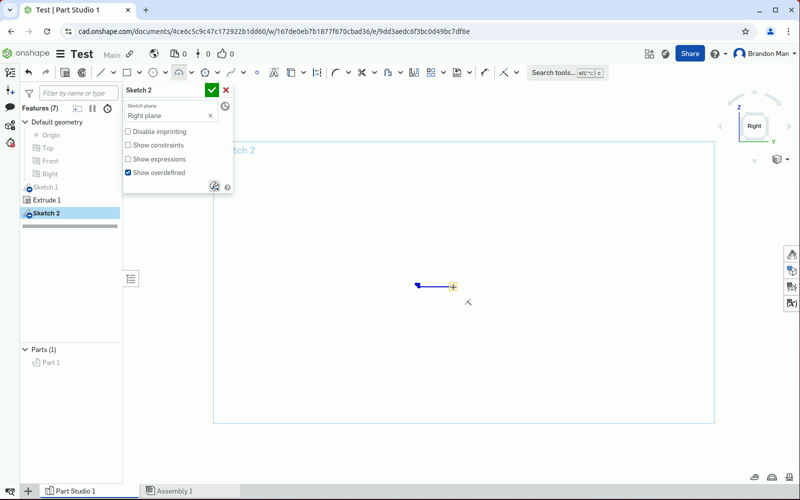
key_down(shift)
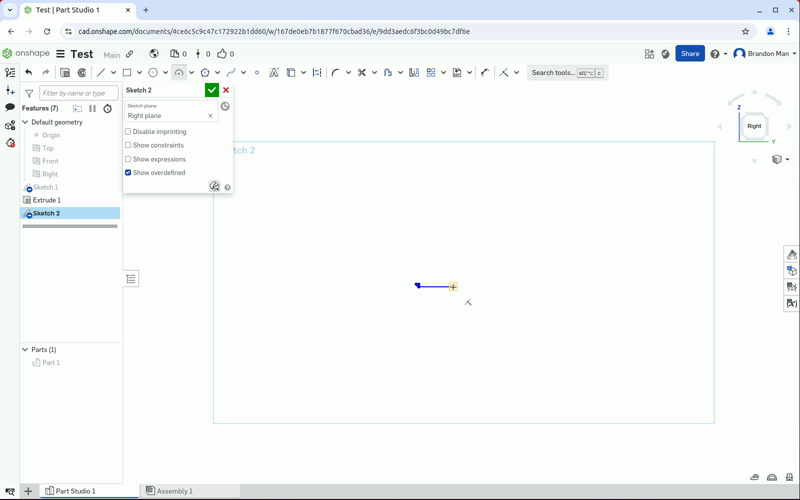
mouse_move(455, 284)
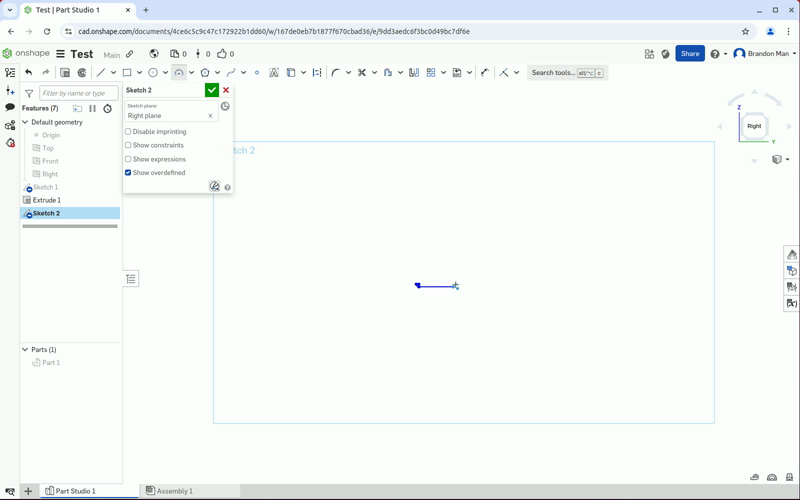
scroll(6)
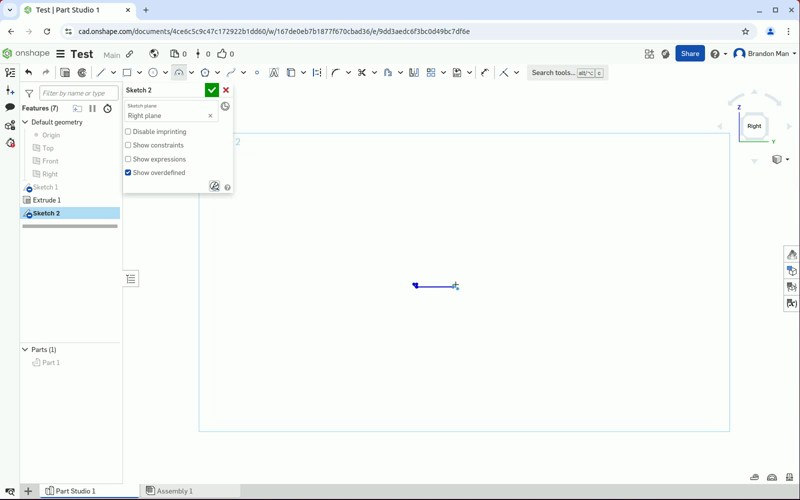
scroll(6)
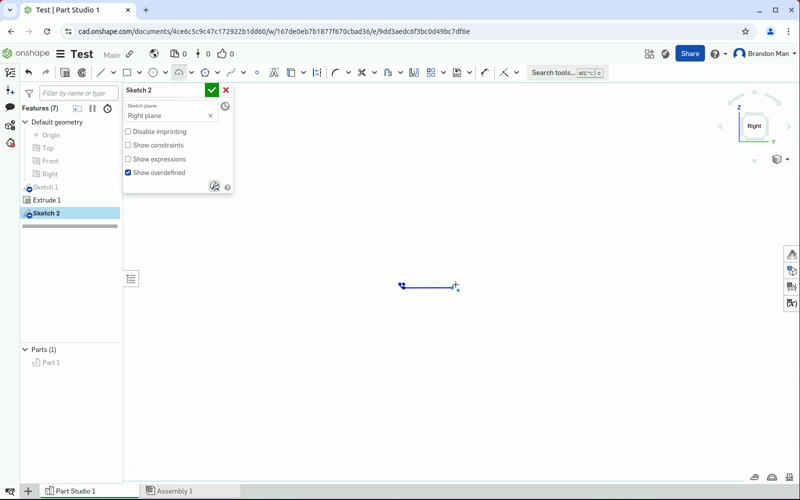
scroll(6)
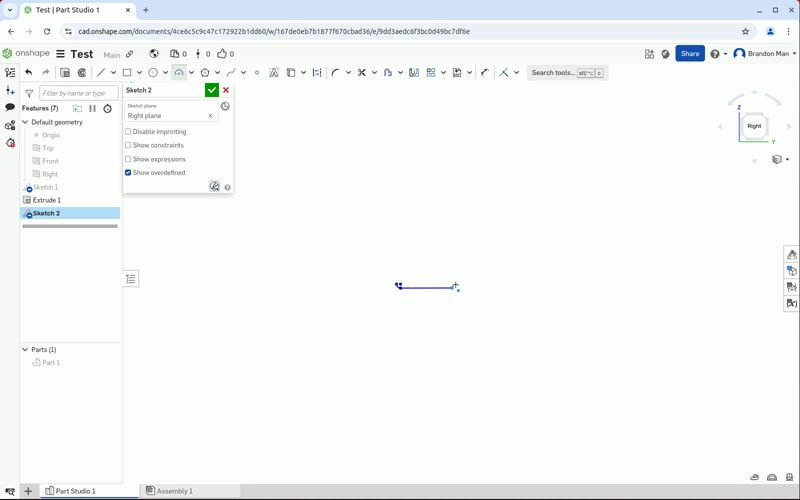
scroll(6)
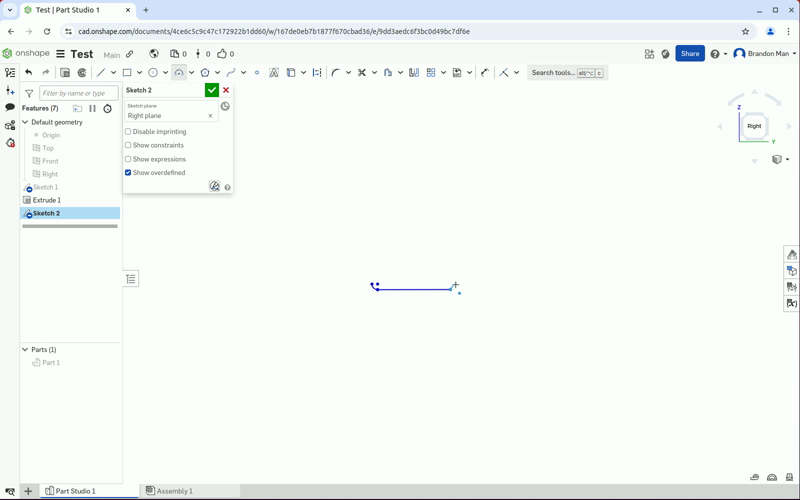
scroll(6)
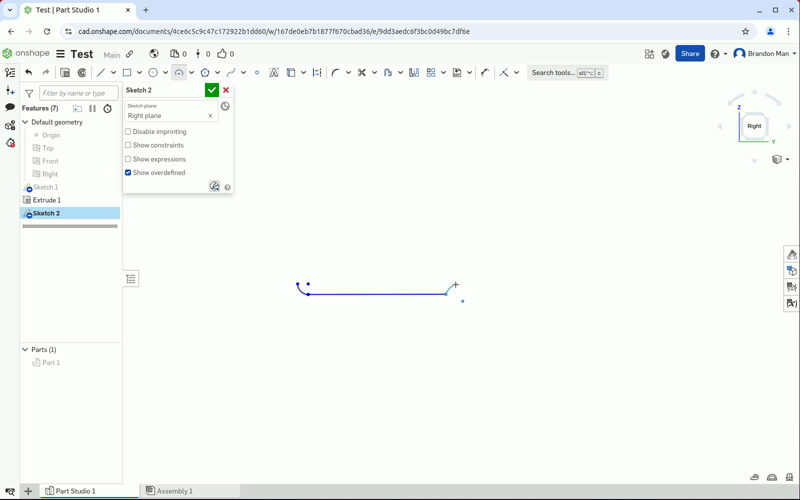
scroll(6)
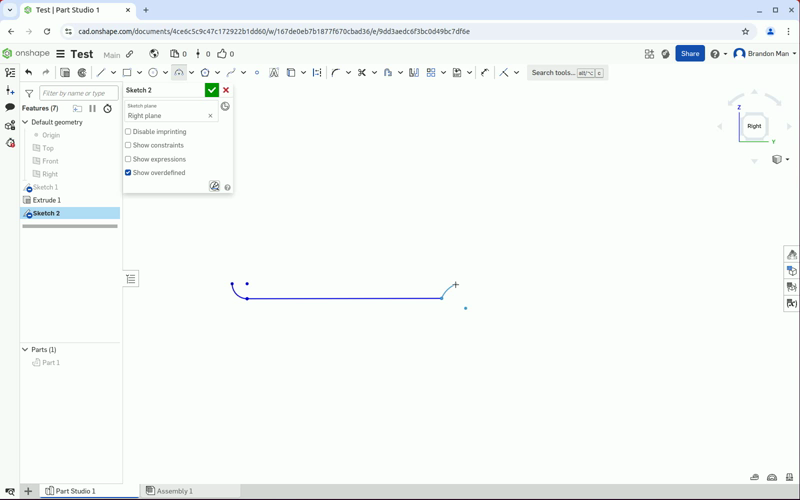
scroll(6)
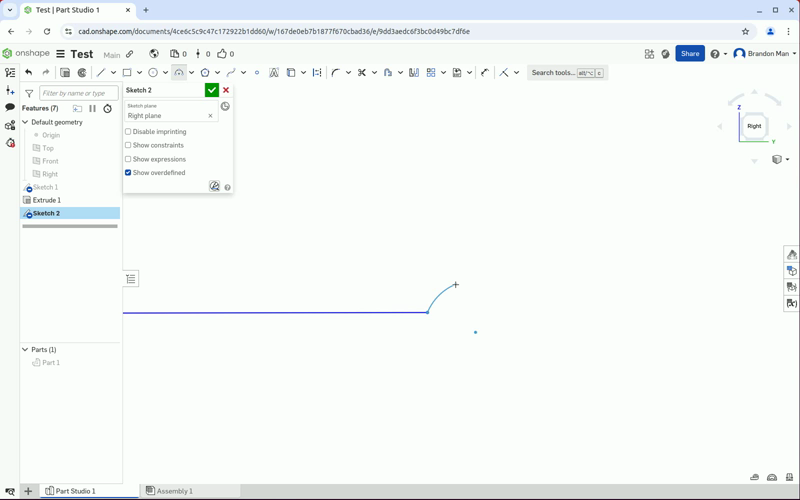
click(455, 284)
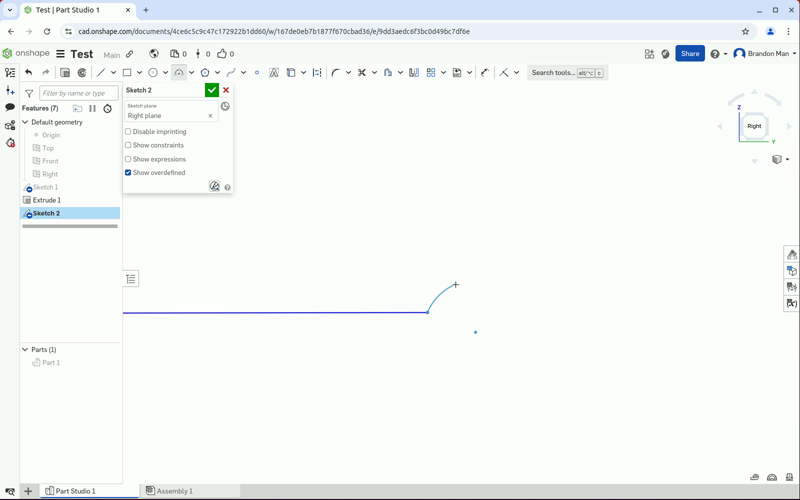
scroll(-6)
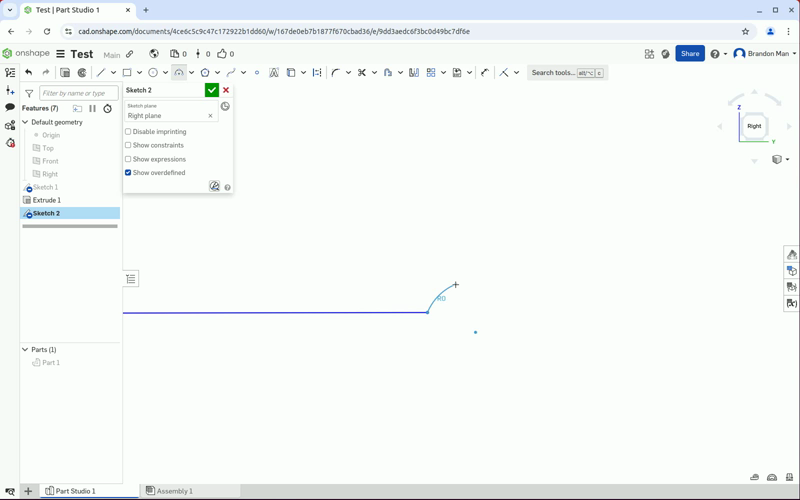
scroll(-6)
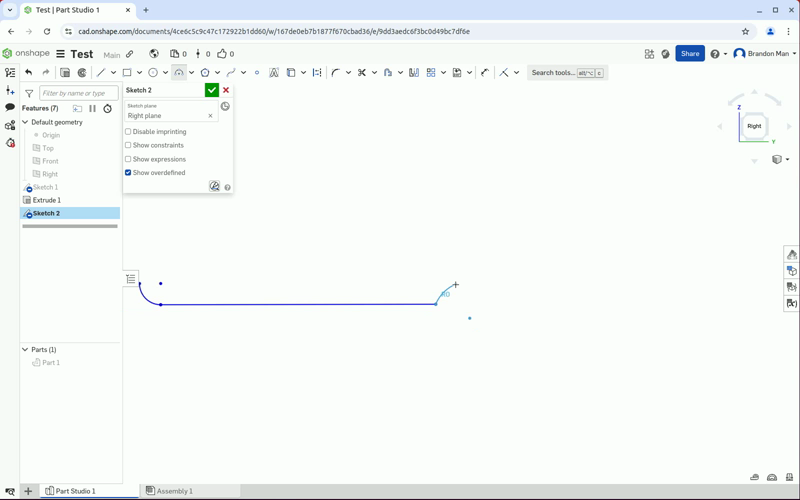
scroll(-6)
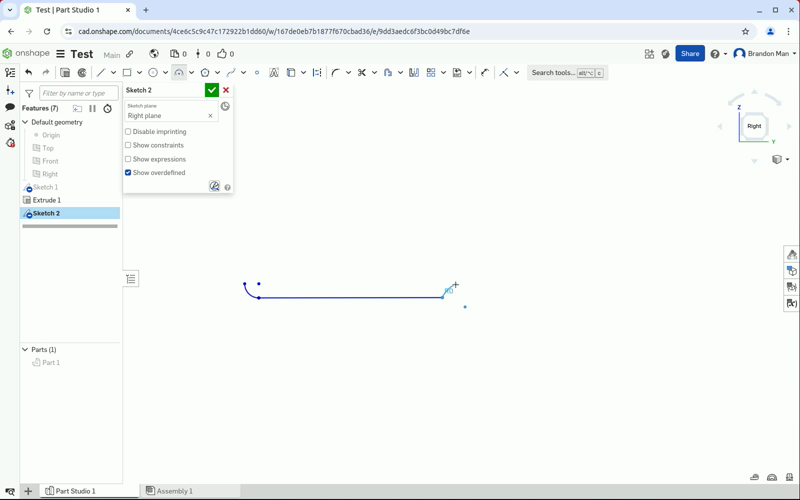
scroll(-6)
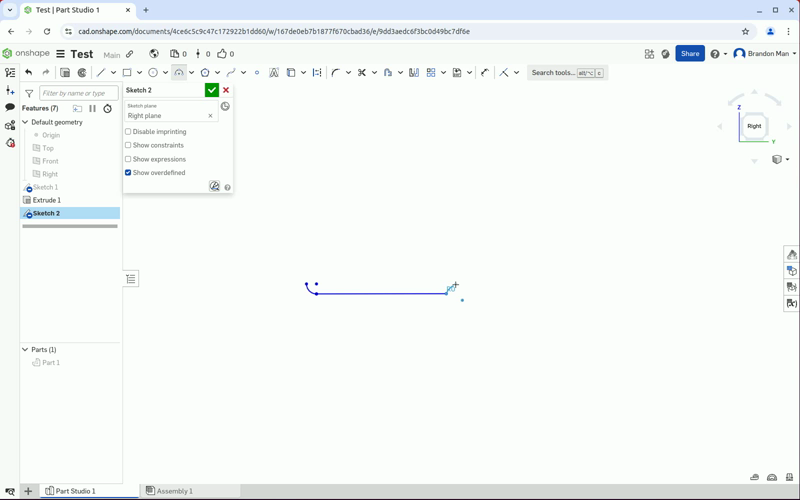
scroll(-6)
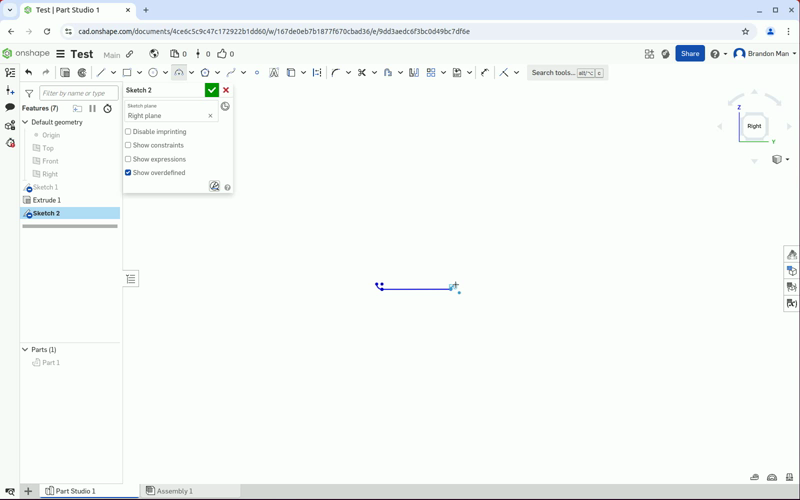
scroll(-6)
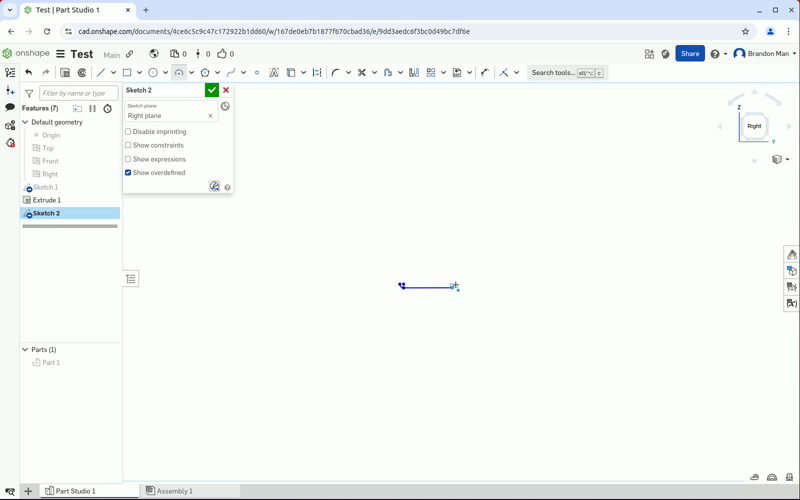
scroll(-6)
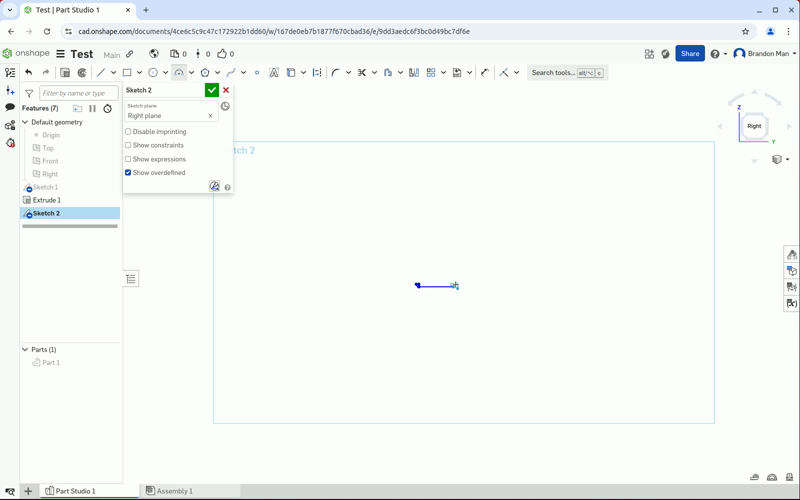
mouse_move(454, 285)
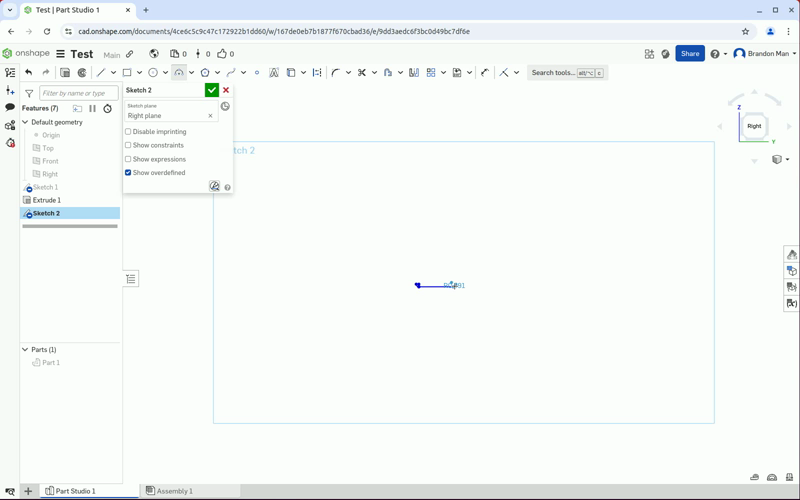
scroll(6)
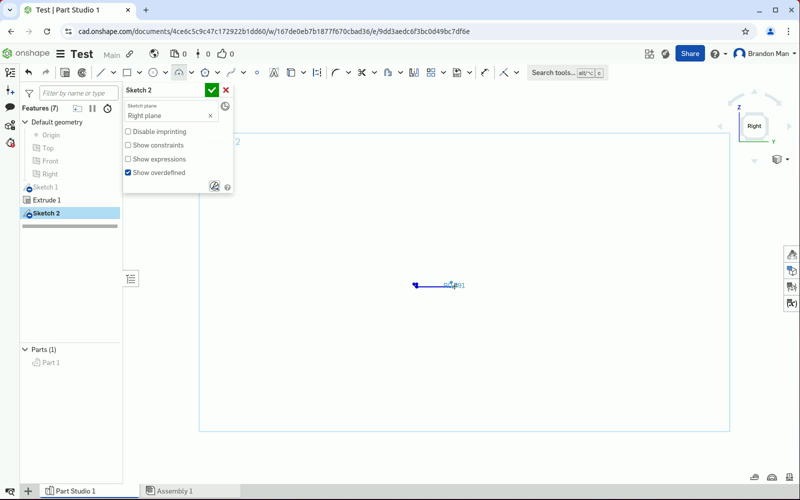
scroll(6)
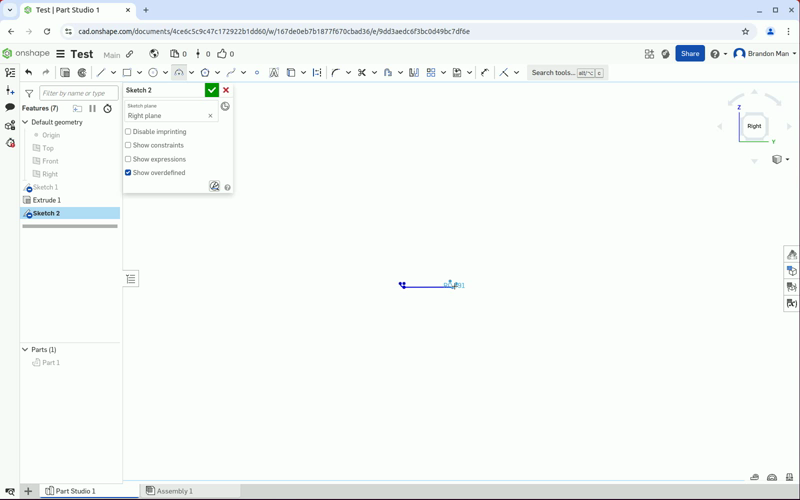
scroll(6)
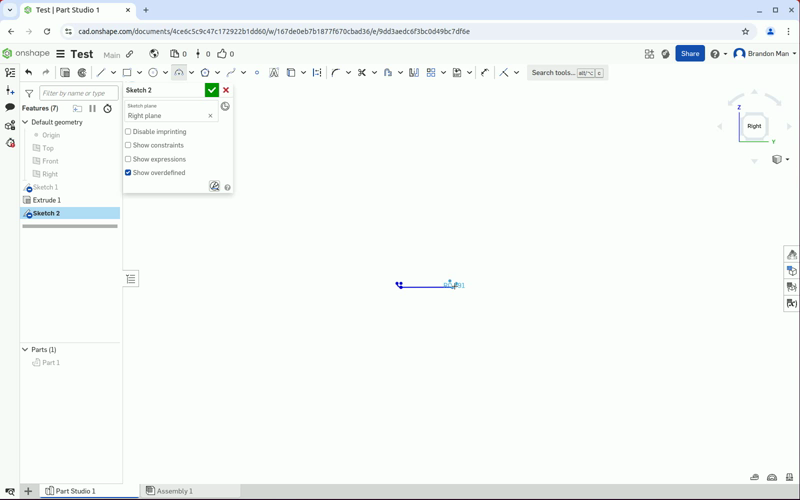
scroll(6)
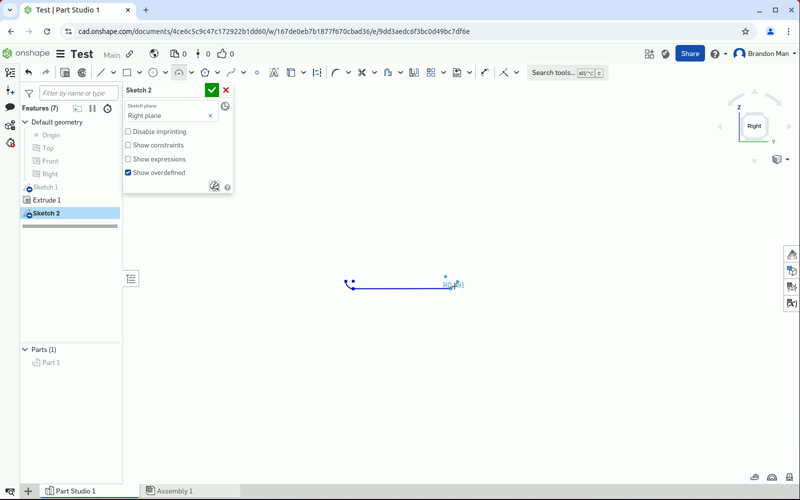
scroll(6)
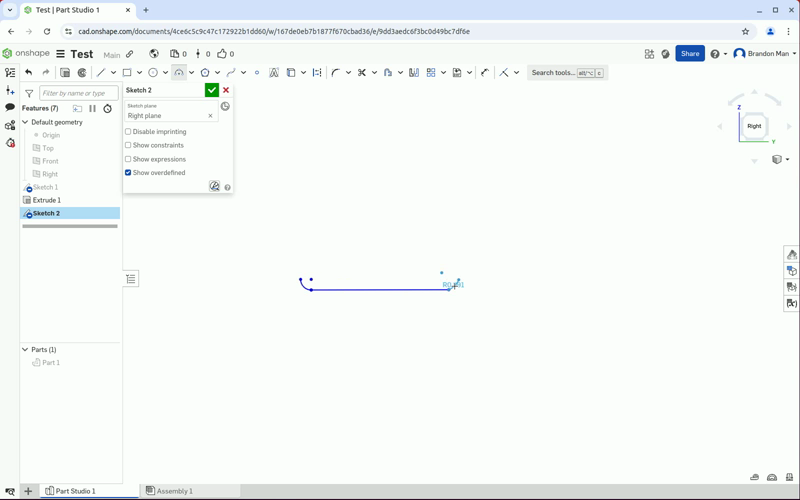
scroll(6)
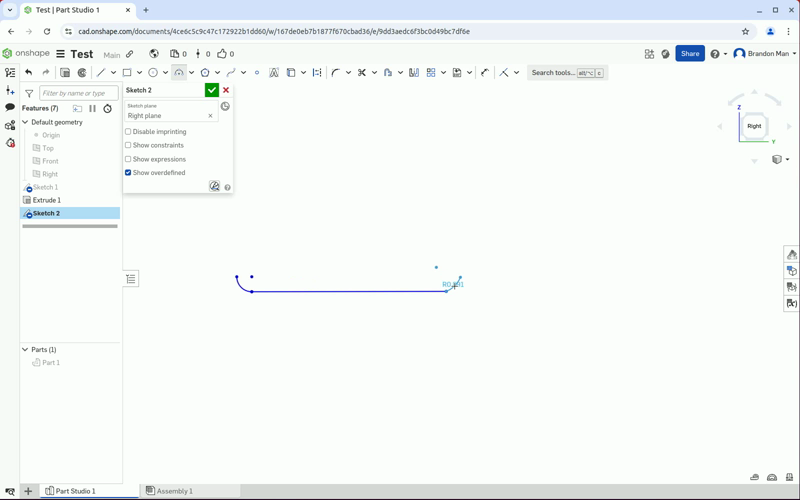
scroll(6)
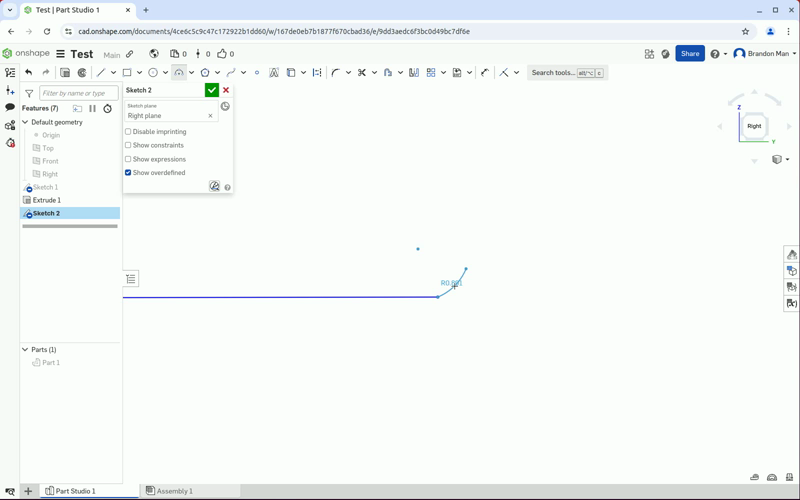
click(454, 285)
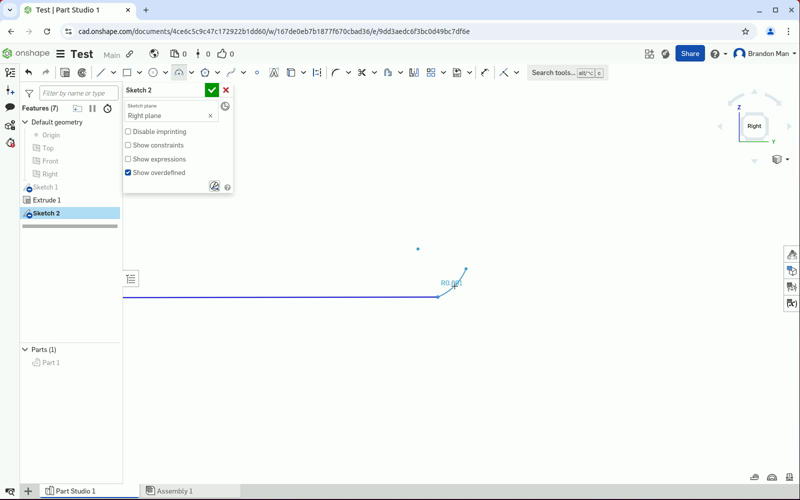
scroll(-6)
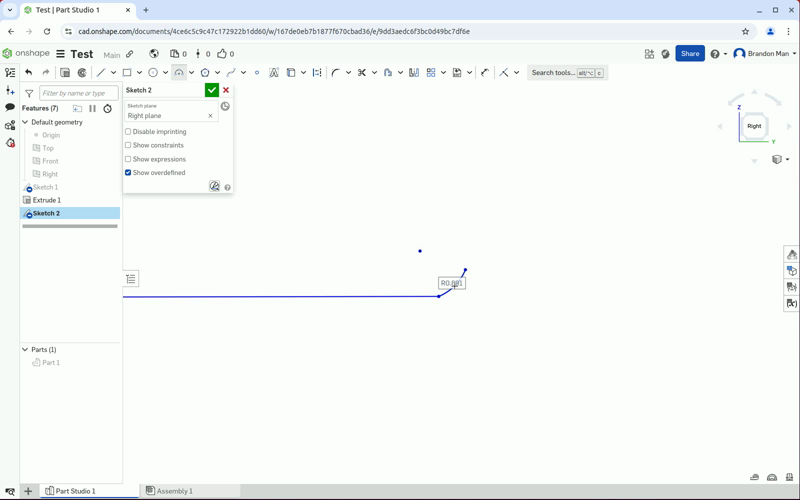
scroll(-6)
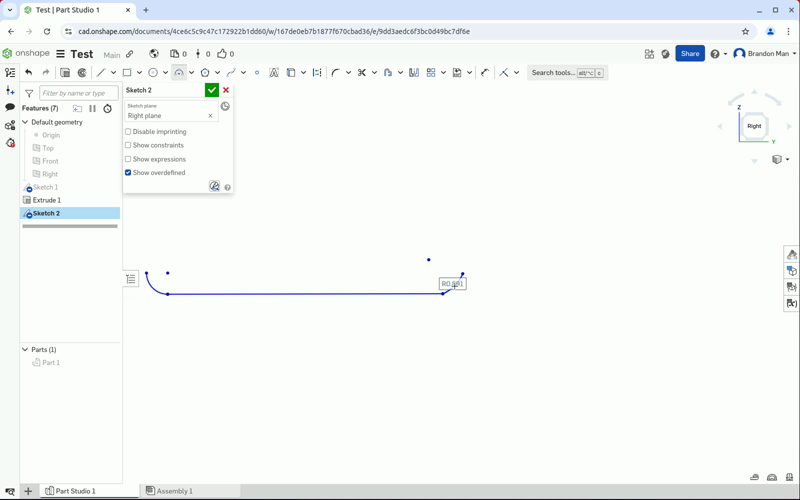
scroll(-6)
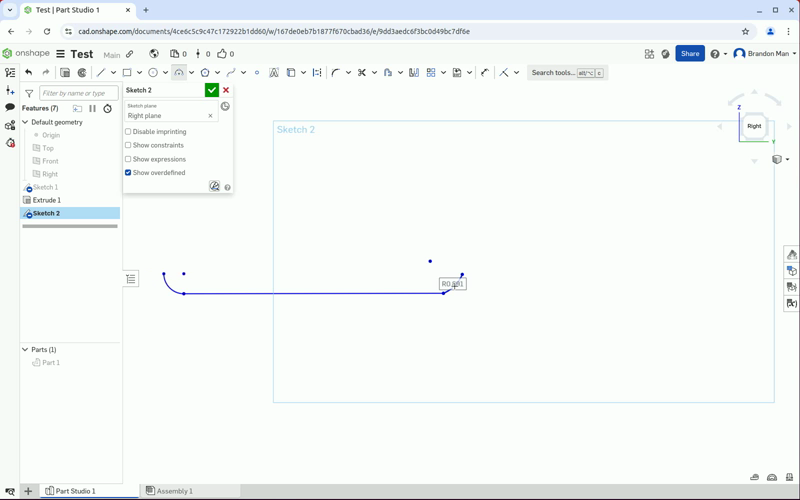
scroll(-6)
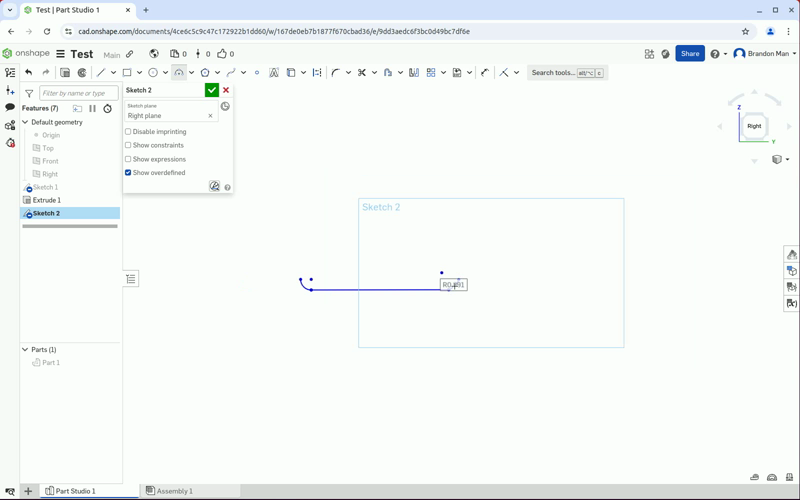
scroll(-6)
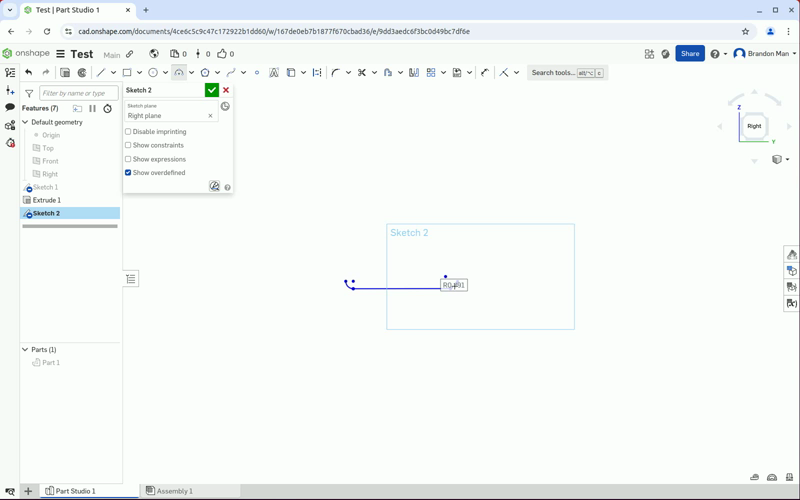
scroll(-6)
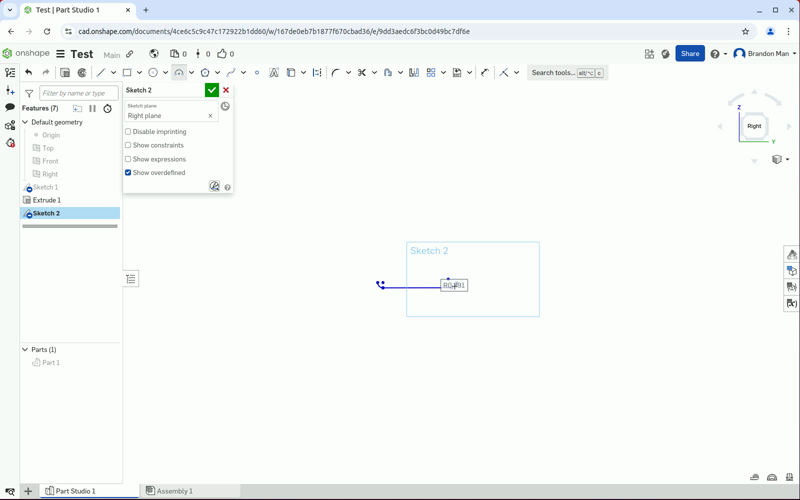
scroll(-6)
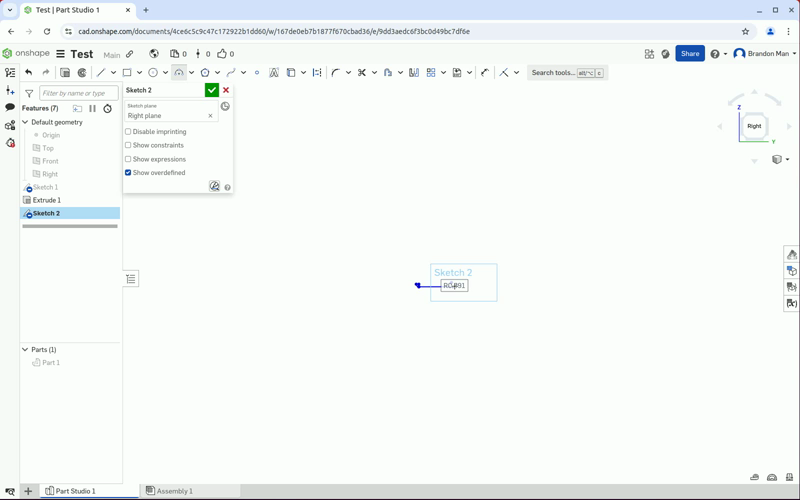
key_up(shift)
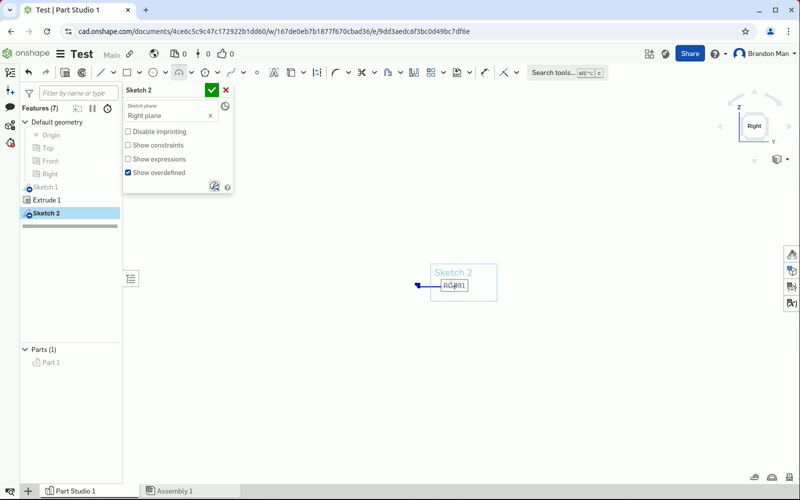
key(esc)
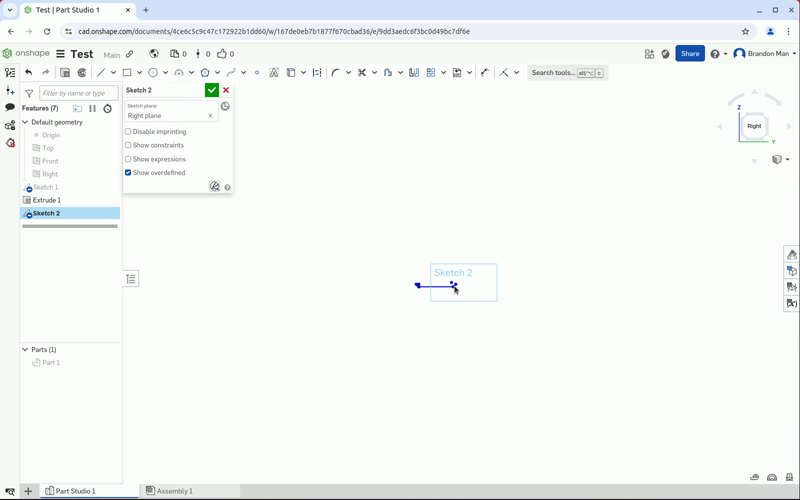
key(l)
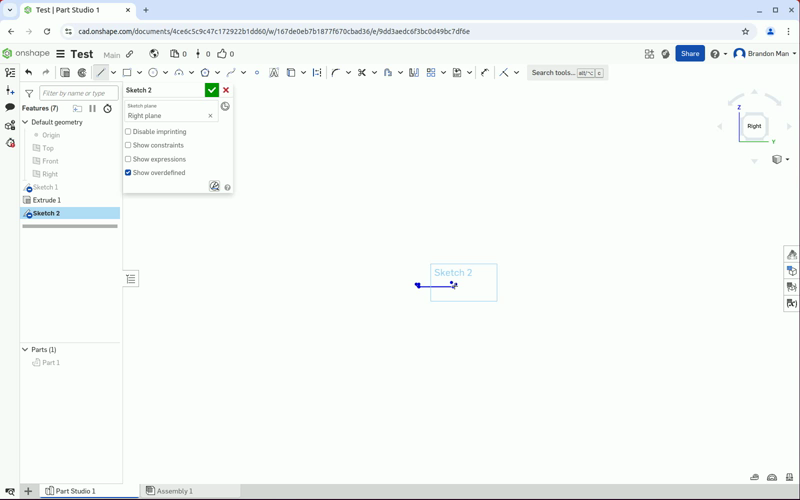
mouse_move(455, 284)
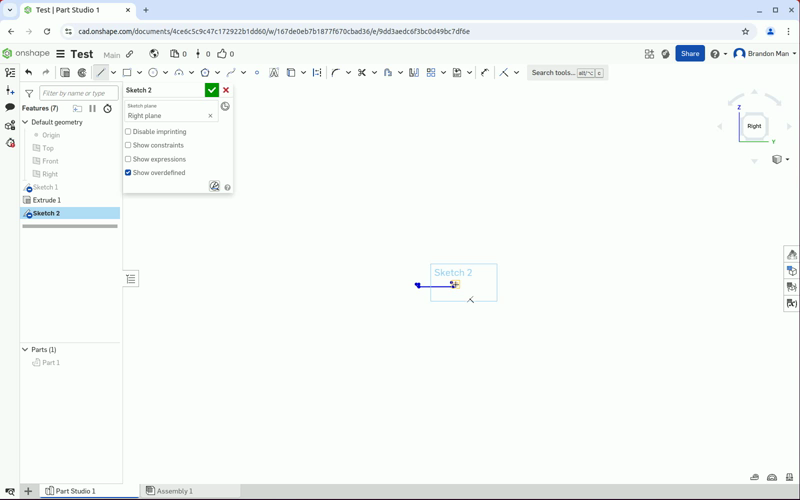
scroll(6)
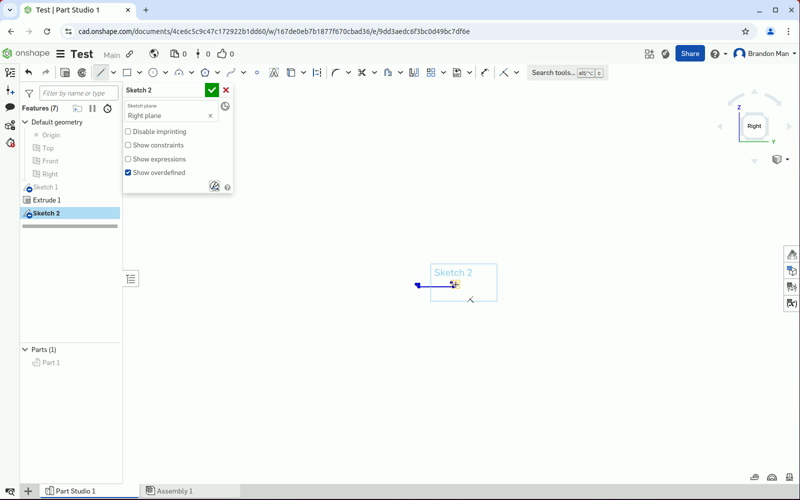
scroll(6)
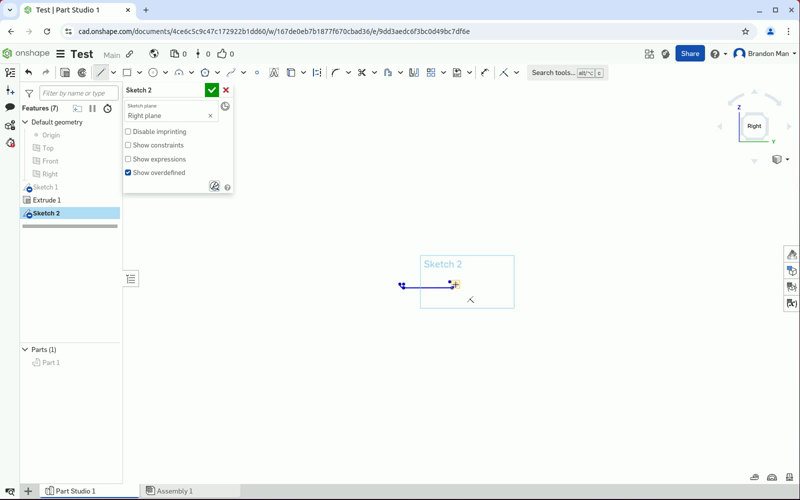
scroll(6)
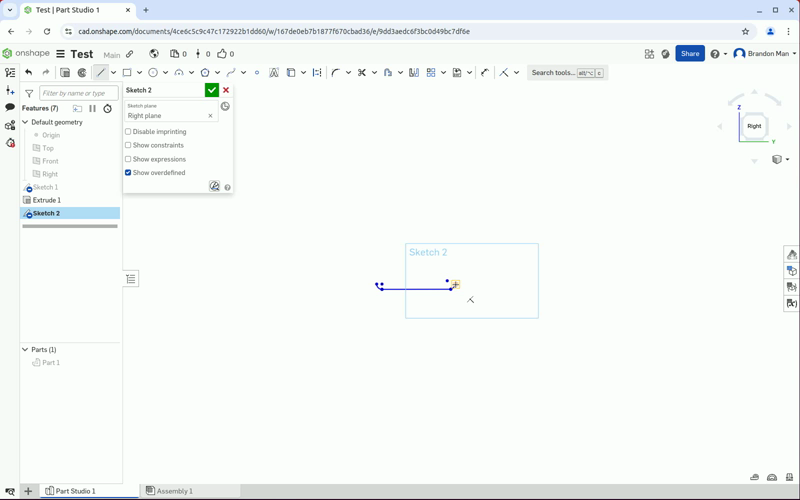
scroll(6)
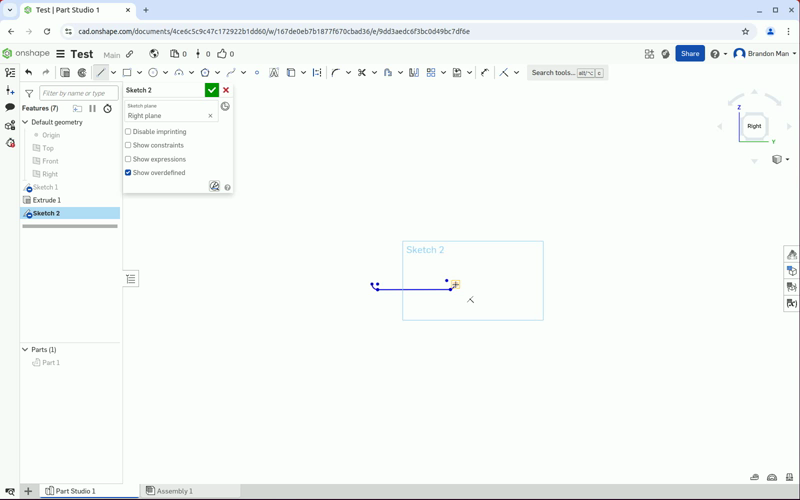
scroll(6)
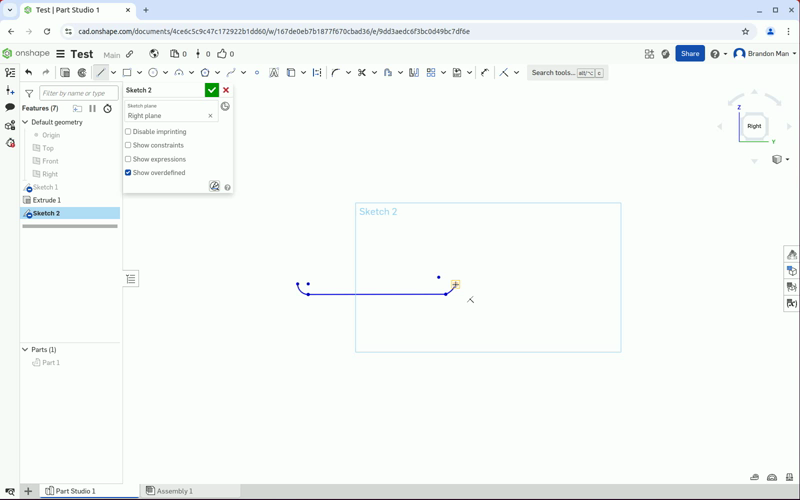
scroll(6)
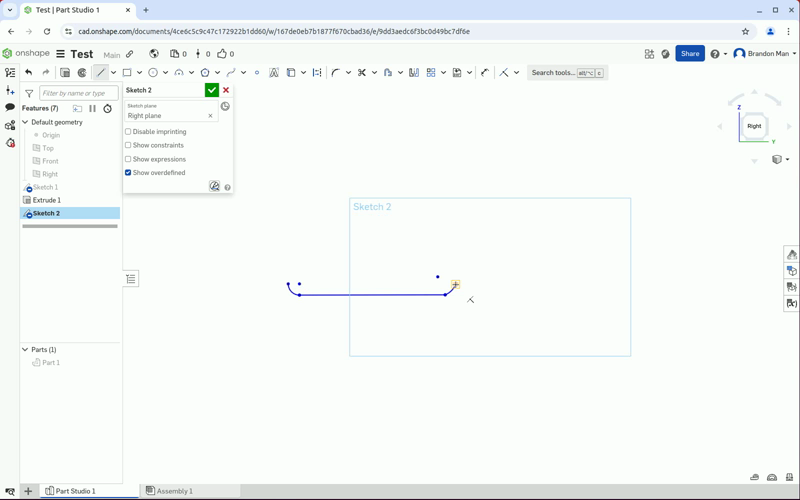
scroll(6)
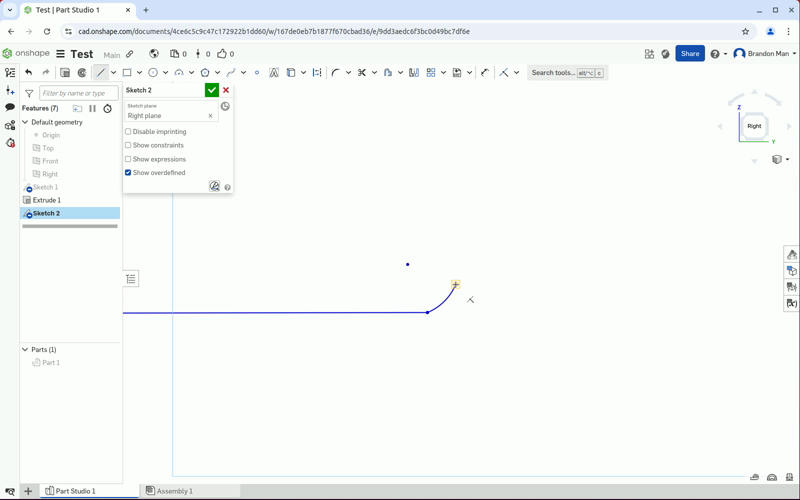
click(455, 284)
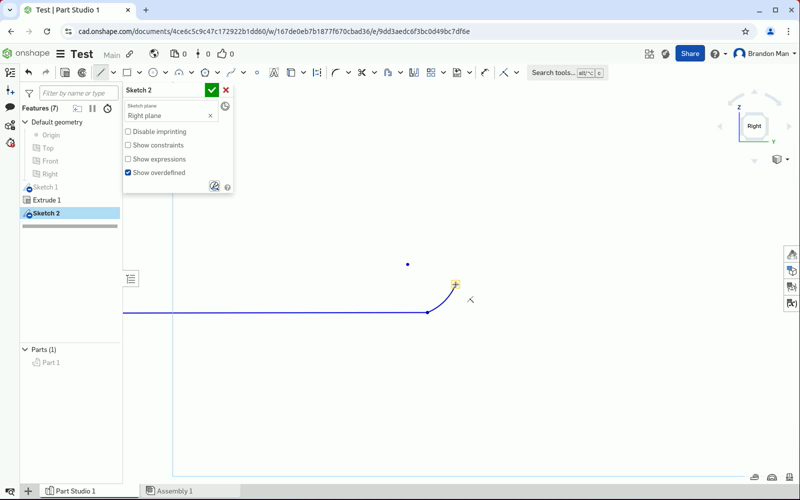
scroll(-6)
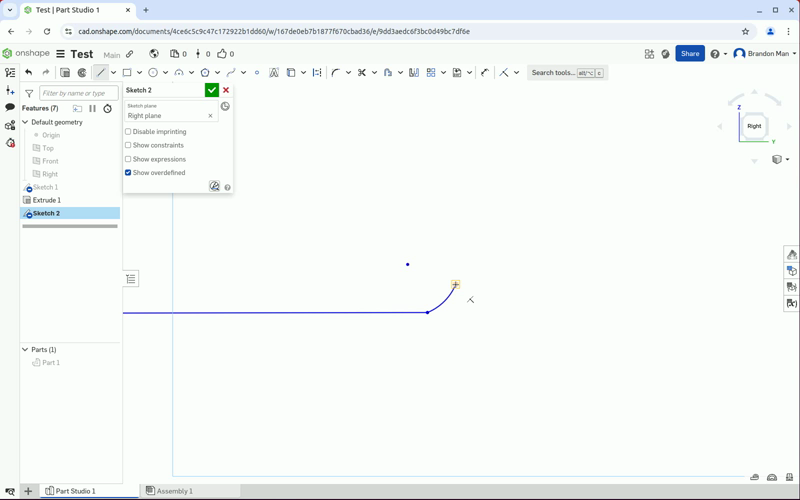
scroll(-6)
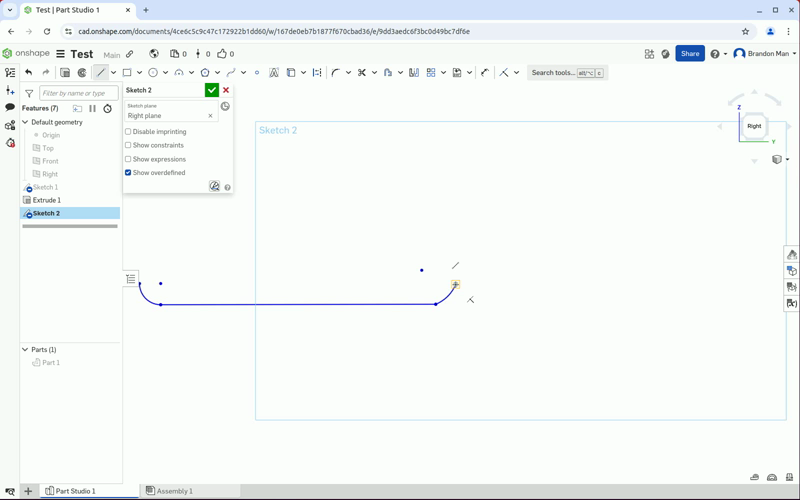
scroll(-6)
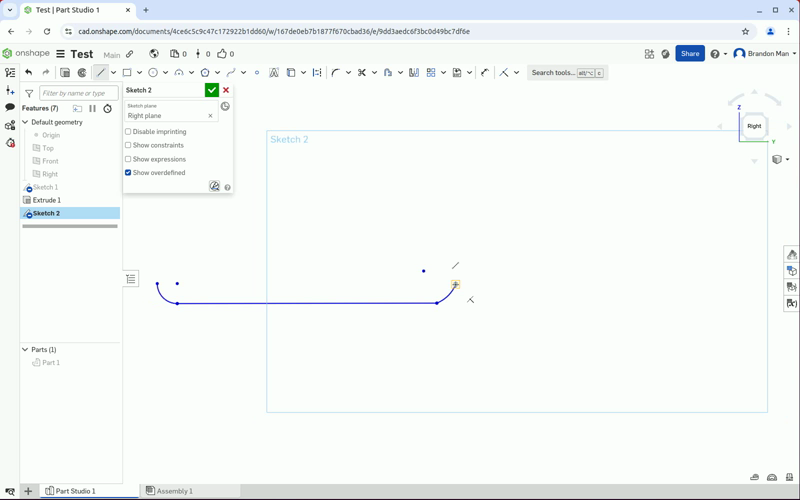
scroll(-6)
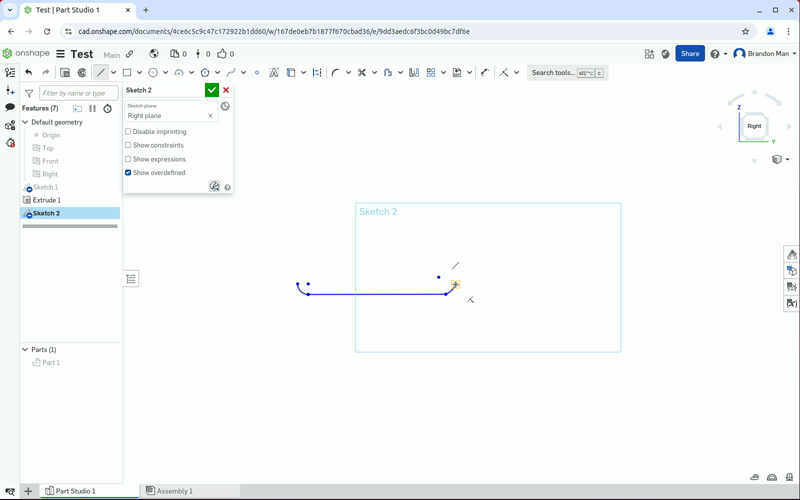
scroll(-6)
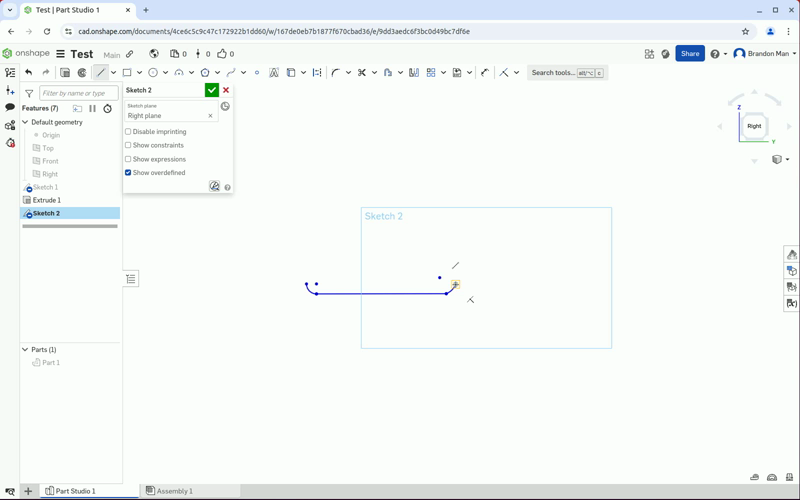
scroll(-6)
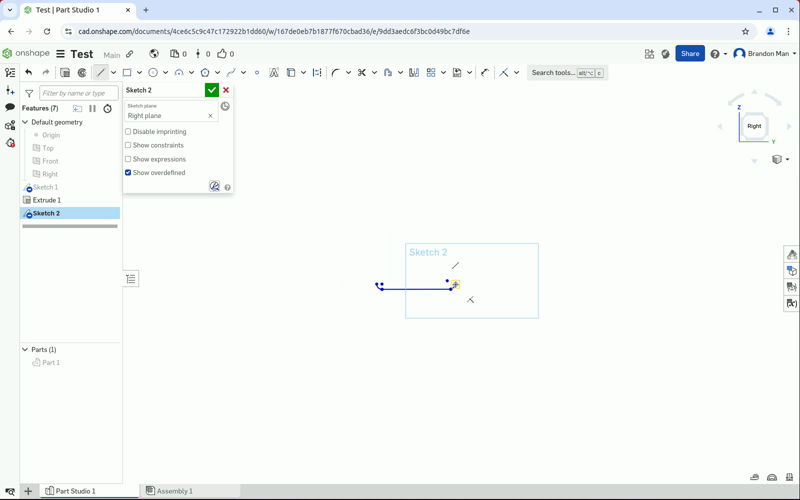
scroll(-6)
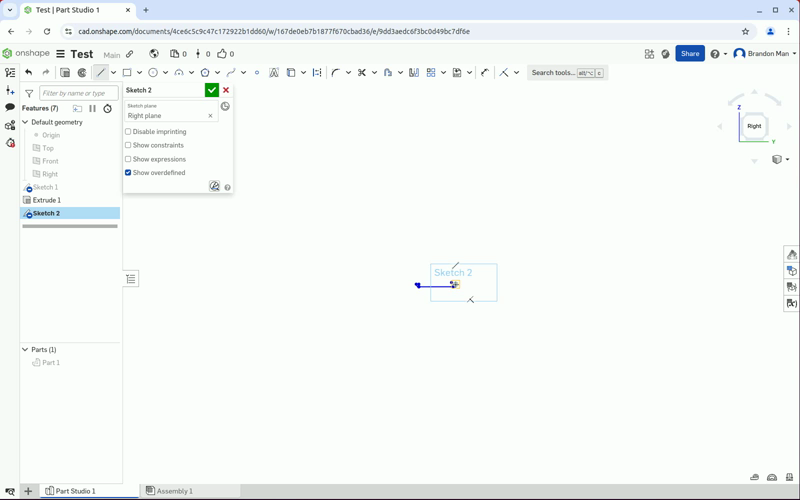
key_down(shift)
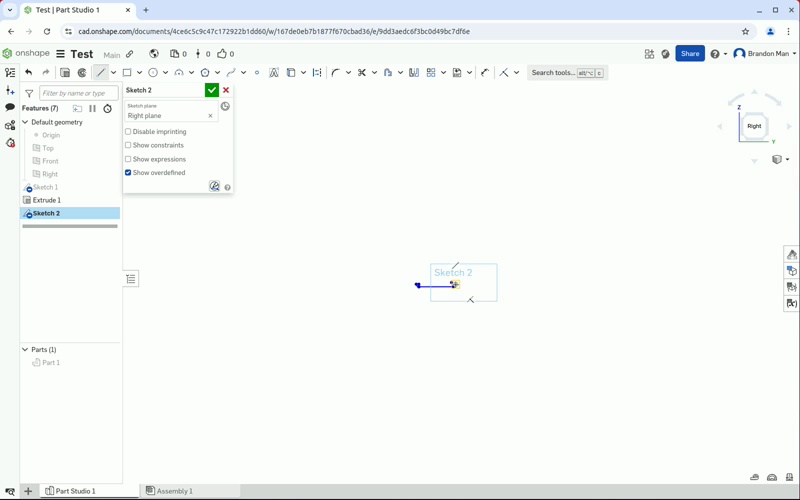
mouse_move(485, 284)
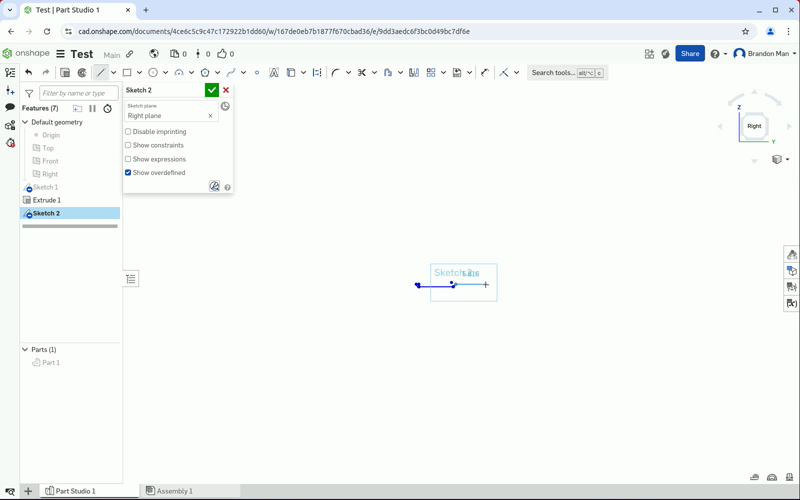
mouse_move(455, 270)
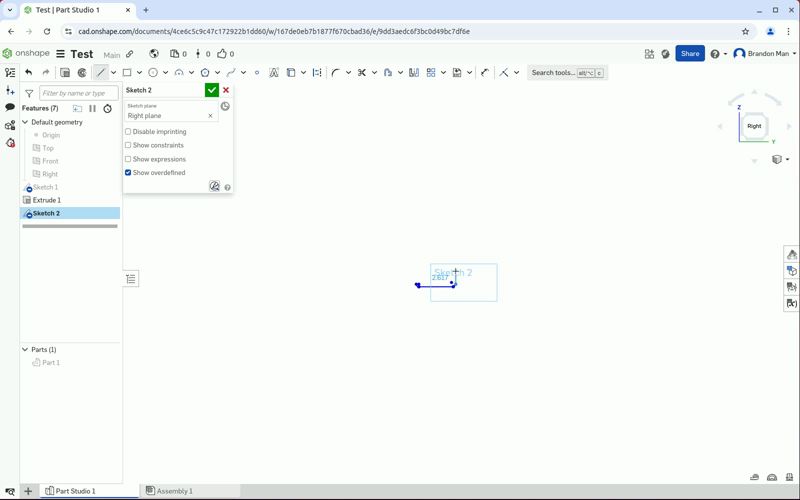
click(455, 270)
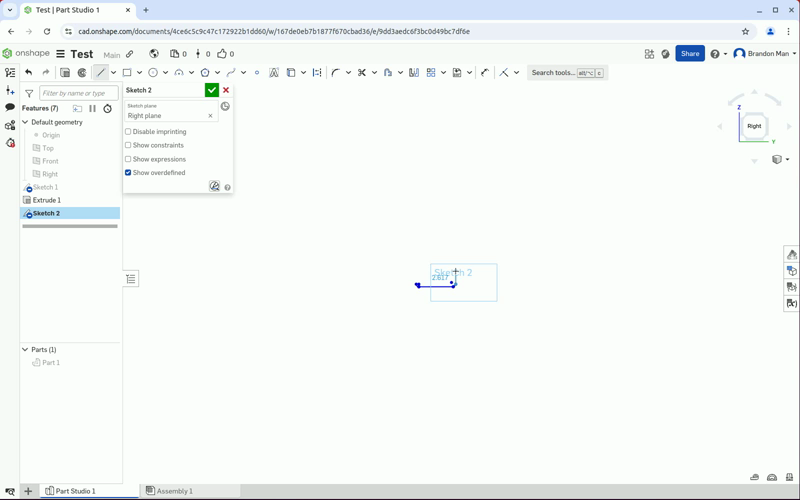
key_up(shift)
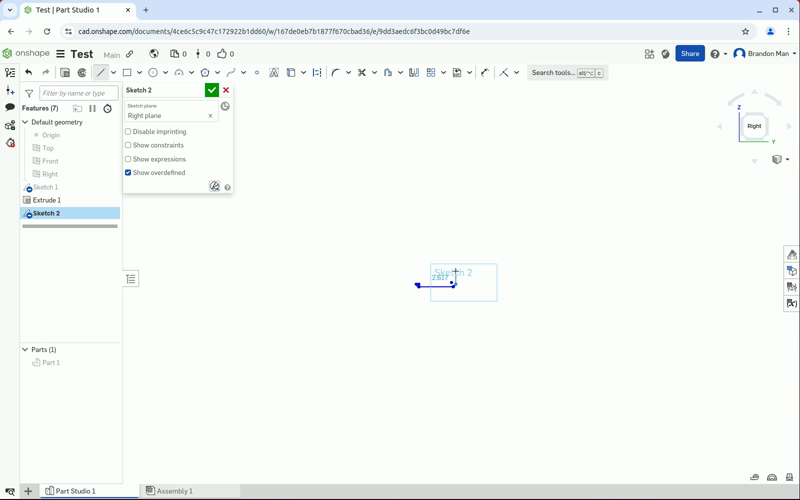
key(esc)
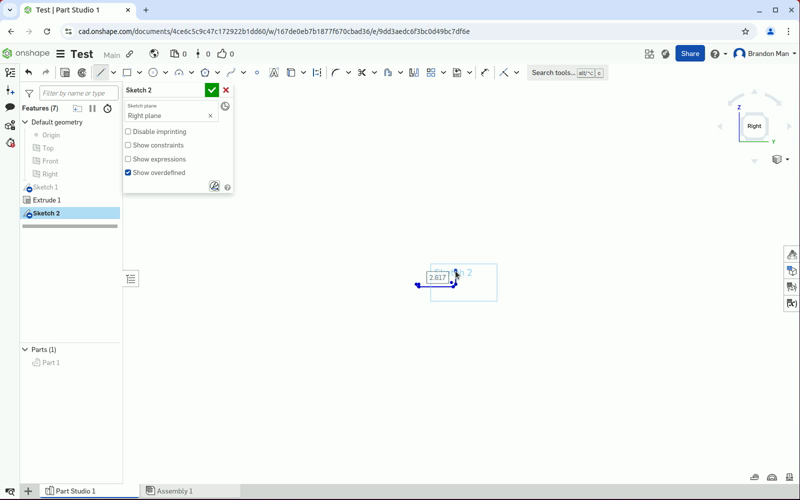
key(a)
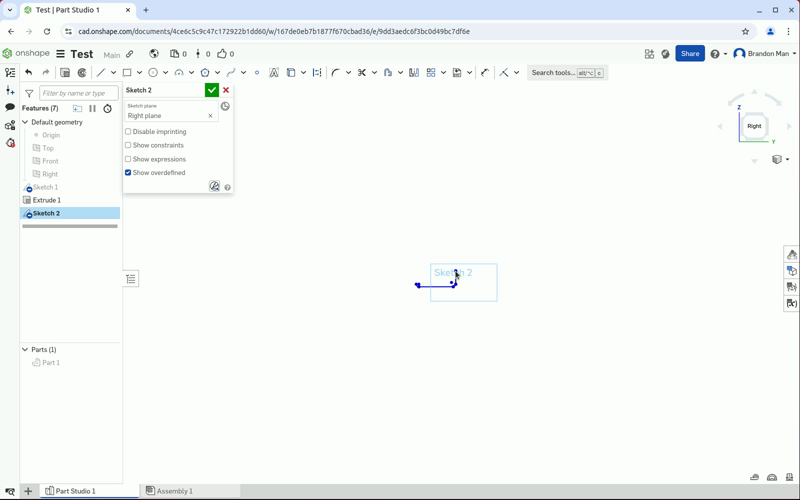
mouse_move(455, 270)
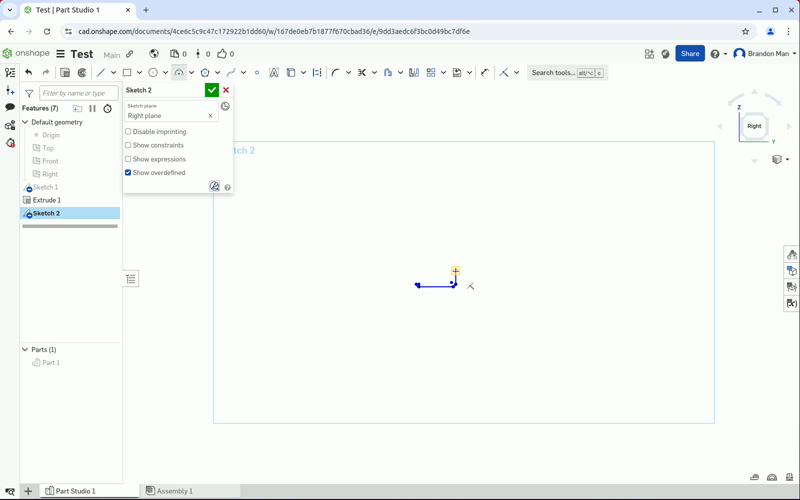
click(455, 270)
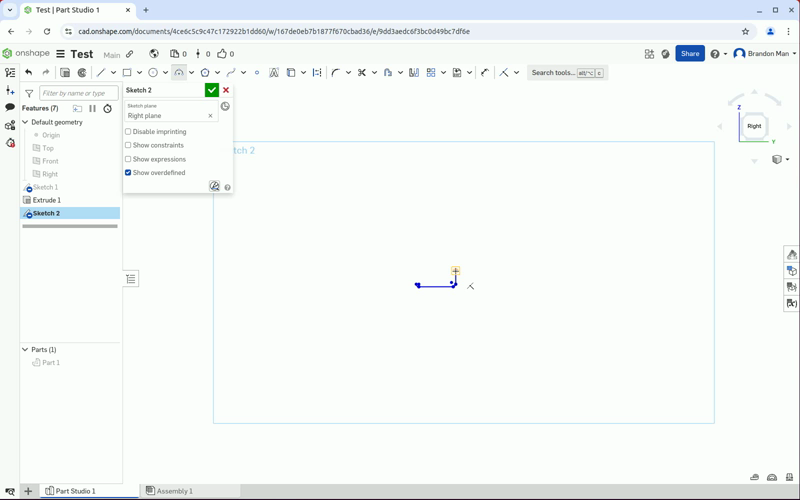
key_down(shift)
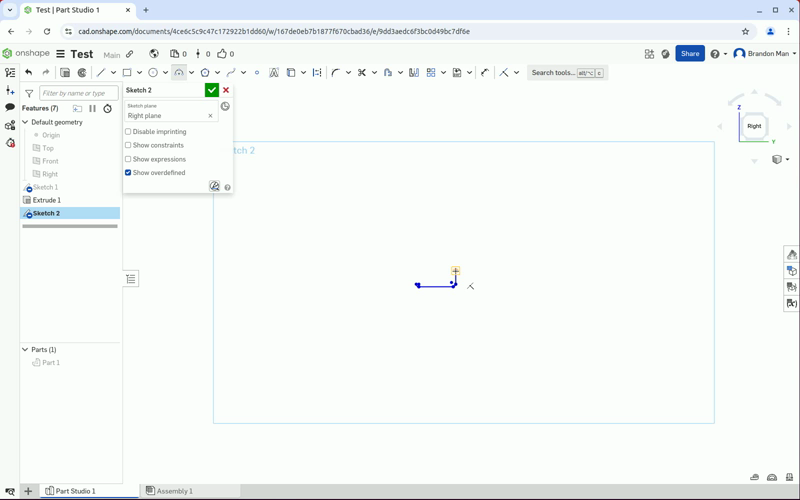
mouse_move(453, 268)
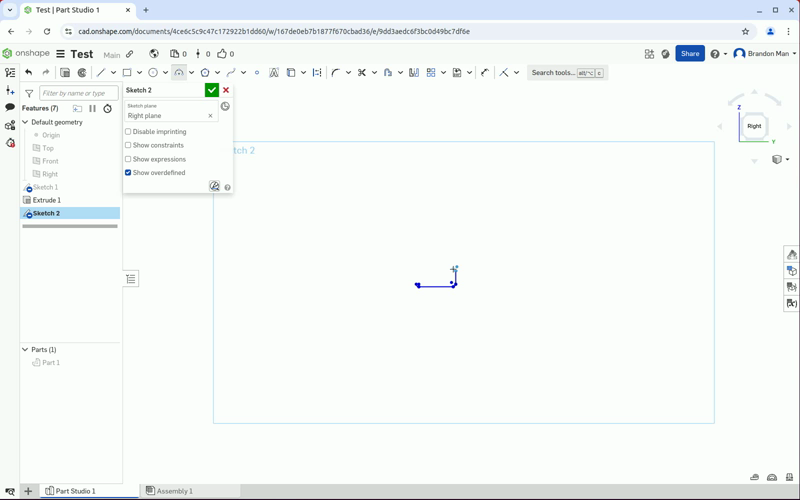
scroll(6)
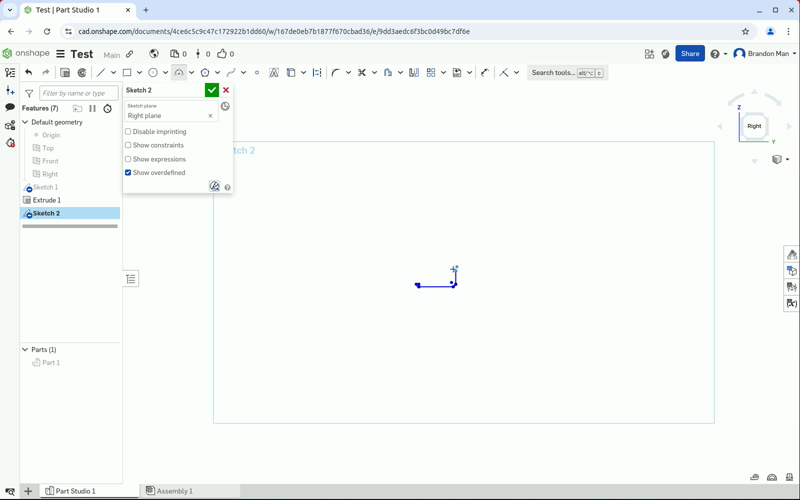
scroll(6)
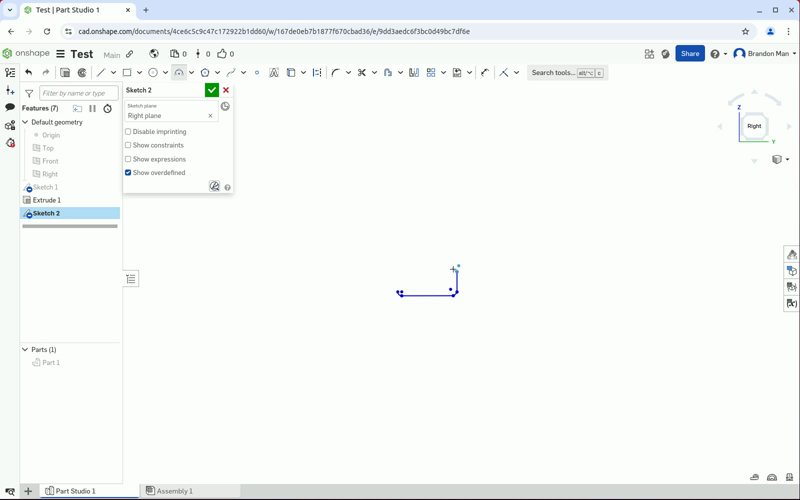
scroll(6)
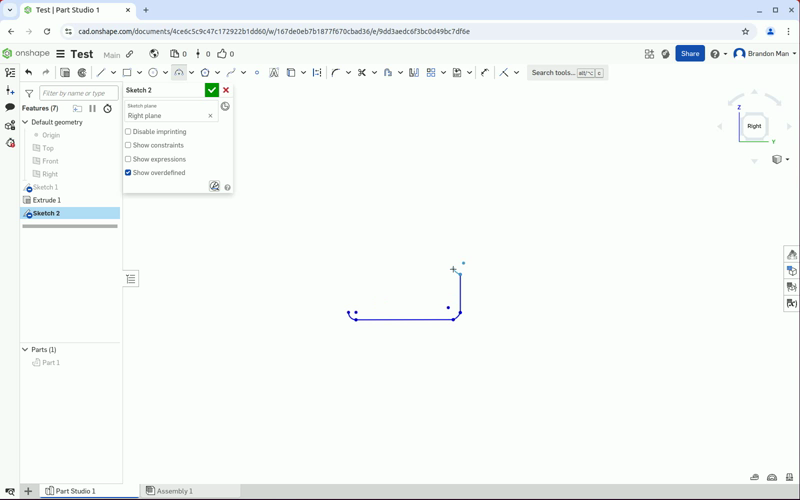
scroll(6)
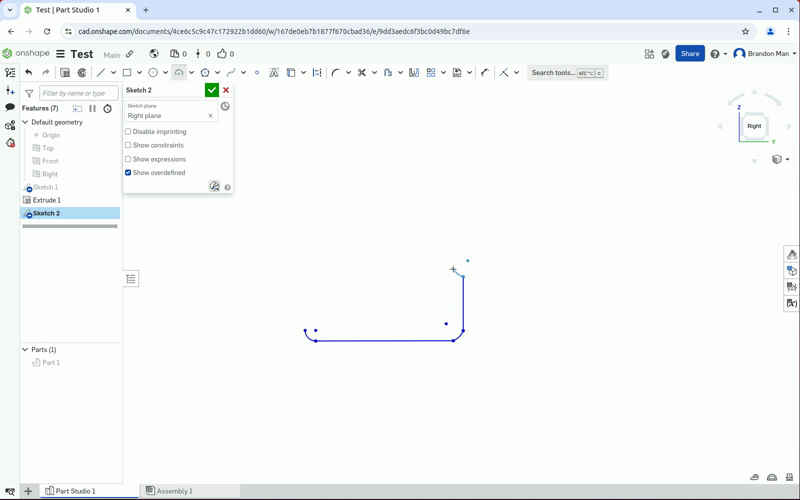
scroll(6)
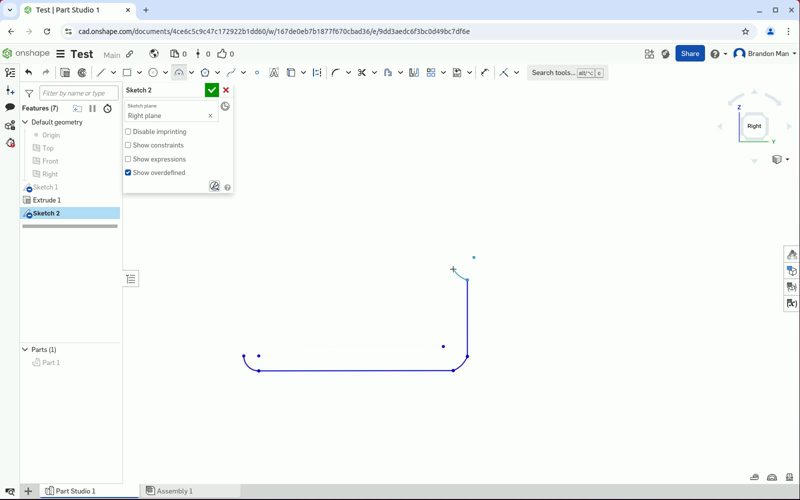
scroll(6)
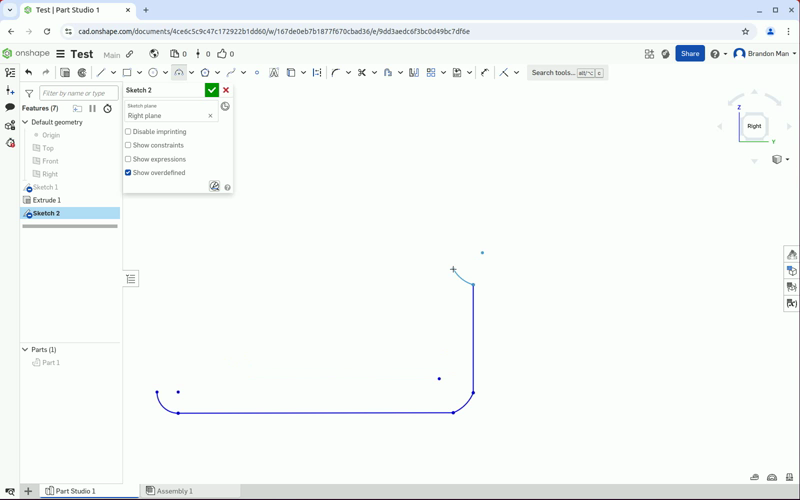
scroll(6)
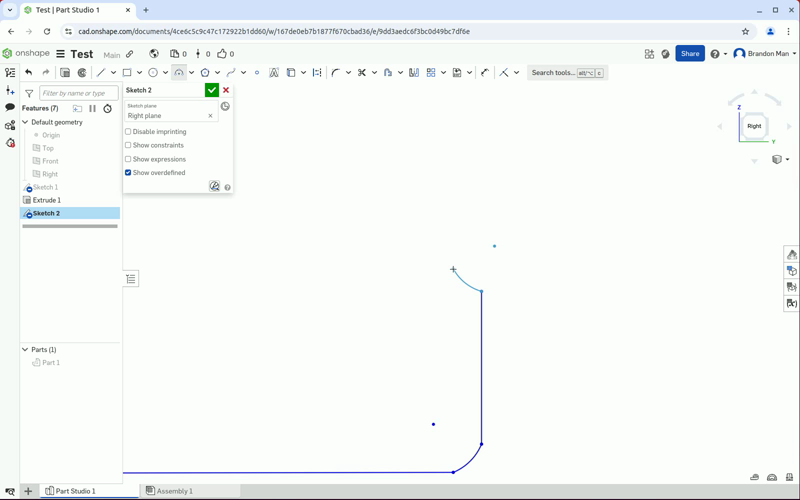
click(453, 268)
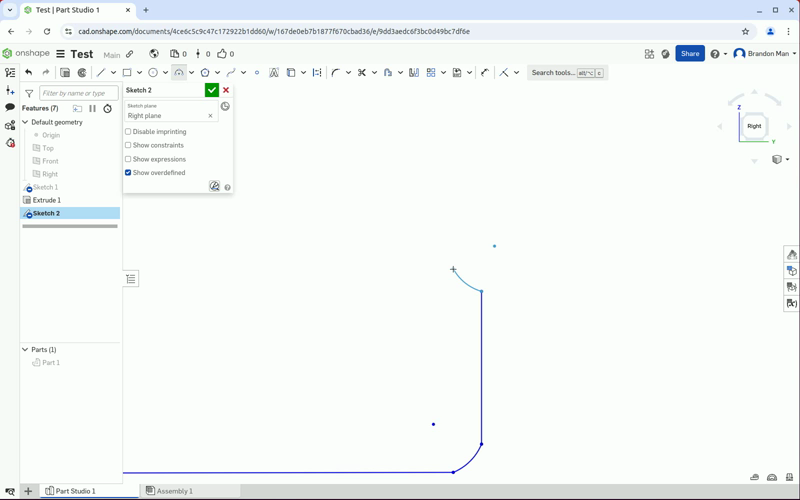
scroll(-6)
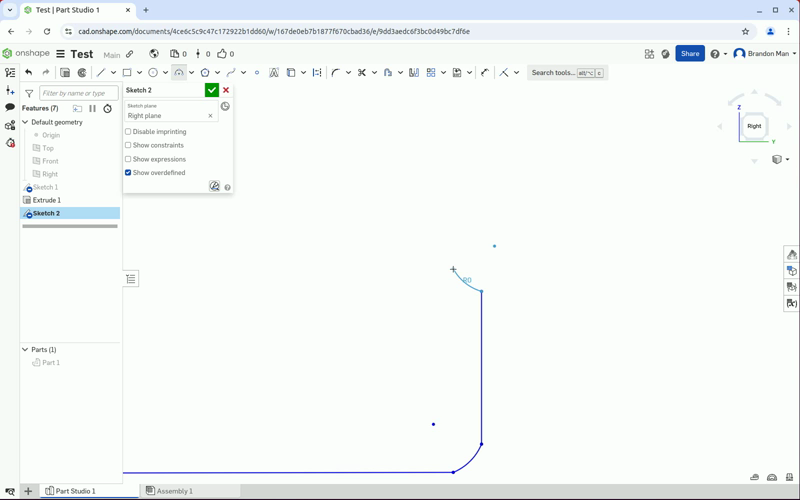
scroll(-6)
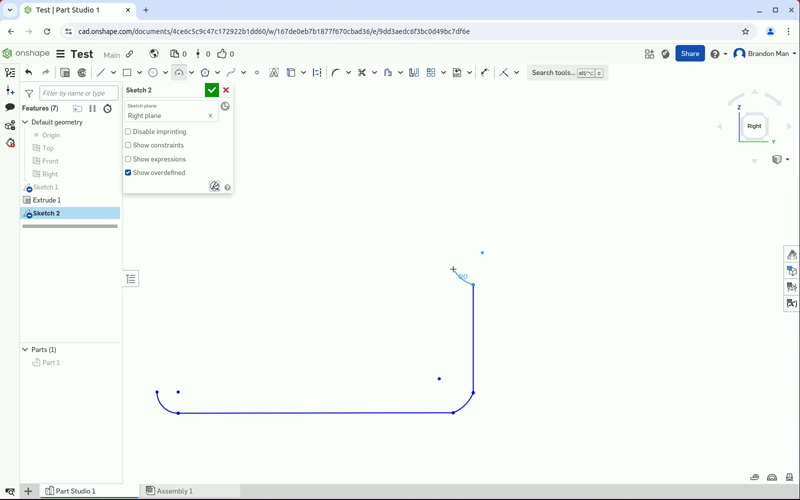
scroll(-6)
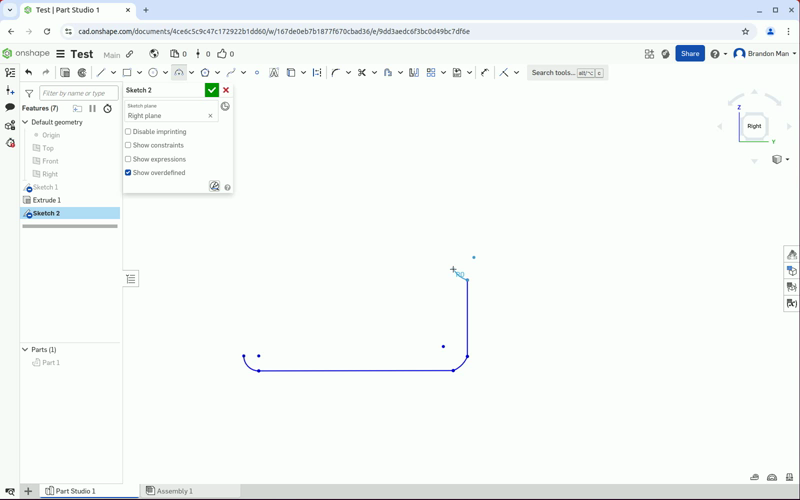
scroll(-6)
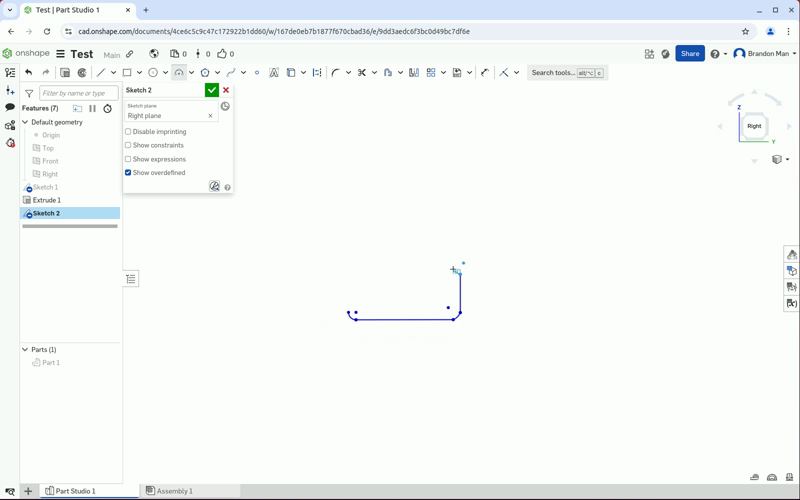
scroll(-6)
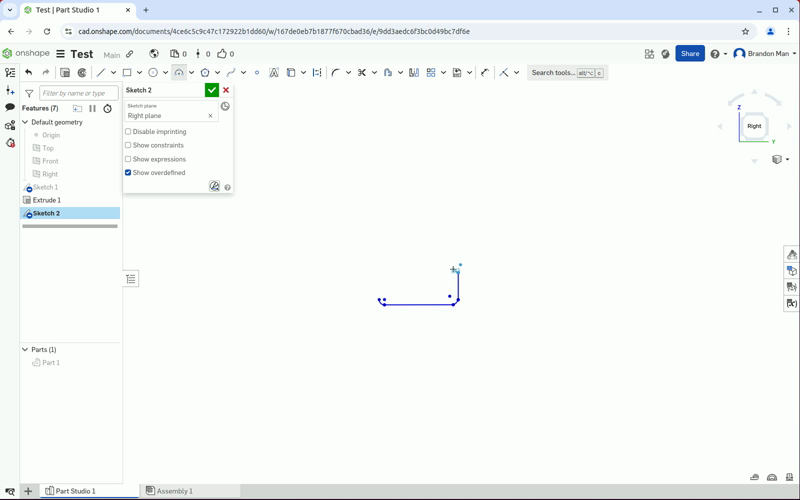
scroll(-6)
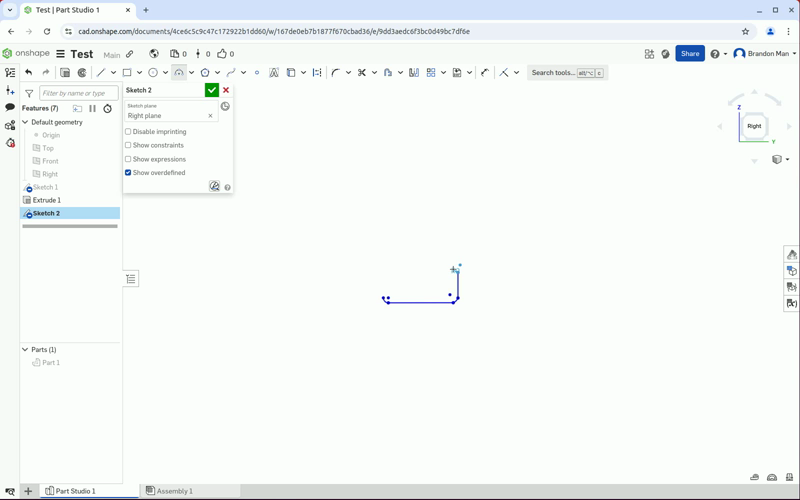
scroll(-6)
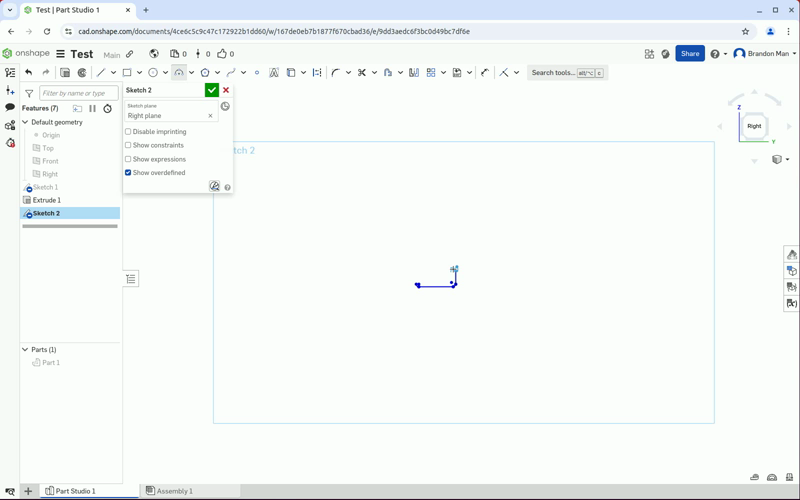
mouse_move(454, 269)
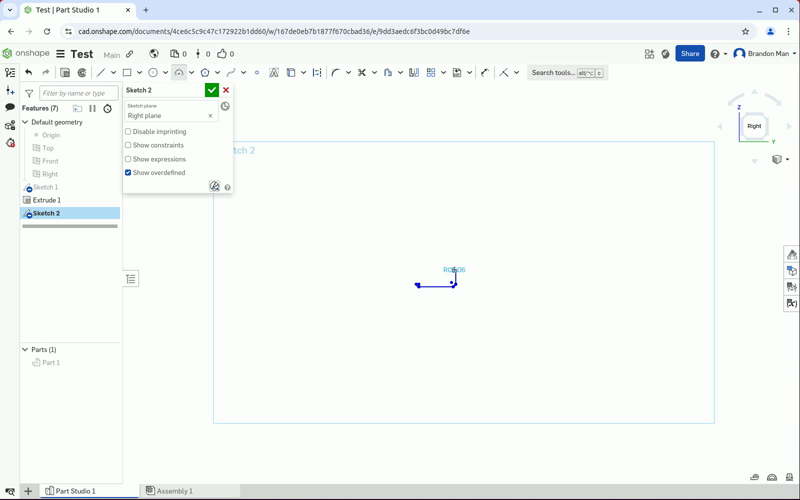
scroll(6)
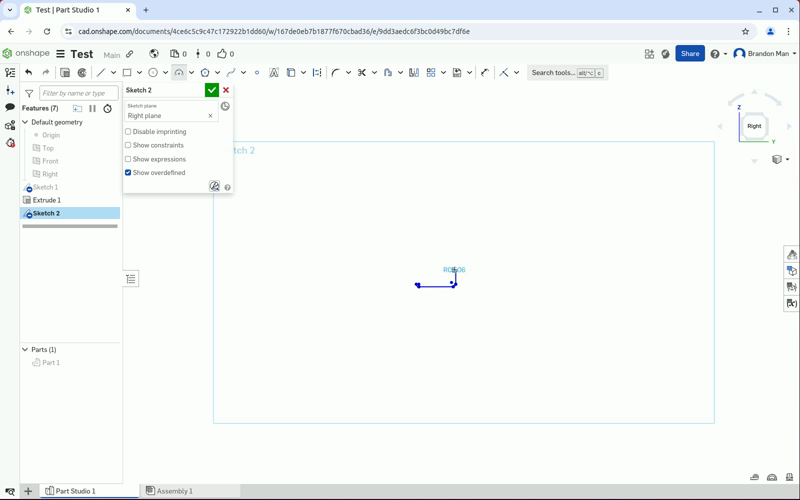
scroll(6)
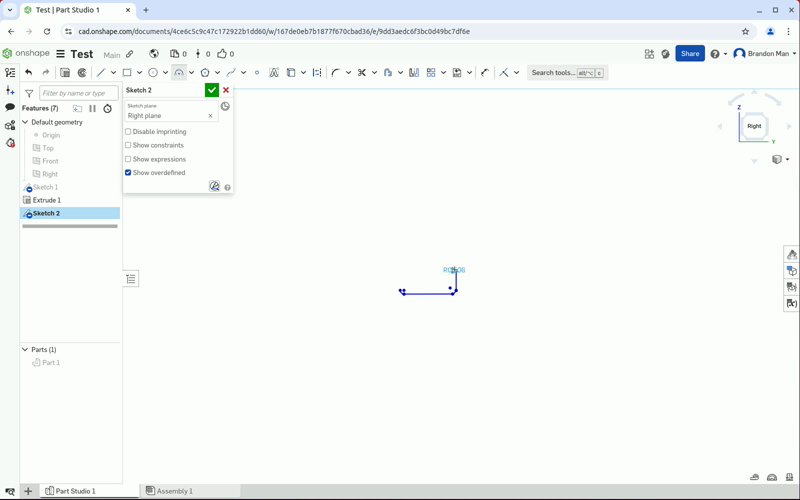
scroll(6)
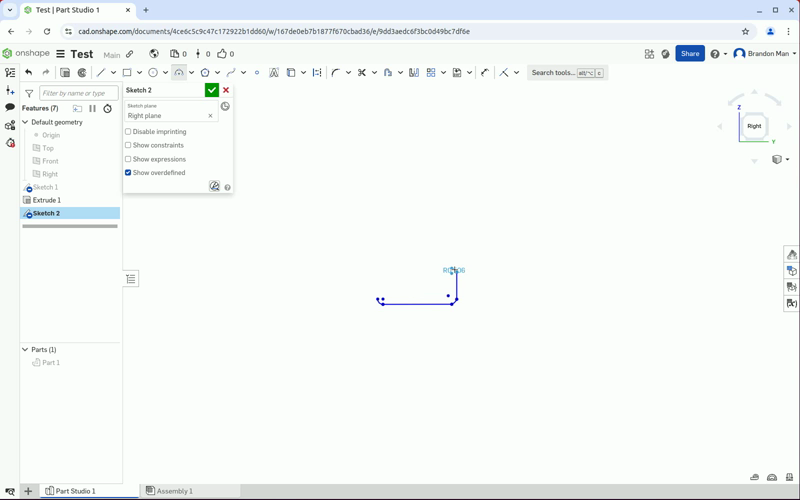
scroll(6)
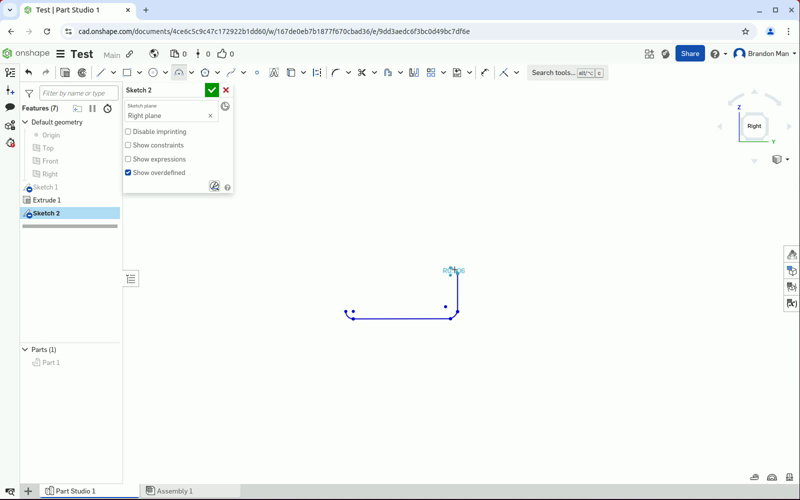
scroll(6)
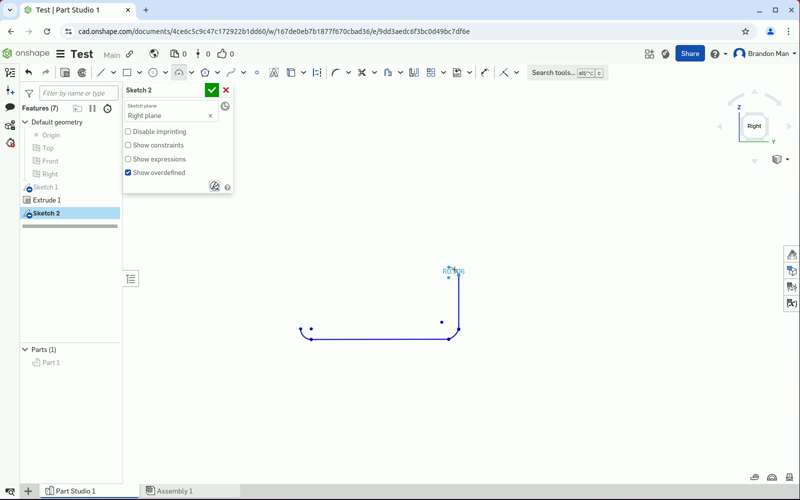
scroll(6)
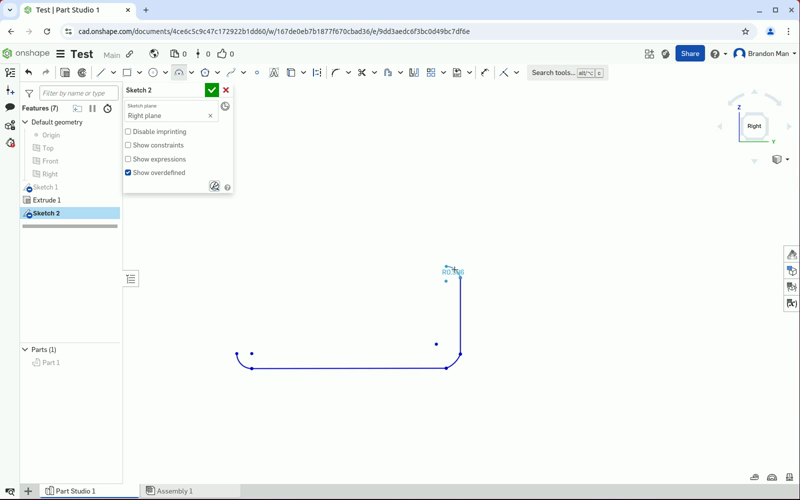
scroll(6)
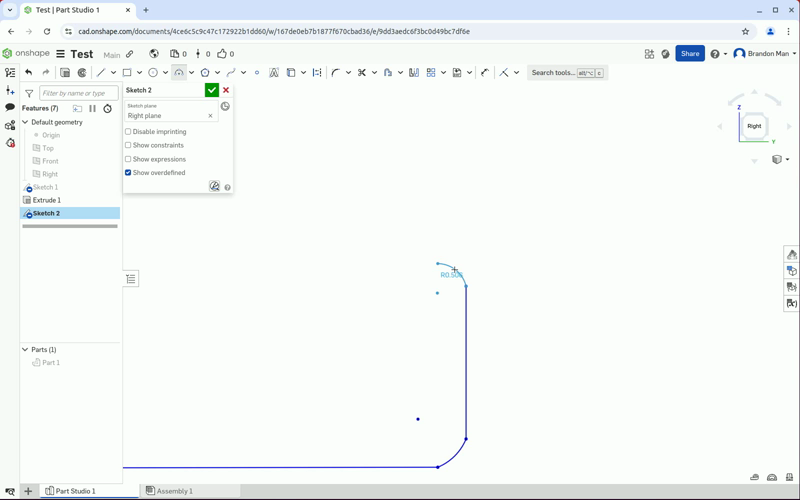
click(454, 269)
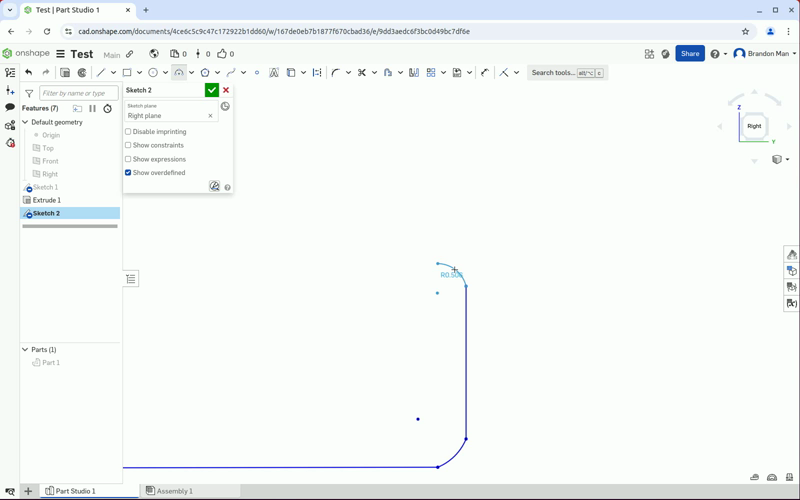
scroll(-6)
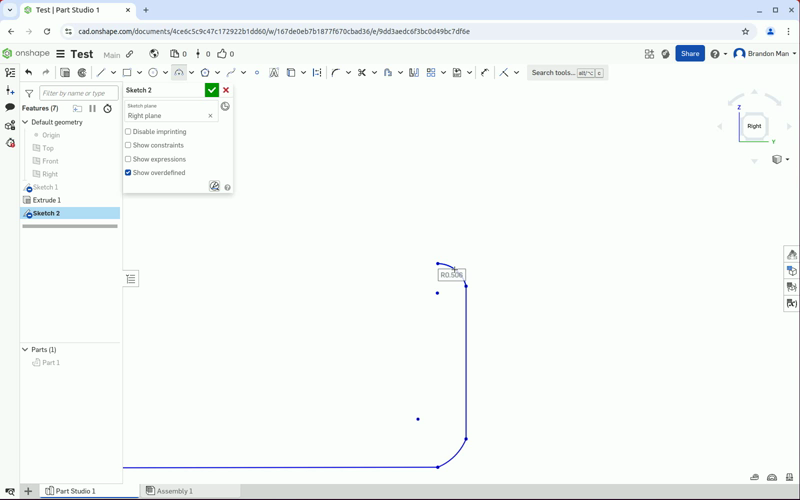
scroll(-6)
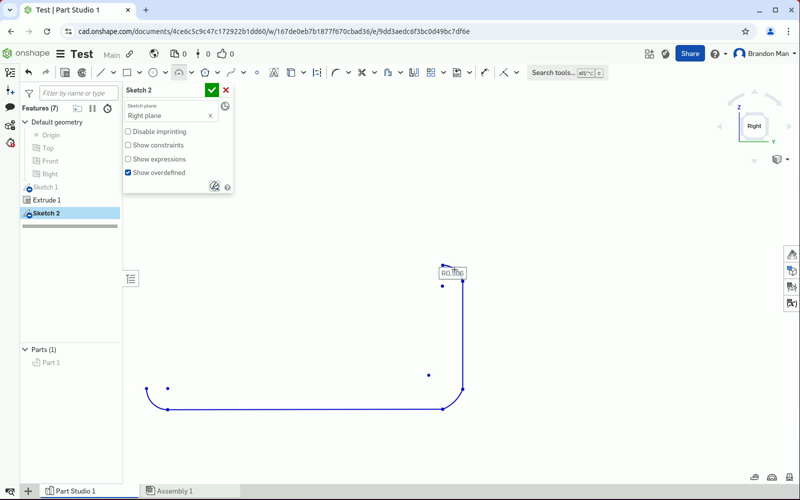
scroll(-6)
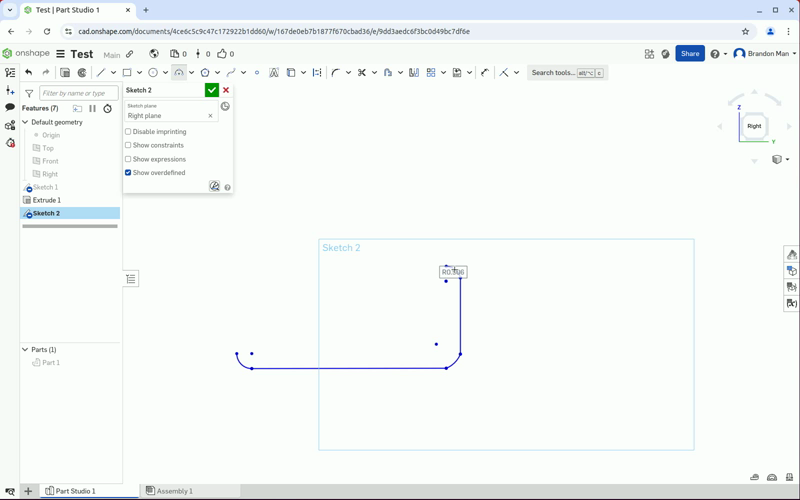
scroll(-6)
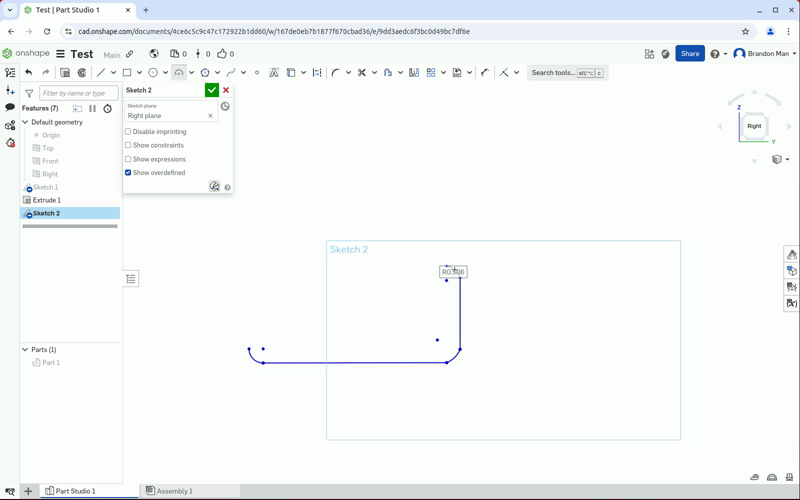
scroll(-6)
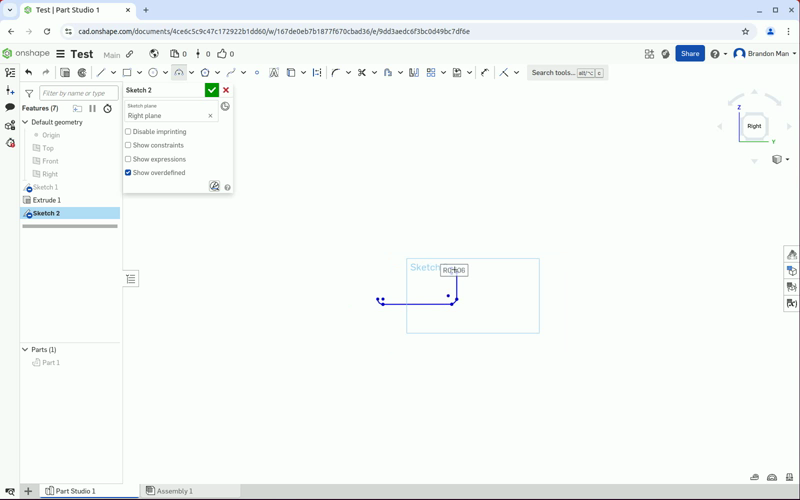
scroll(-6)
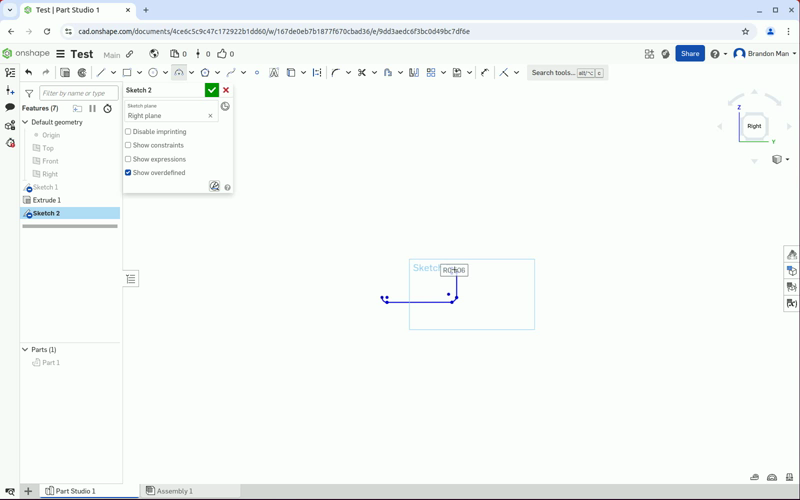
scroll(-6)
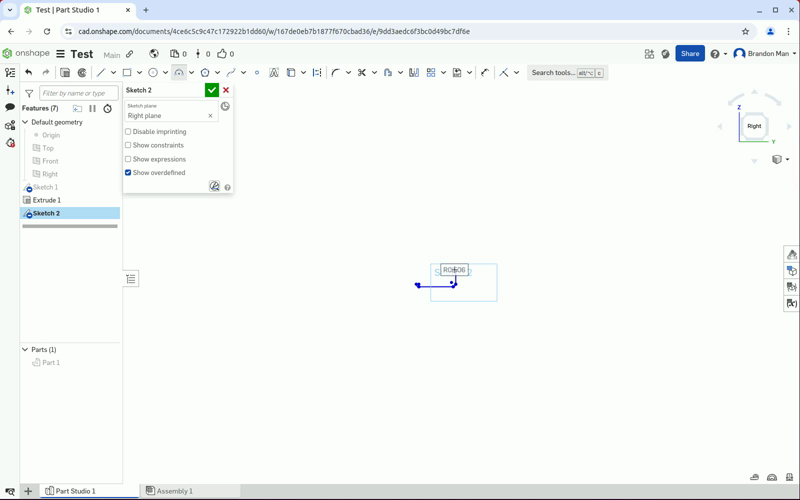
key_up(shift)
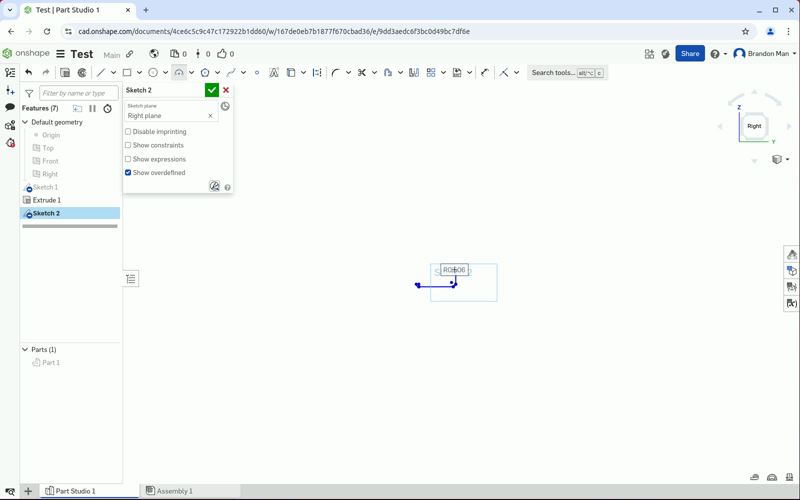
key(esc)
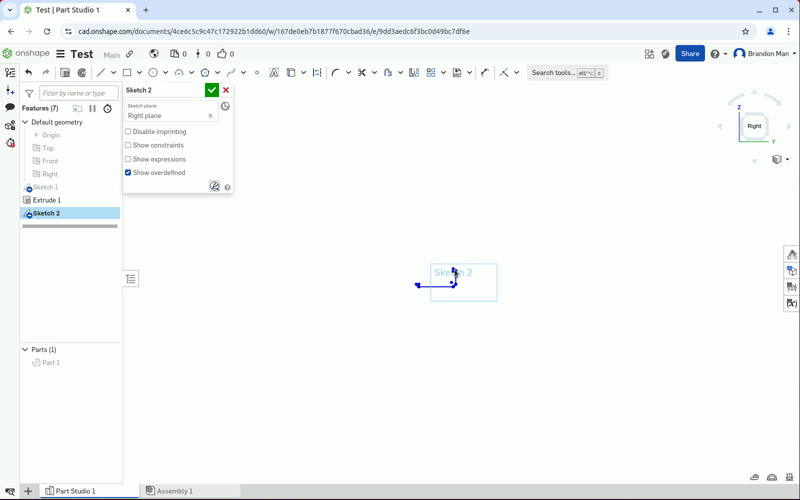
key(l)
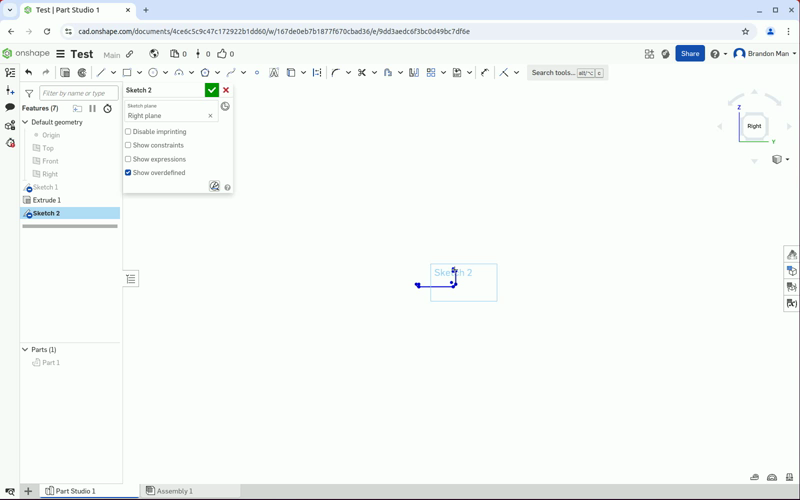
mouse_move(453, 268)
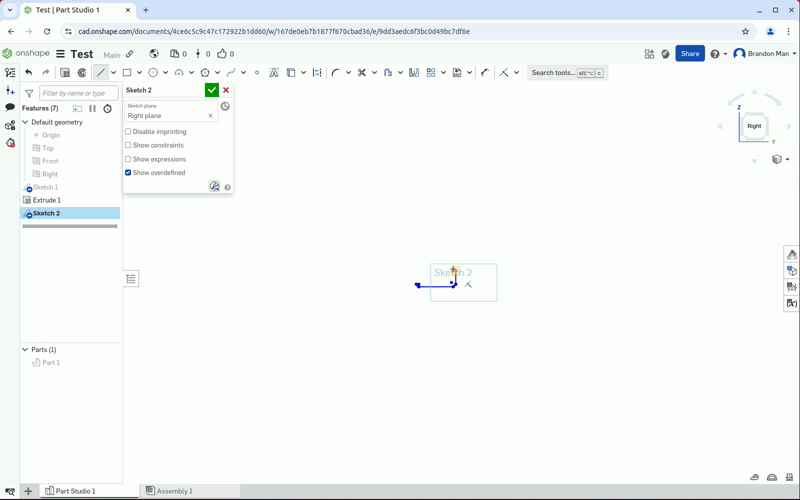
scroll(6)
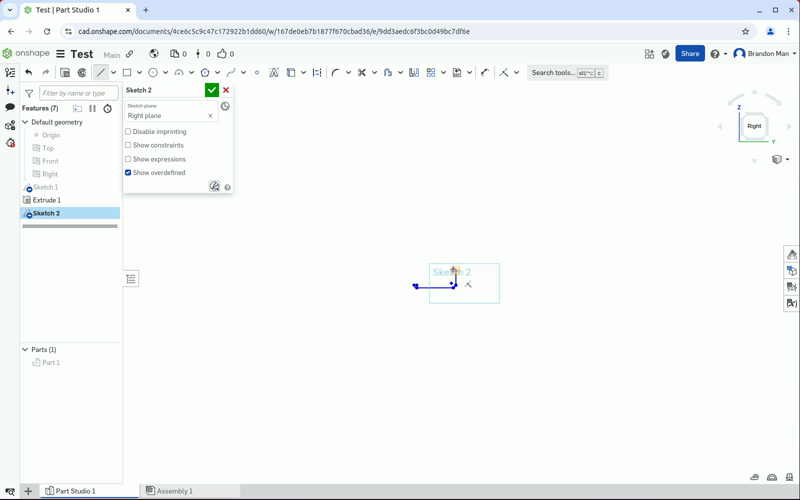
scroll(6)
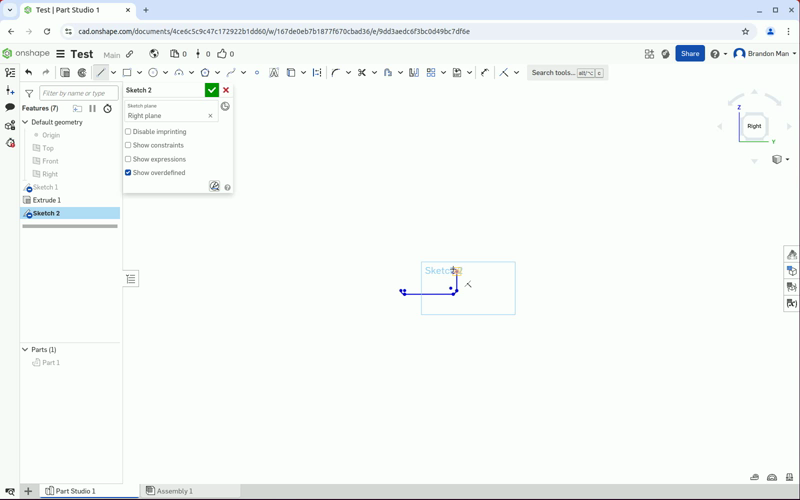
scroll(6)
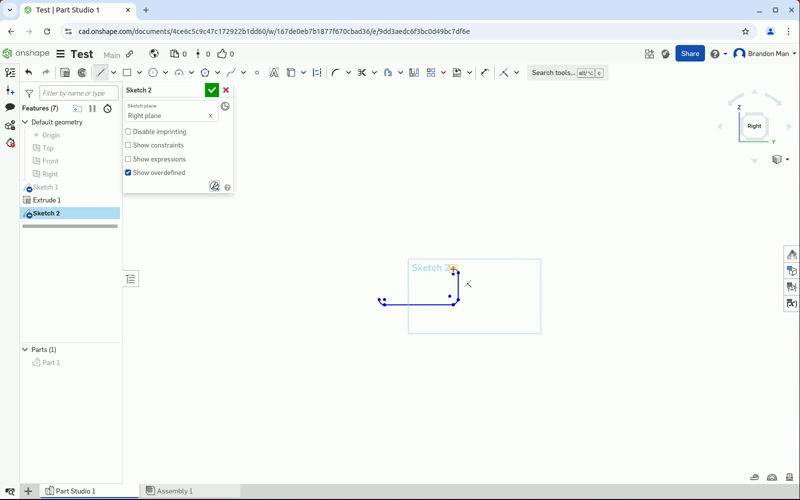
scroll(6)
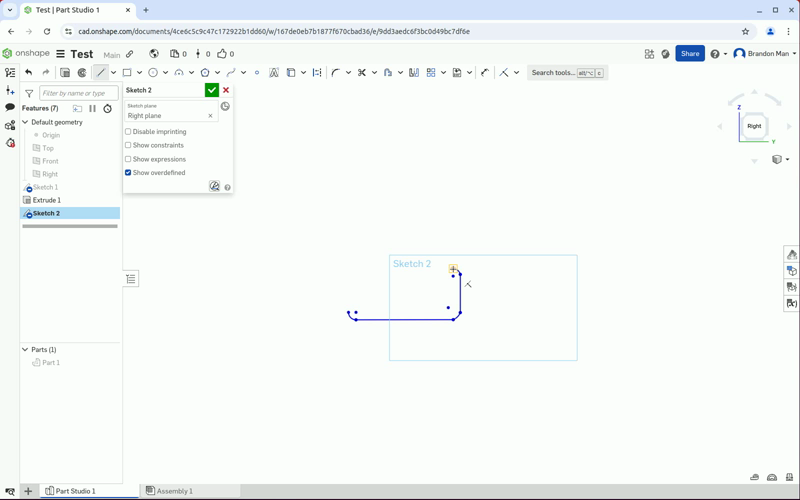
scroll(6)
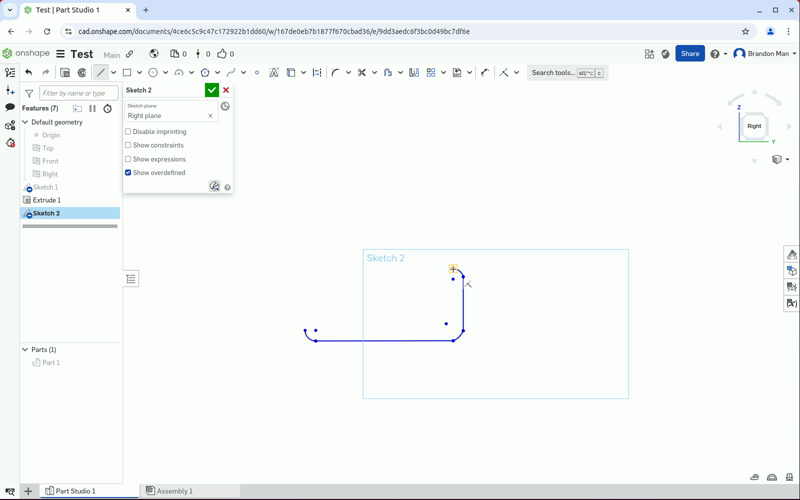
scroll(6)
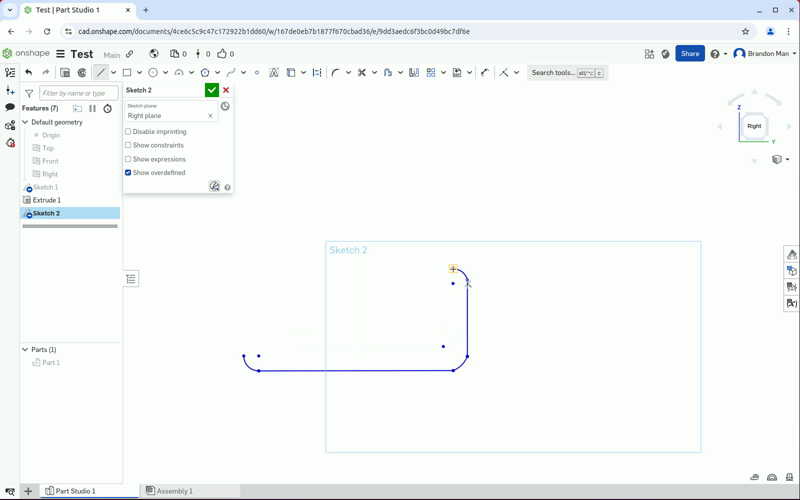
scroll(6)
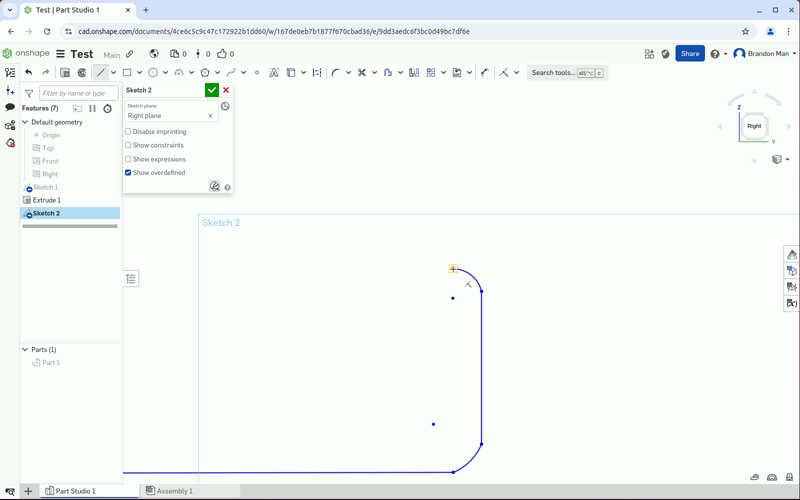
click(453, 268)
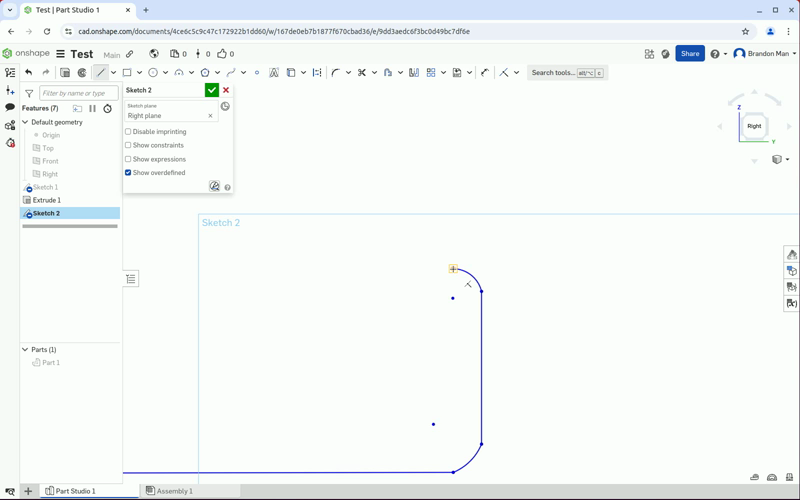
scroll(-6)
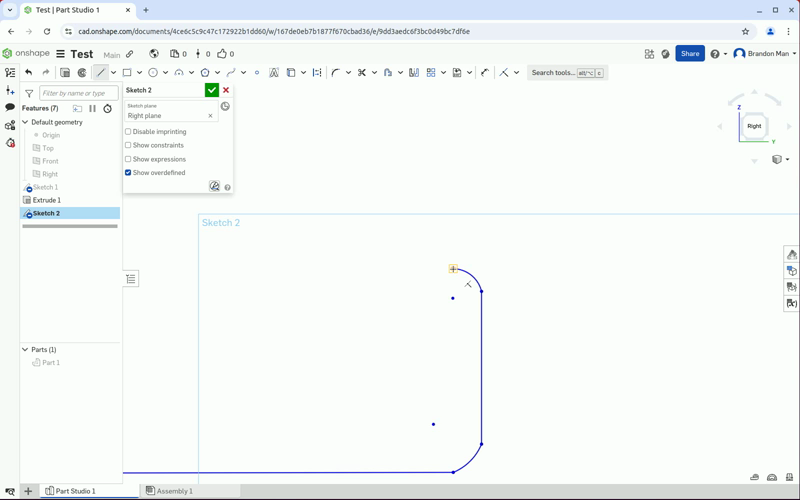
scroll(-6)
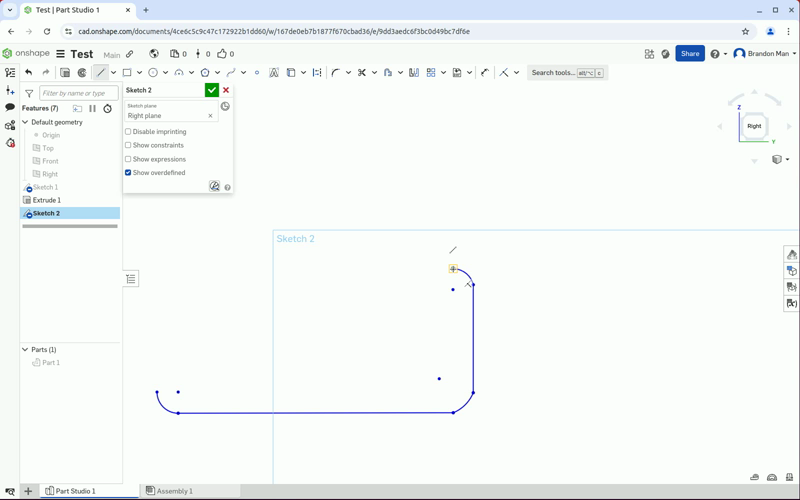
scroll(-6)
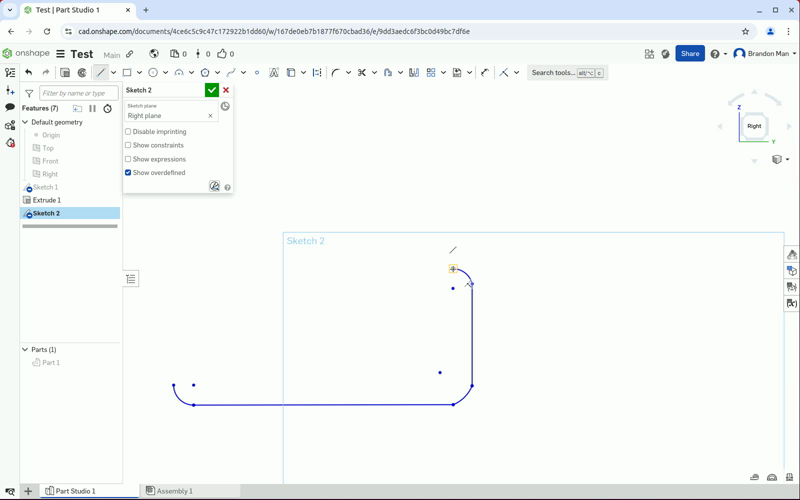
scroll(-6)
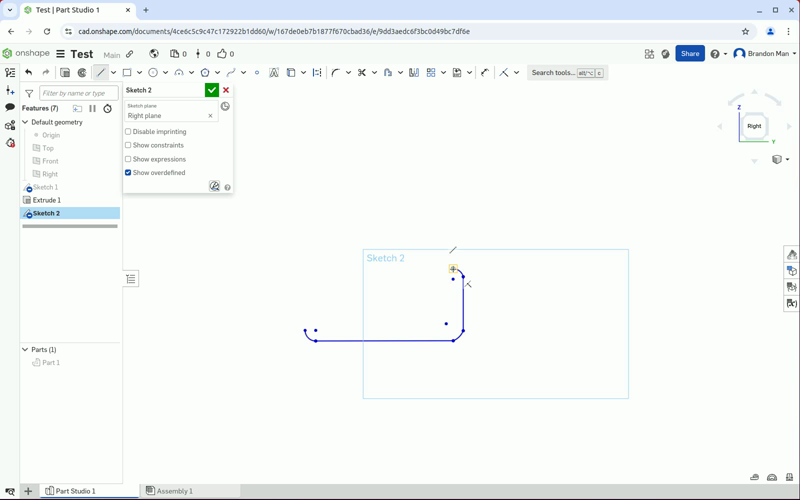
scroll(-6)
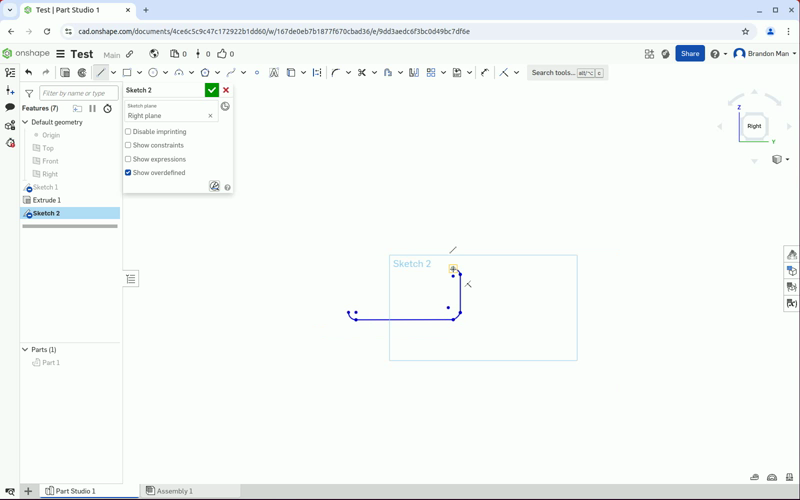
scroll(-6)
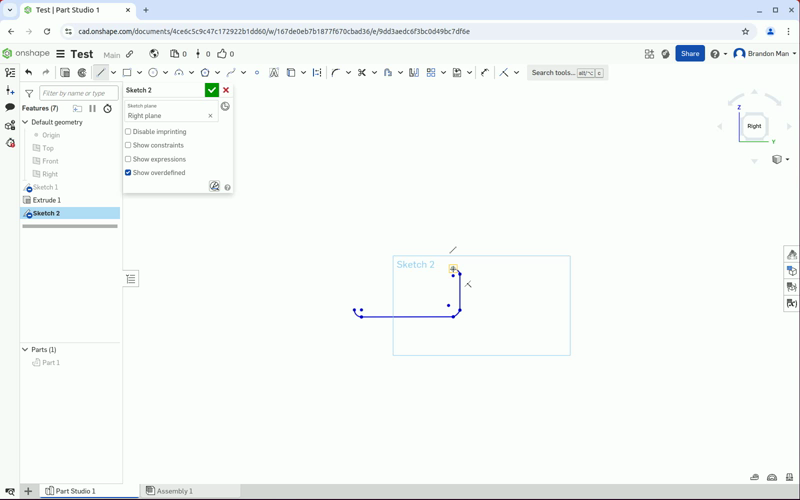
scroll(-6)
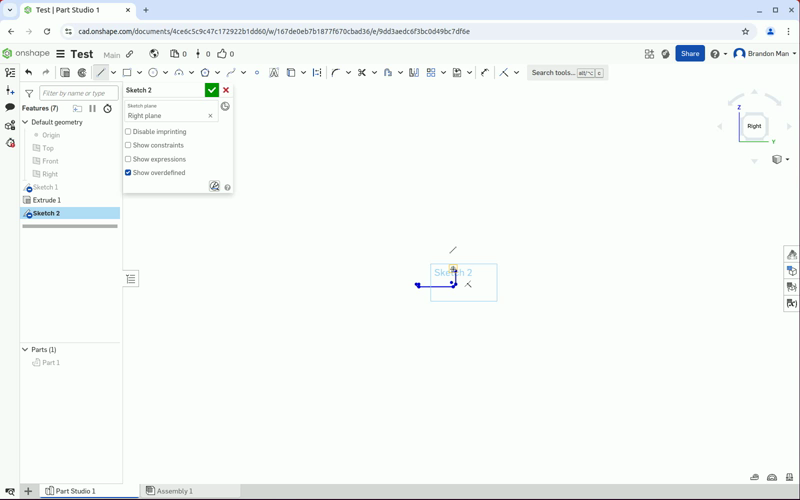
key_down(shift)
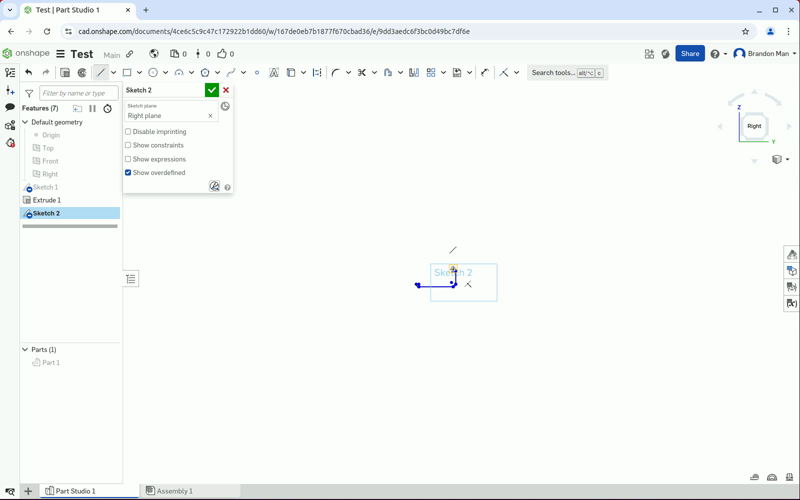
mouse_move(483, 268)
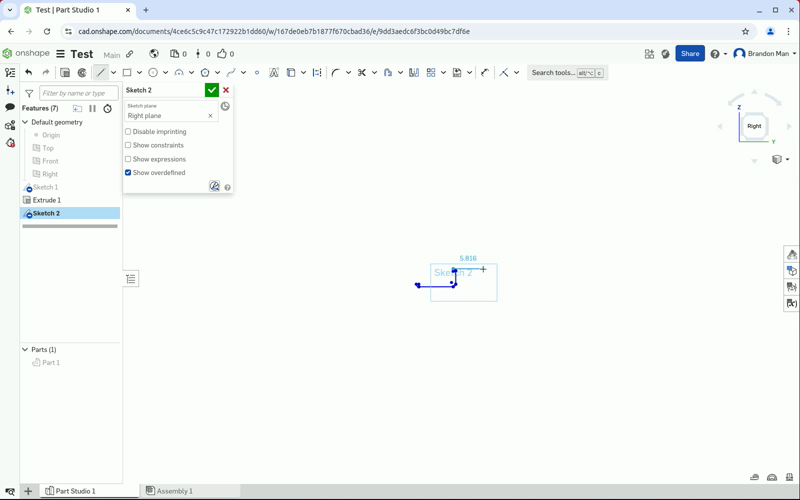
mouse_move(418, 268)
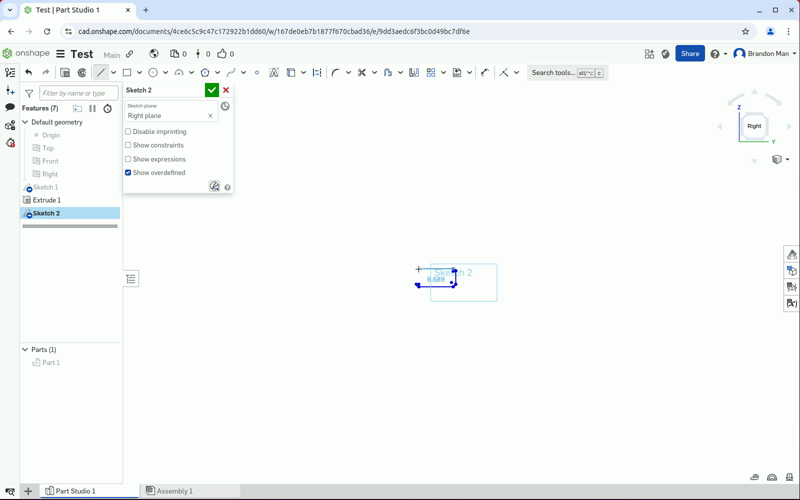
click(418, 268)
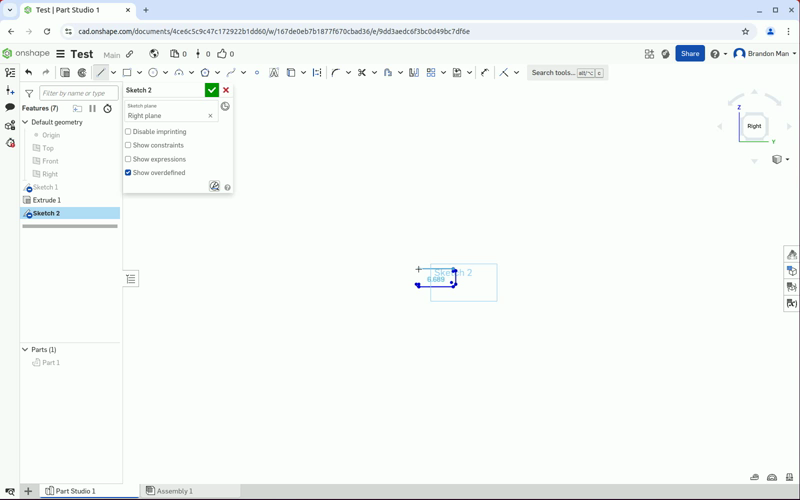
key_up(shift)
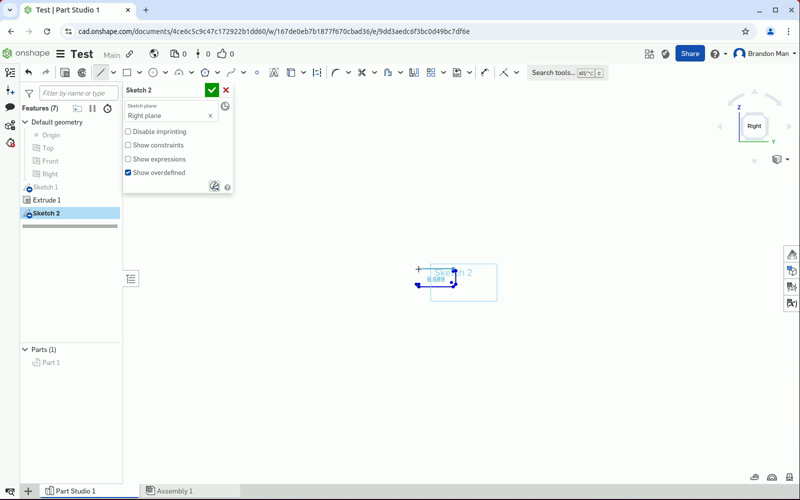
key(esc)
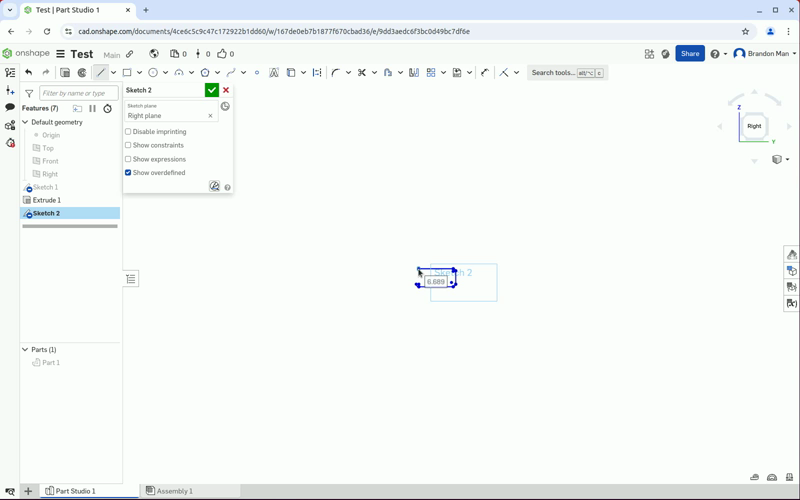
key(a)
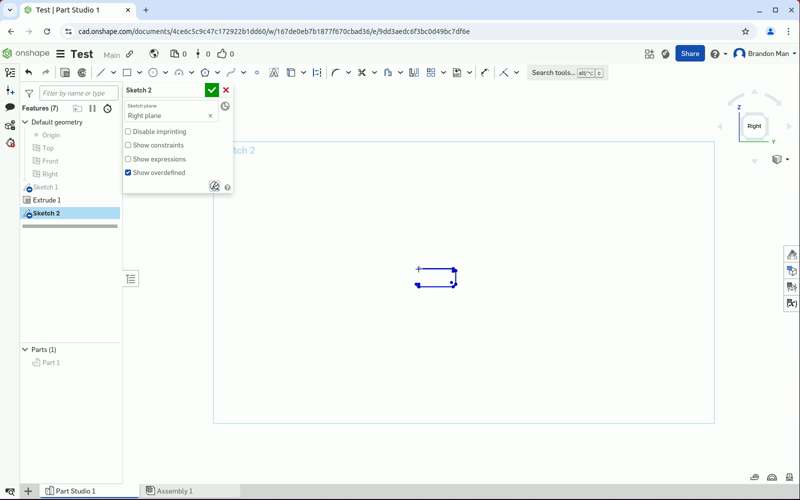
mouse_move(418, 268)
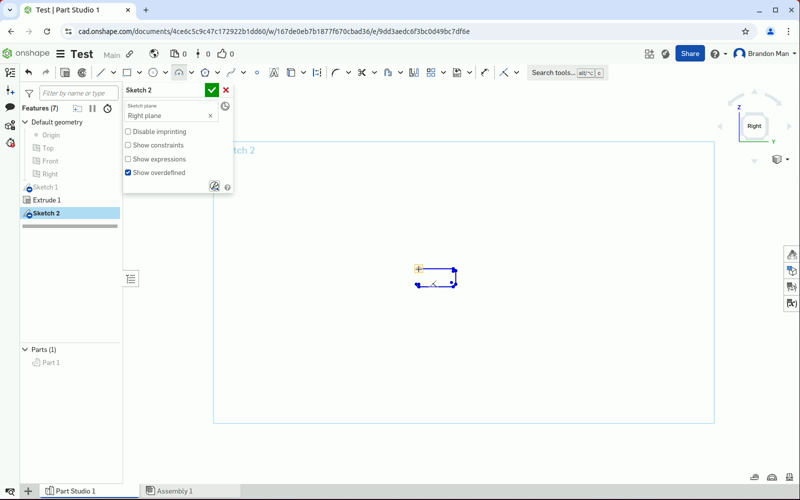
click(418, 268)
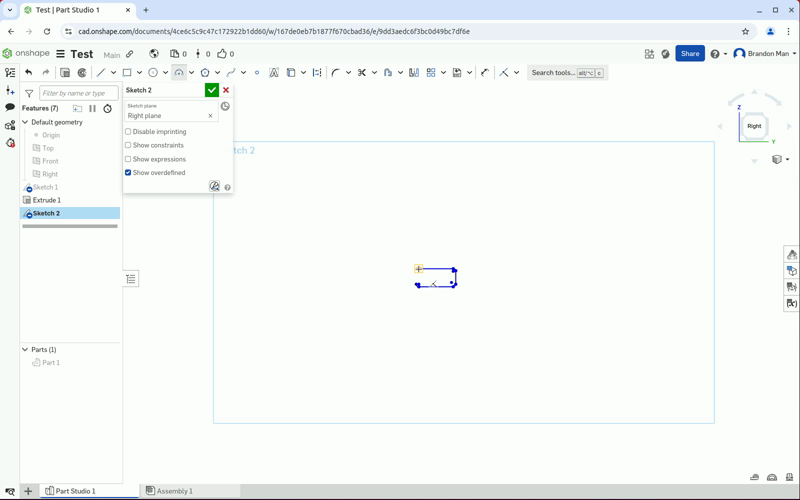
key_down(shift)
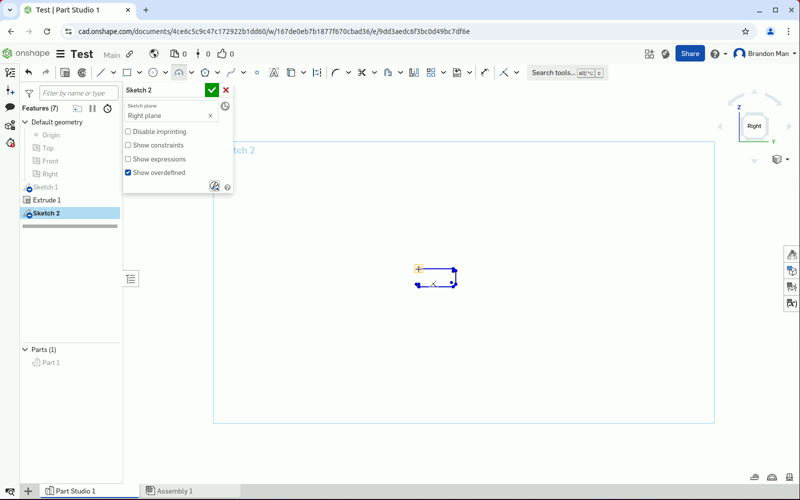
mouse_move(416, 270)
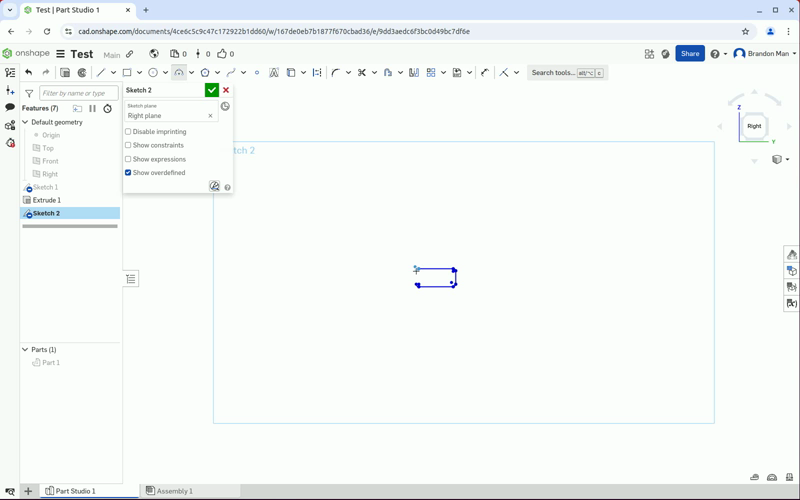
scroll(6)
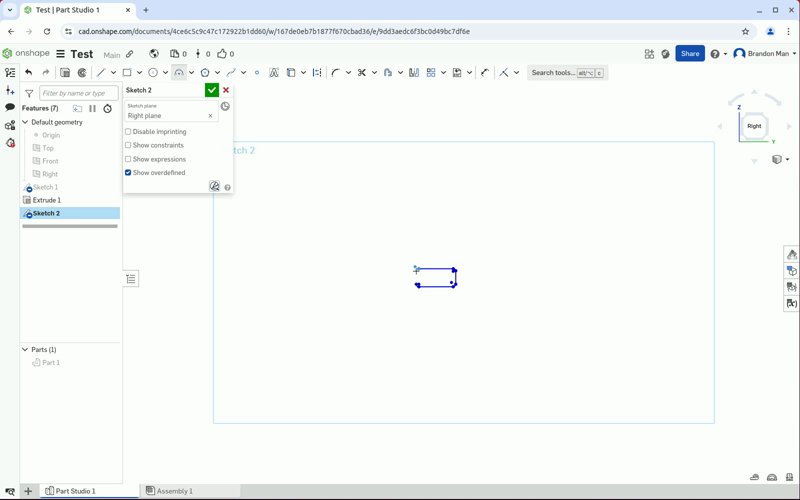
scroll(6)
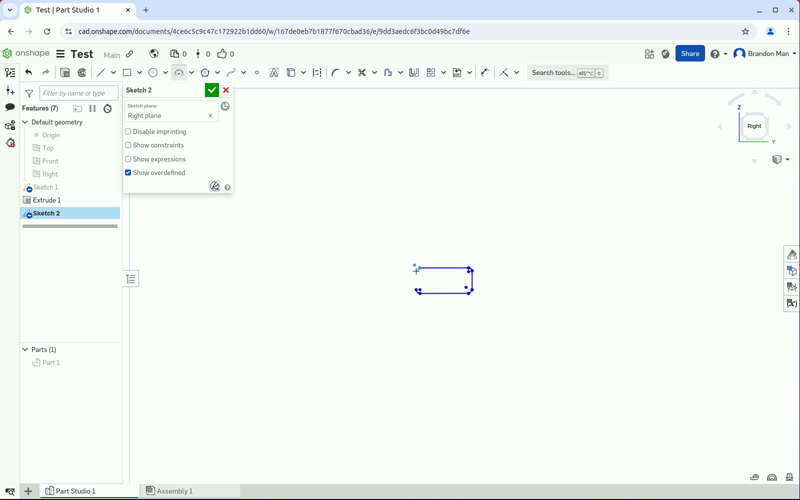
scroll(6)
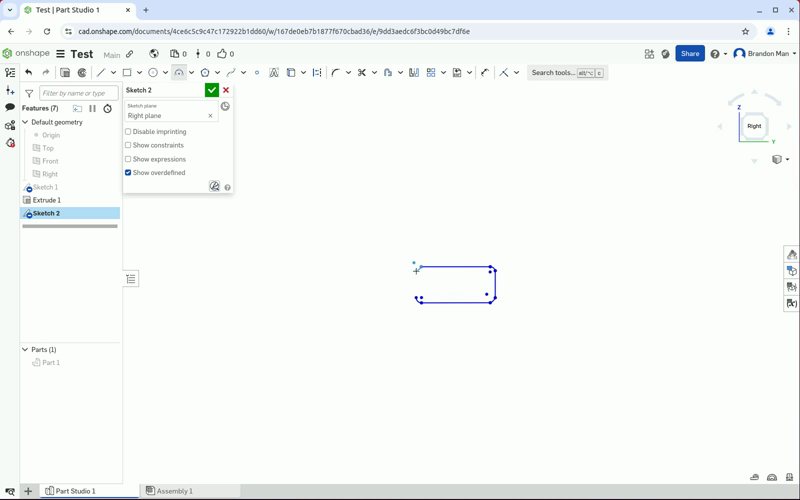
scroll(6)
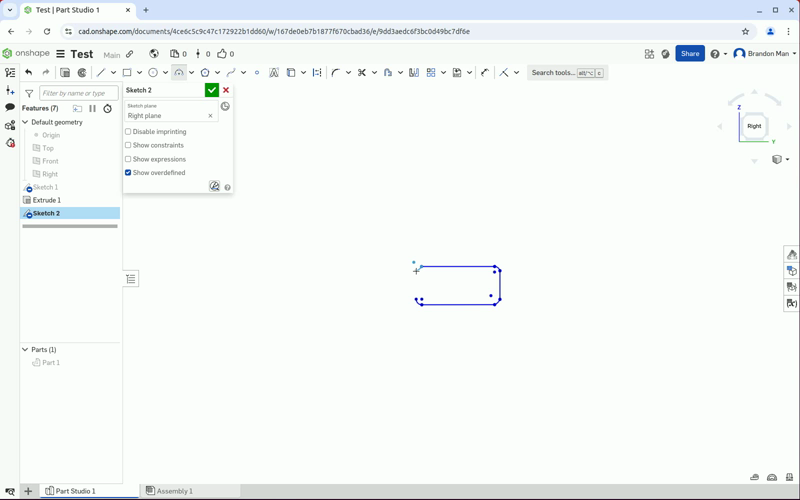
scroll(6)
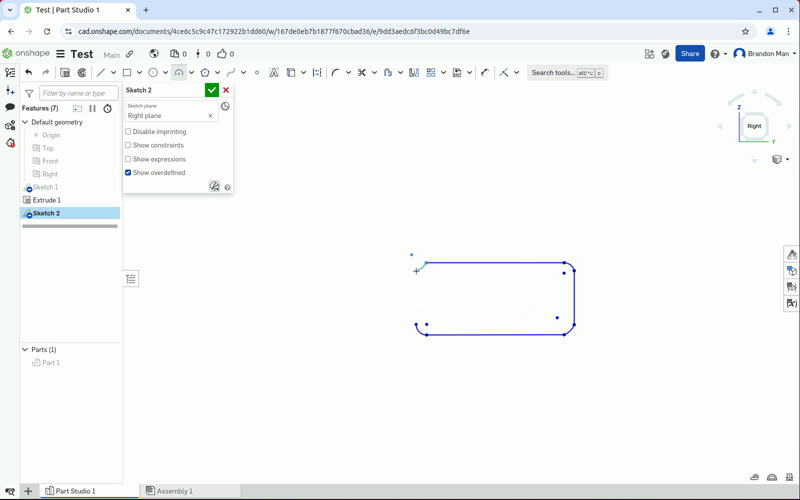
scroll(6)
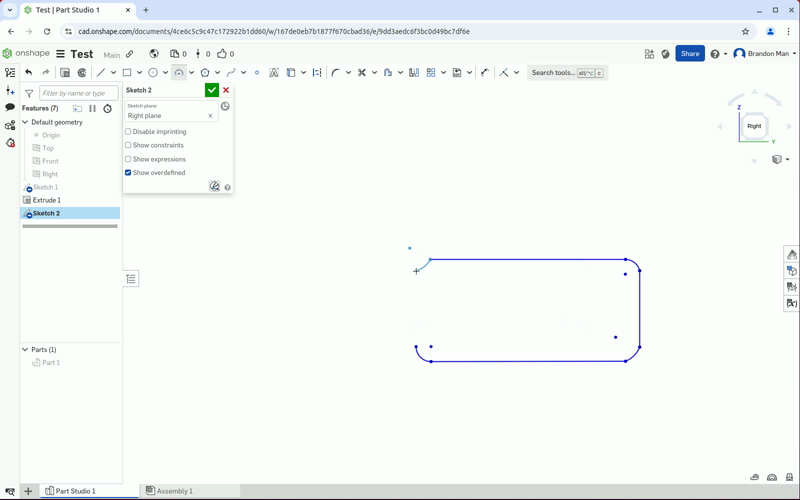
scroll(6)
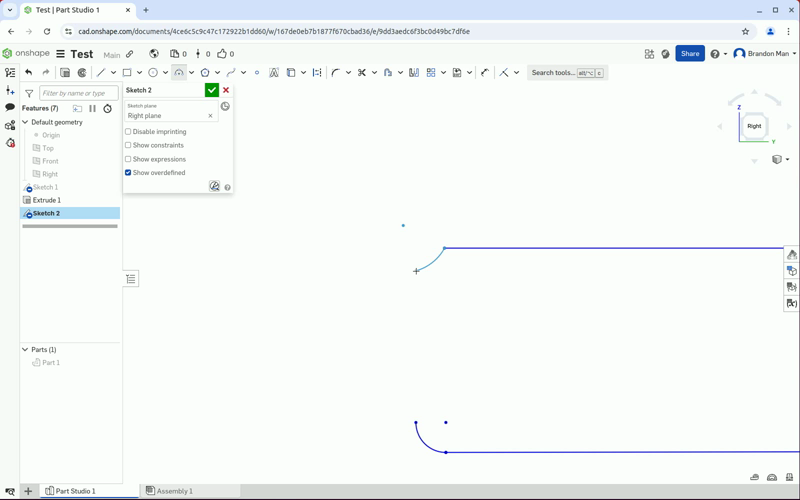
click(416, 270)
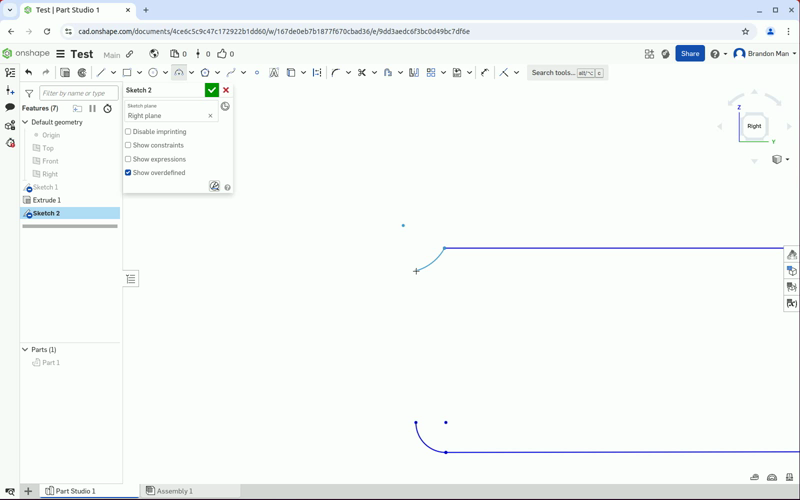
scroll(-6)
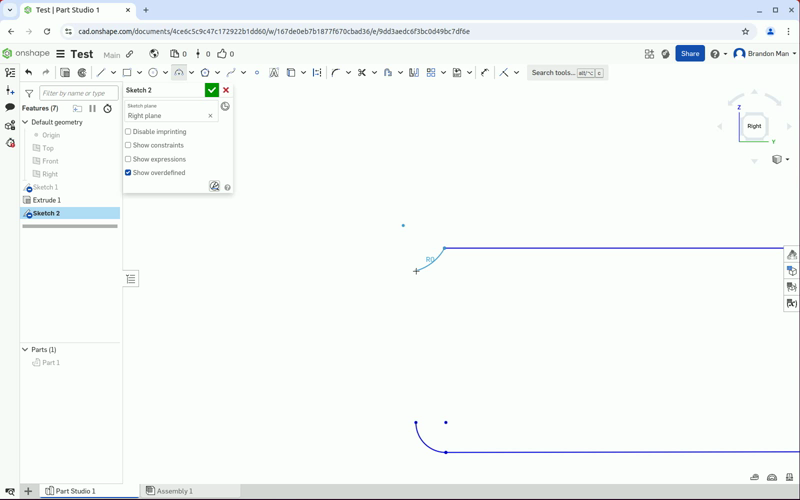
scroll(-6)
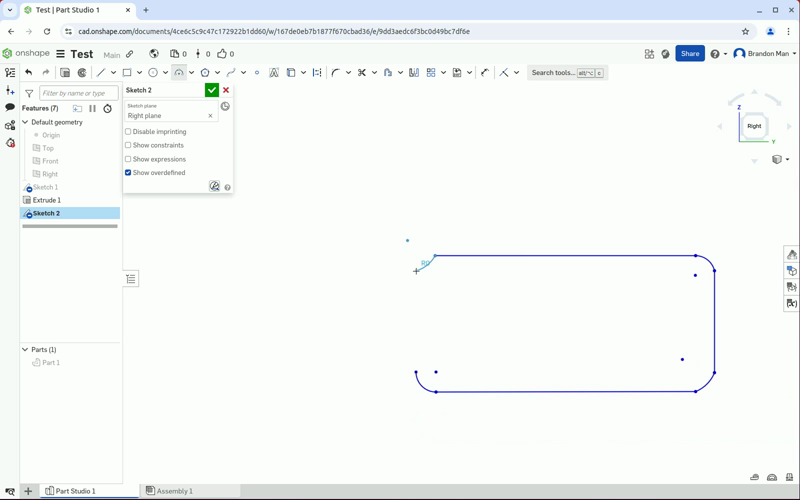
scroll(-6)
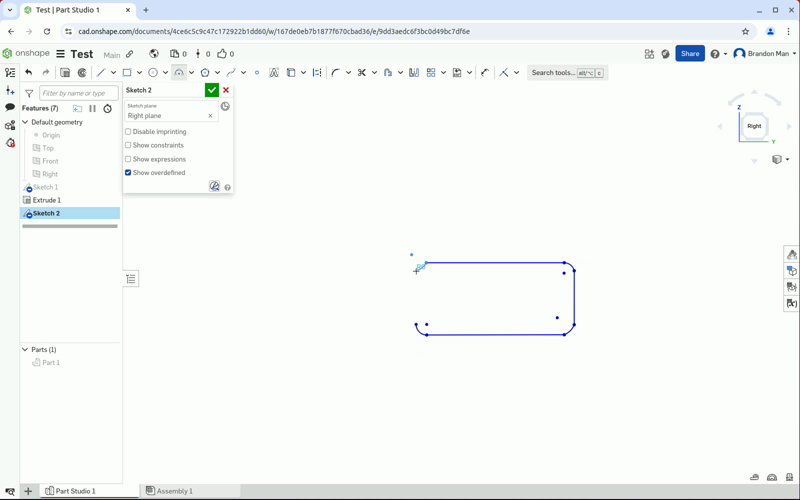
scroll(-6)
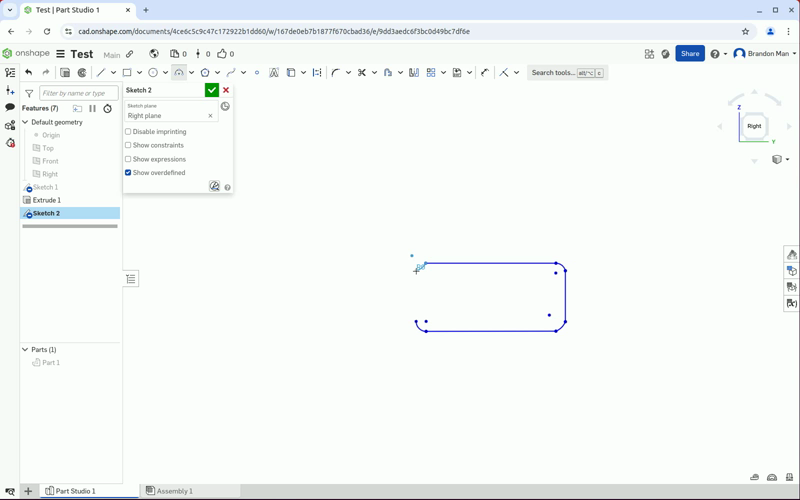
scroll(-6)
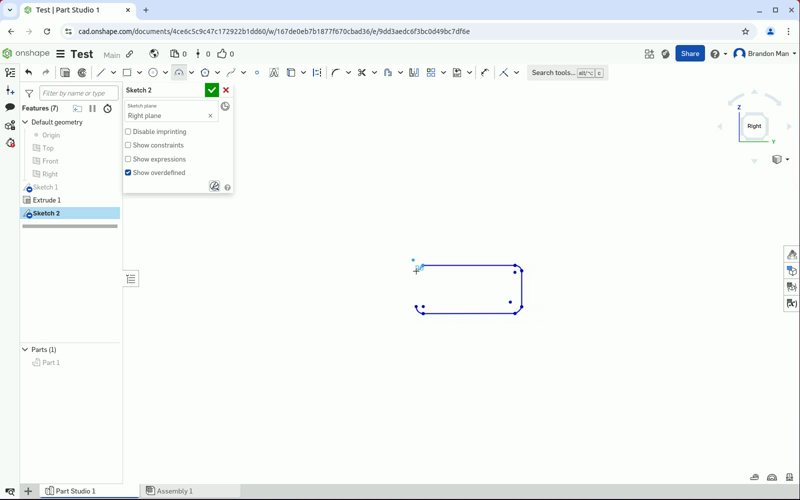
scroll(-6)
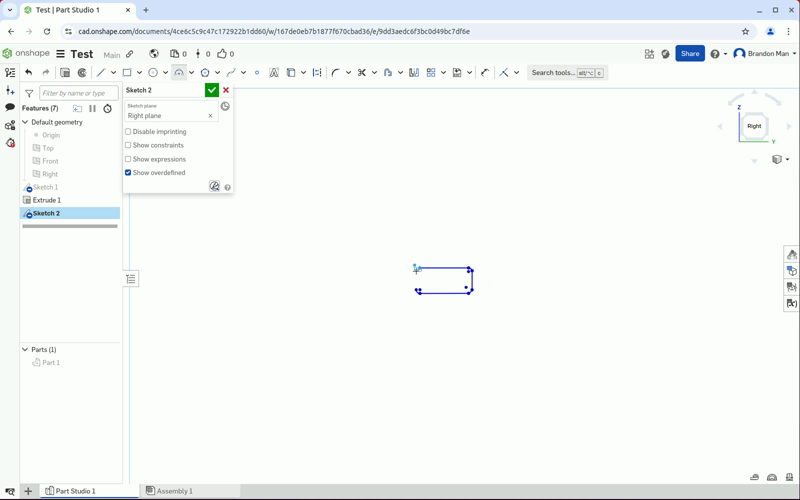
scroll(-6)
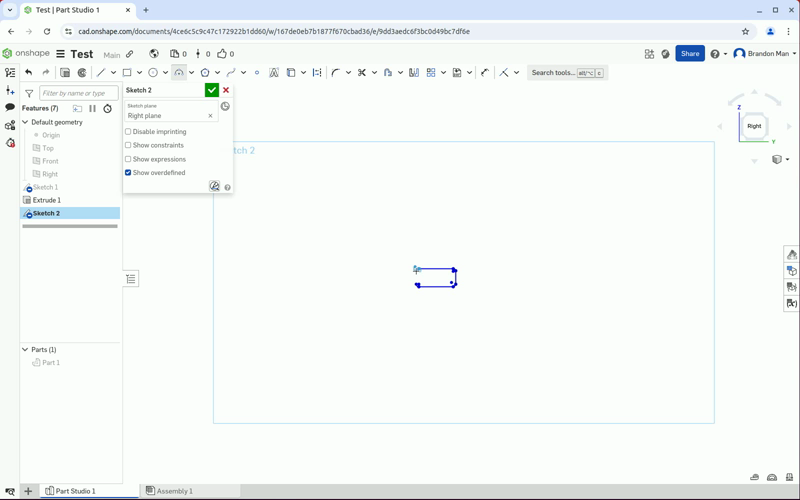
mouse_move(416, 269)
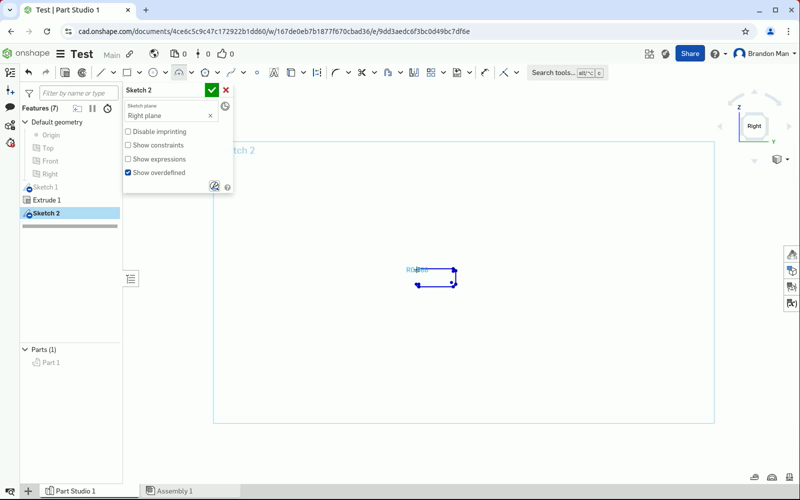
scroll(6)
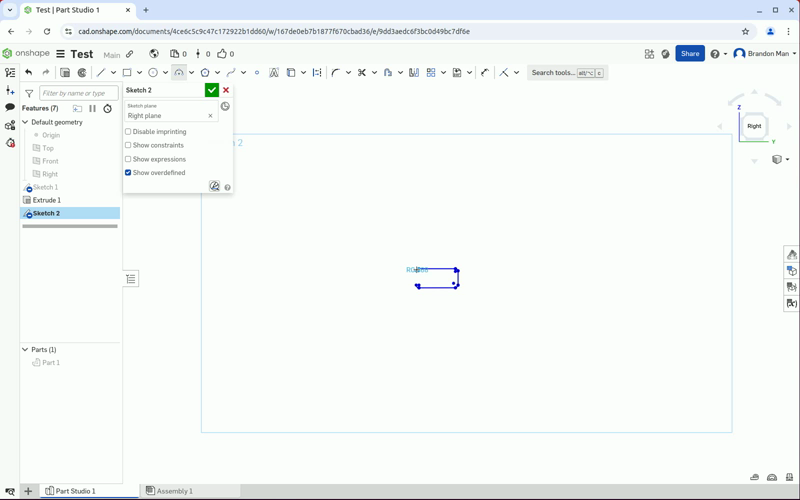
scroll(6)
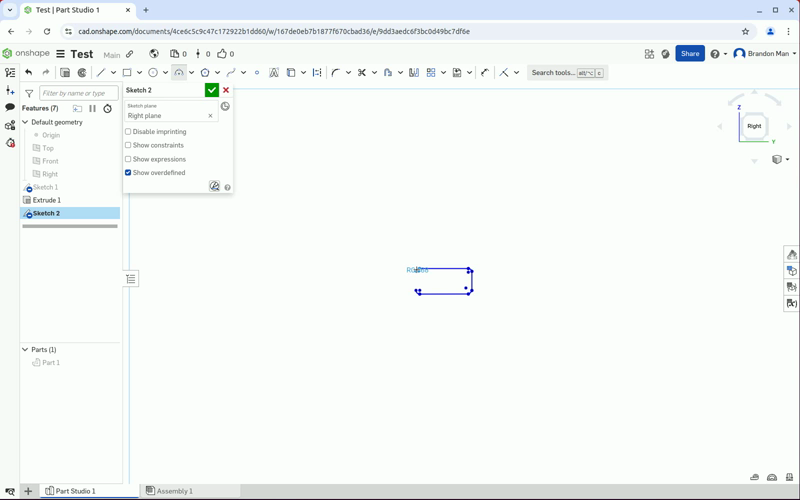
scroll(6)
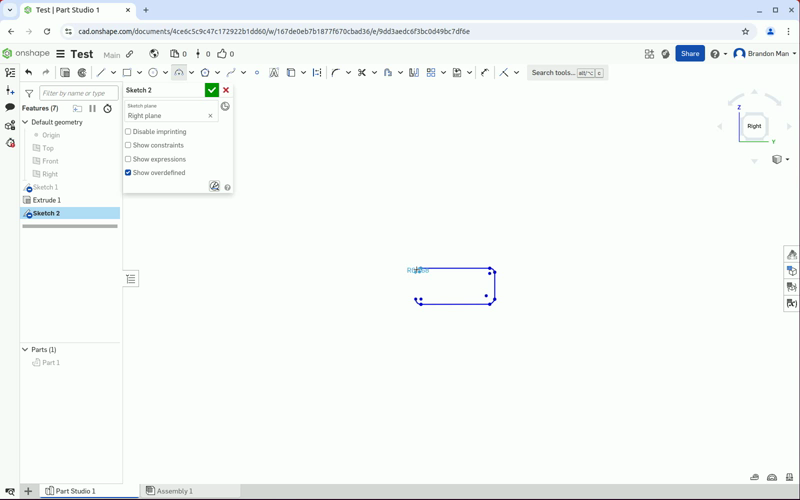
scroll(6)
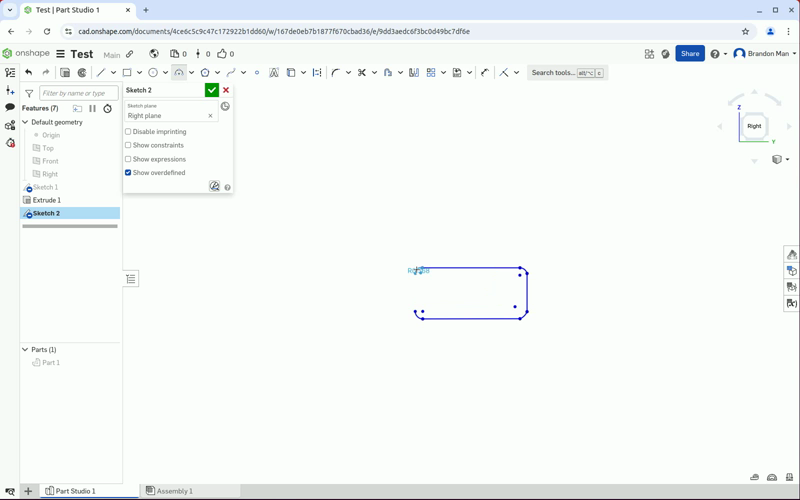
scroll(6)
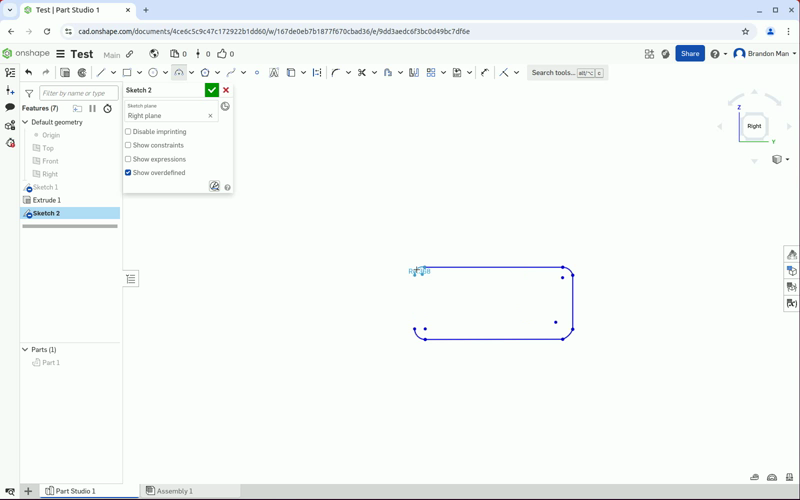
scroll(6)
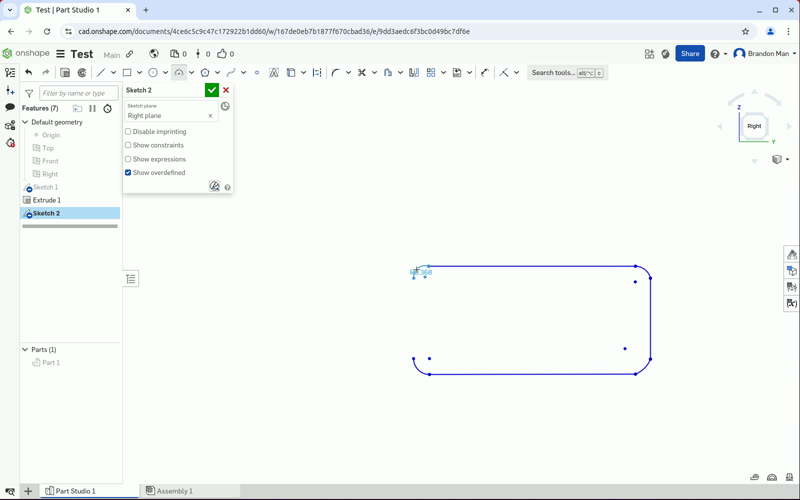
scroll(6)
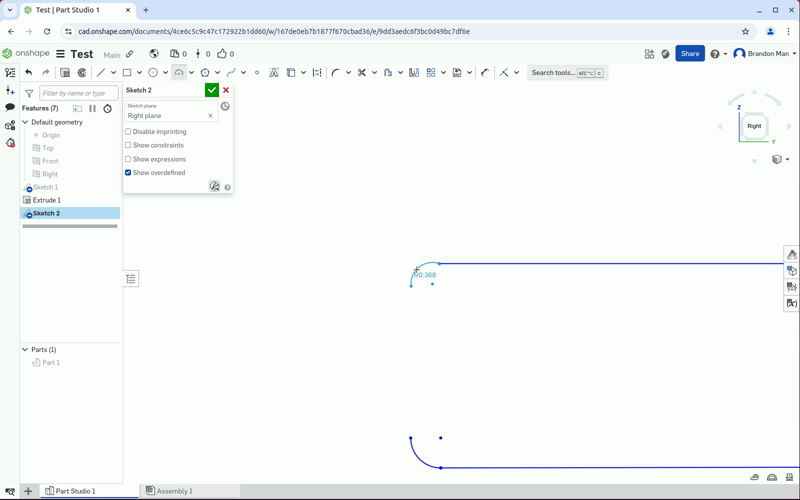
click(416, 269)
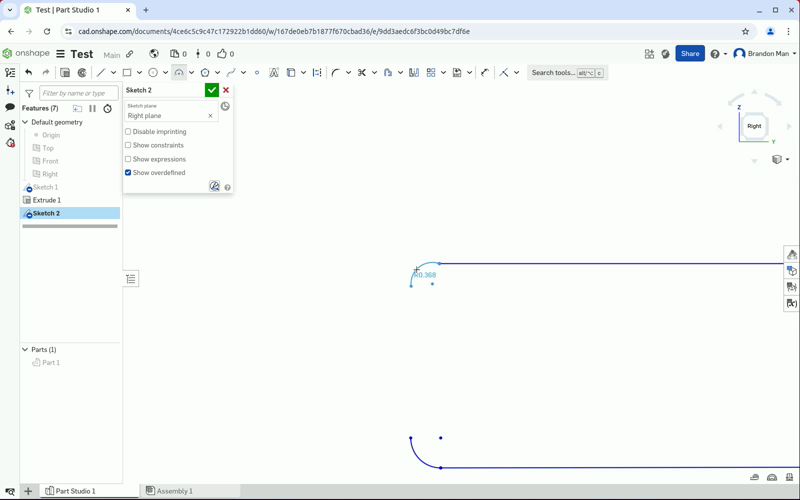
scroll(-6)
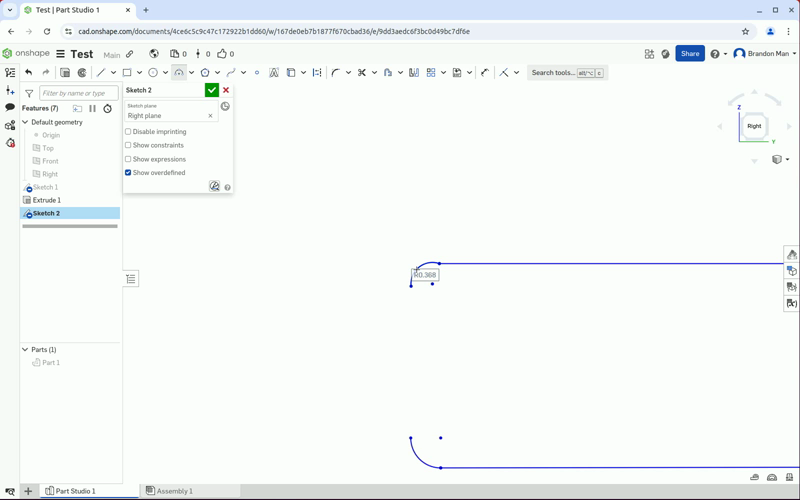
scroll(-6)
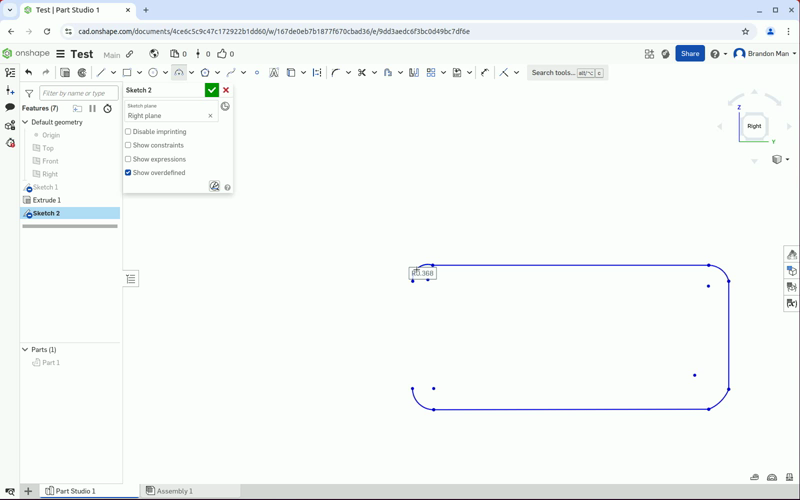
scroll(-6)
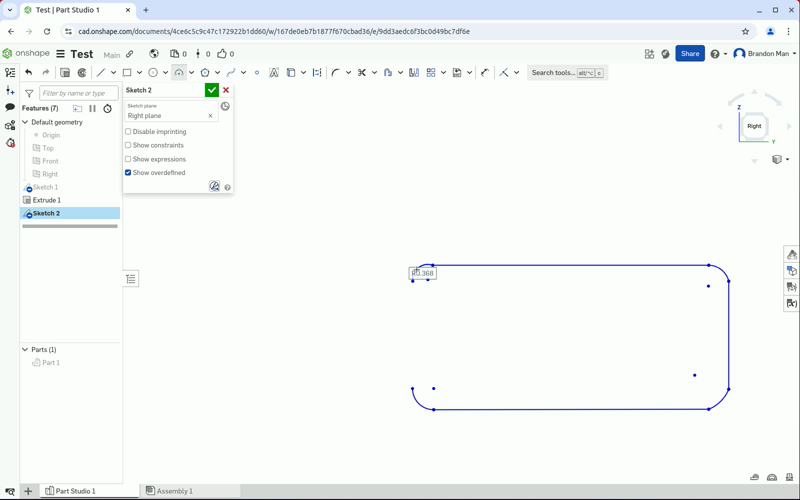
scroll(-6)
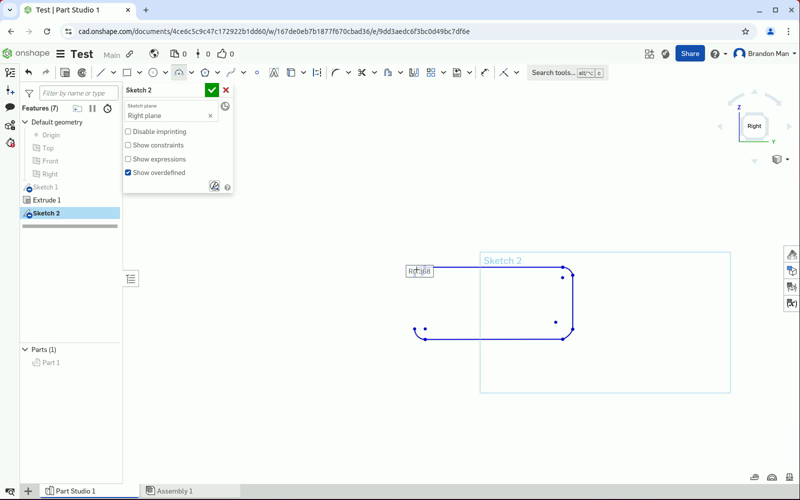
scroll(-6)
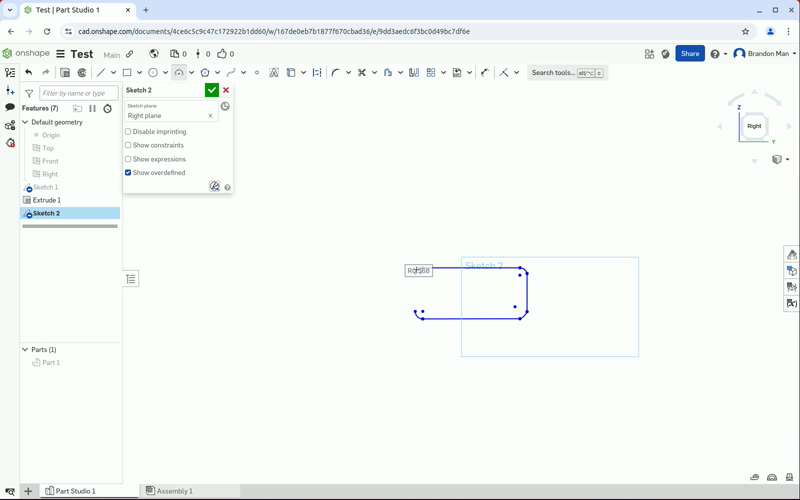
scroll(-6)
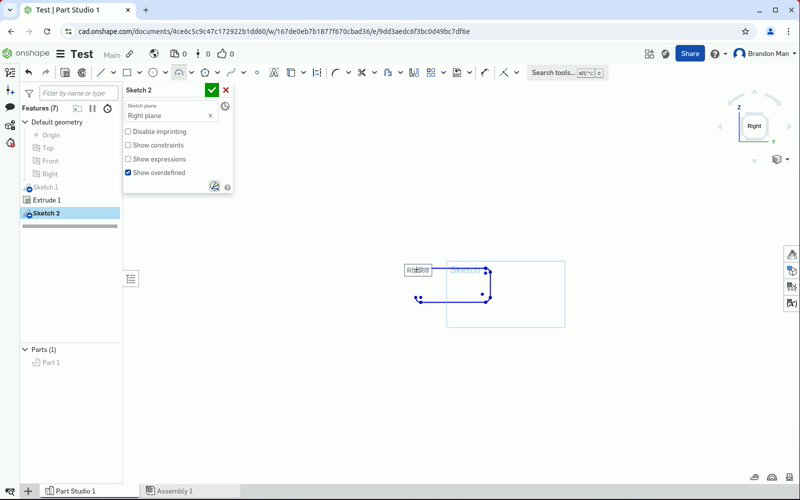
scroll(-6)
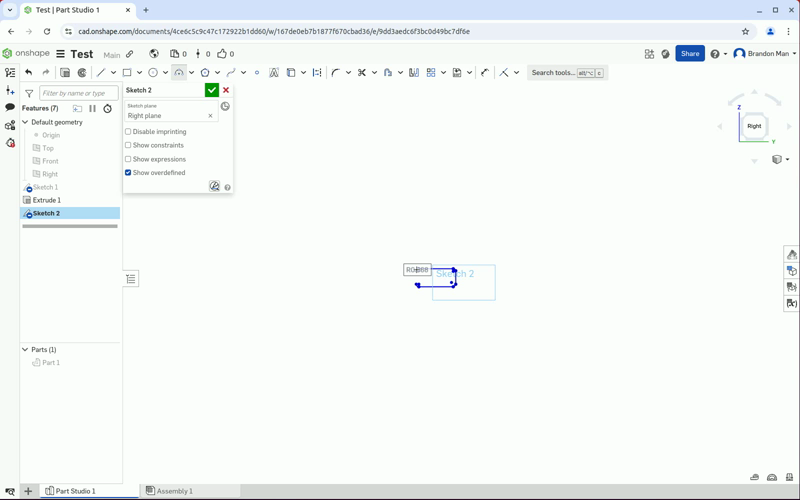
key_up(shift)
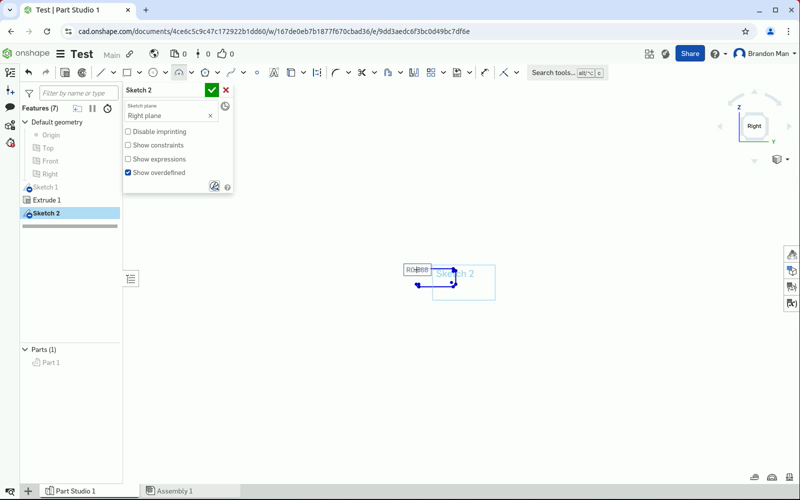
key(esc)
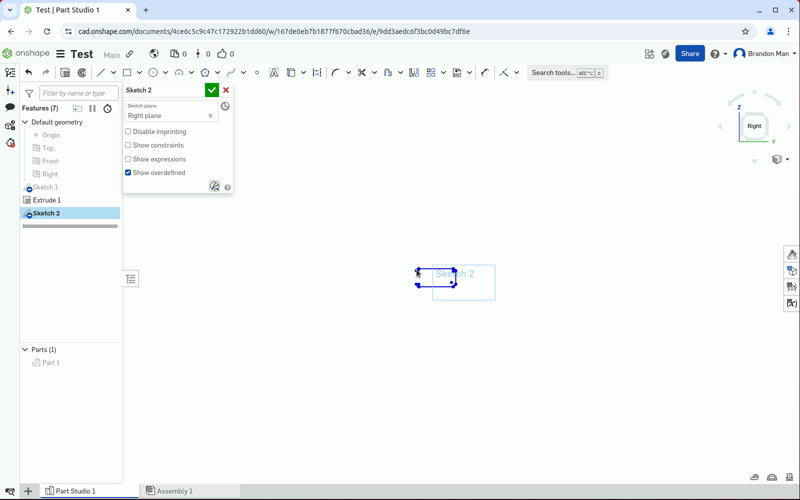
key(l)
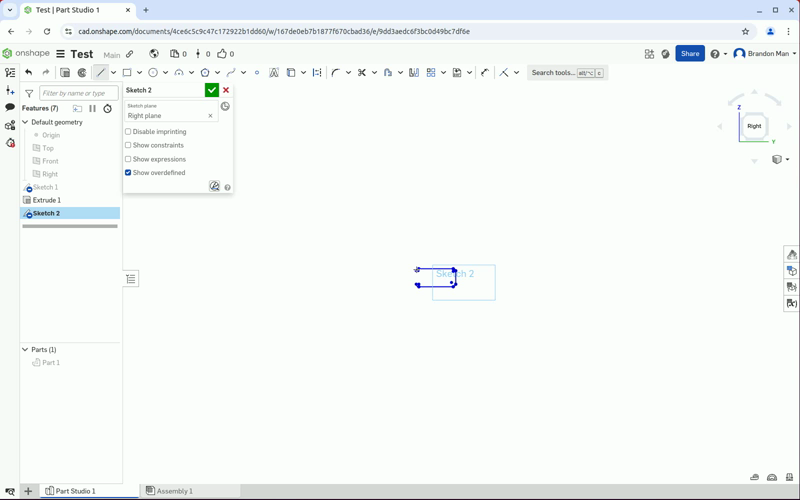
mouse_move(416, 270)
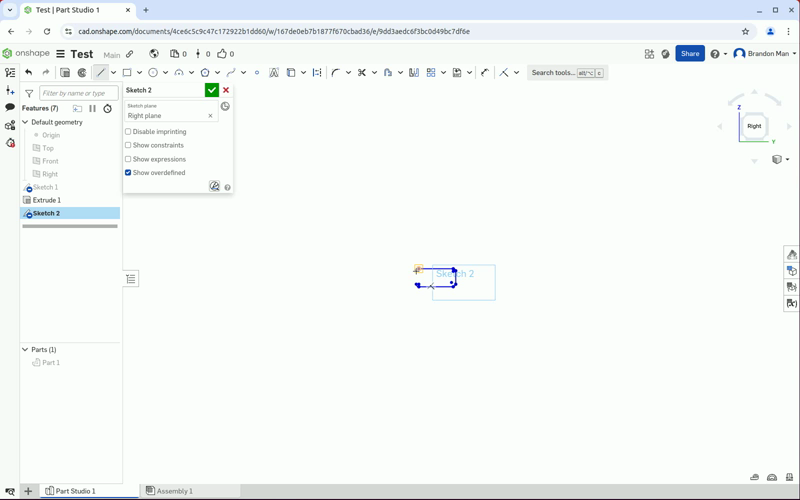
scroll(6)
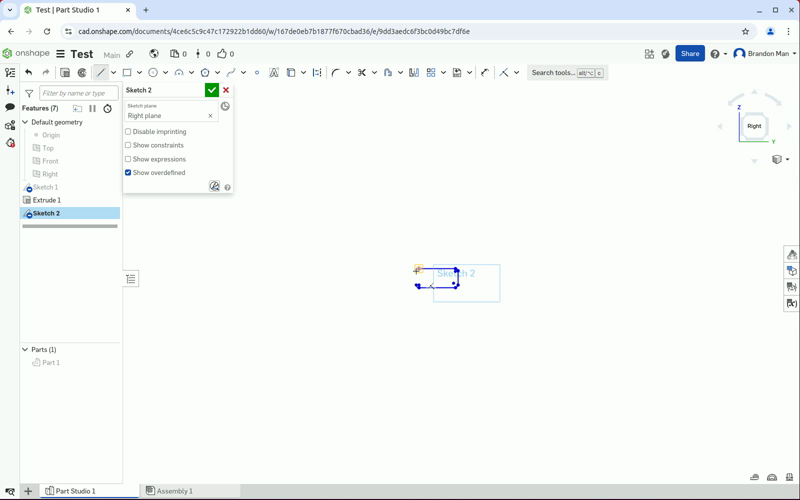
scroll(6)
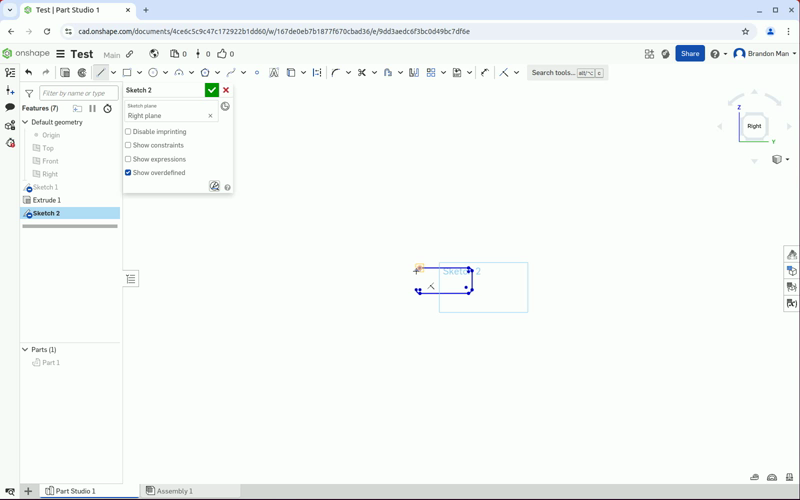
scroll(6)
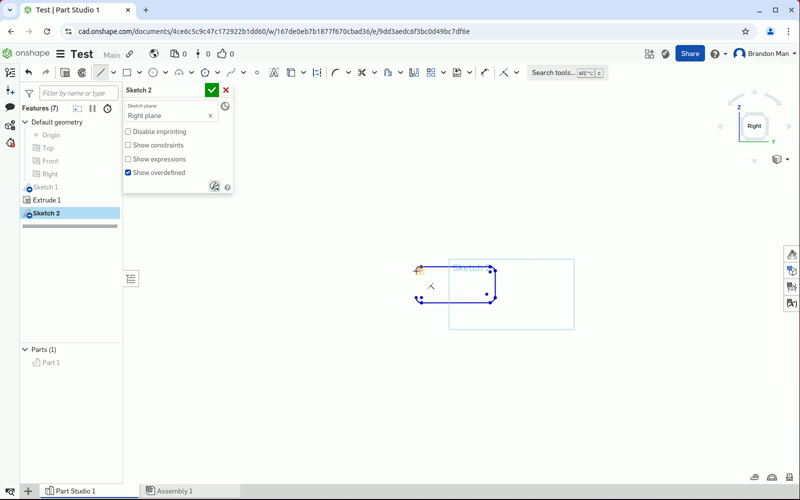
scroll(6)
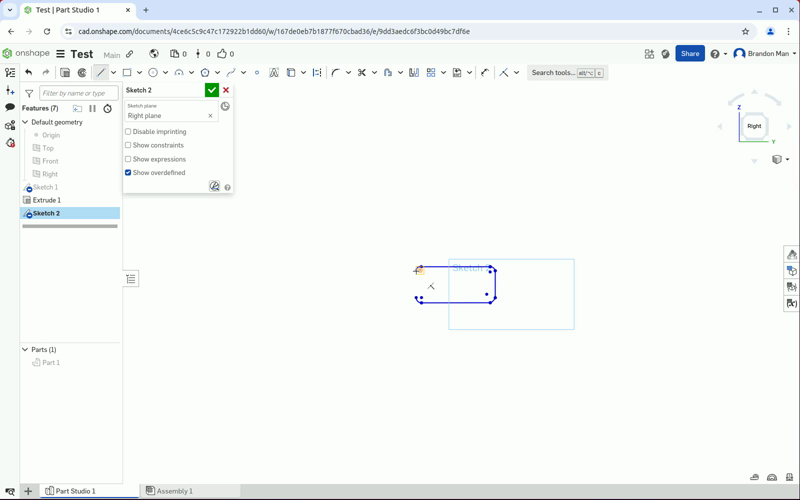
scroll(6)
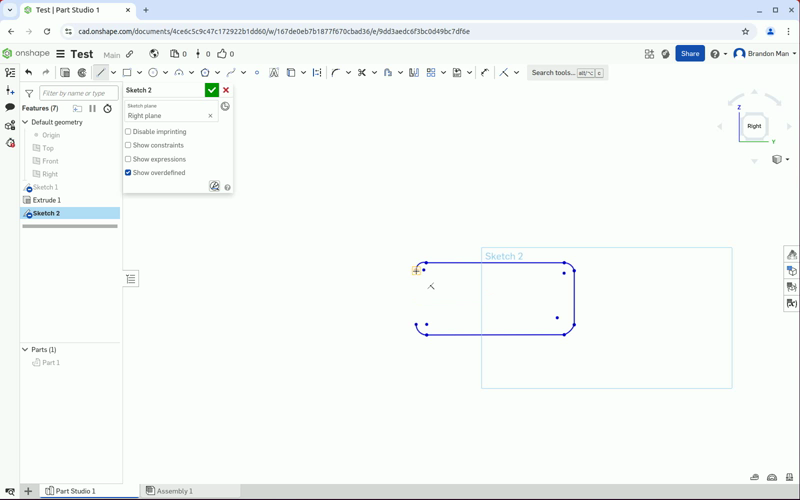
scroll(6)
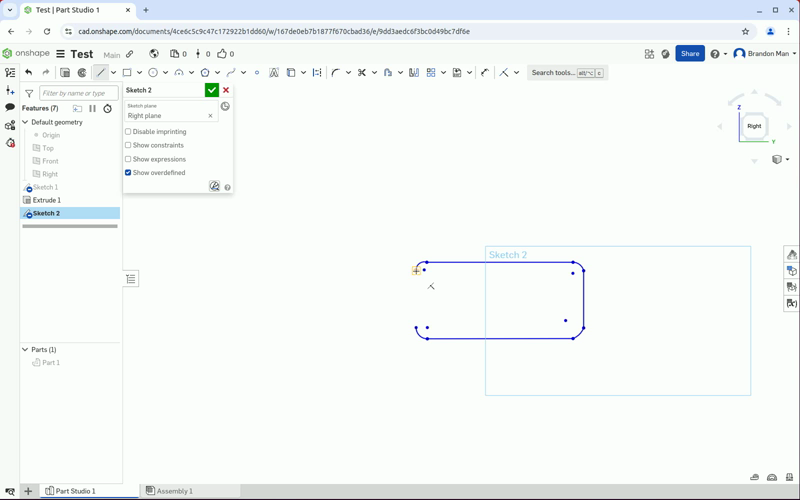
scroll(6)
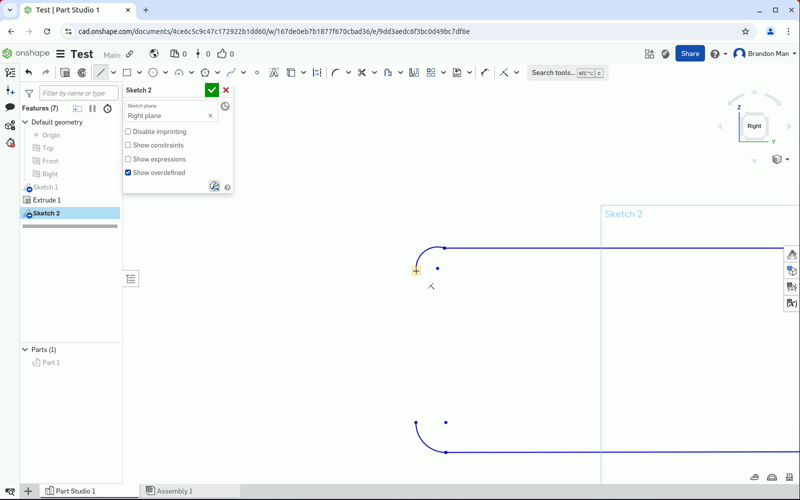
click(416, 270)
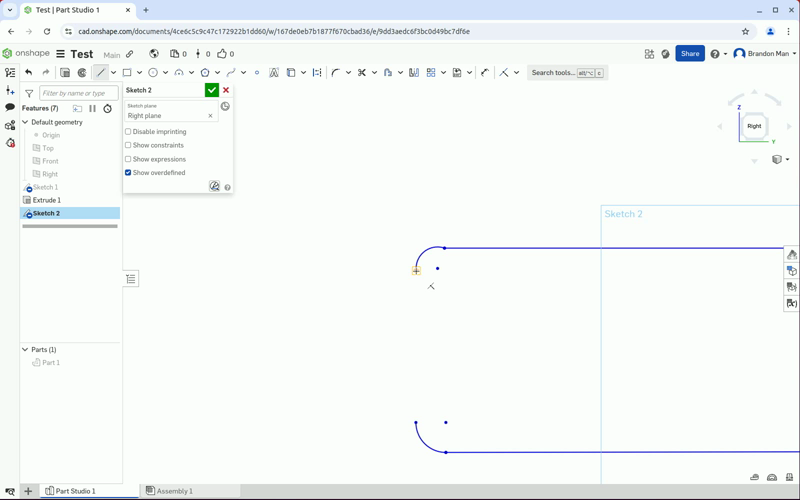
scroll(-6)
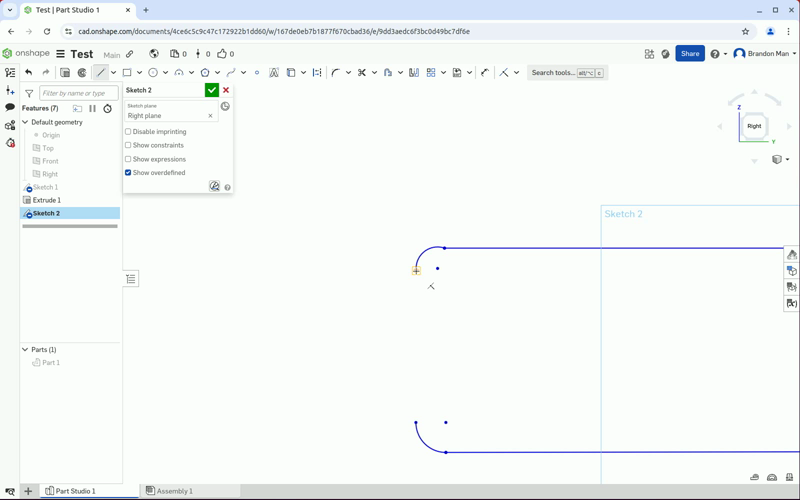
scroll(-6)
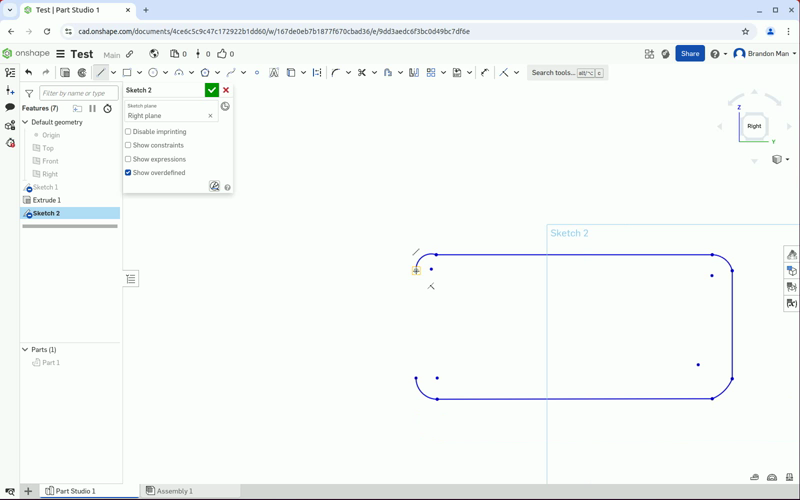
scroll(-6)
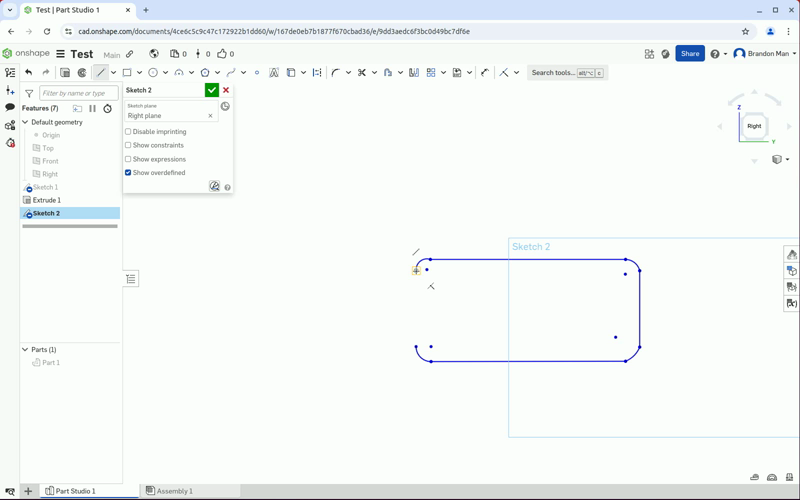
scroll(-6)
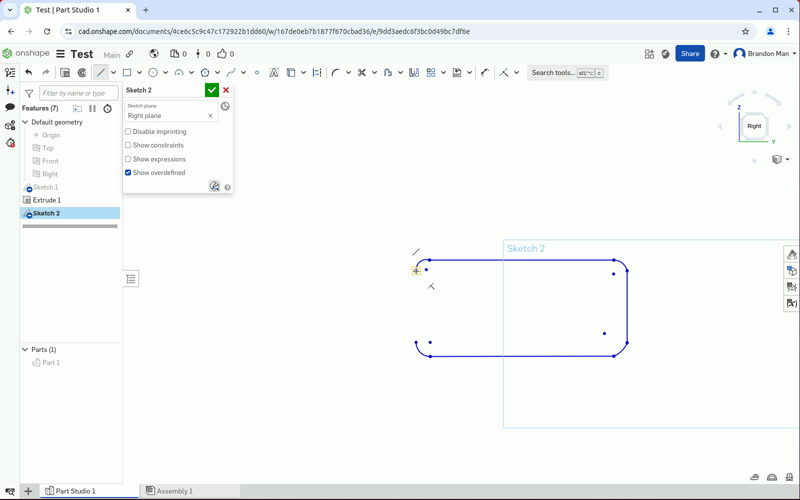
scroll(-6)
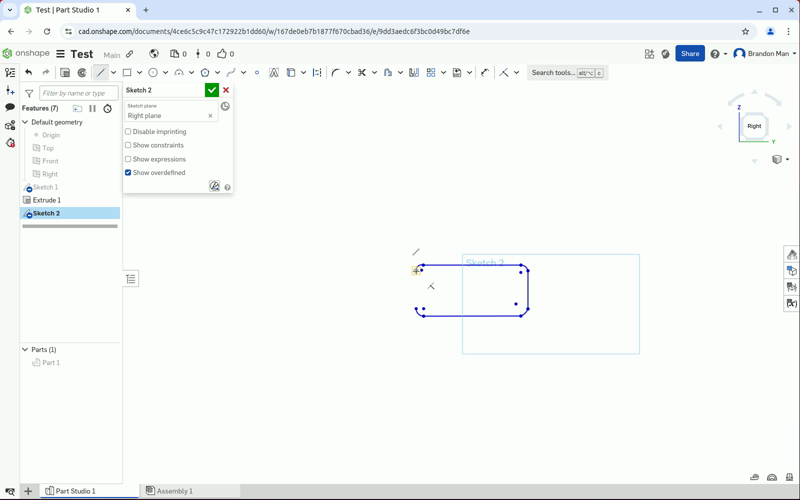
scroll(-6)
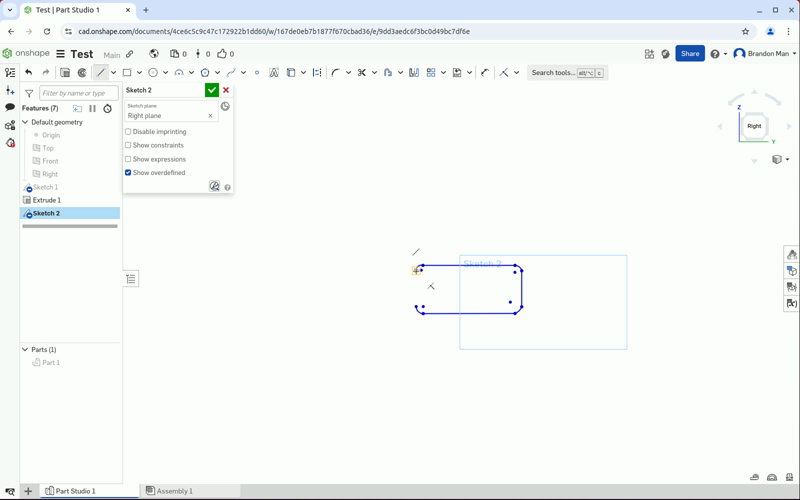
scroll(-6)
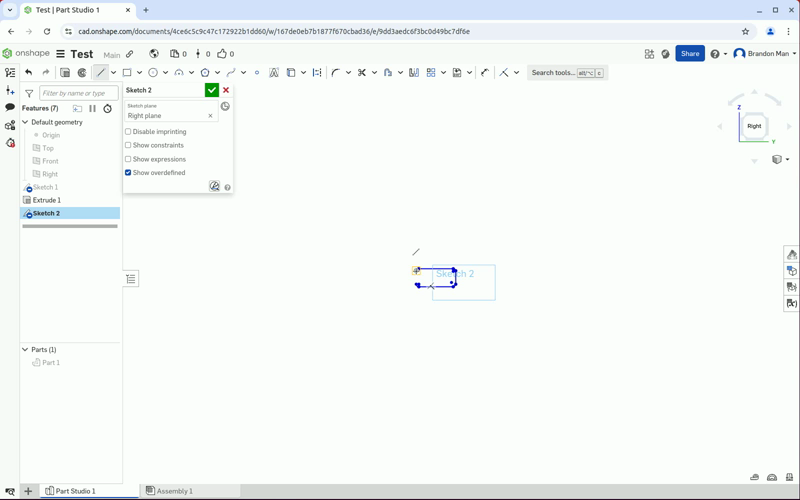
mouse_move(446, 270)
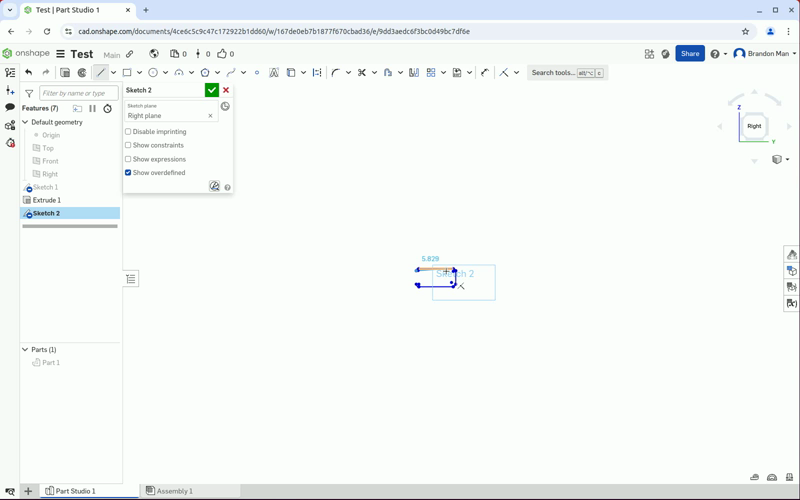
key_down(shift)
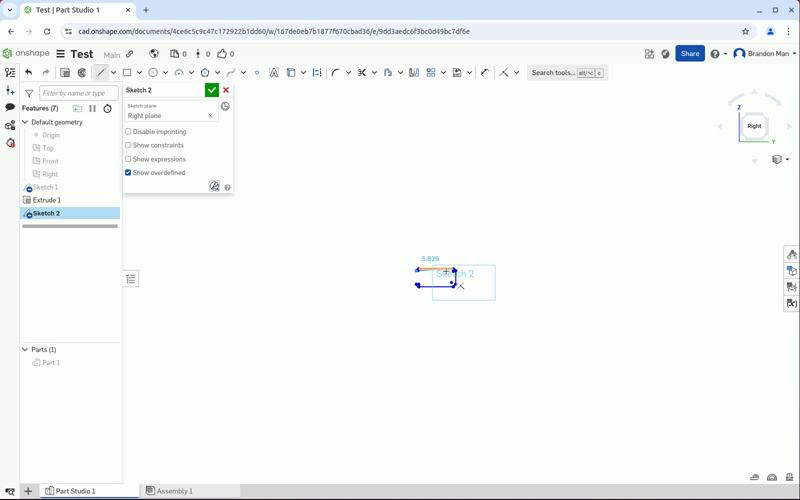
mouse_move(416, 284)
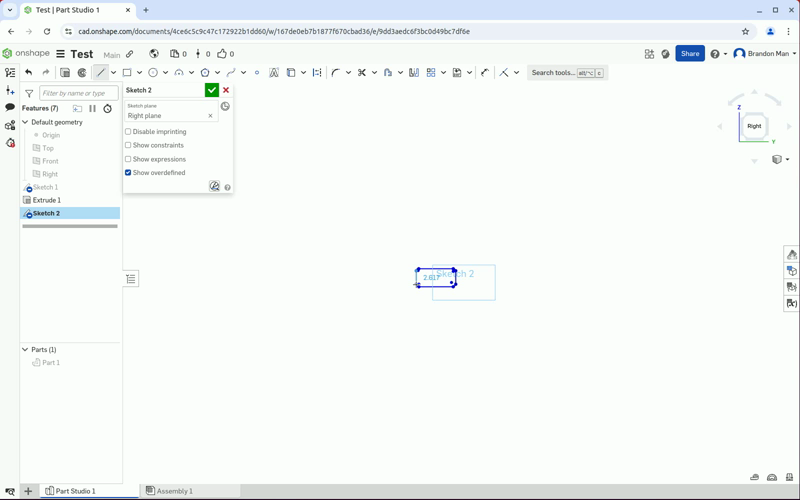
scroll(6)
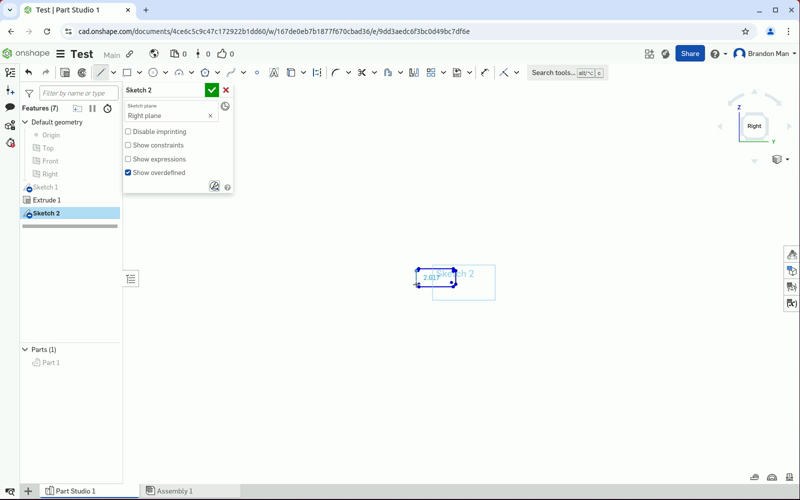
scroll(6)
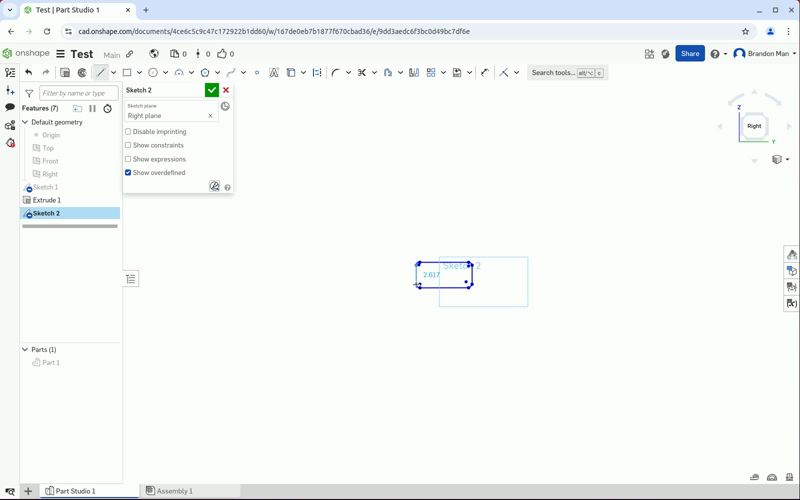
scroll(6)
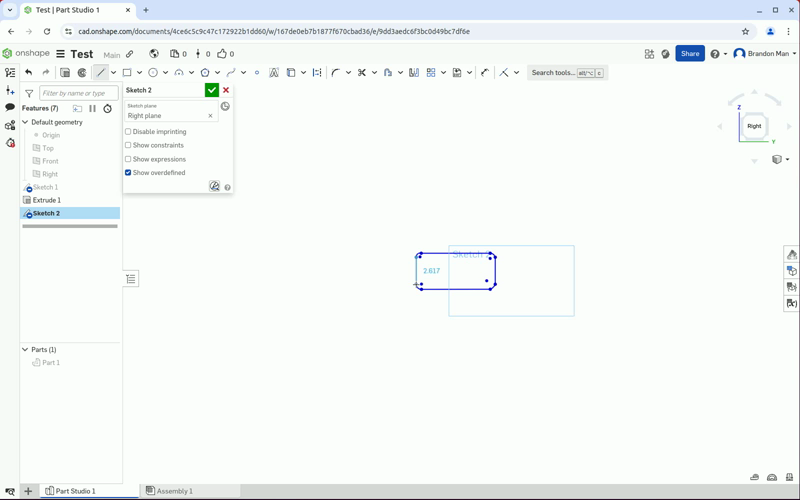
scroll(6)
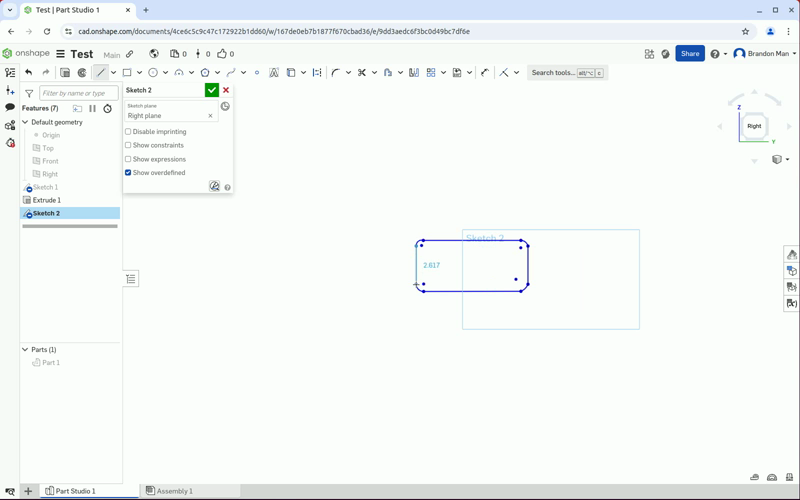
scroll(6)
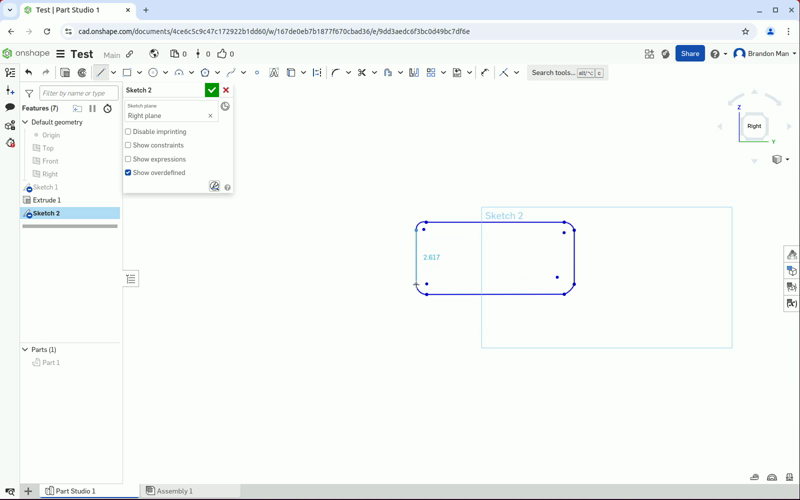
scroll(6)
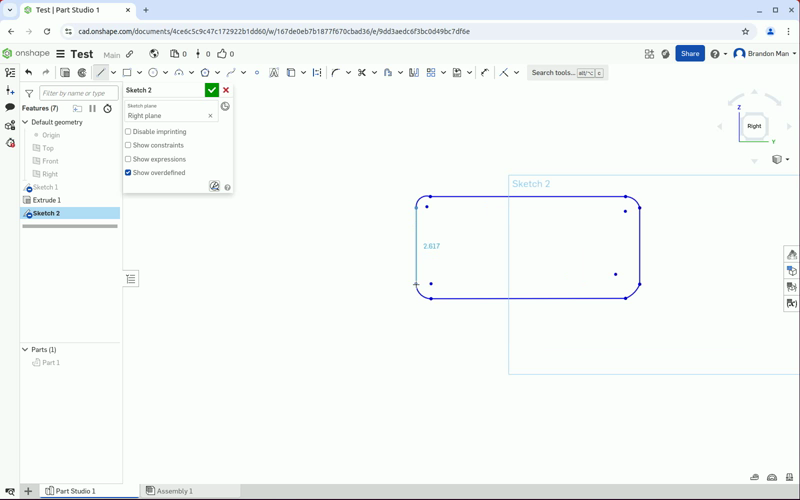
scroll(6)
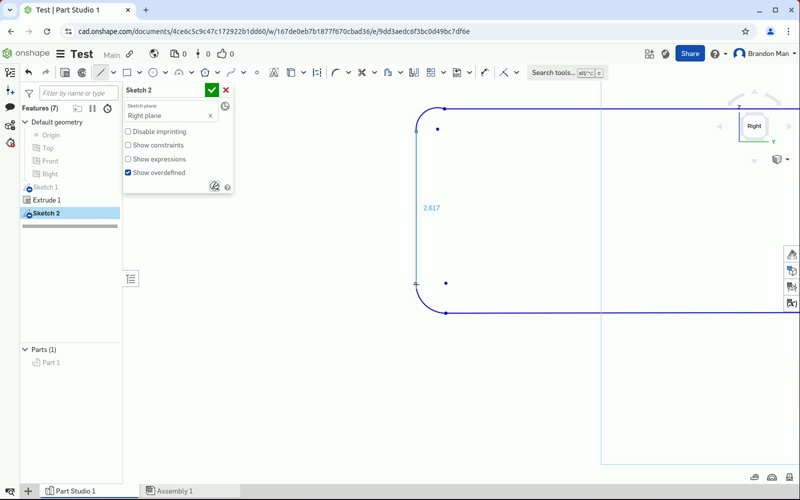
key_up(shift)
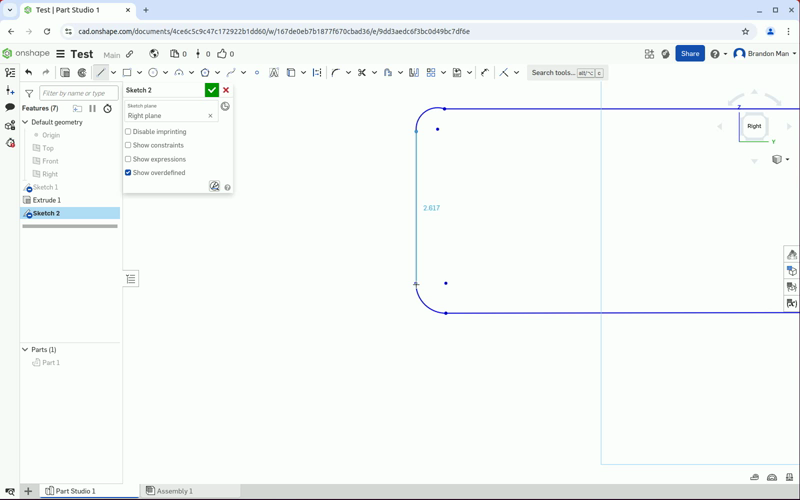
click(416, 284)
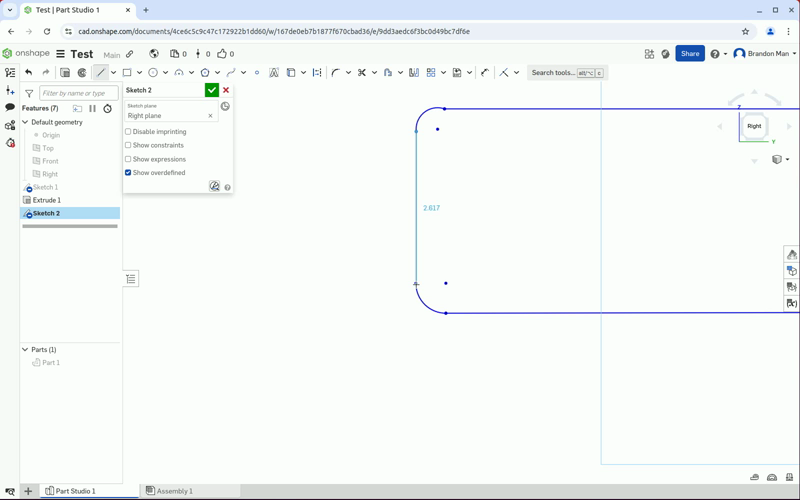
scroll(-6)
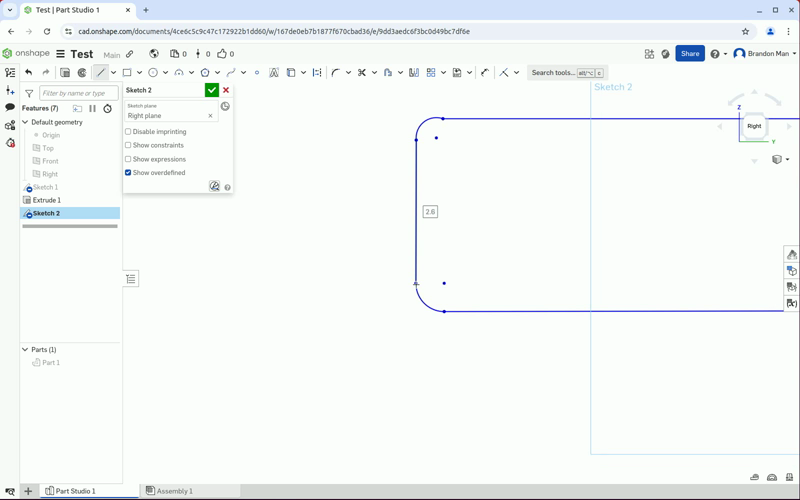
scroll(-6)
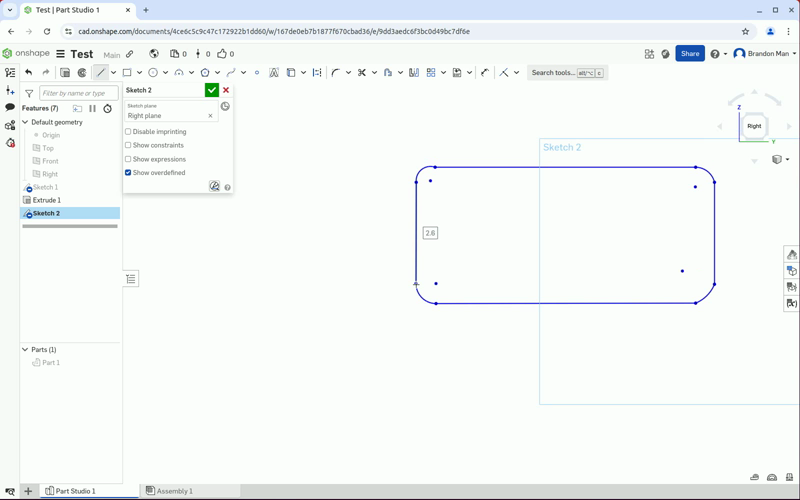
scroll(-6)
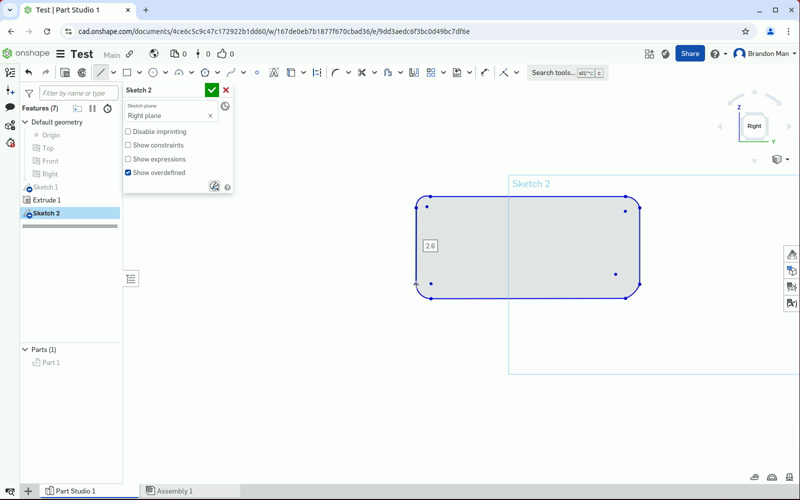
scroll(-6)
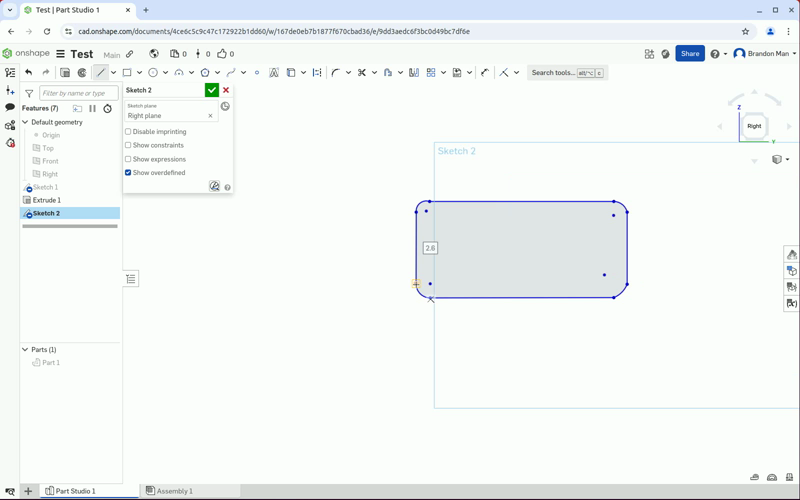
scroll(-6)
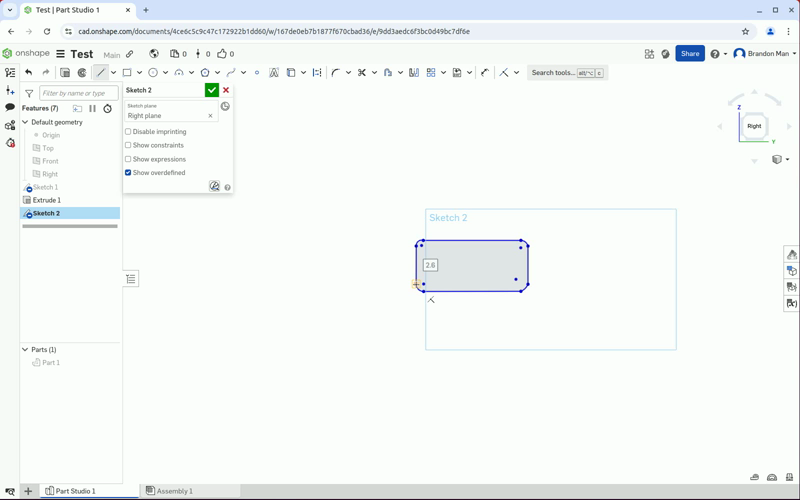
scroll(-6)
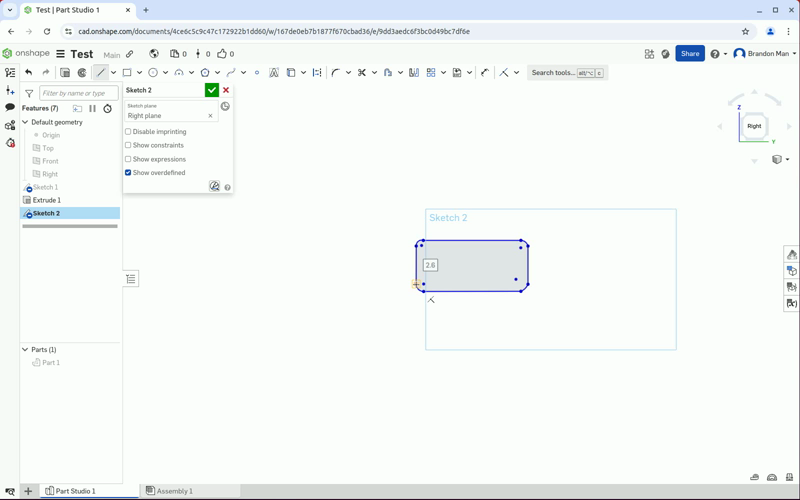
scroll(-6)
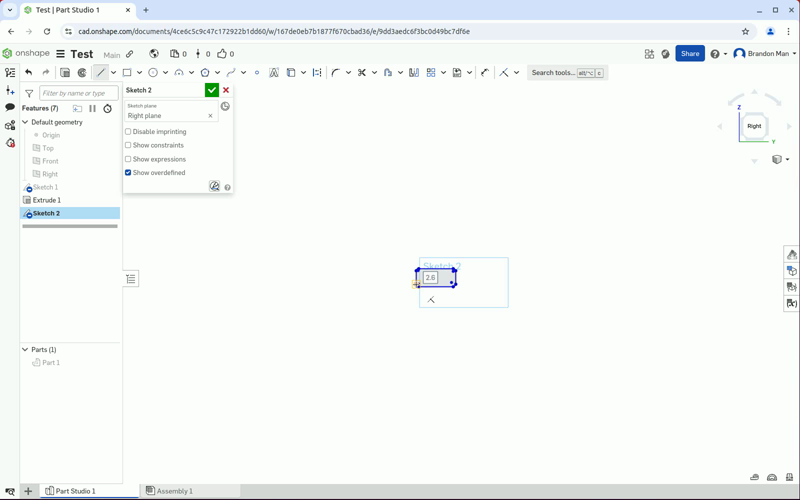
key(esc)
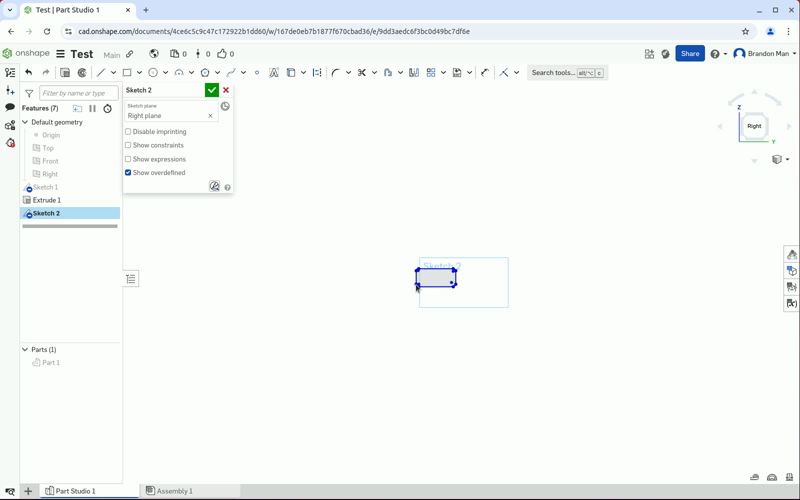
mouse_move(439, 279)
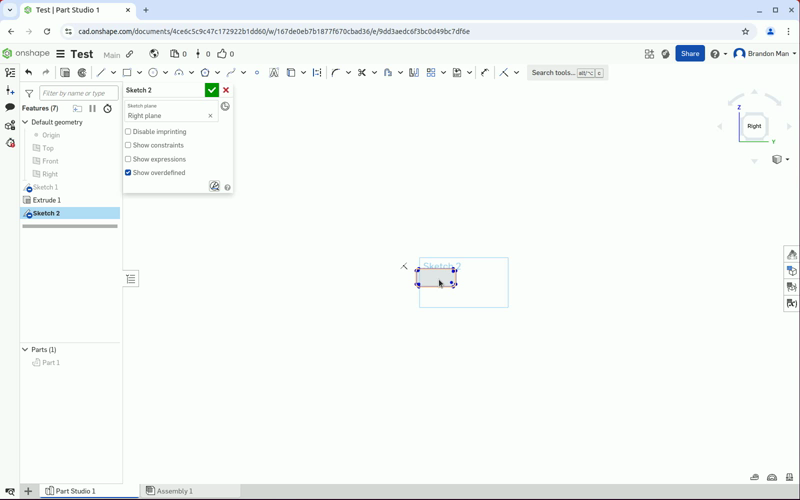
scroll(6)
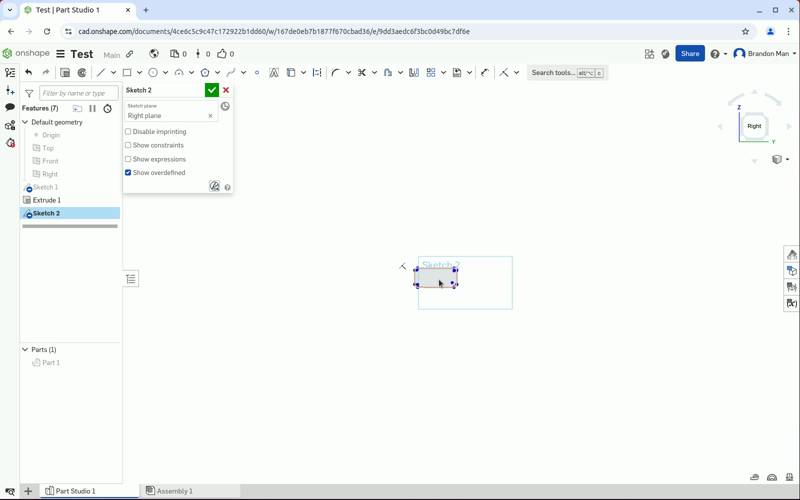
scroll(6)
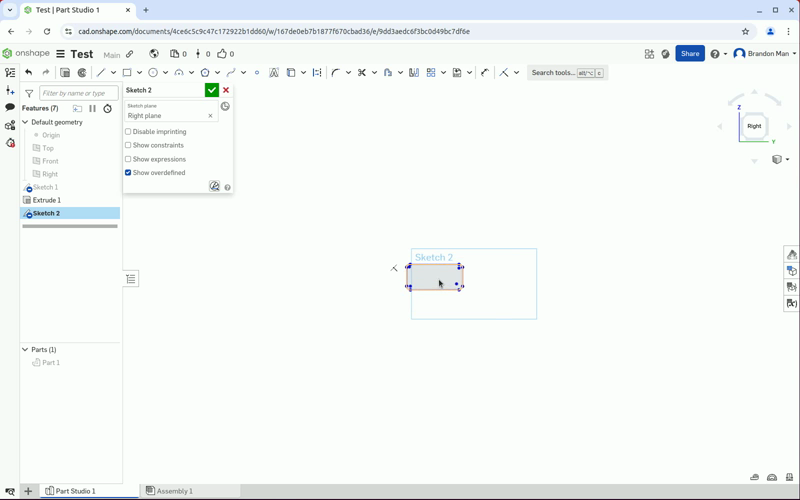
scroll(6)
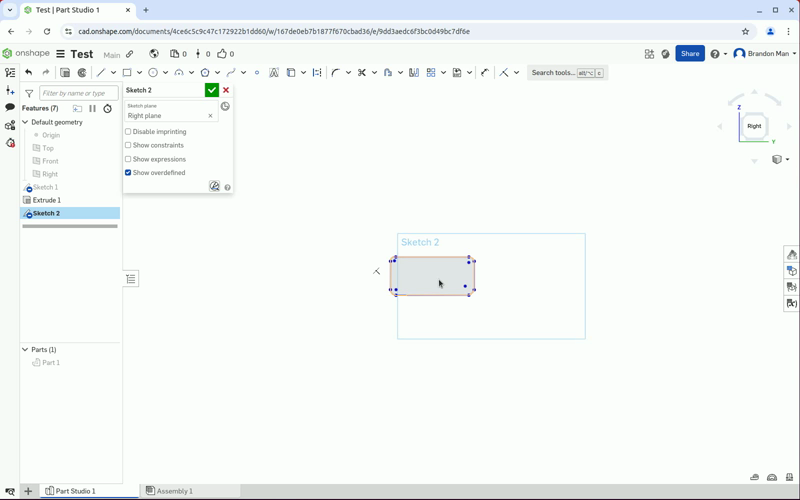
scroll(6)
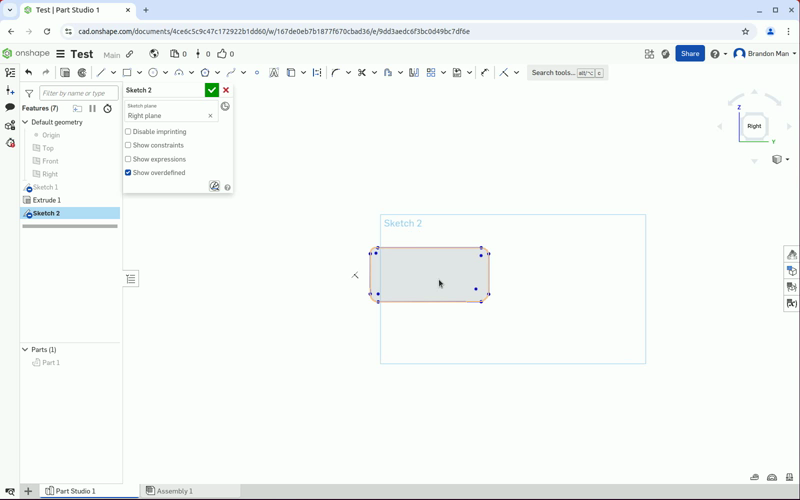
scroll(6)
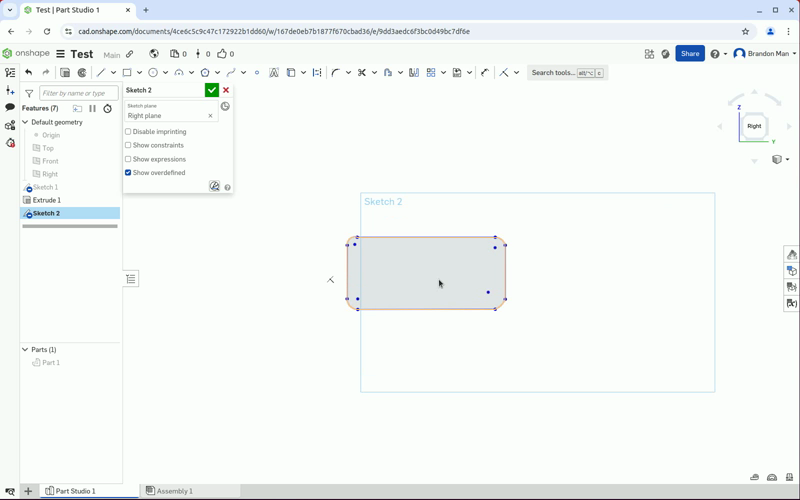
scroll(6)
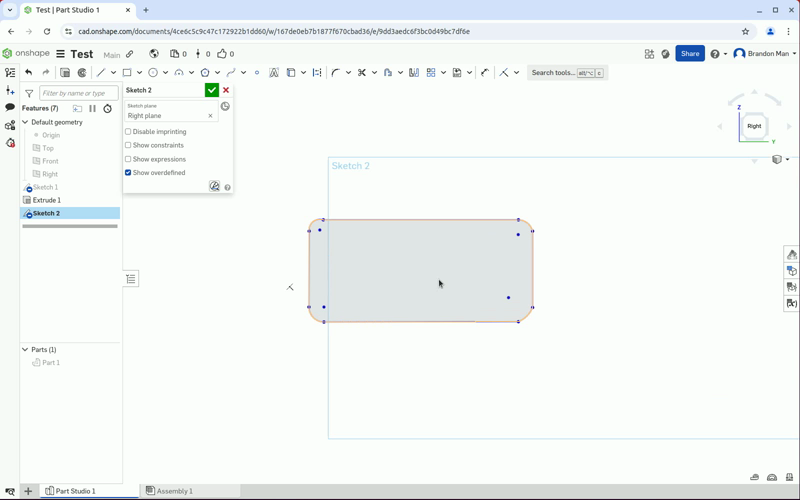
scroll(6)
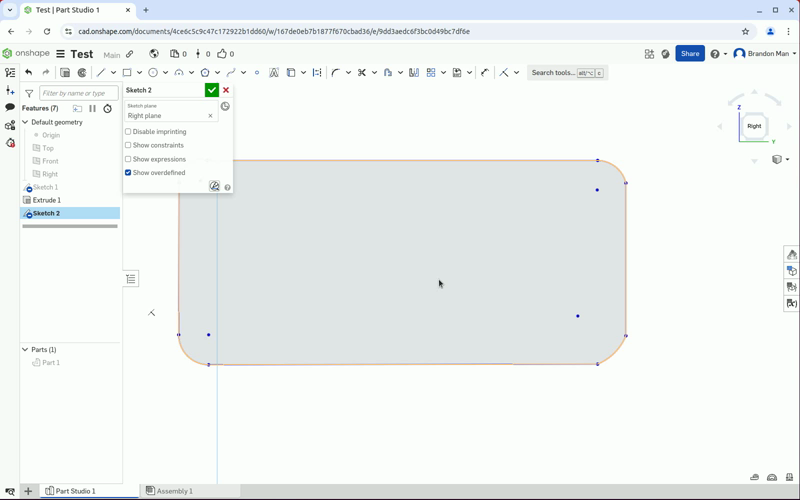
click(439, 279)
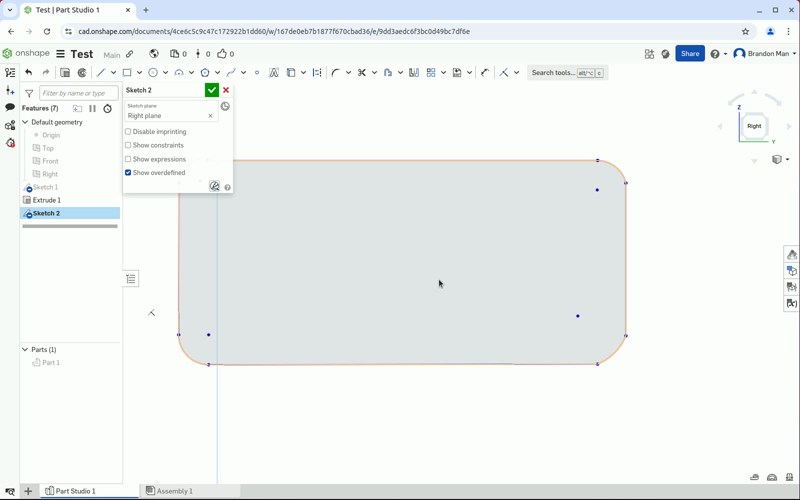
scroll(-6)
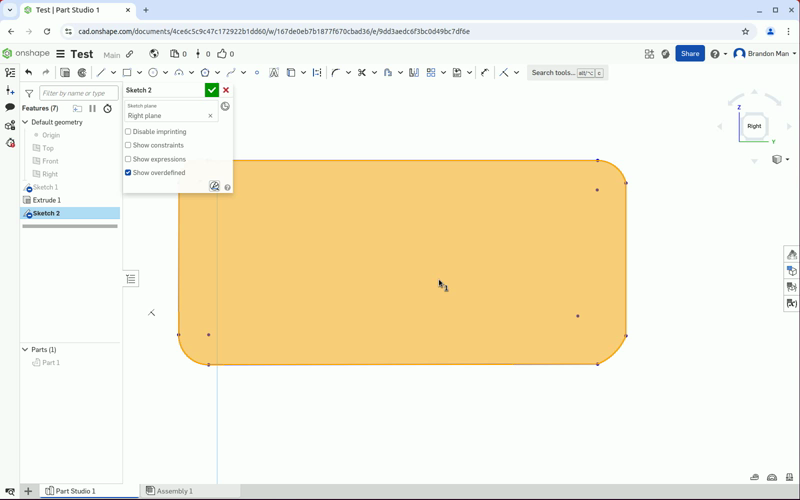
scroll(-6)
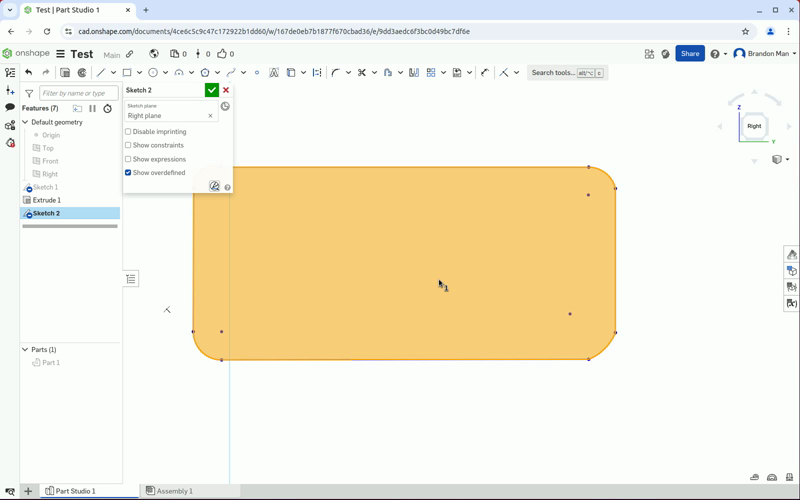
scroll(-6)
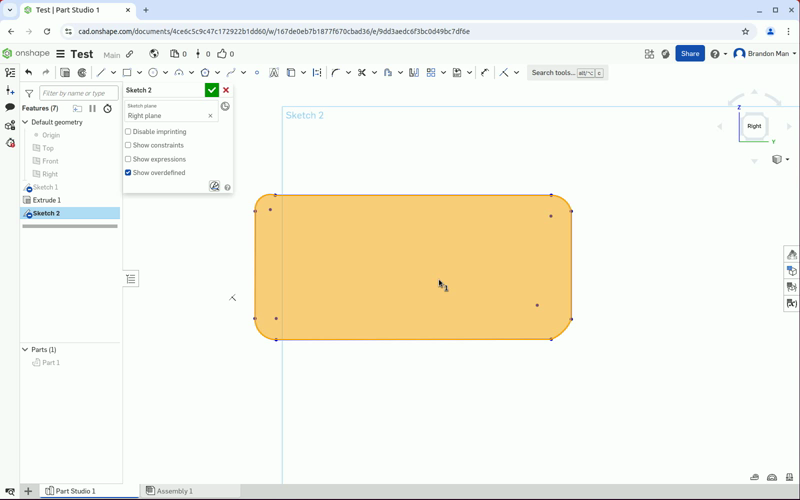
scroll(-6)
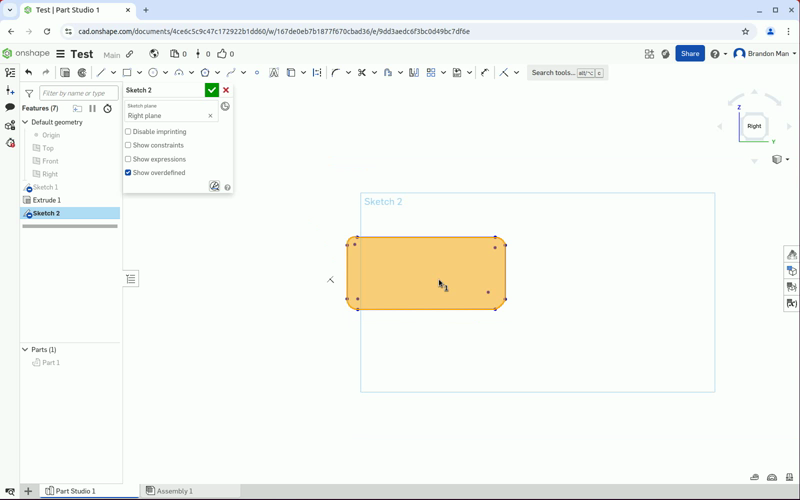
scroll(-6)
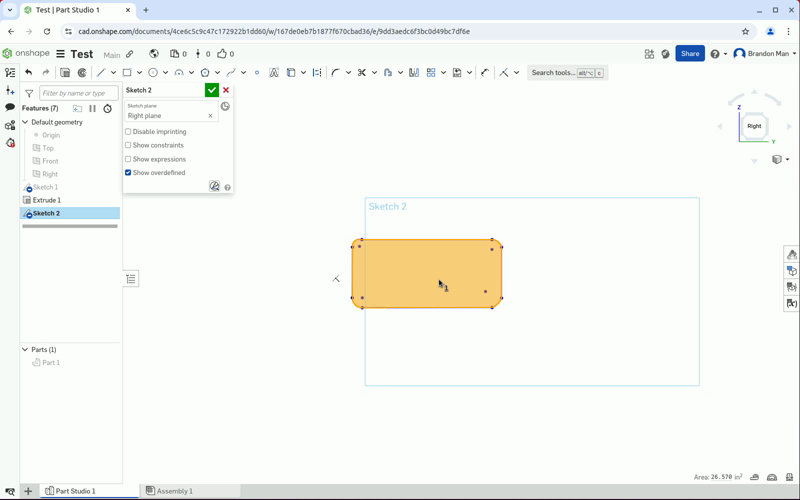
scroll(-6)
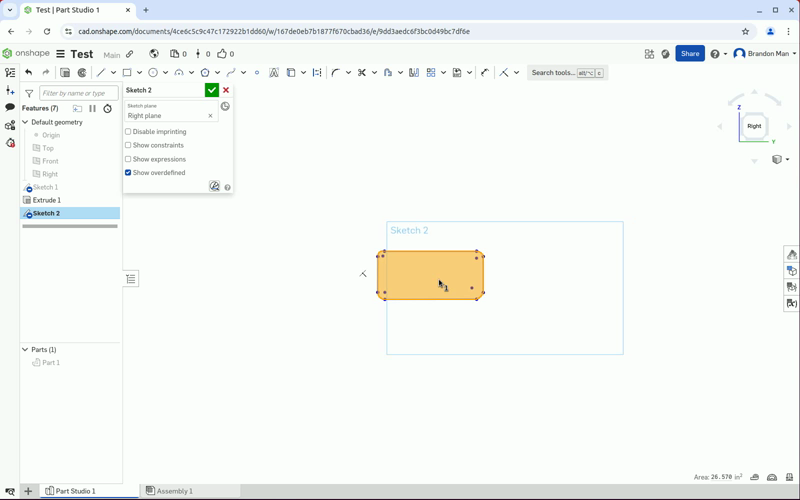
scroll(-6)
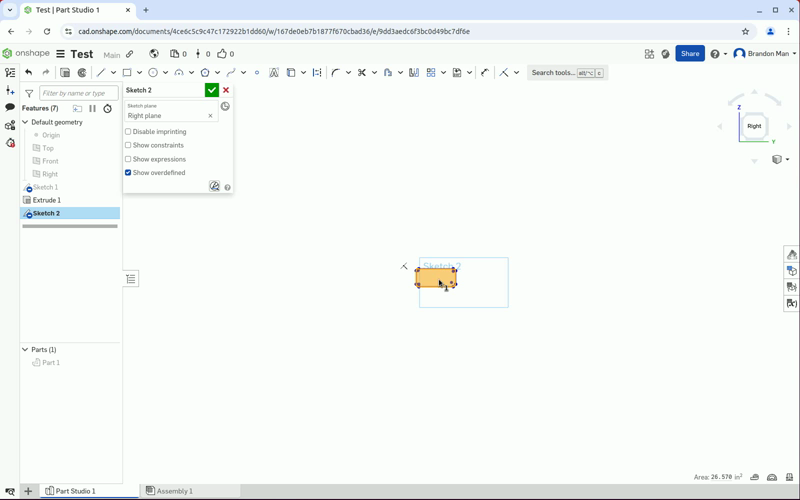
mouse_move(73, 352)
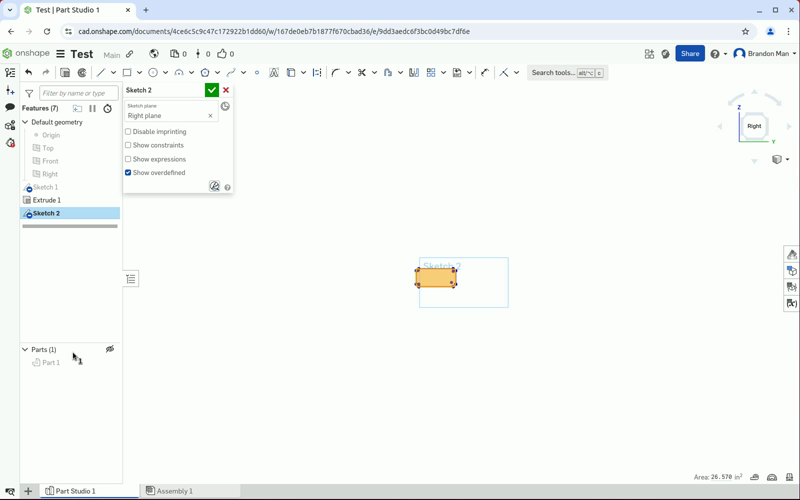
key(shift+y)
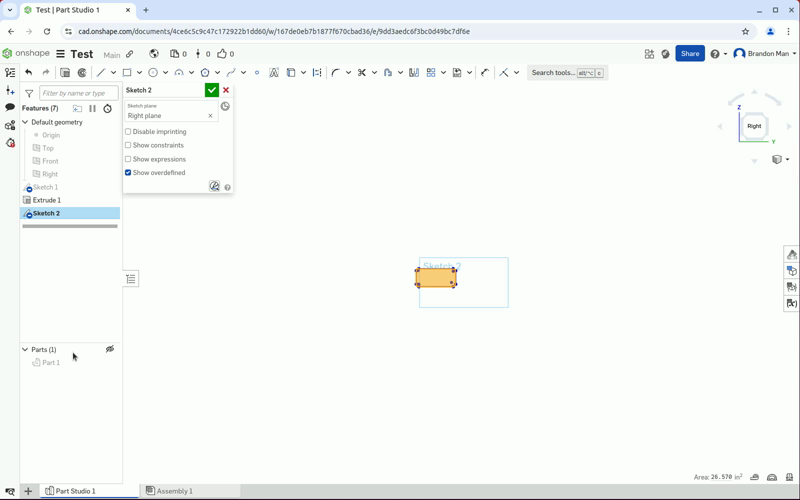
key(shift+e)
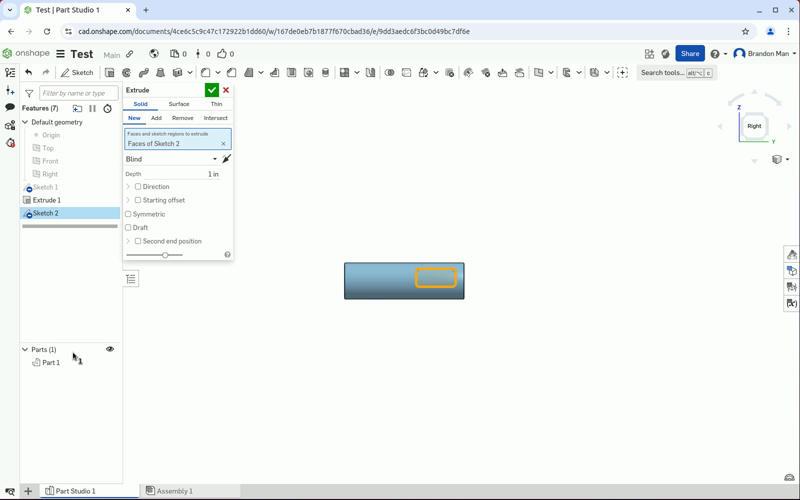
mouse_move(143, 106)
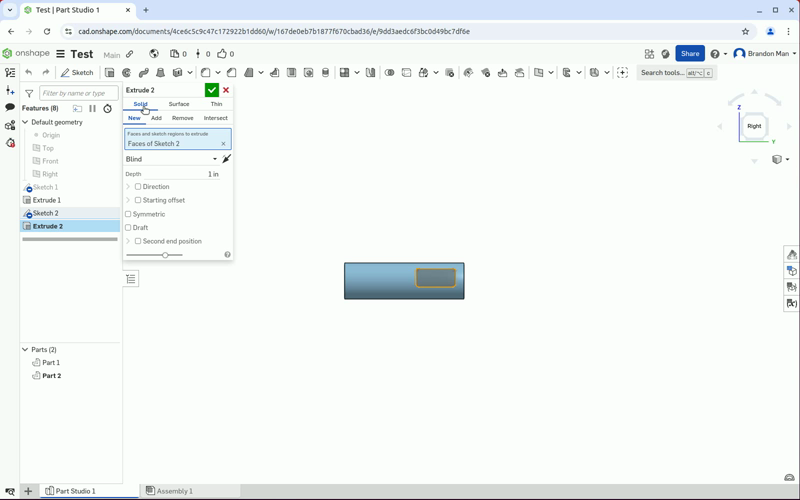
click(143, 106)
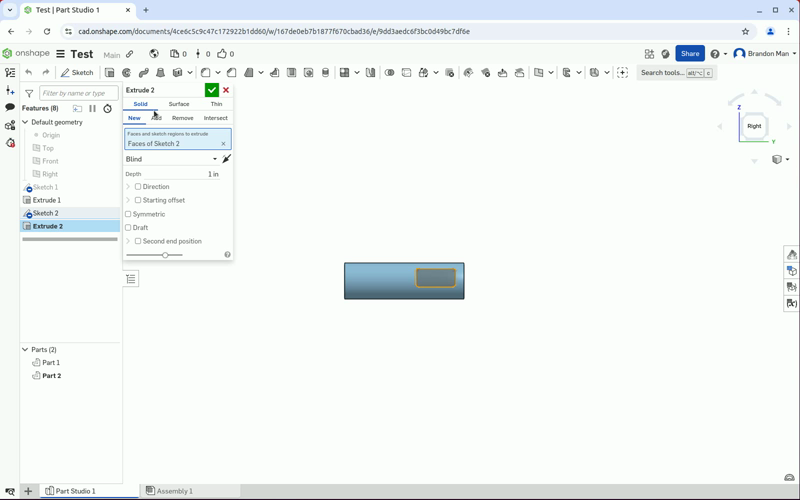
mouse_move(186, 120)
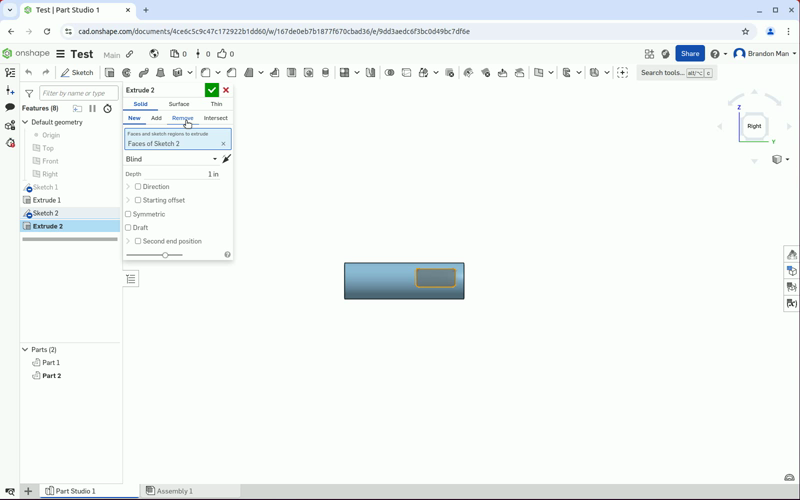
click(186, 120)
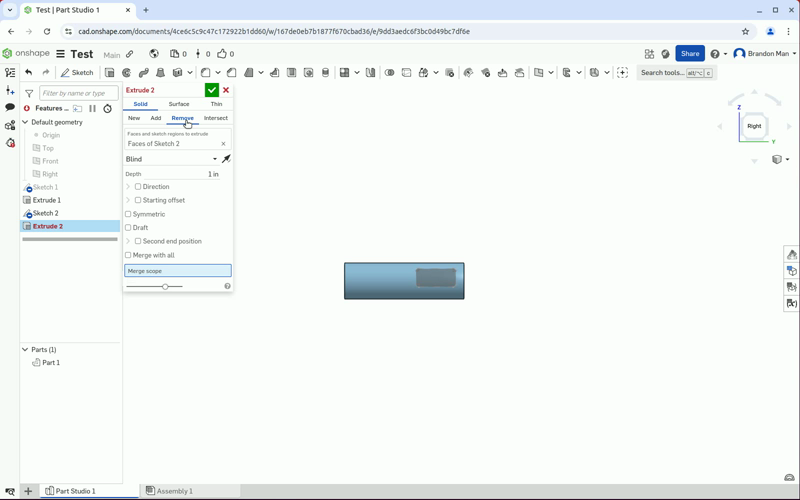
key(tab, 4)
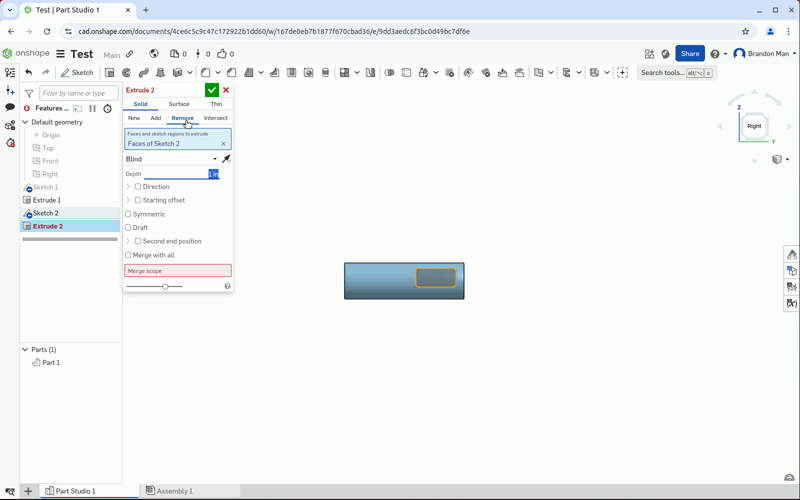
text(-9.147)
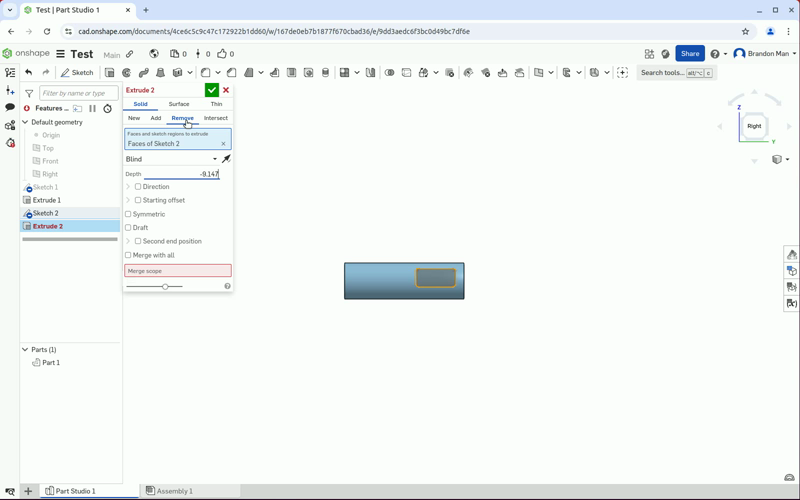
key(tab, 6)
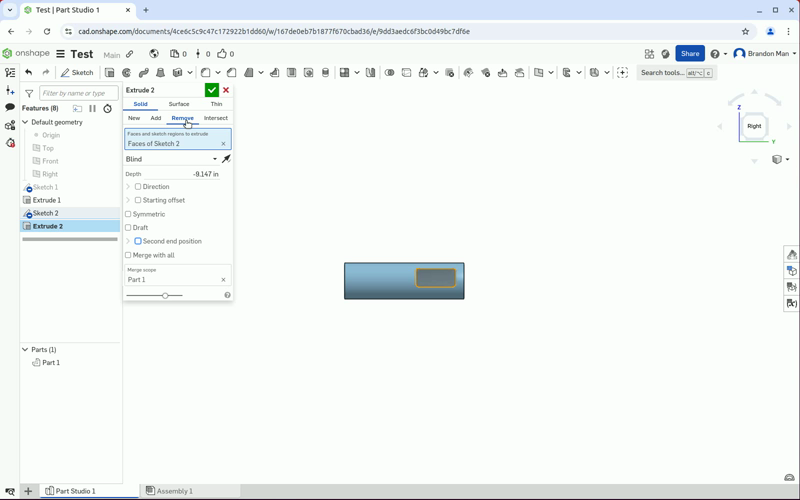
key(space)
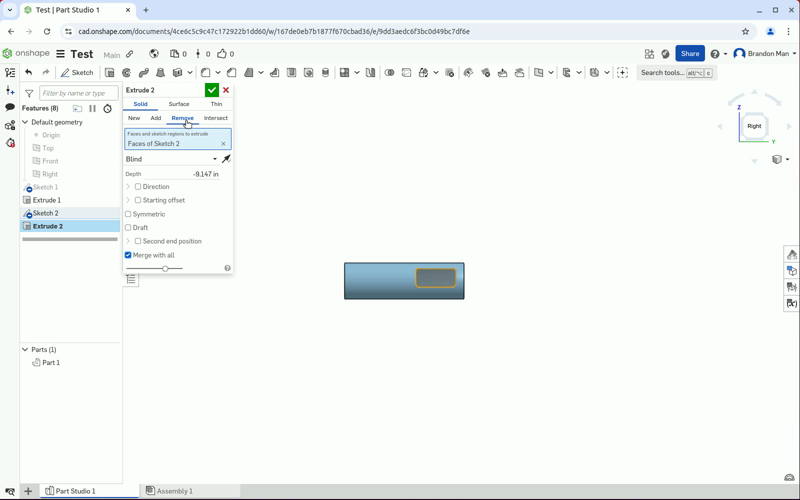
key(enter)
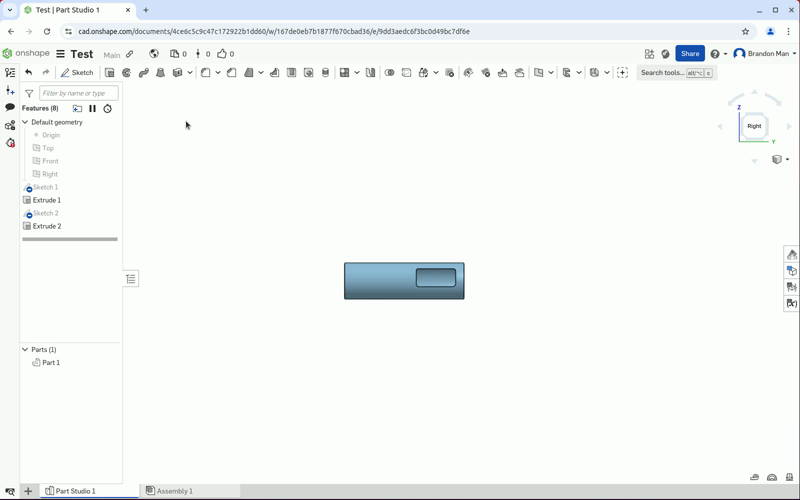
key(shift+h)
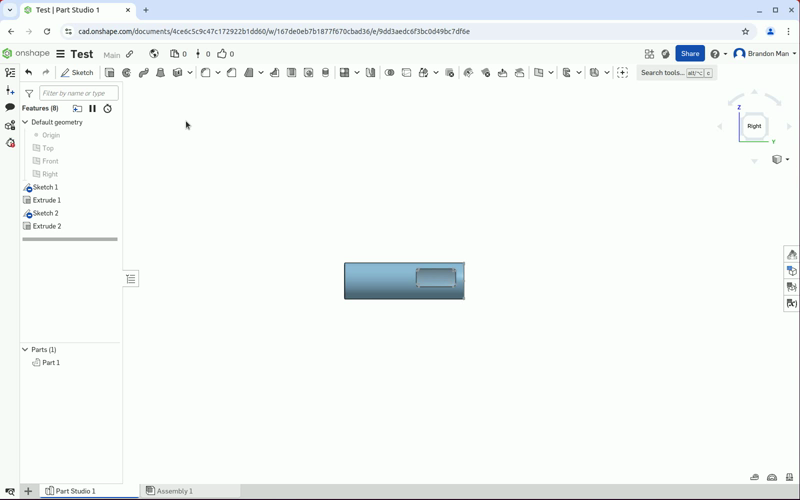
key(shift+h)
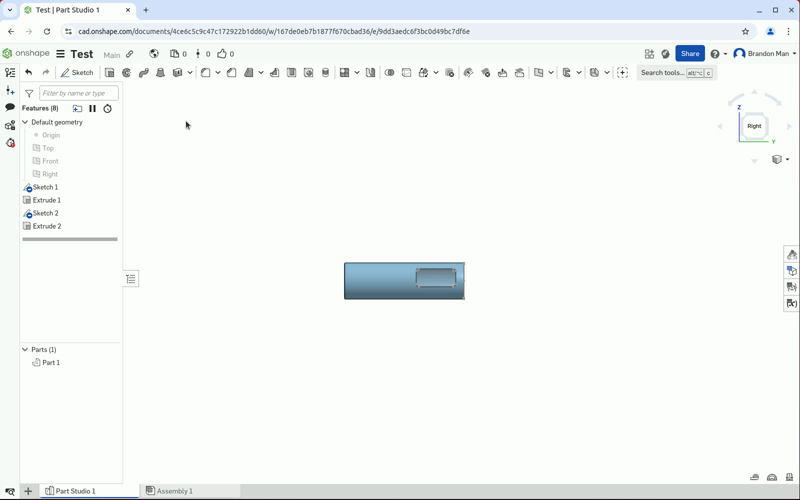
key(shift+7)
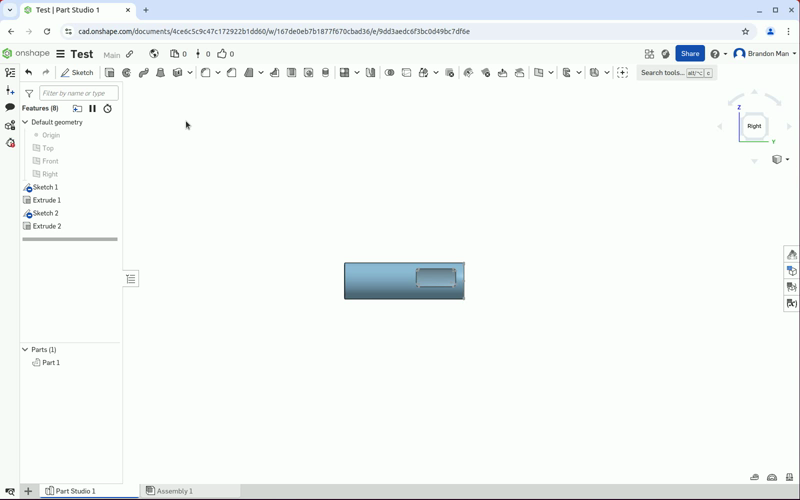
key(right, 2)
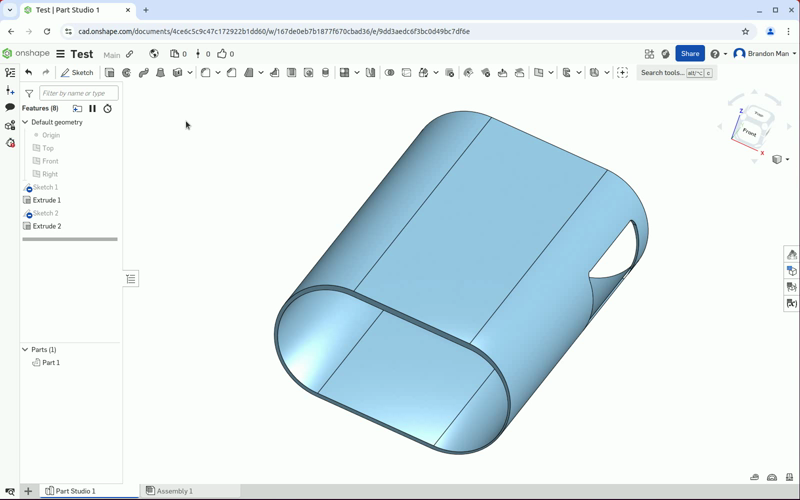
key(down, 2)
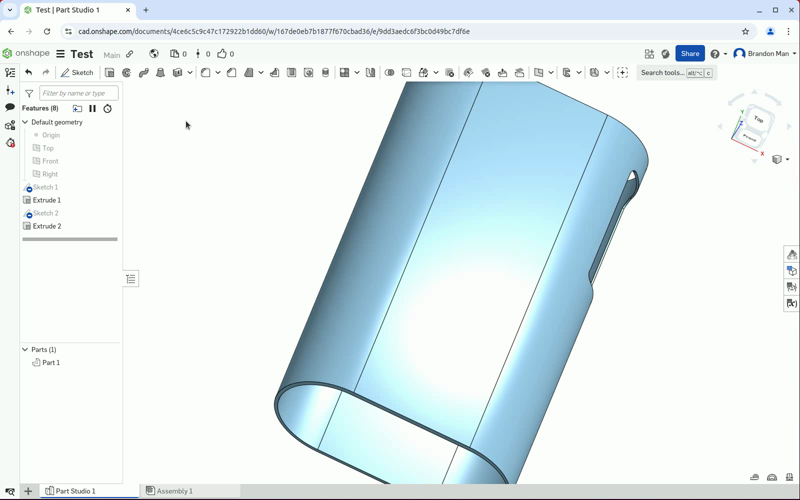
key(up, 2)
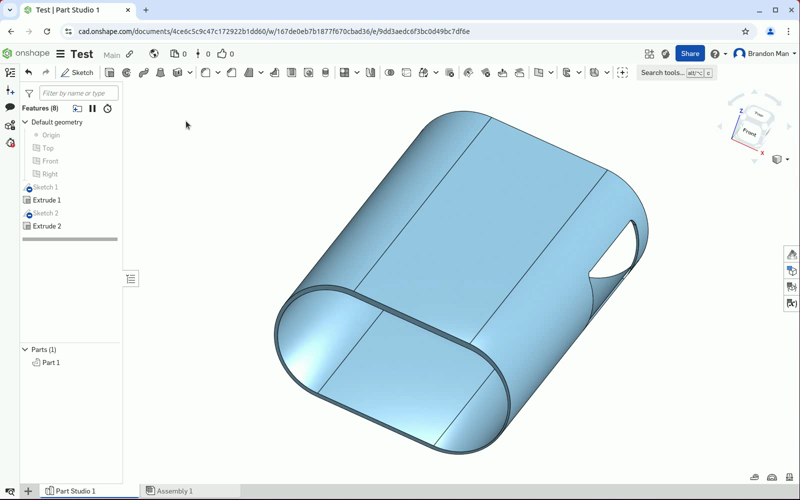
key(left, 2)
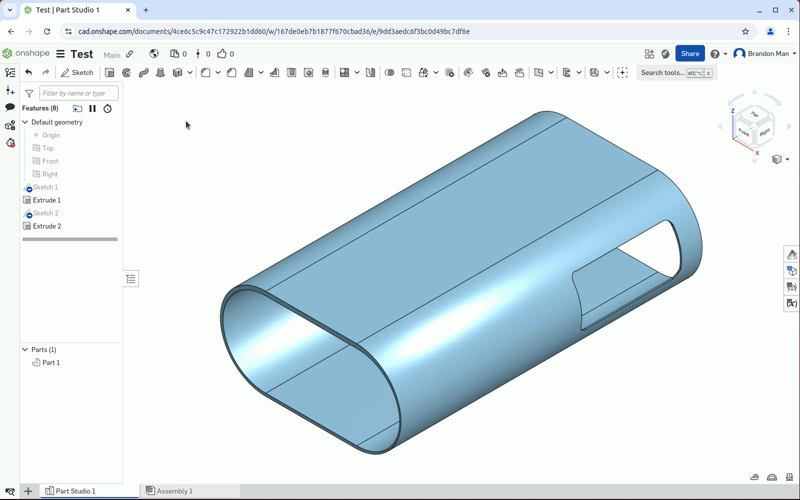
mouse_move(73, 189)
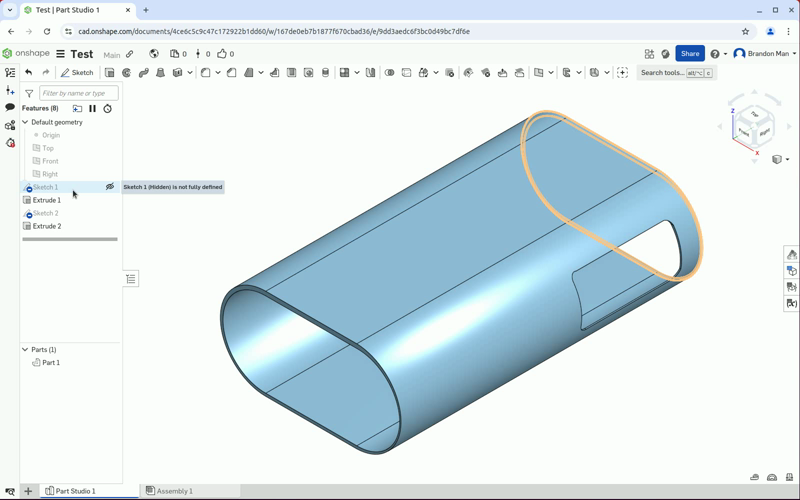
click(73, 189)